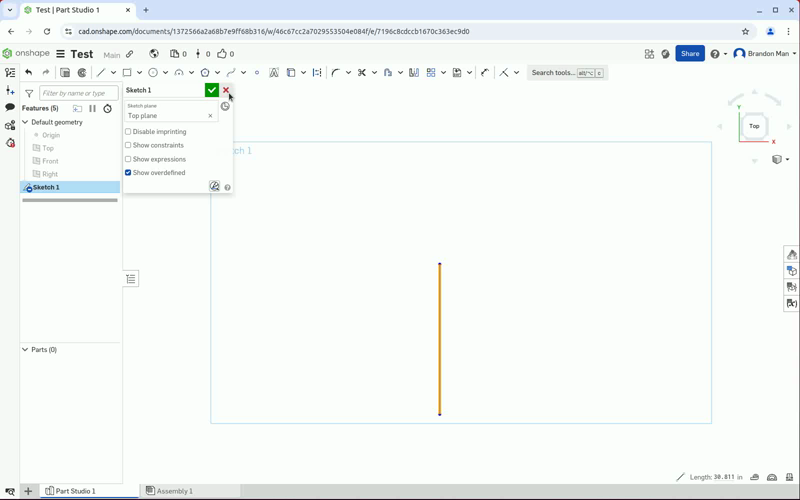
key(shift+h)
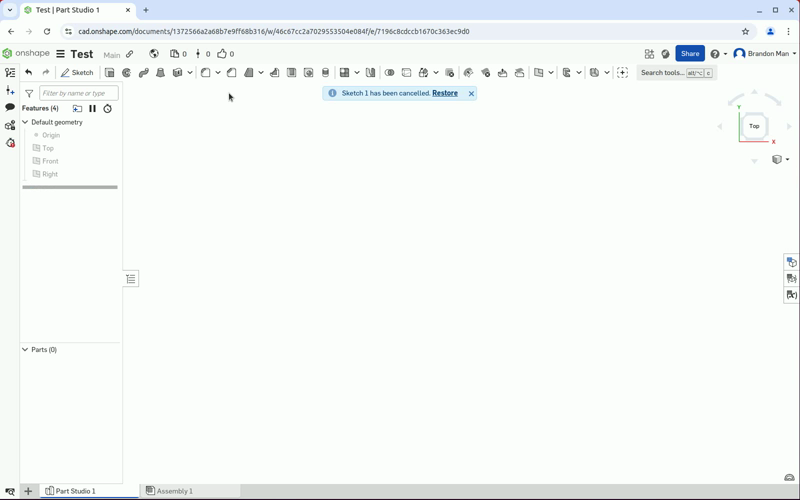
mouse_move(73, 352)
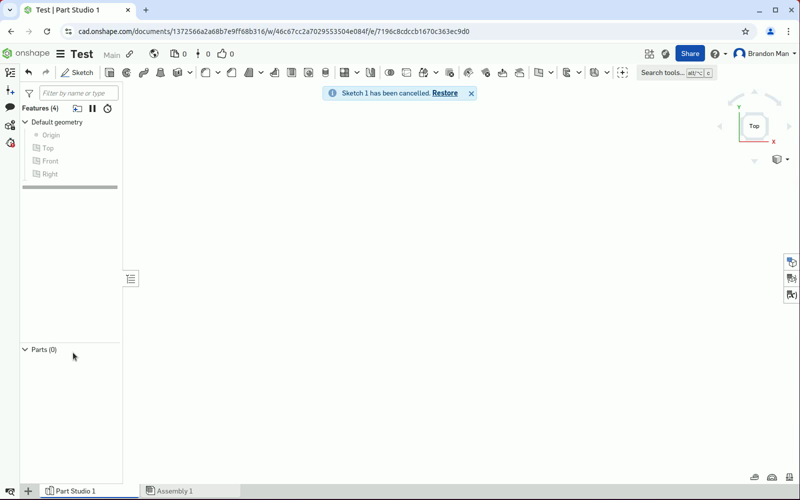
key(y)
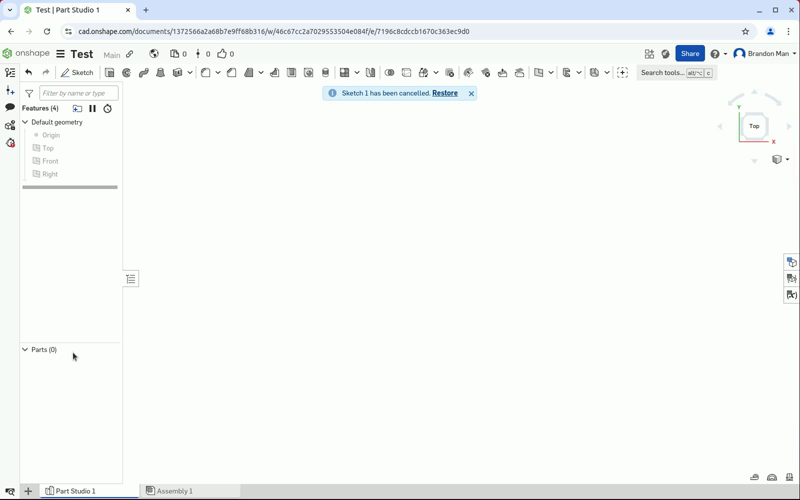
key(shift+p)
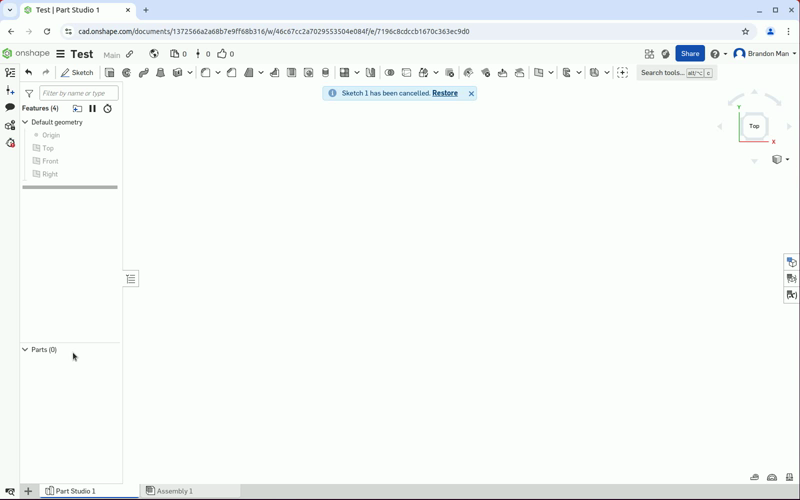
key(space)
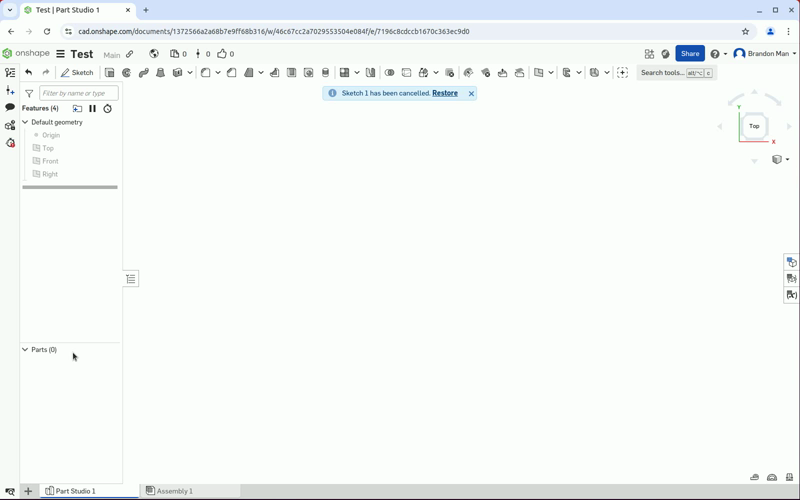
key_down(shift)
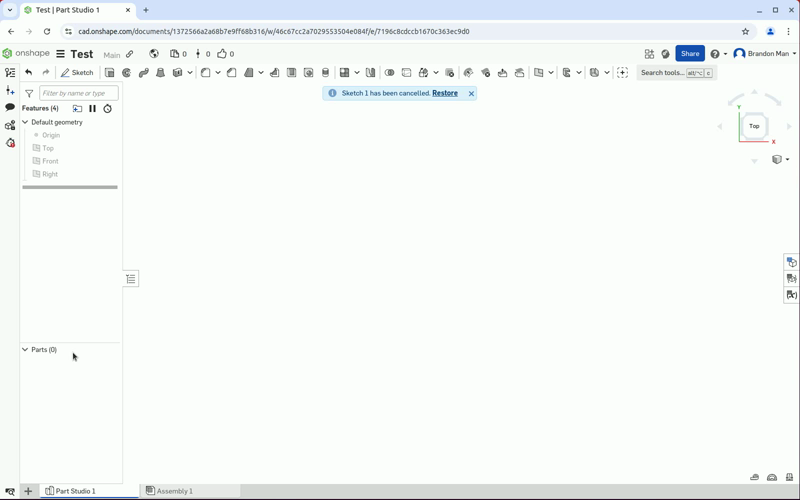
key(up)
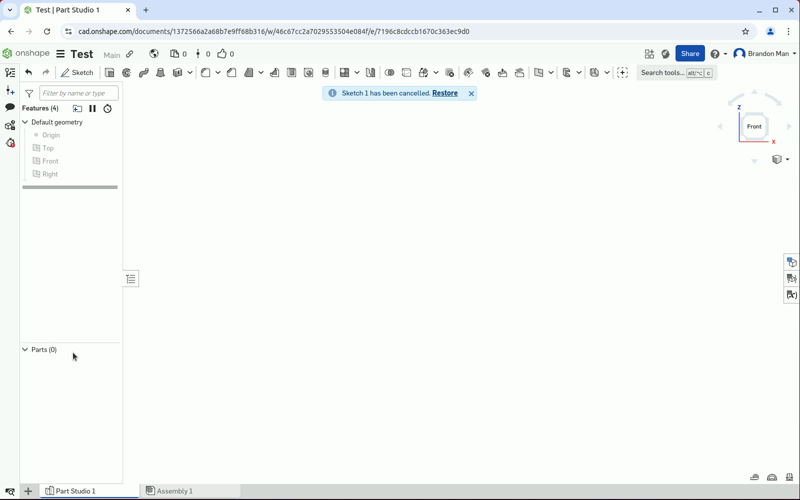
key_up(shift)
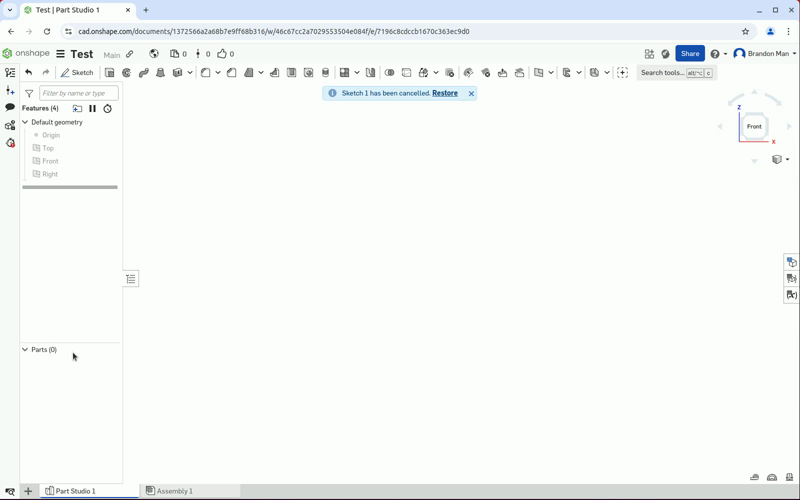
mouse_move(73, 352)
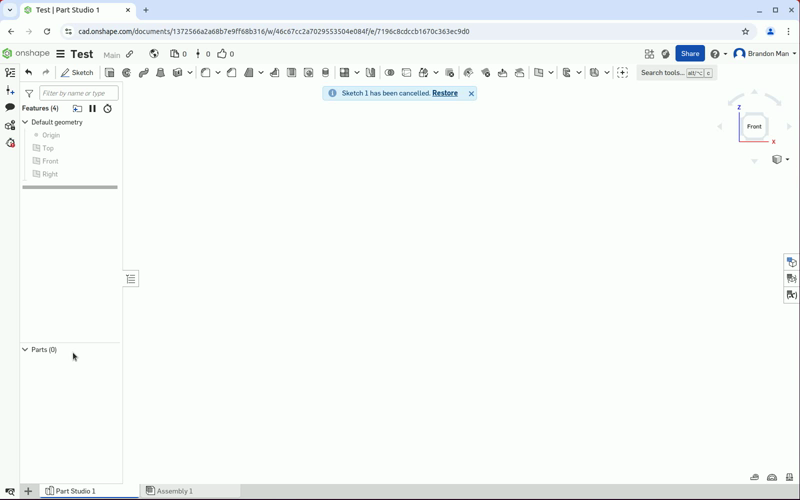
key(shift+y)
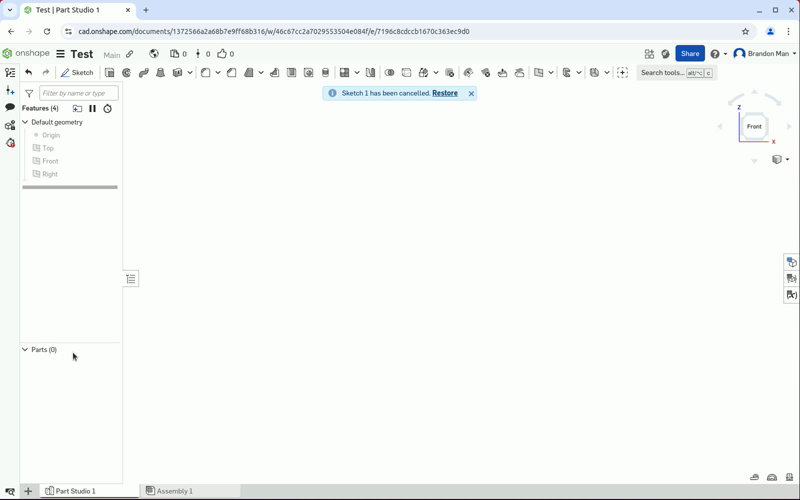
key(shift+s)
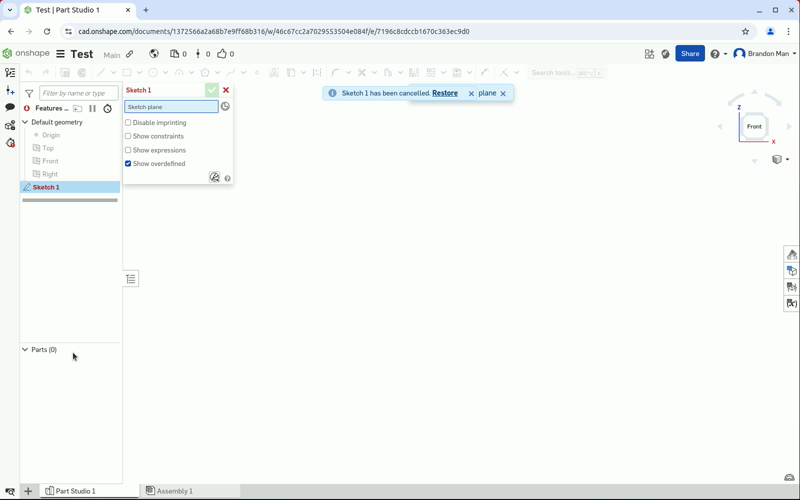
mouse_move(73, 163)
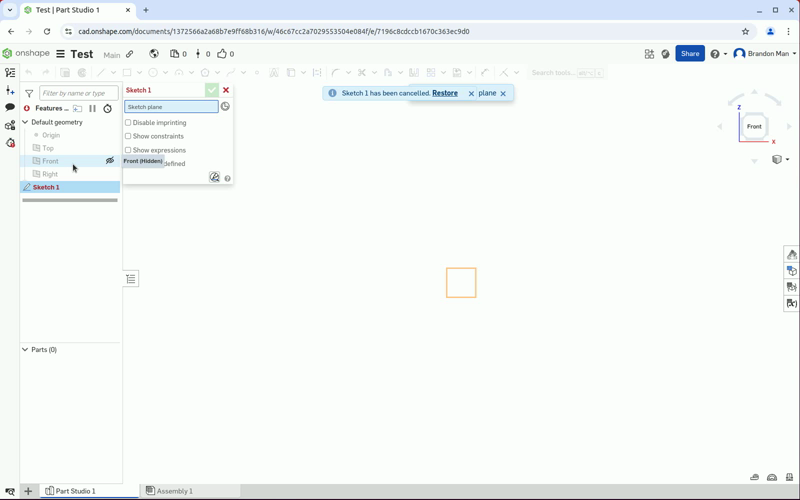
click(73, 163)
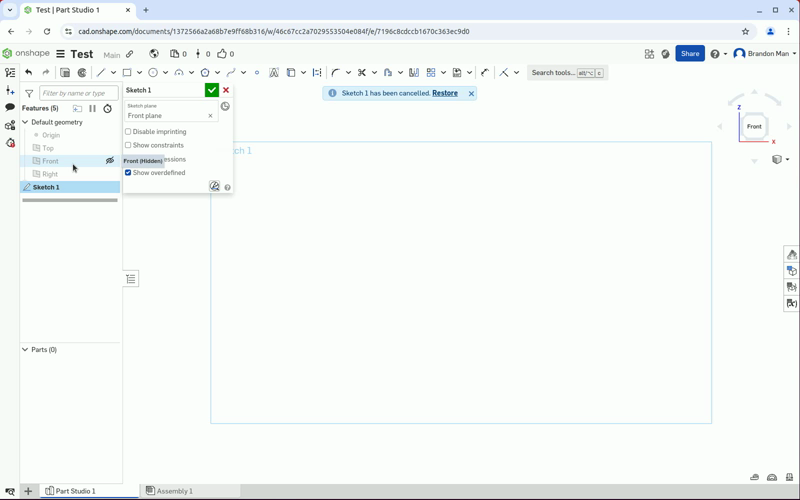
mouse_move(73, 352)
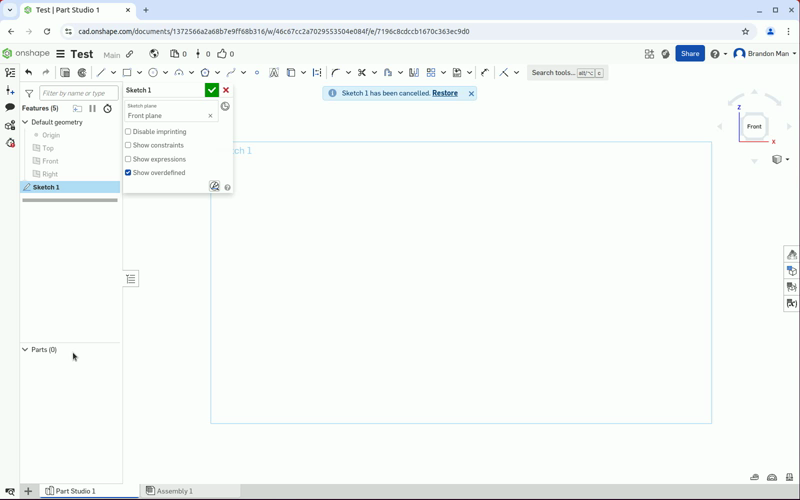
key(y)
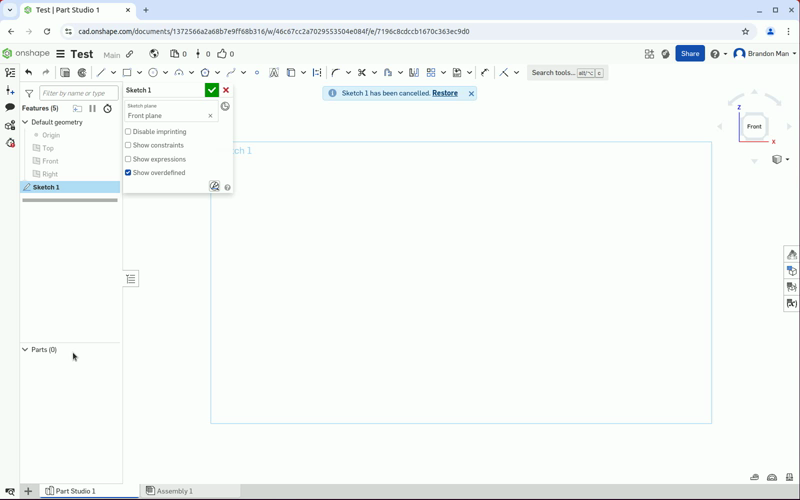
key(l)
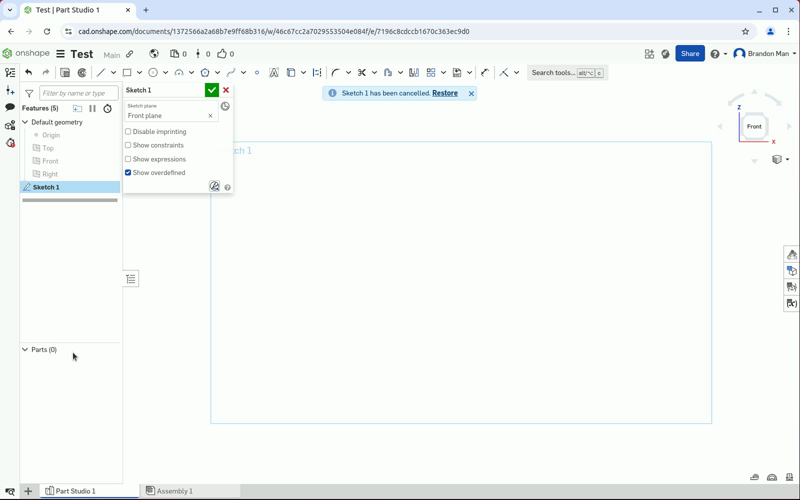
key_down(shift)
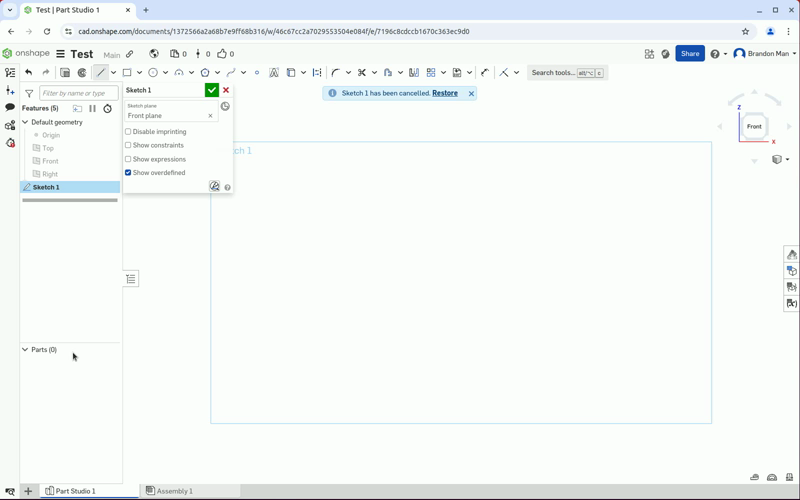
mouse_move(454, 286)
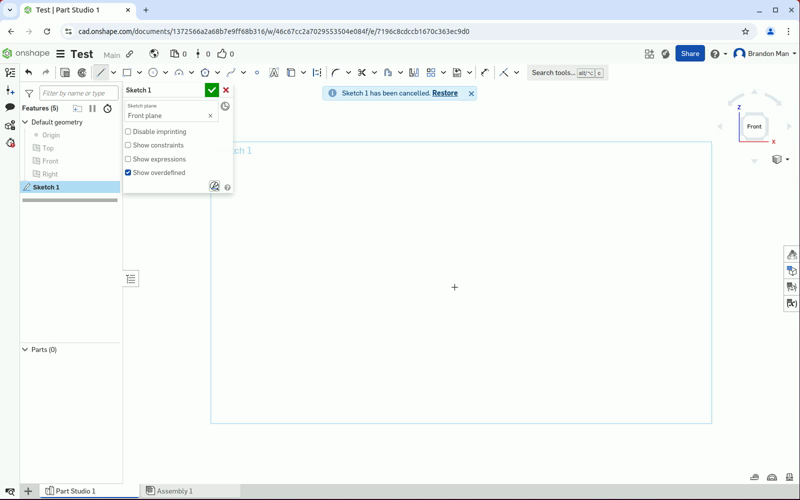
click(454, 286)
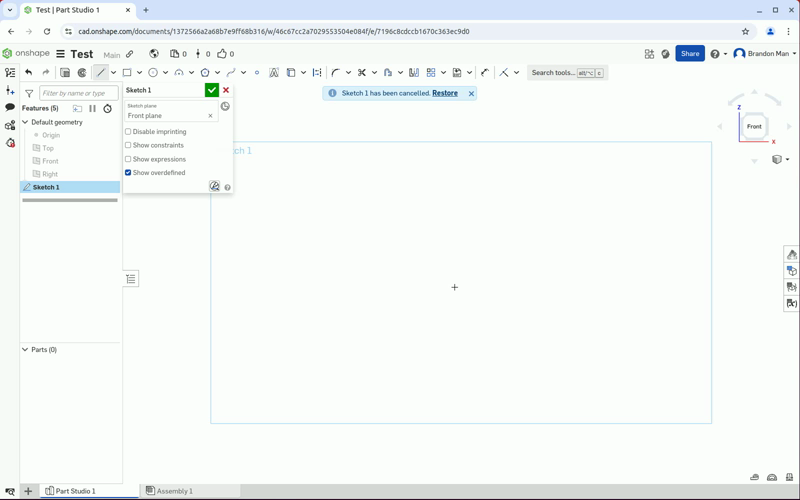
key_up(shift)
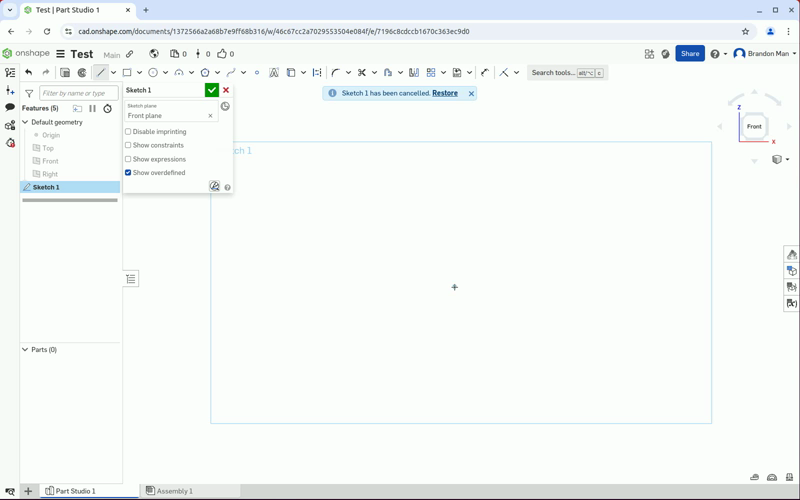
key_down(shift)
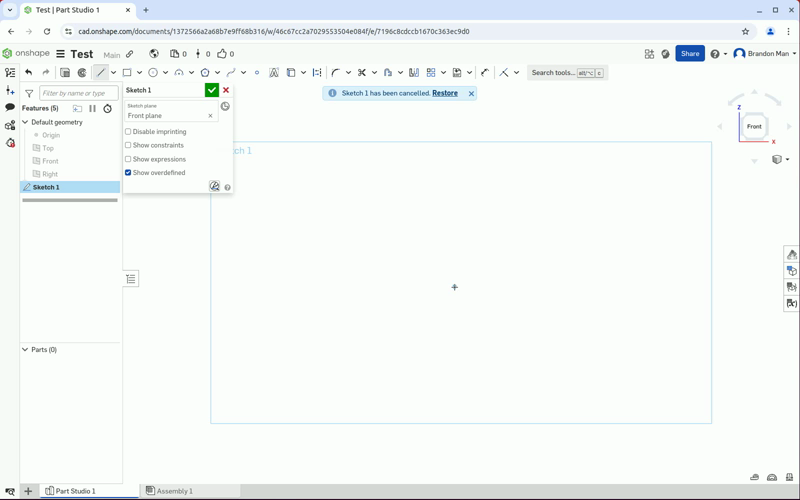
mouse_move(484, 286)
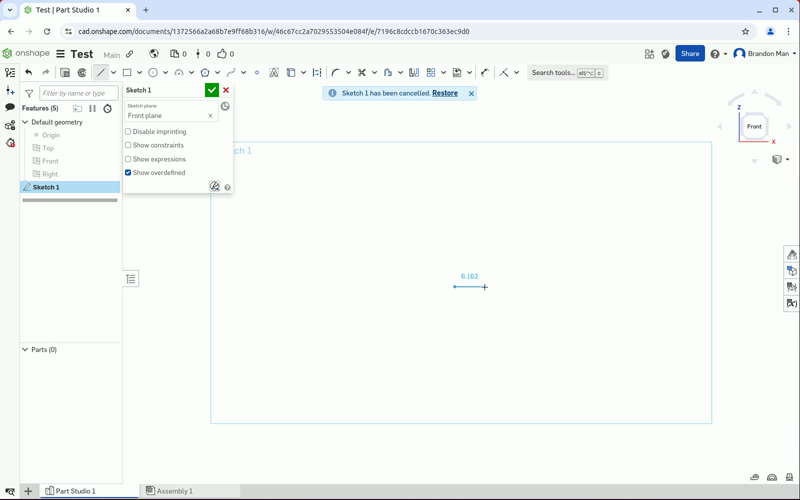
mouse_move(458, 284)
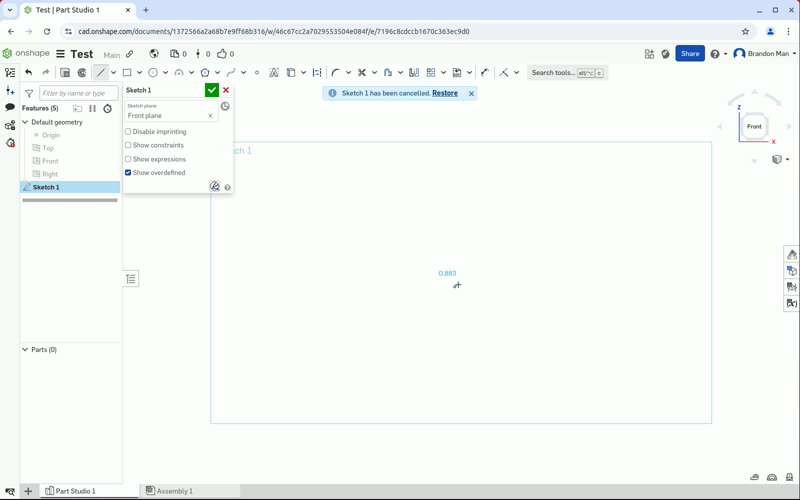
scroll(6)
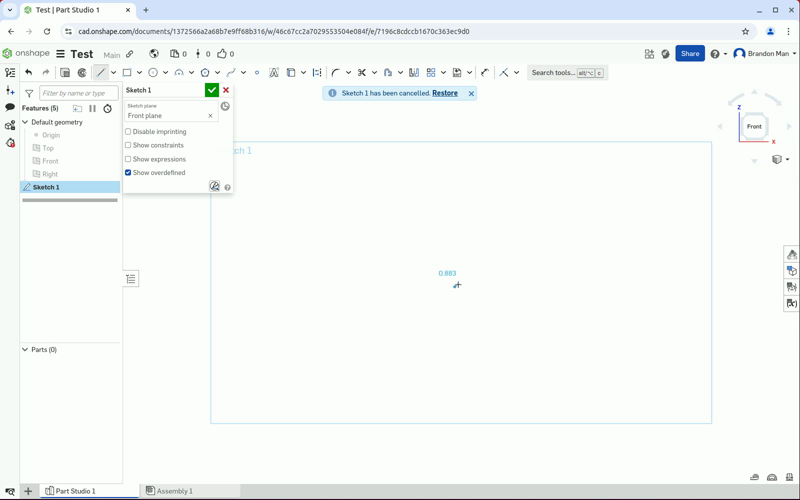
scroll(6)
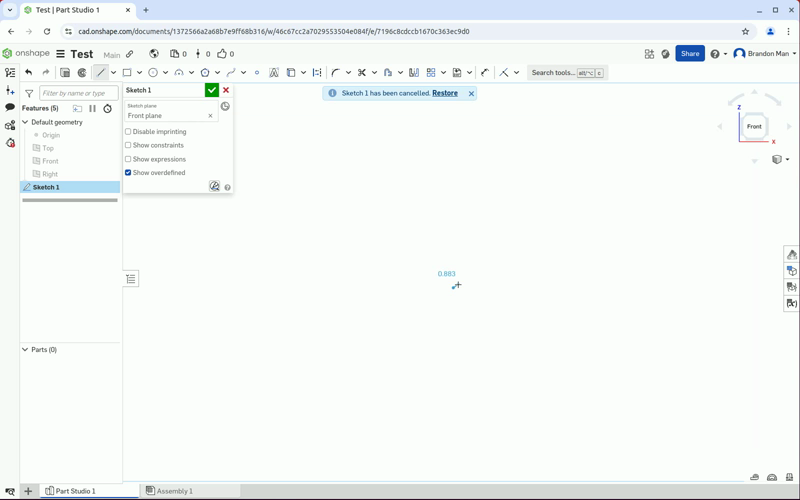
scroll(6)
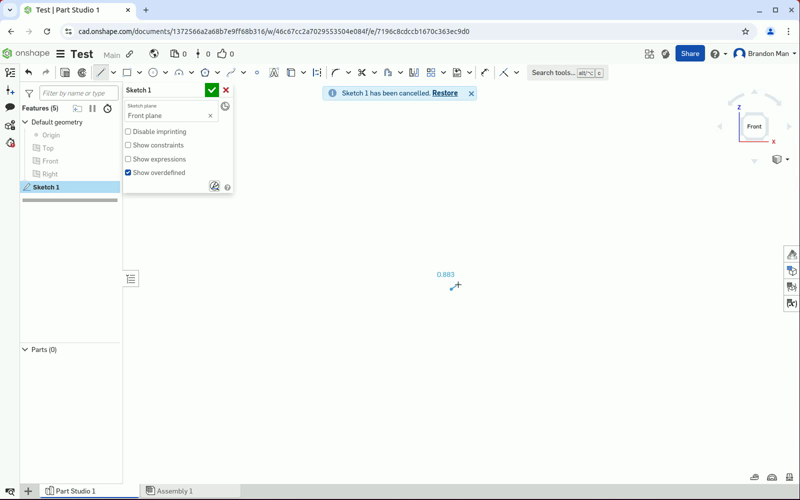
scroll(6)
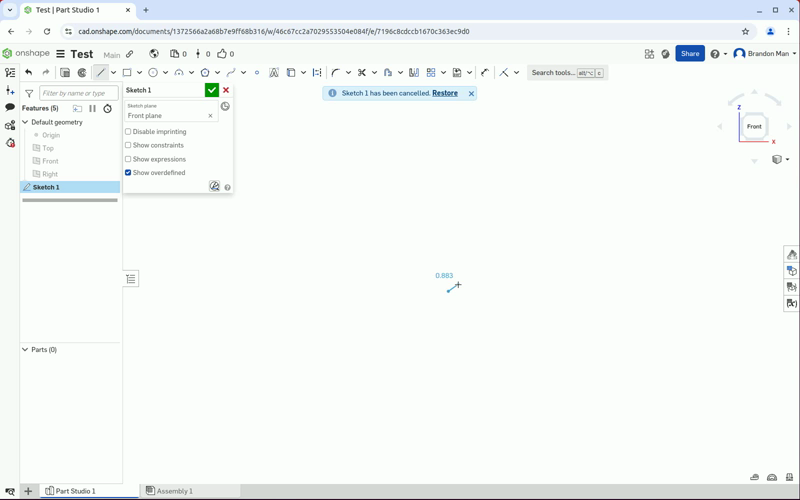
scroll(6)
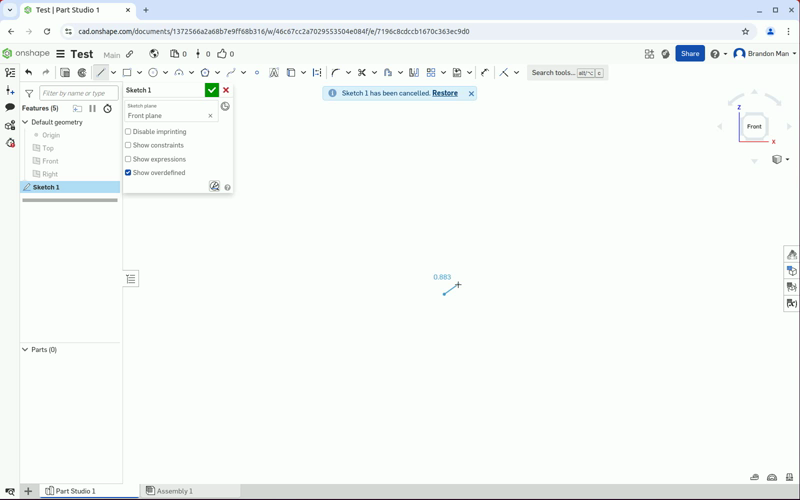
scroll(6)
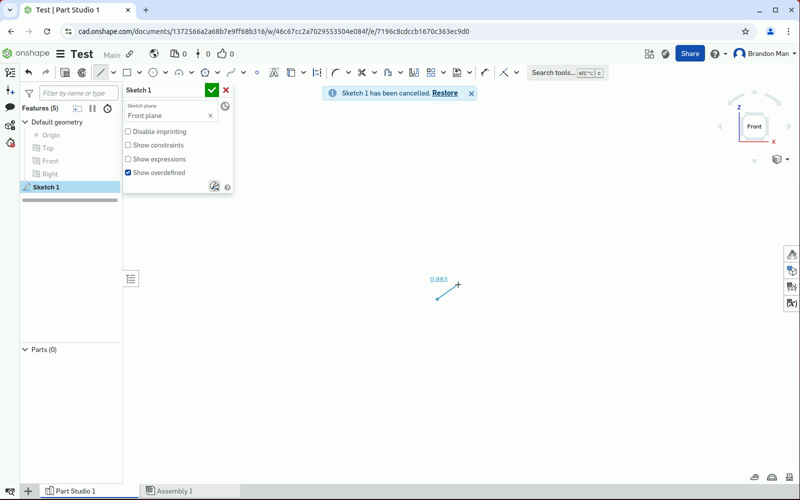
scroll(6)
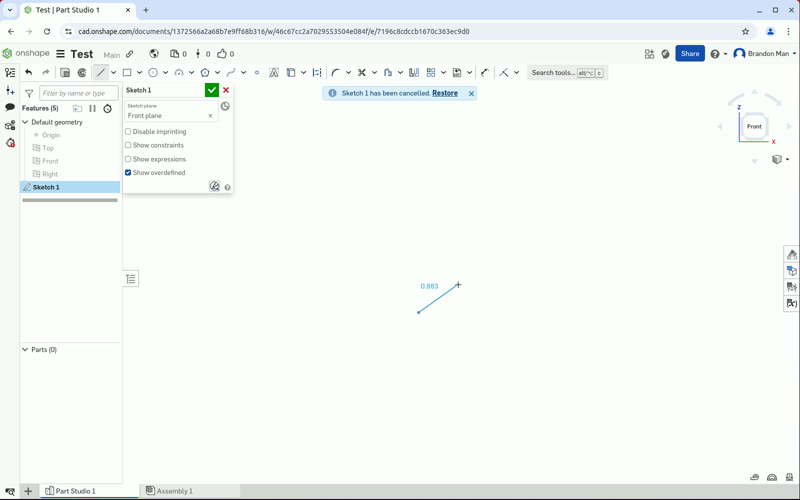
click(458, 284)
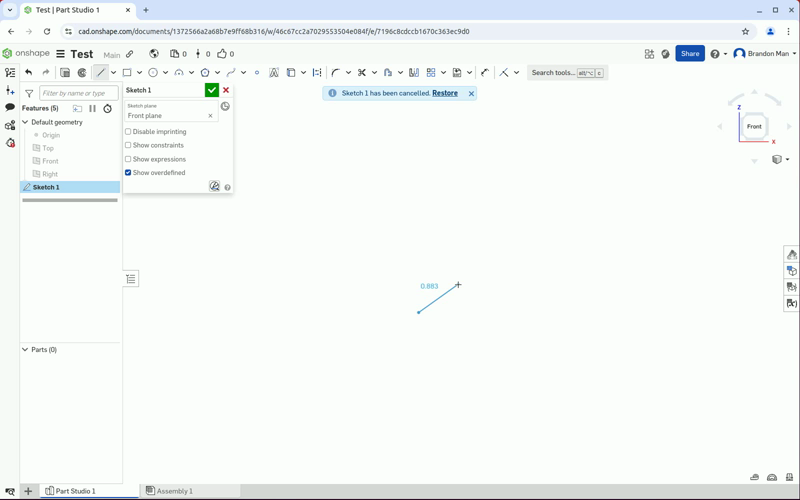
scroll(-6)
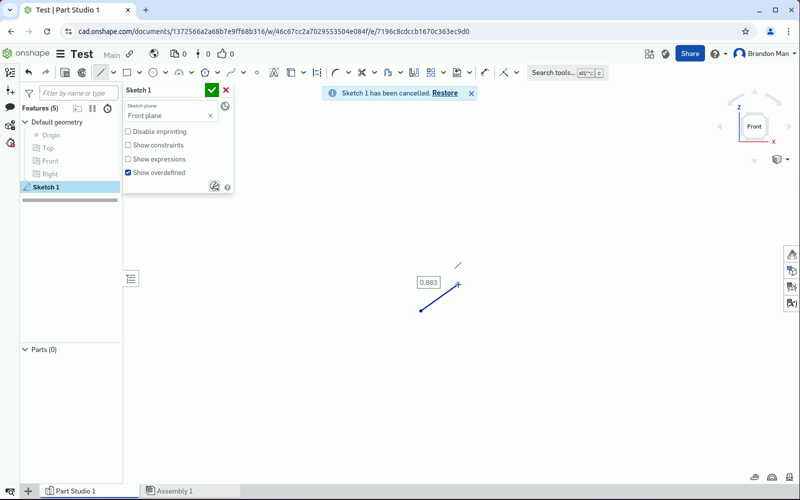
scroll(-6)
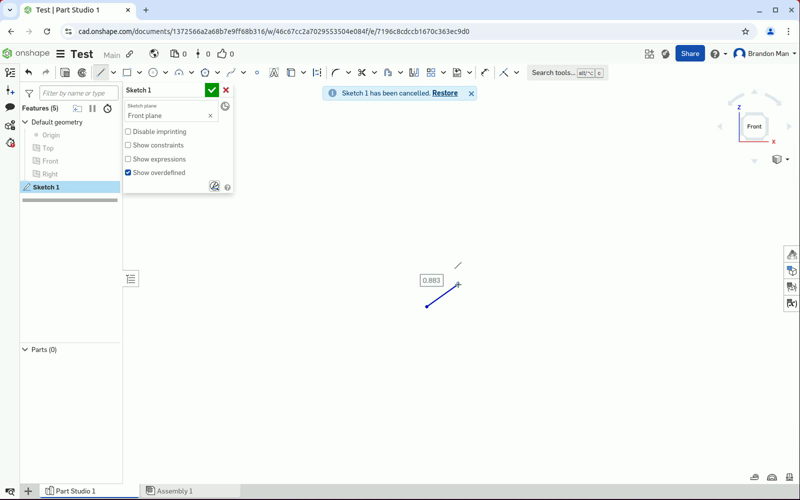
scroll(-6)
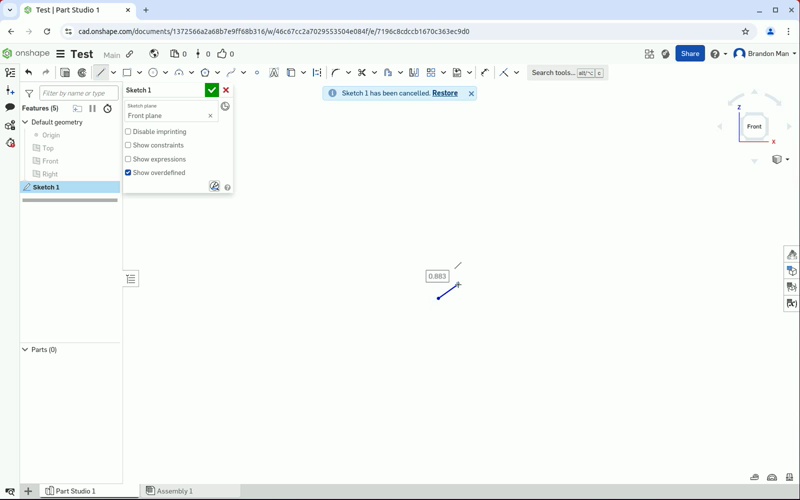
scroll(-6)
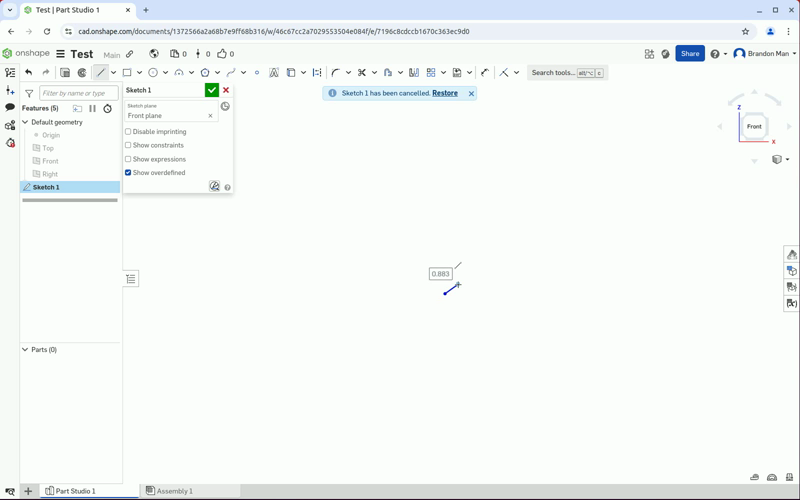
scroll(-6)
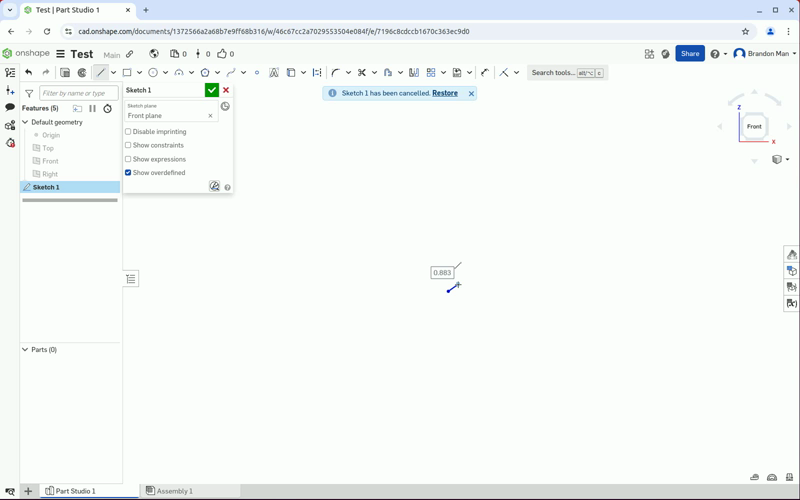
scroll(-6)
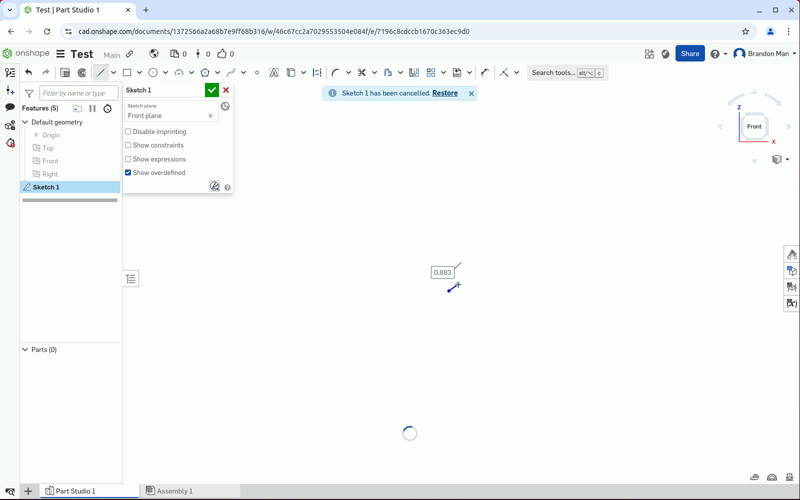
scroll(-6)
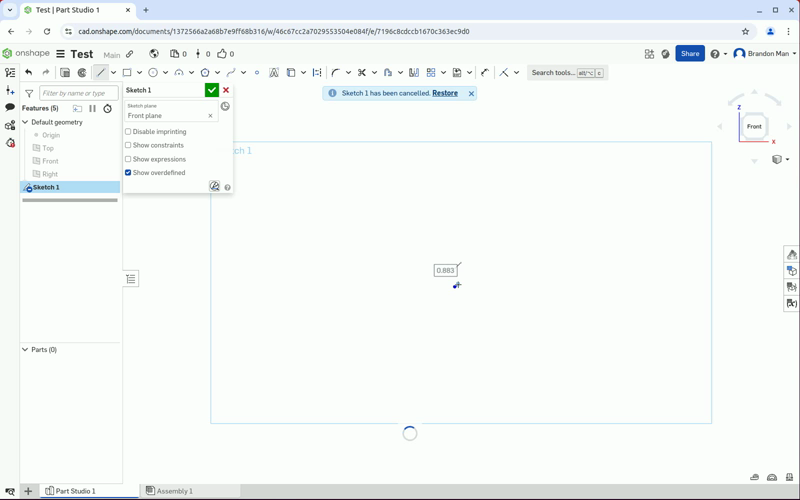
key_up(shift)
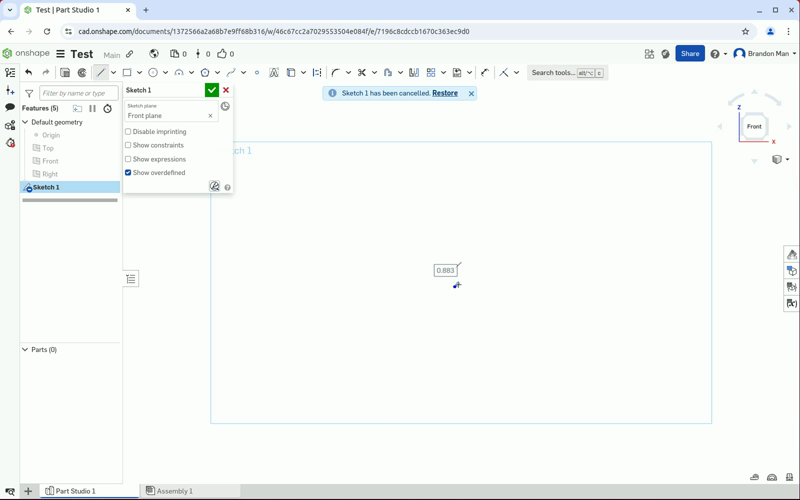
key_down(shift)
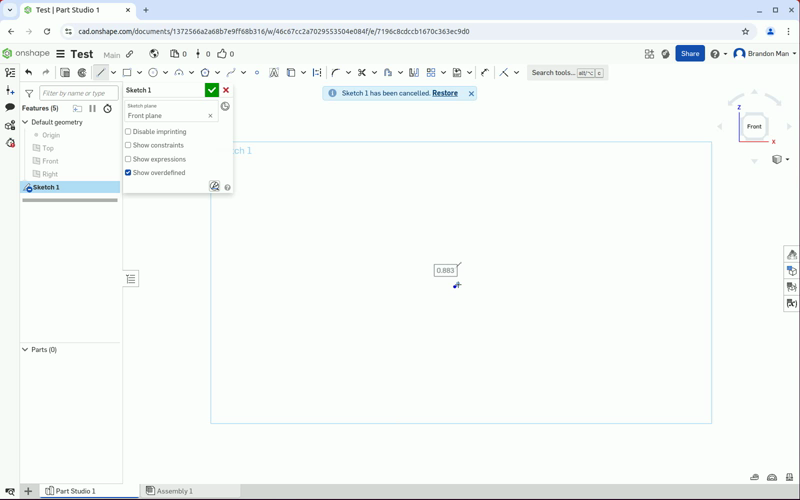
mouse_move(488, 284)
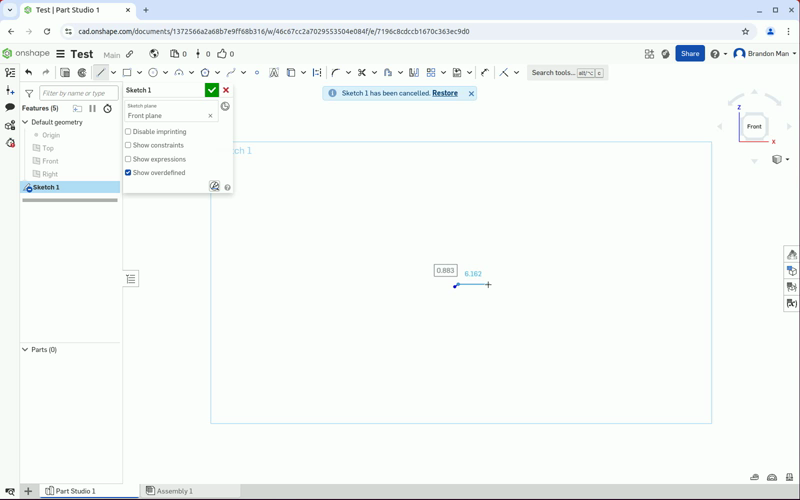
mouse_move(458, 286)
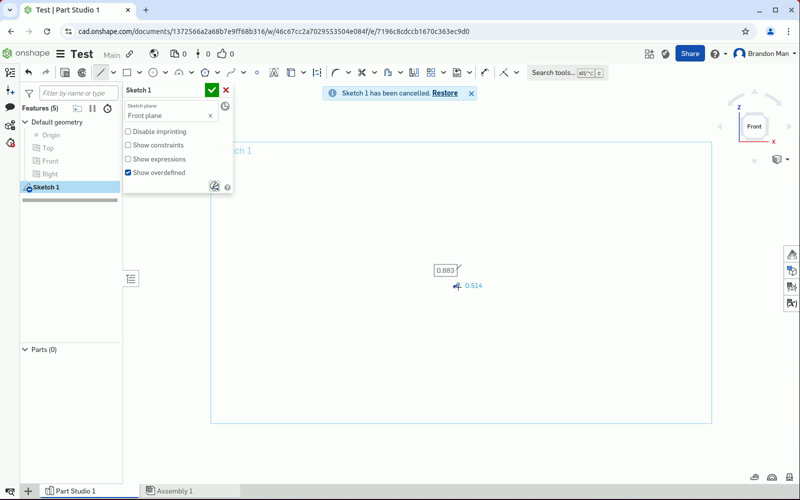
scroll(6)
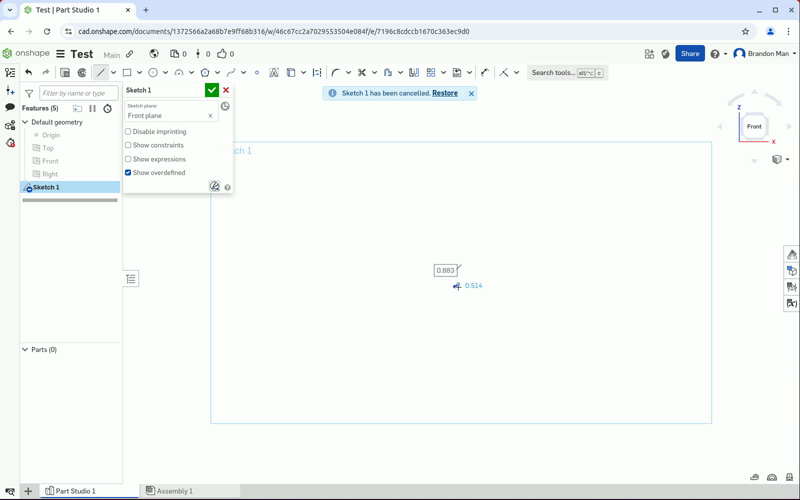
scroll(6)
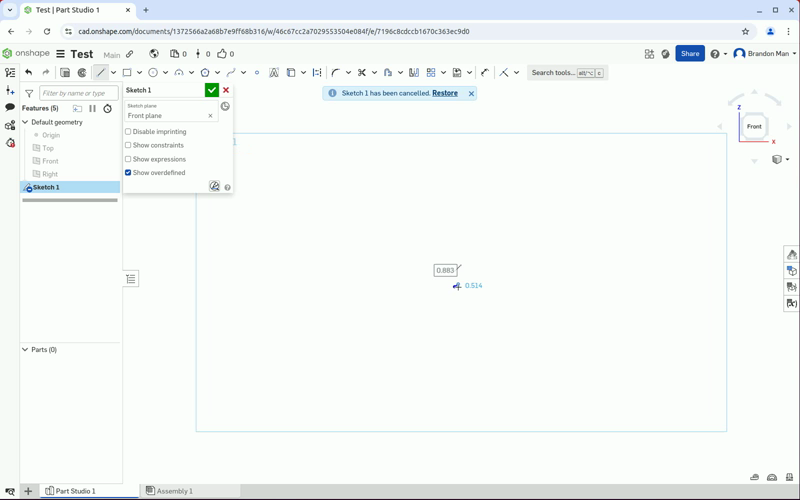
scroll(6)
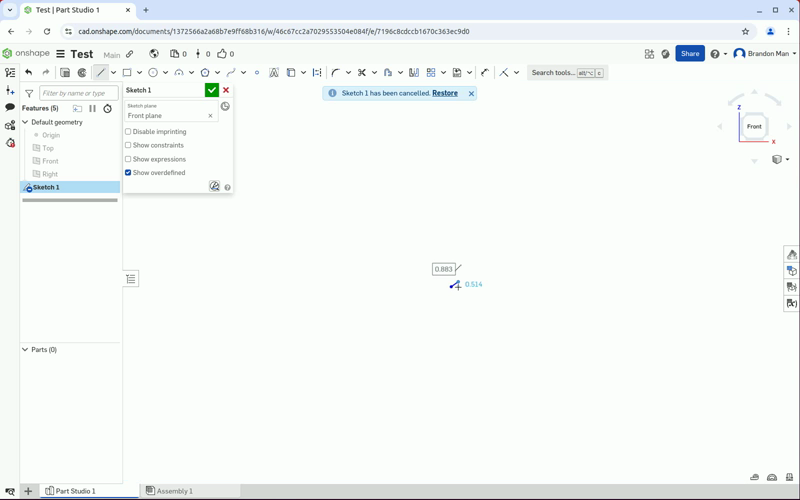
scroll(6)
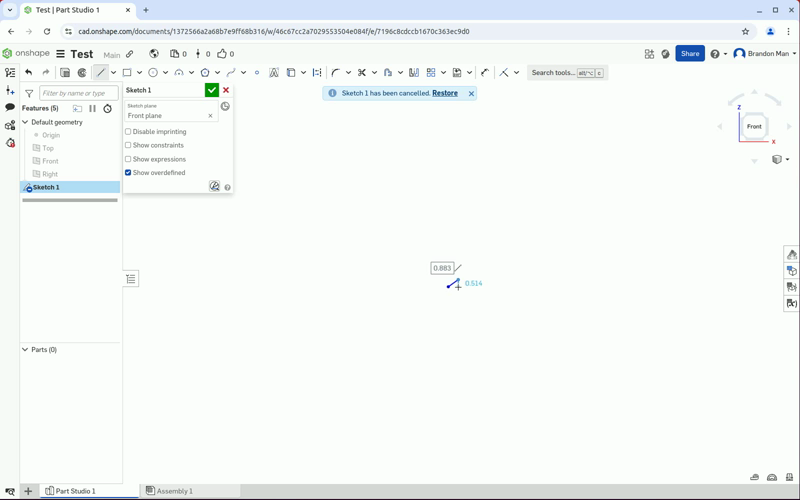
scroll(6)
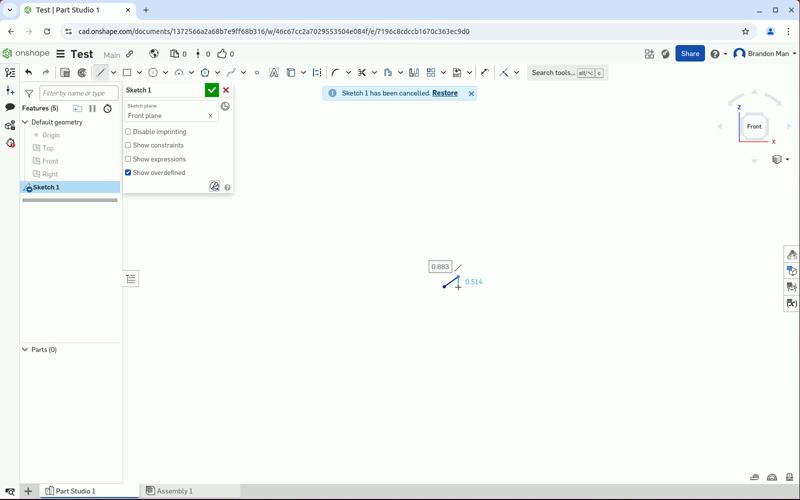
scroll(6)
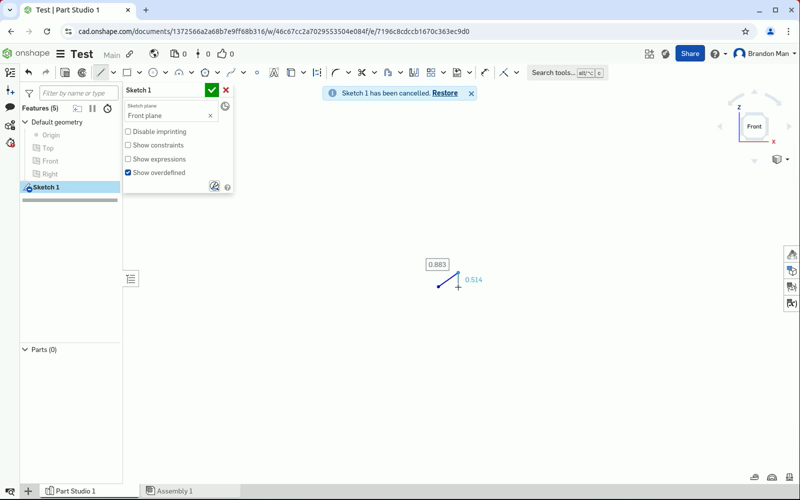
scroll(6)
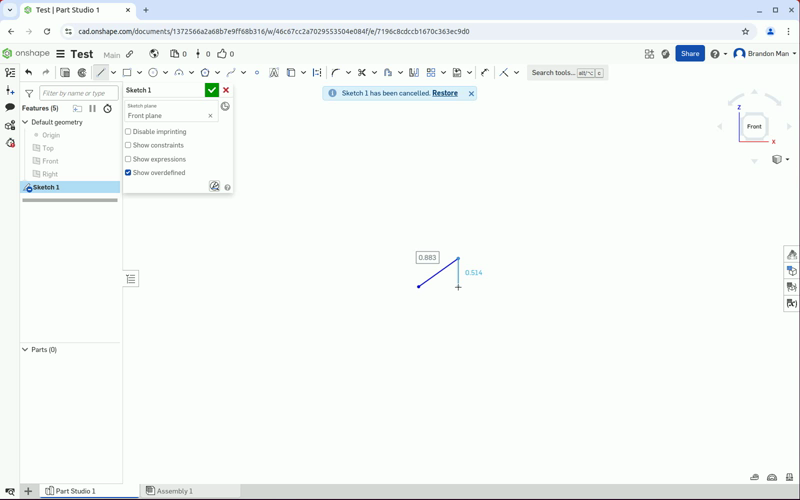
click(458, 286)
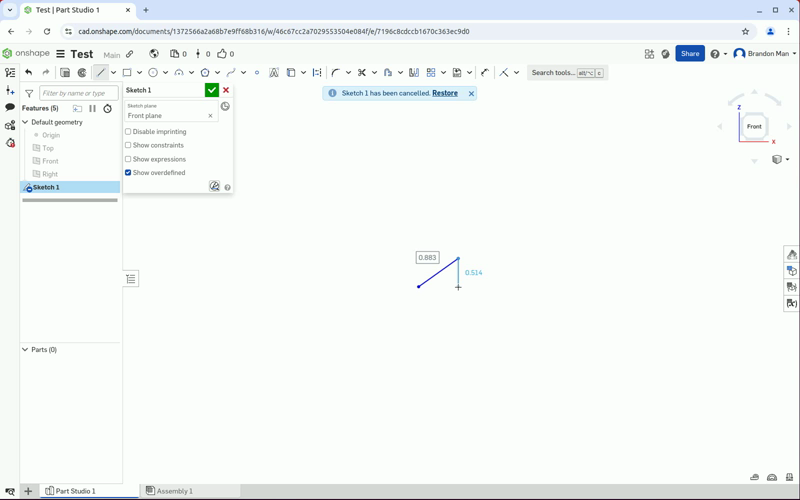
scroll(-6)
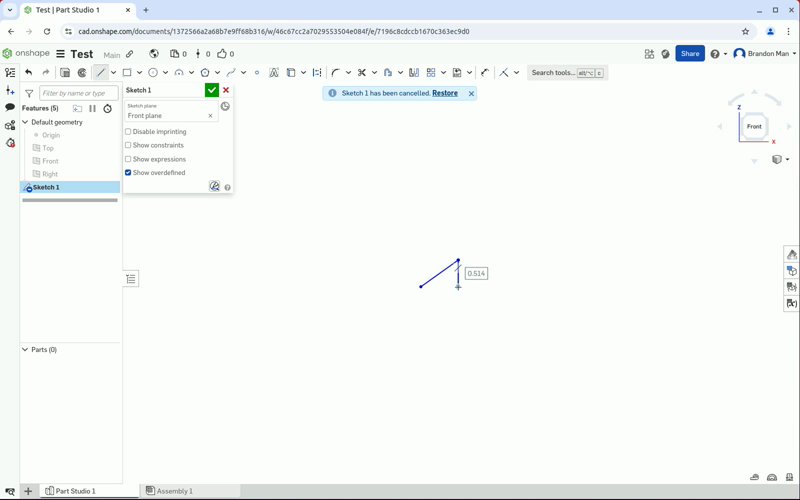
scroll(-6)
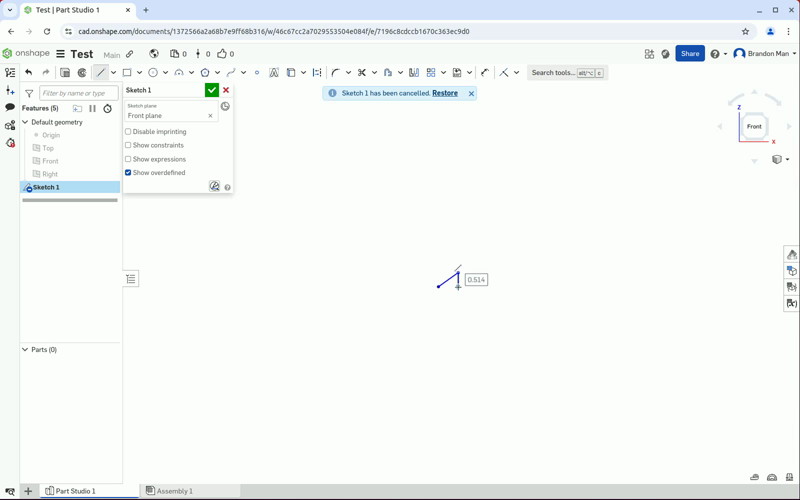
scroll(-6)
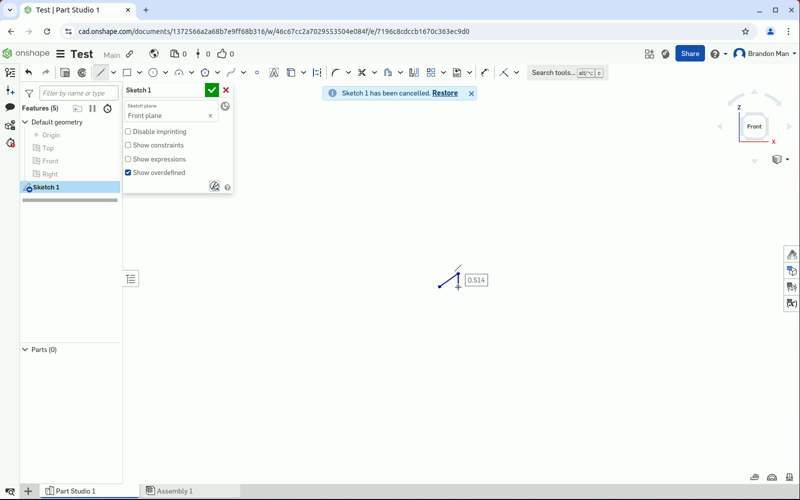
scroll(-6)
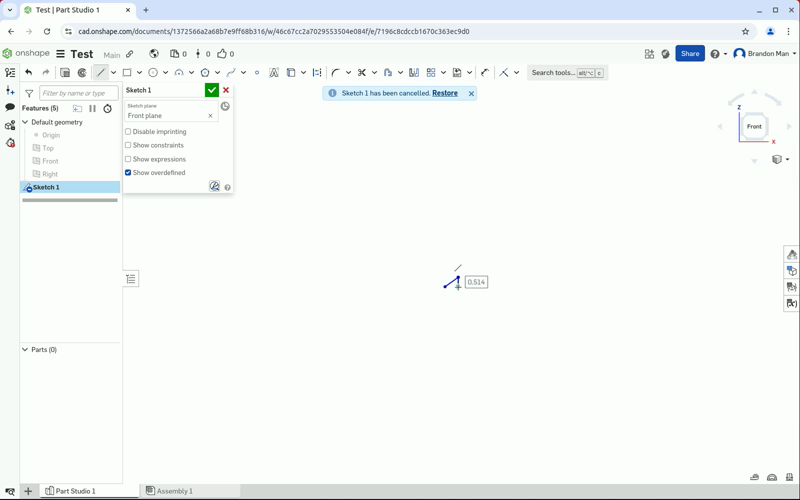
scroll(-6)
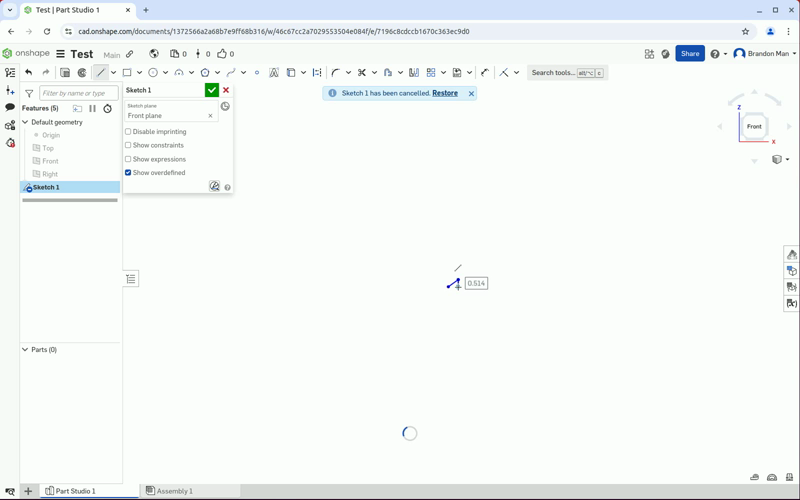
scroll(-6)
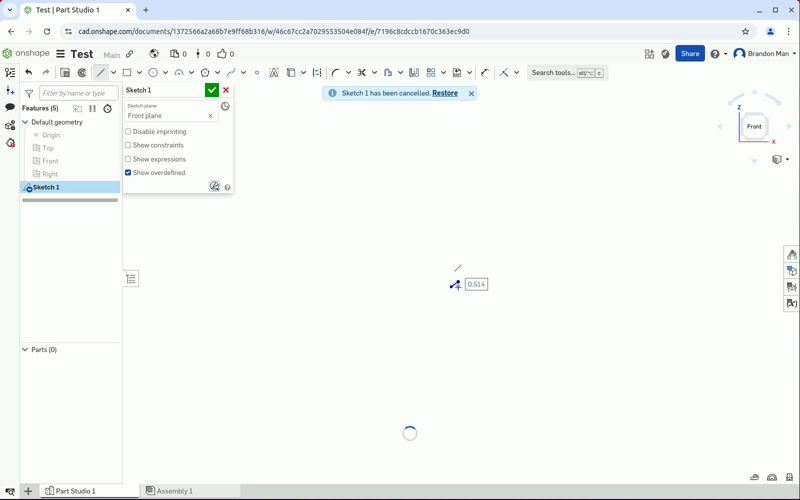
scroll(-6)
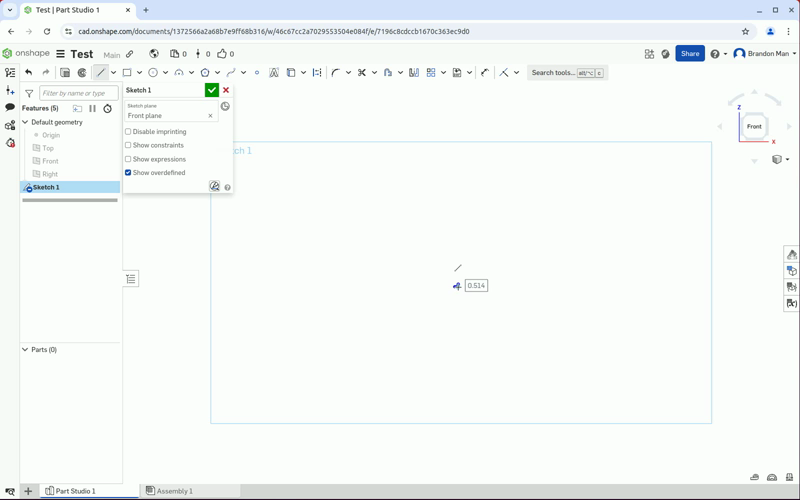
key_up(shift)
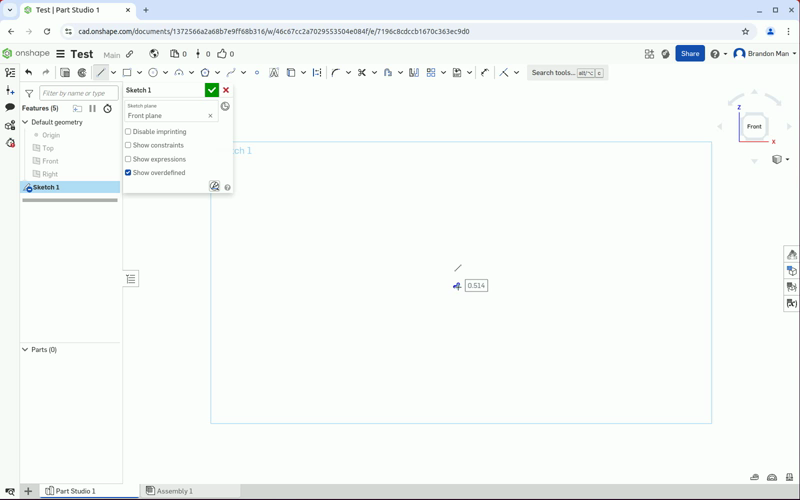
key_down(shift)
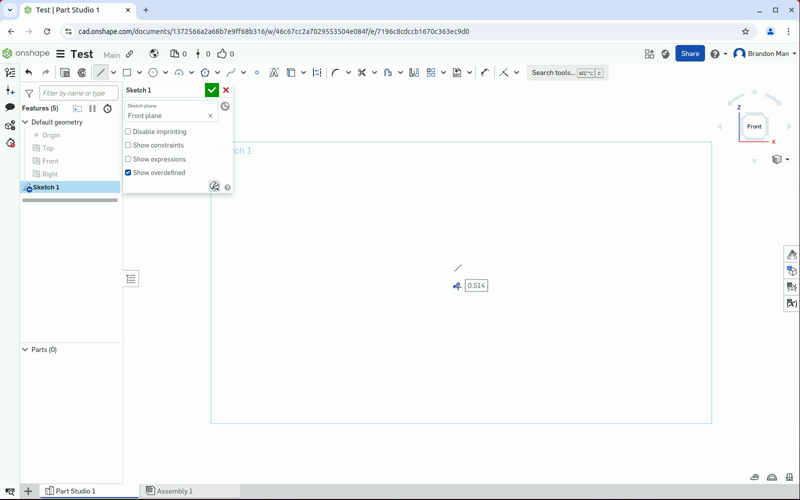
mouse_move(488, 286)
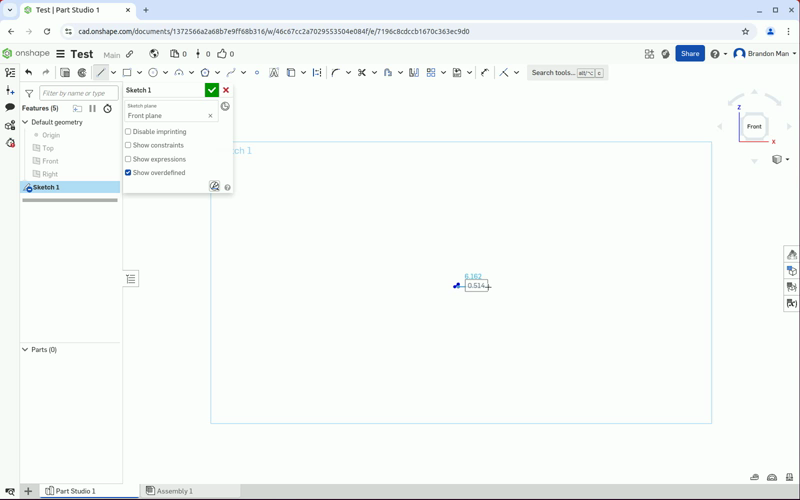
mouse_move(459, 286)
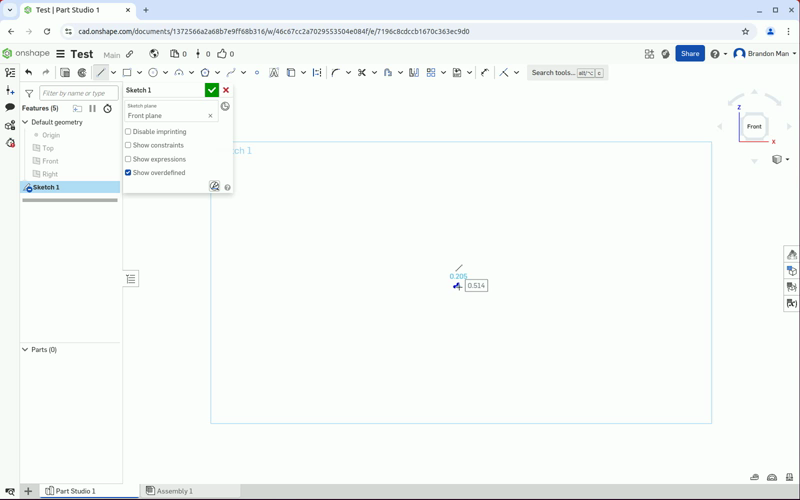
scroll(6)
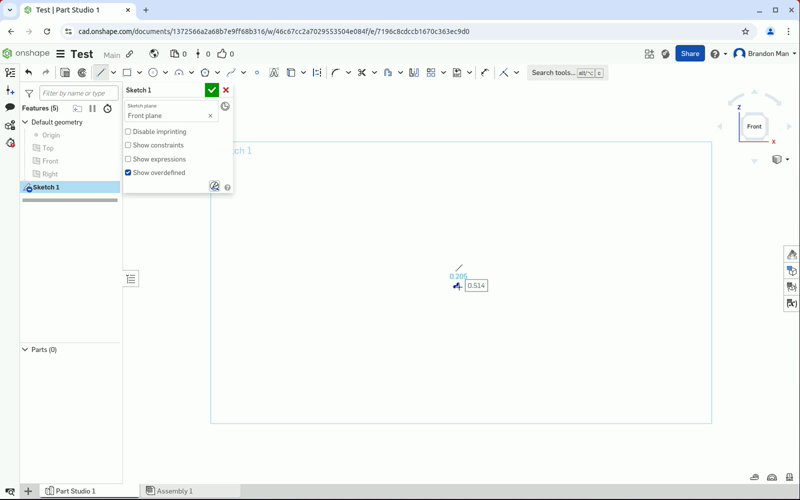
scroll(6)
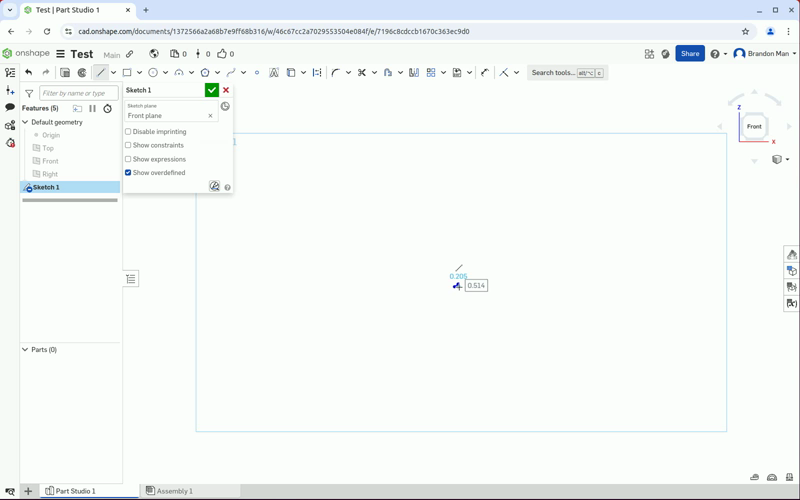
scroll(6)
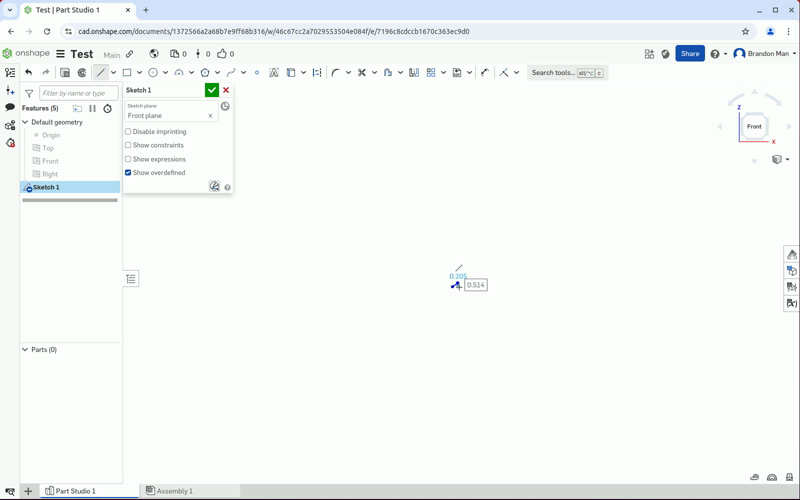
scroll(6)
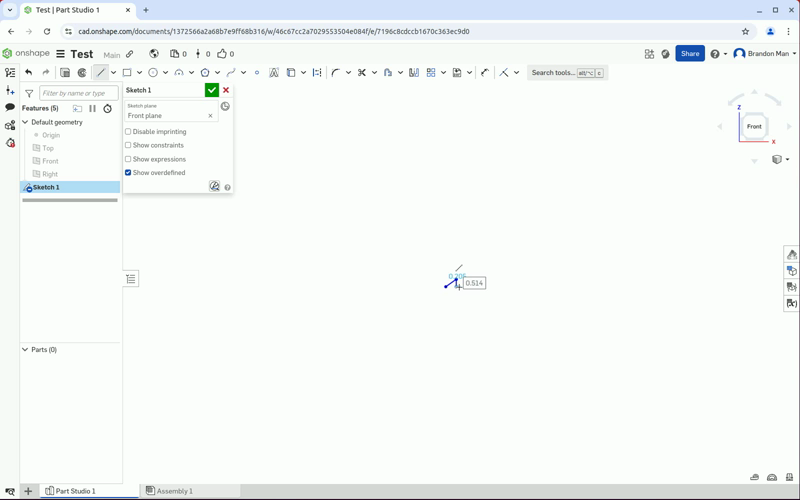
scroll(6)
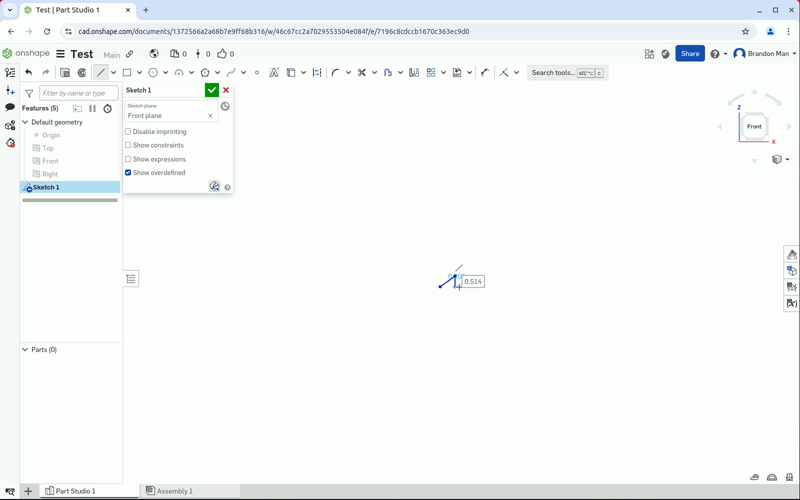
scroll(6)
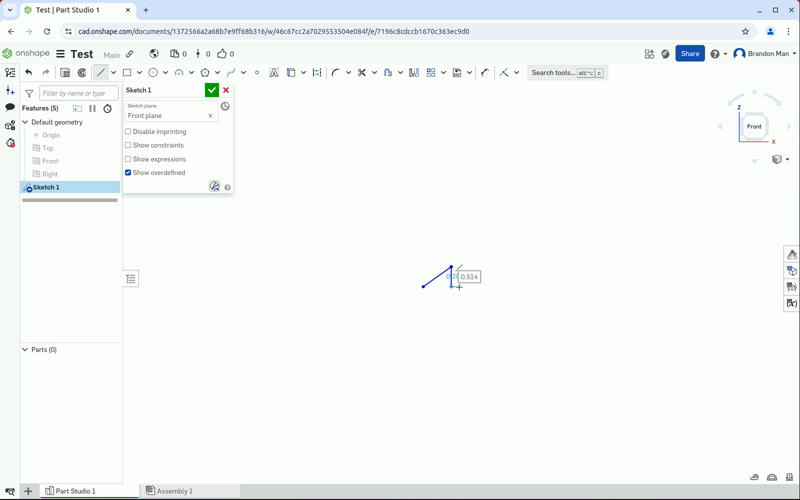
scroll(6)
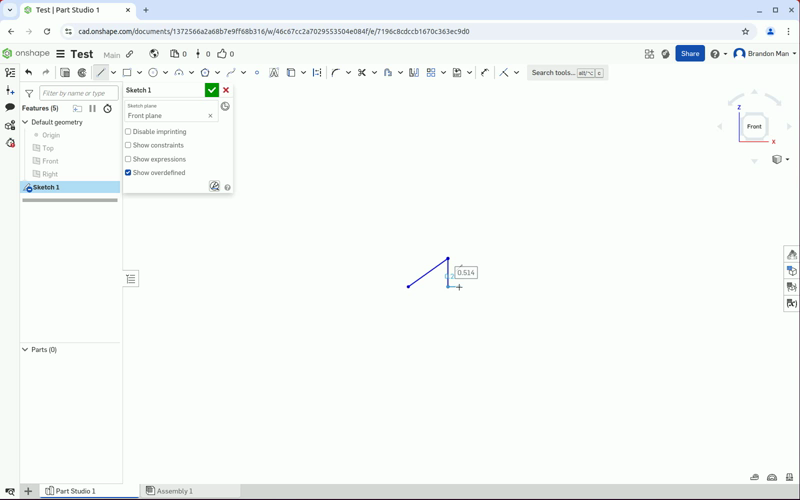
click(459, 286)
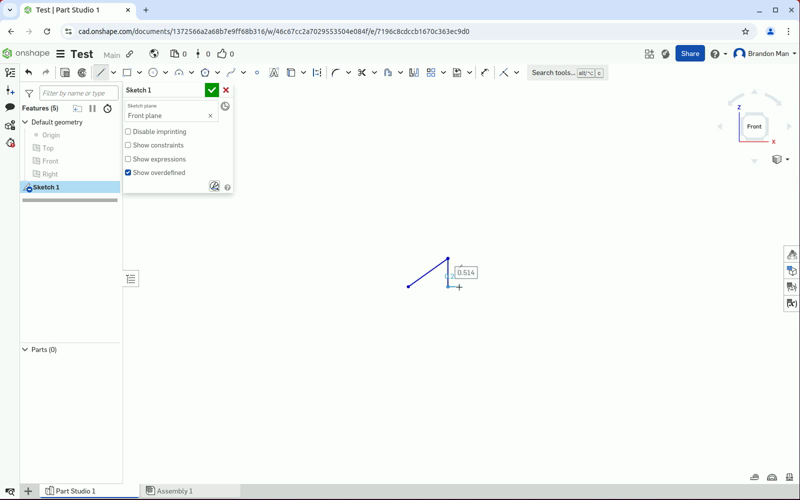
scroll(-6)
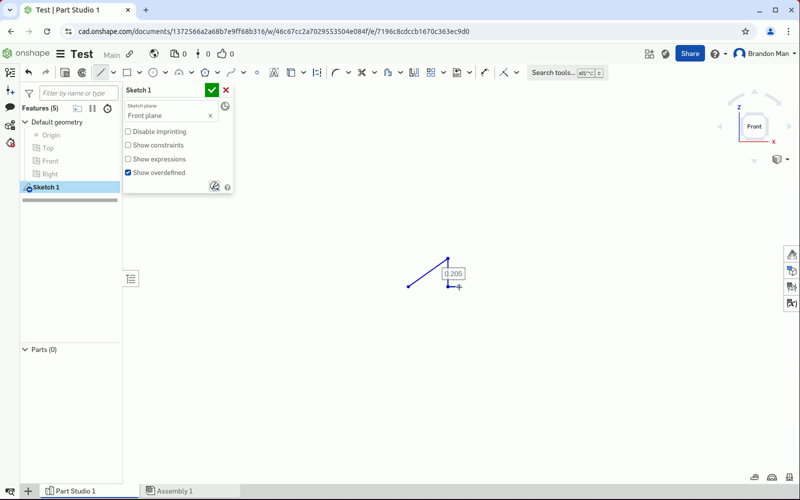
scroll(-6)
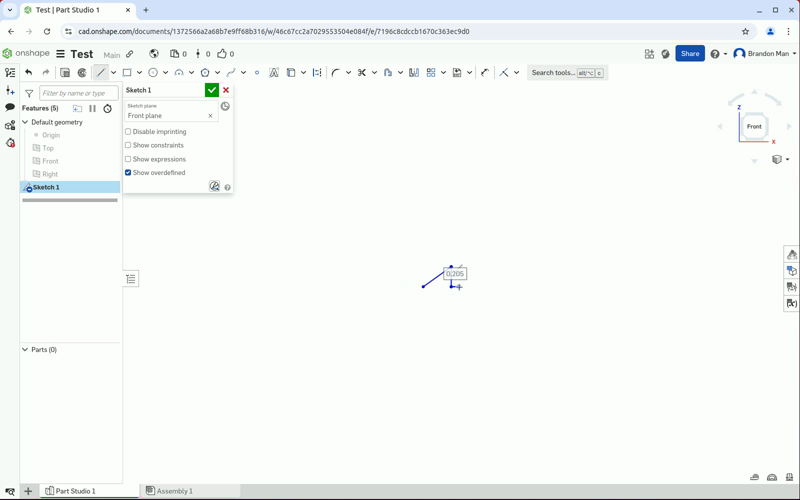
scroll(-6)
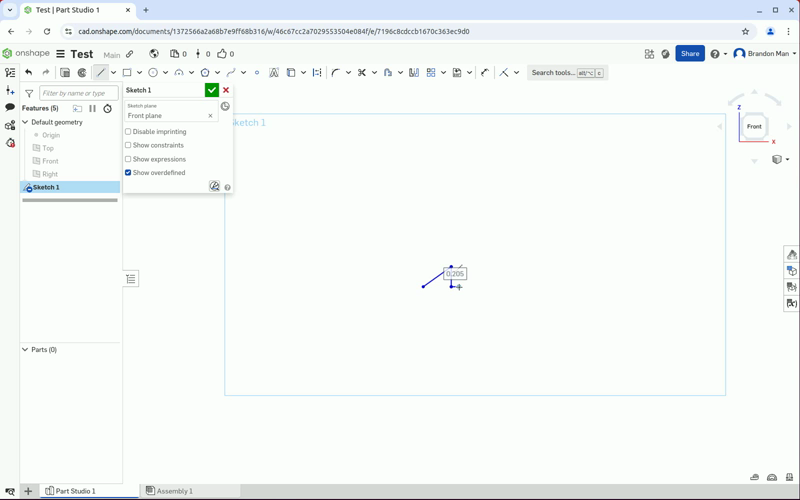
scroll(-6)
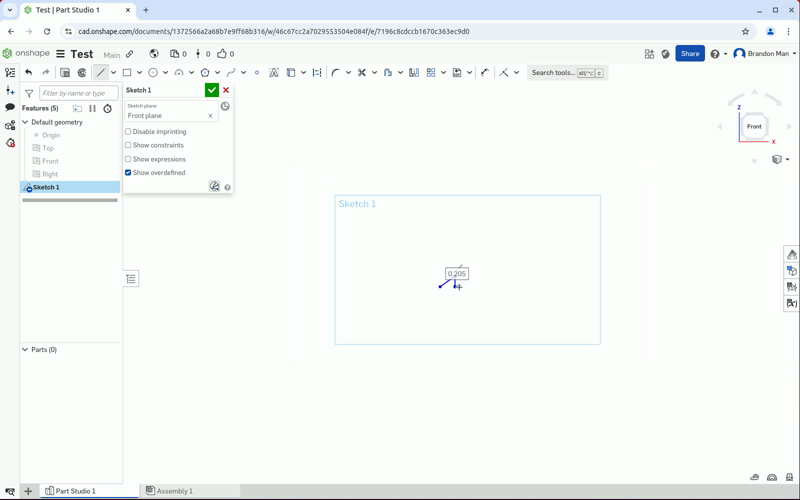
scroll(-6)
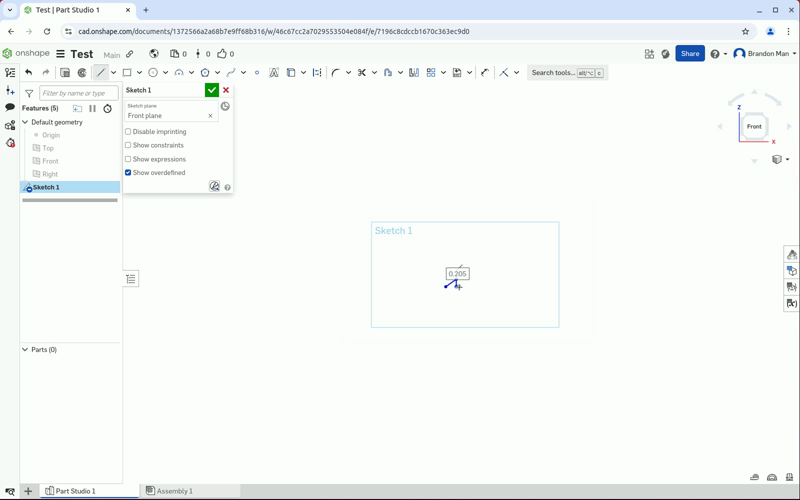
scroll(-6)
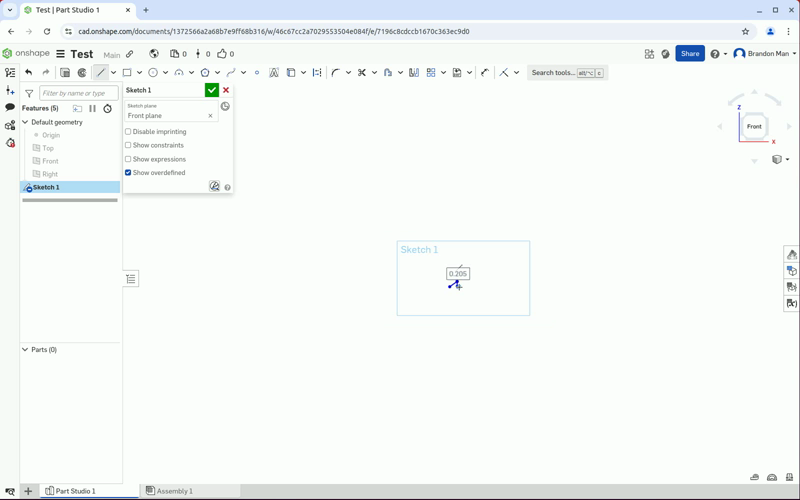
scroll(-6)
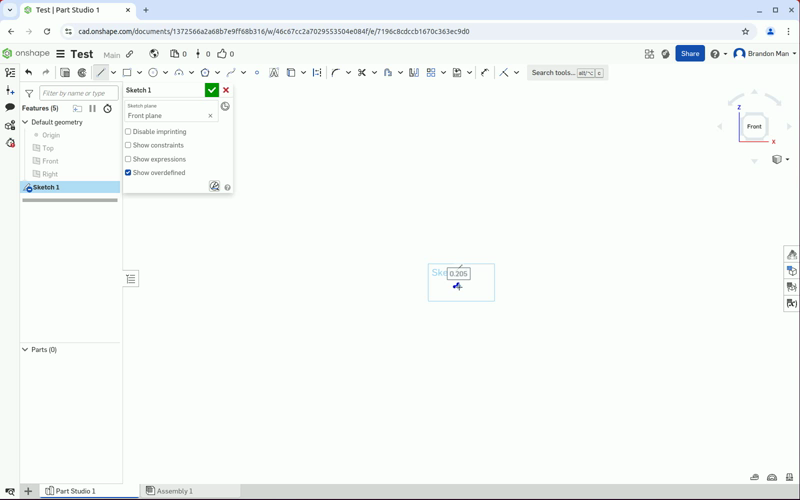
key_up(shift)
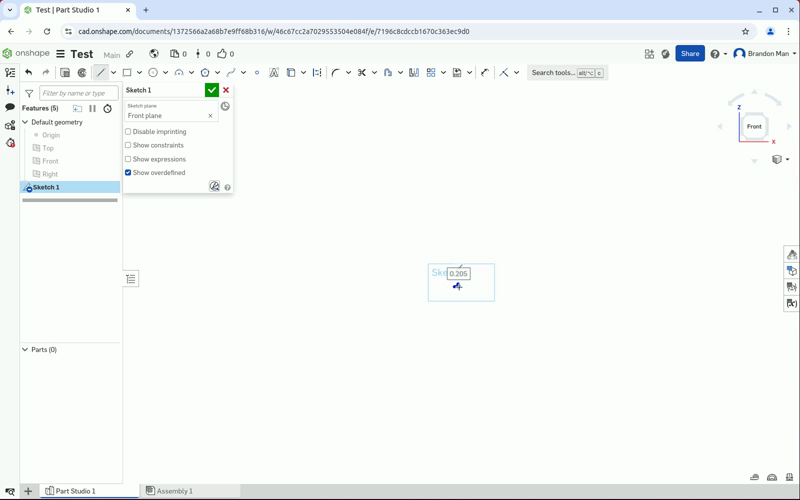
key_down(shift)
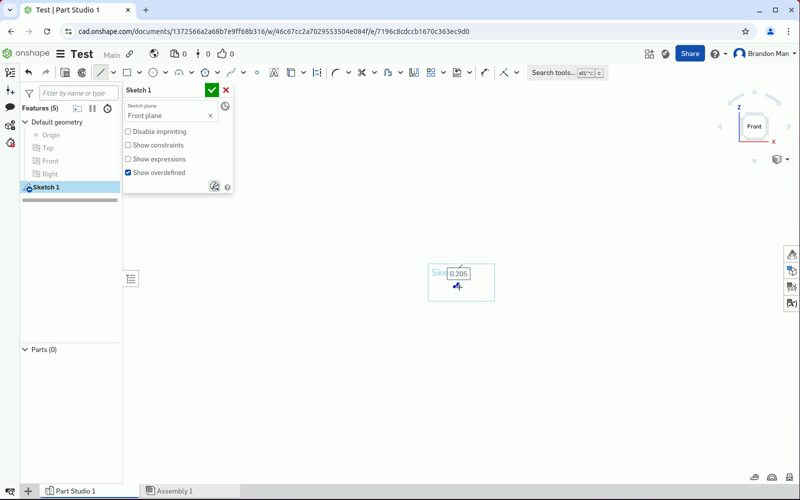
mouse_move(489, 286)
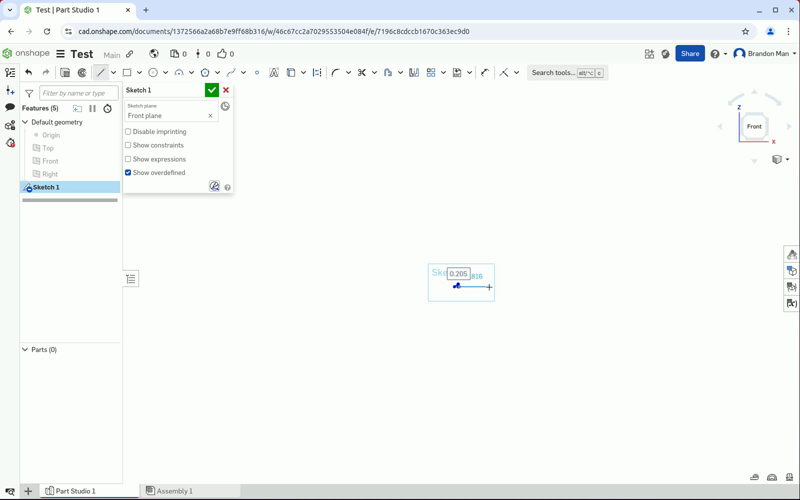
mouse_move(459, 283)
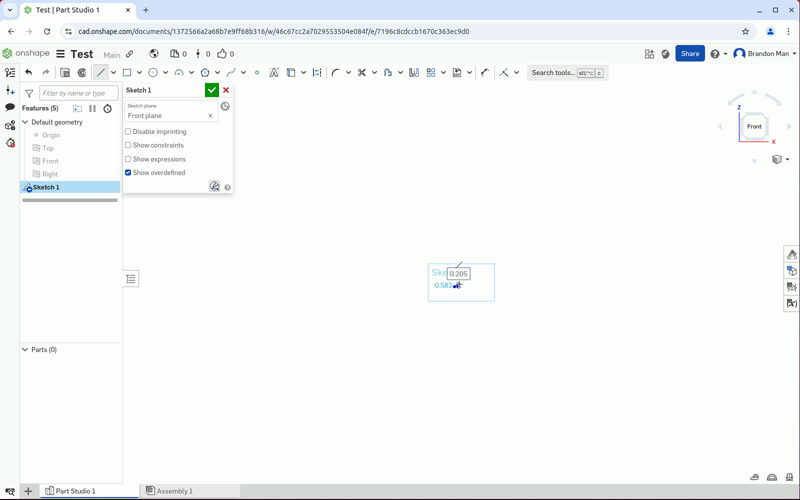
scroll(6)
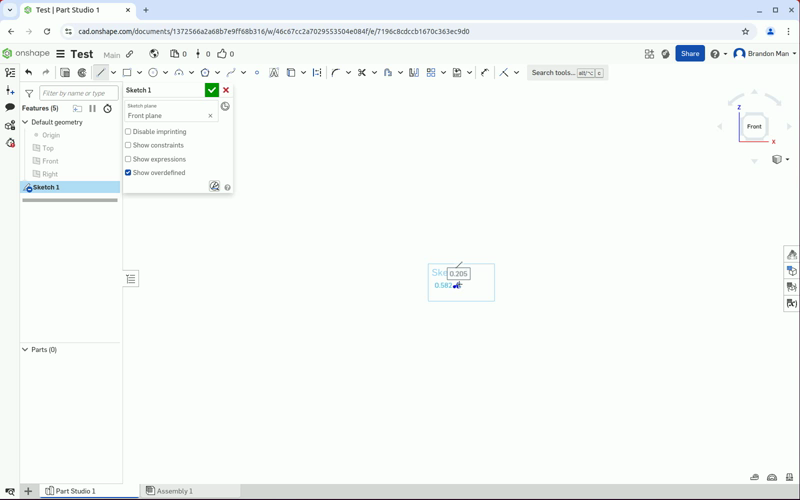
scroll(6)
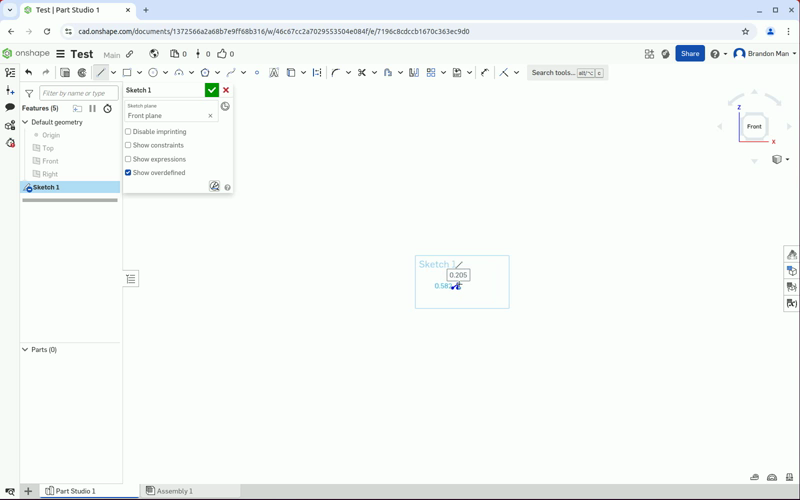
scroll(6)
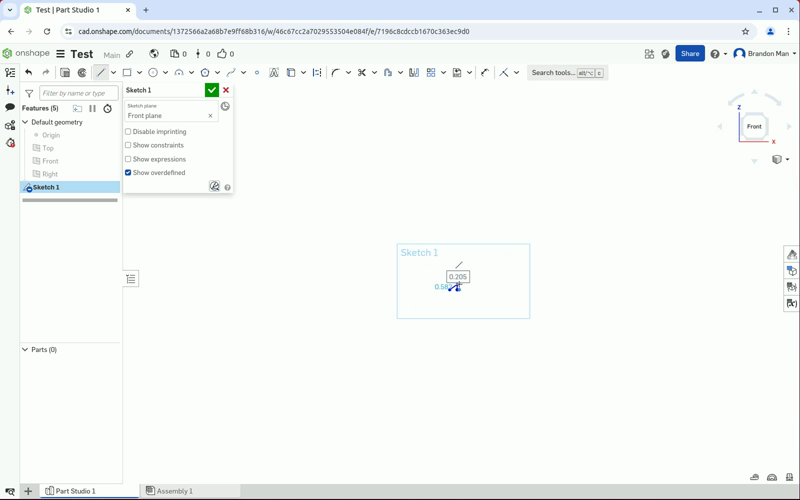
scroll(6)
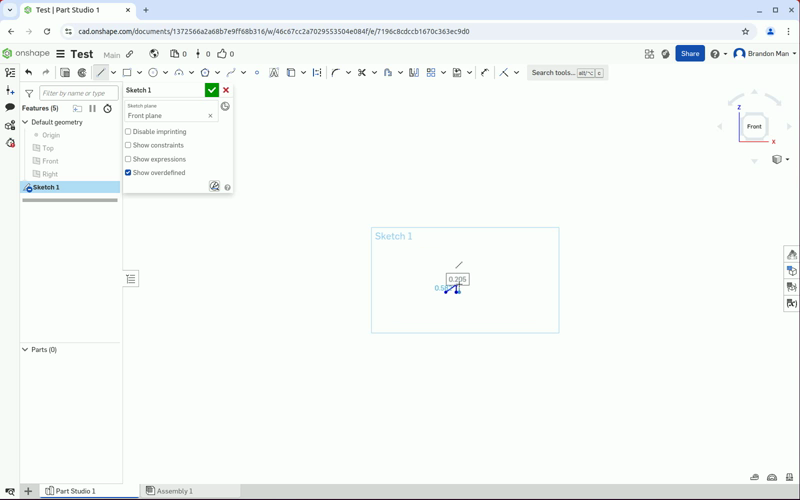
scroll(6)
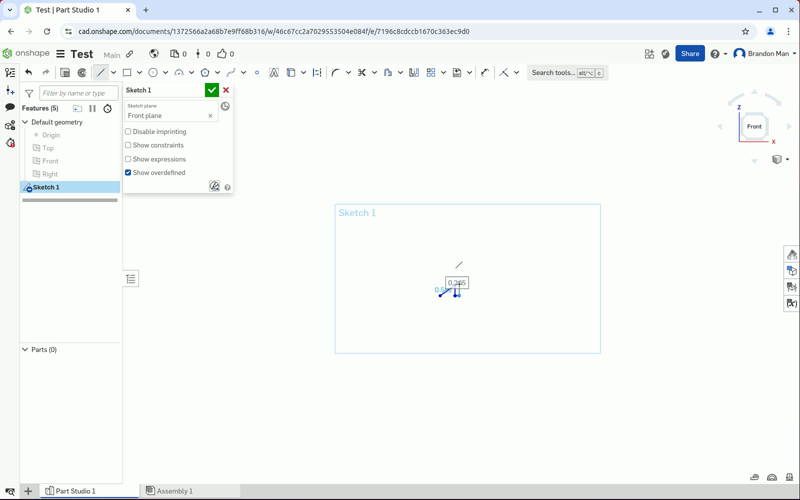
scroll(6)
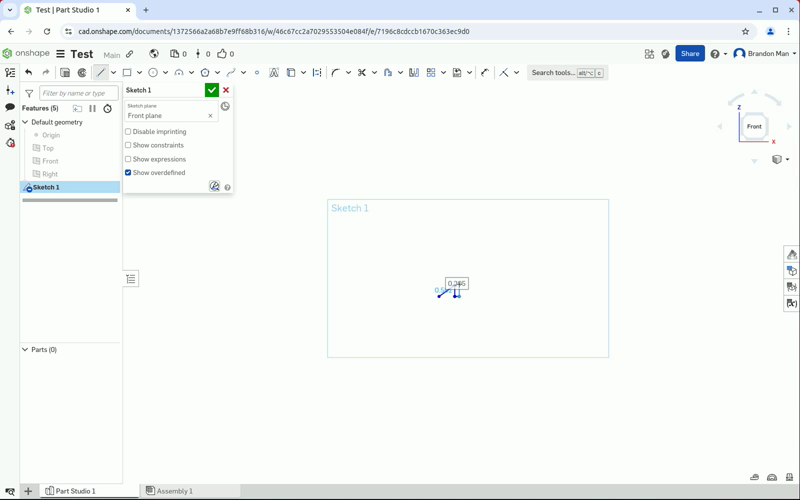
scroll(6)
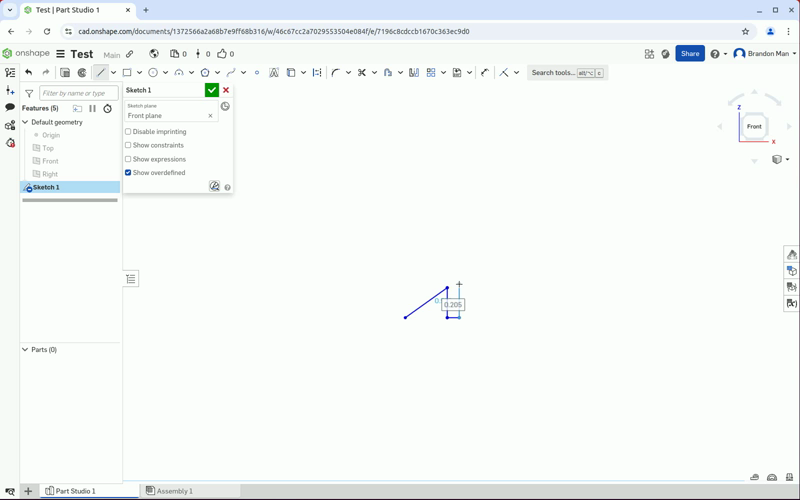
click(459, 283)
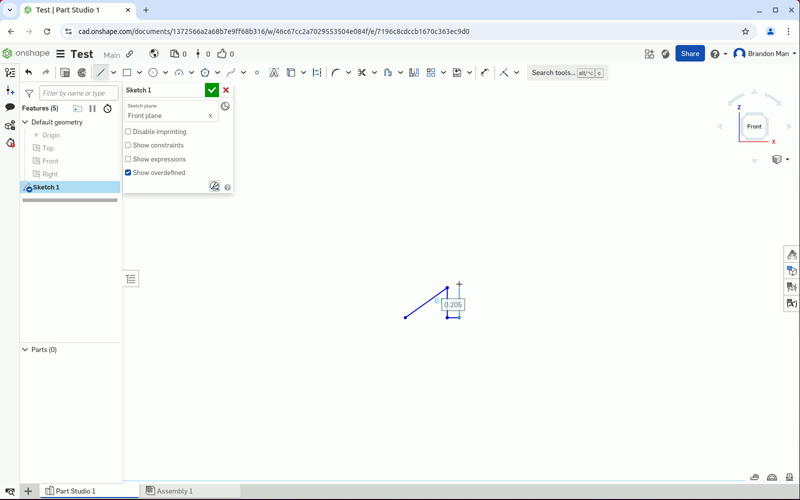
scroll(-6)
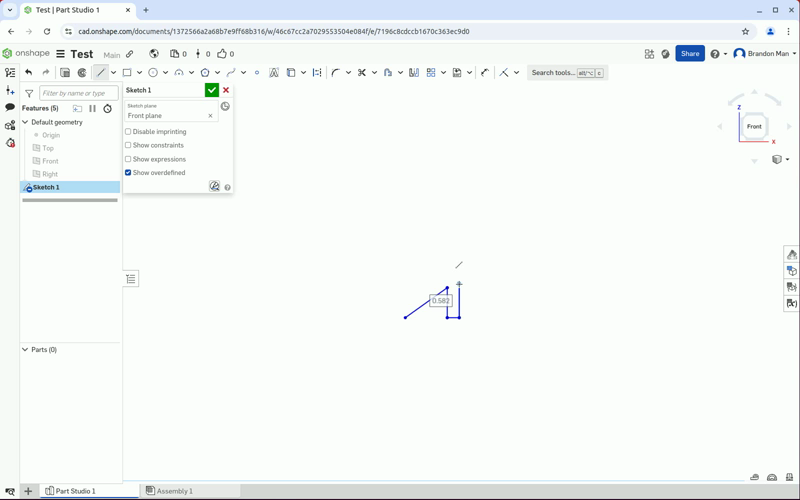
scroll(-6)
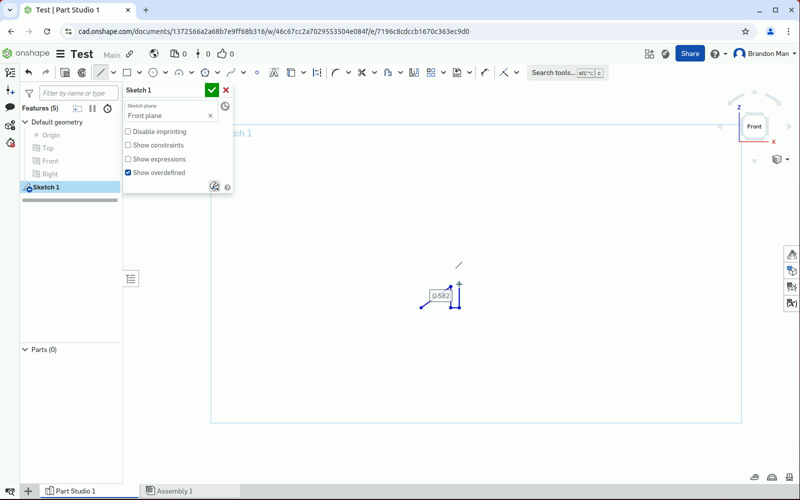
scroll(-6)
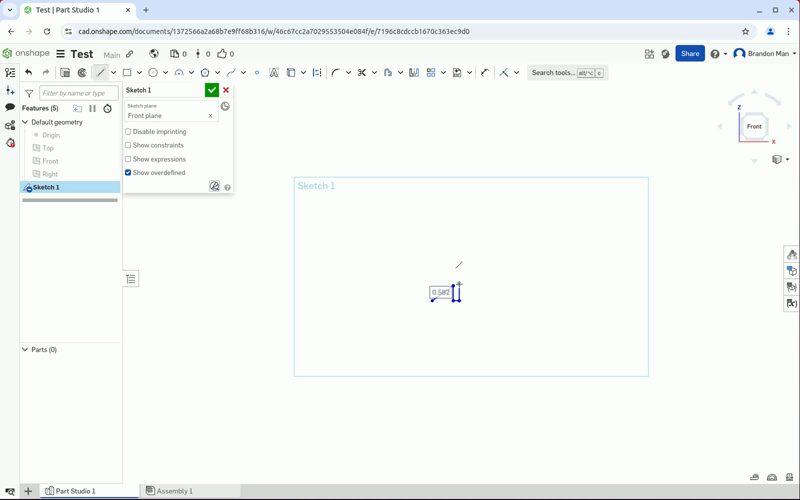
scroll(-6)
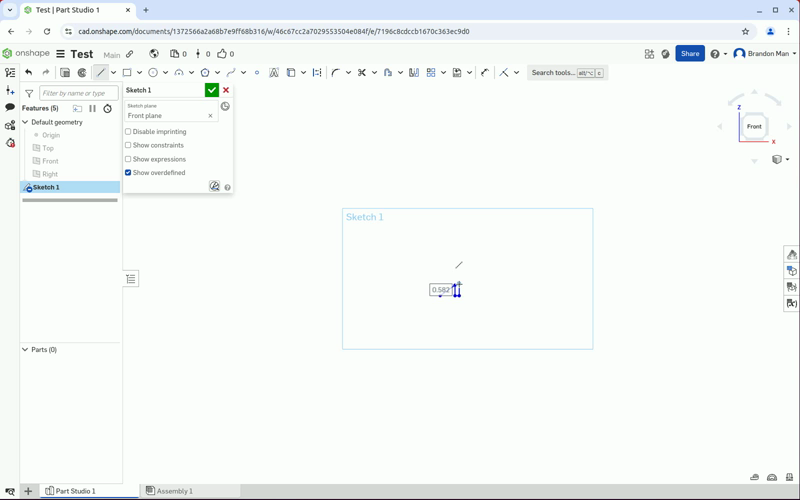
scroll(-6)
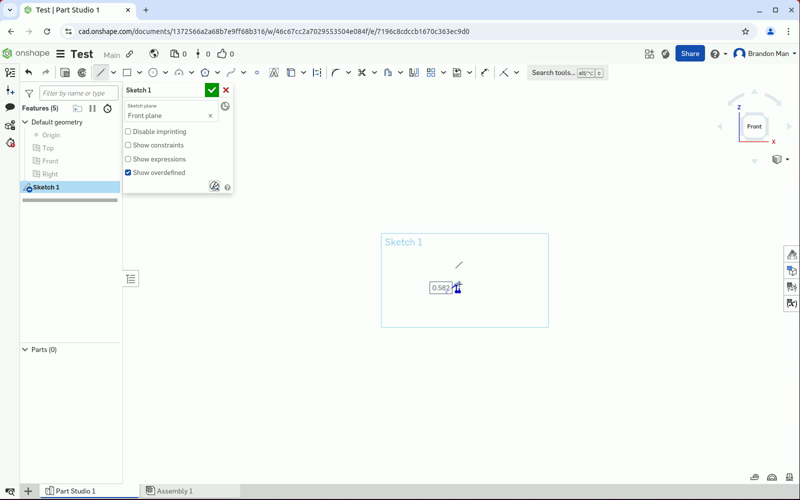
scroll(-6)
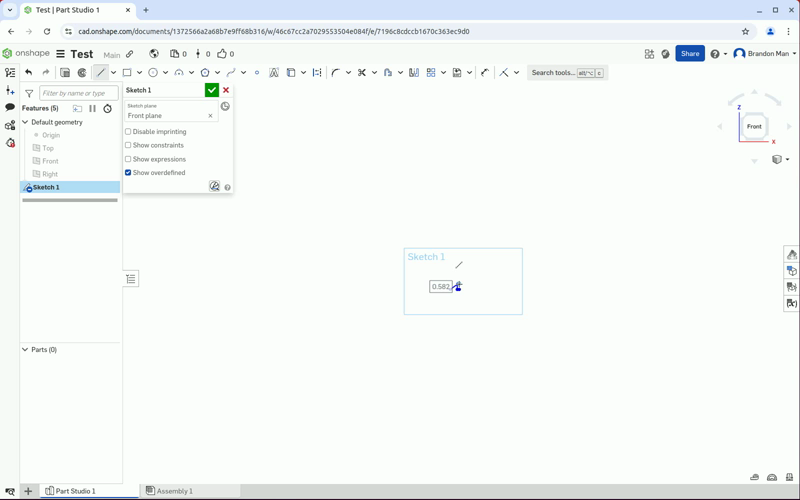
scroll(-6)
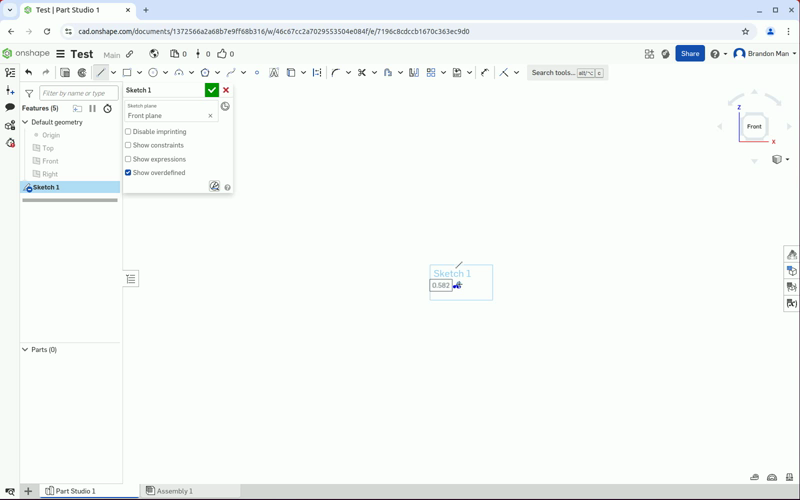
key_up(shift)
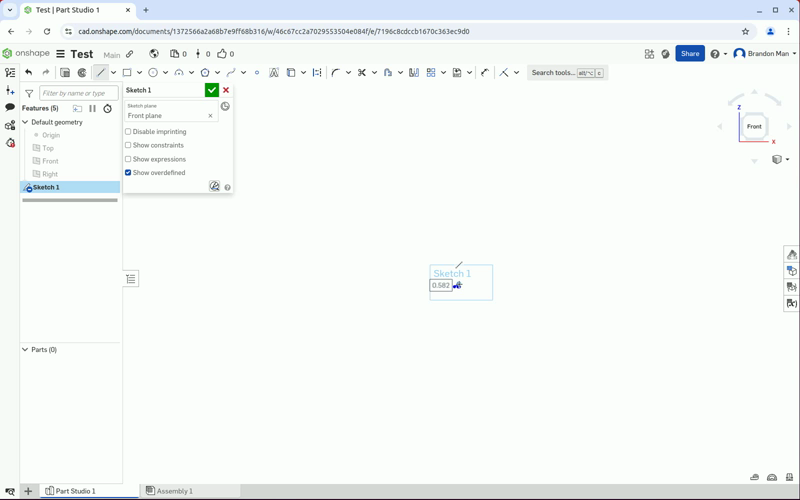
key_down(shift)
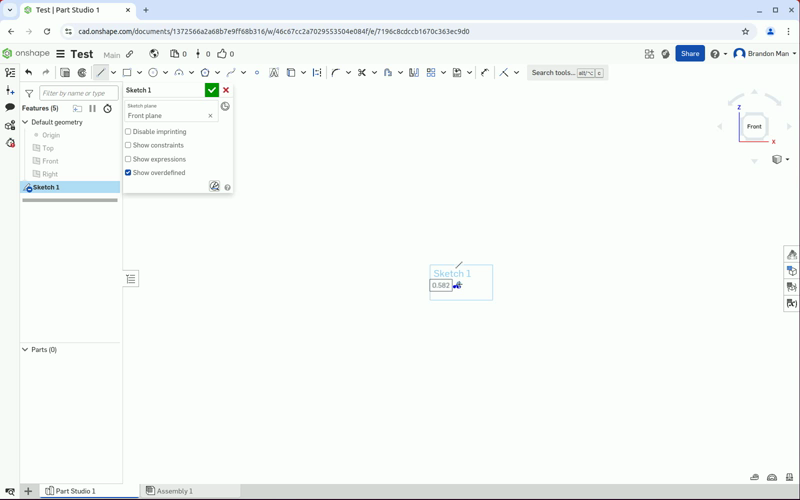
mouse_move(489, 283)
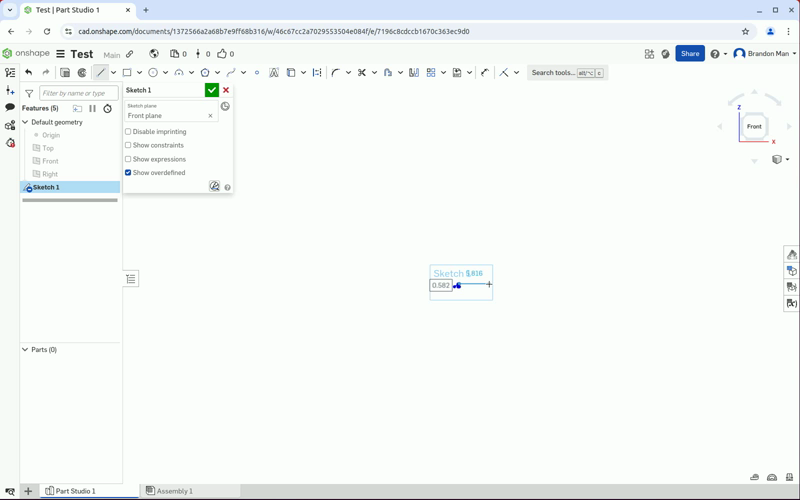
mouse_move(471, 276)
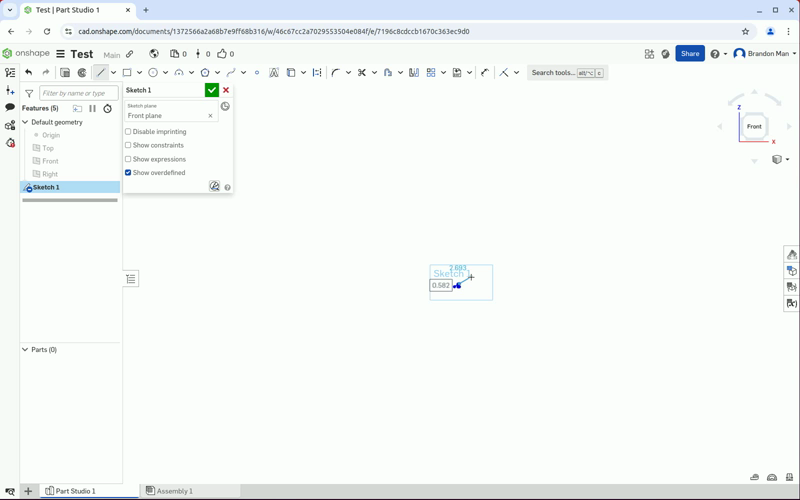
click(471, 276)
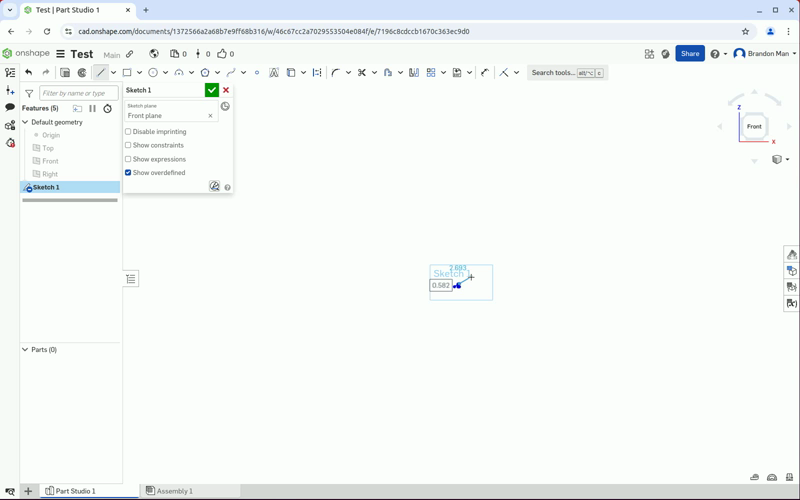
key_up(shift)
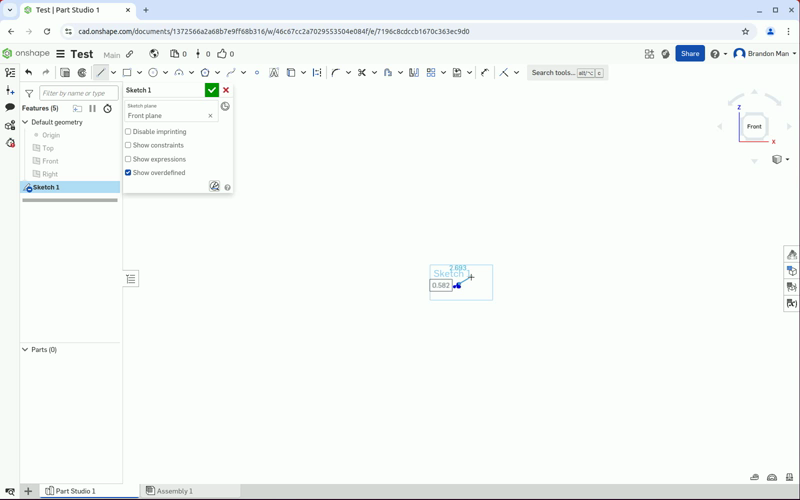
key_down(shift)
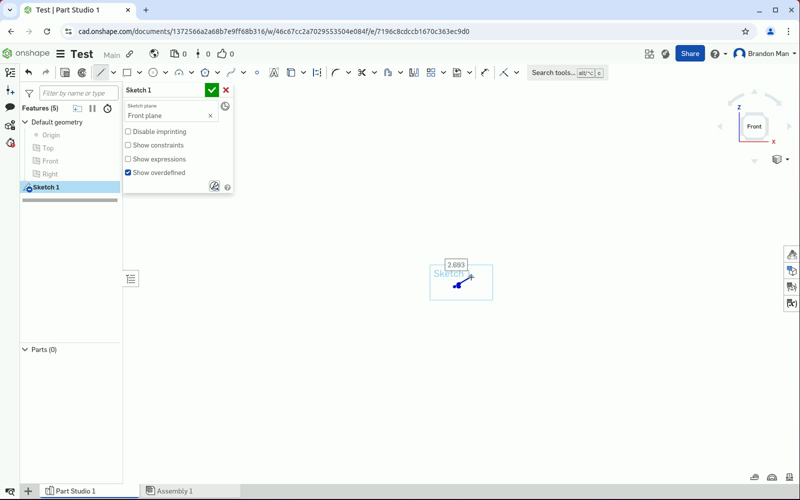
mouse_move(501, 276)
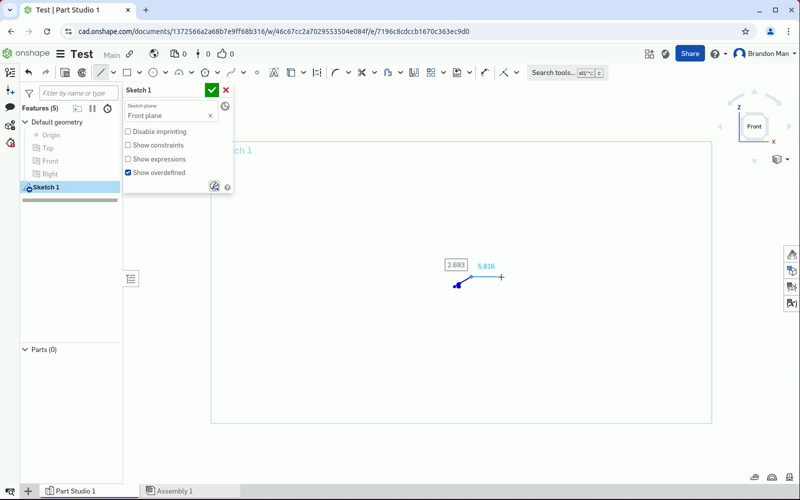
mouse_move(471, 275)
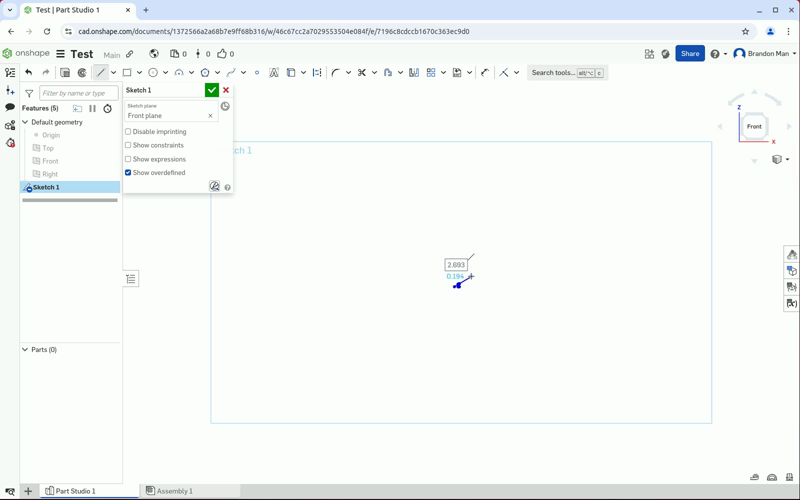
scroll(6)
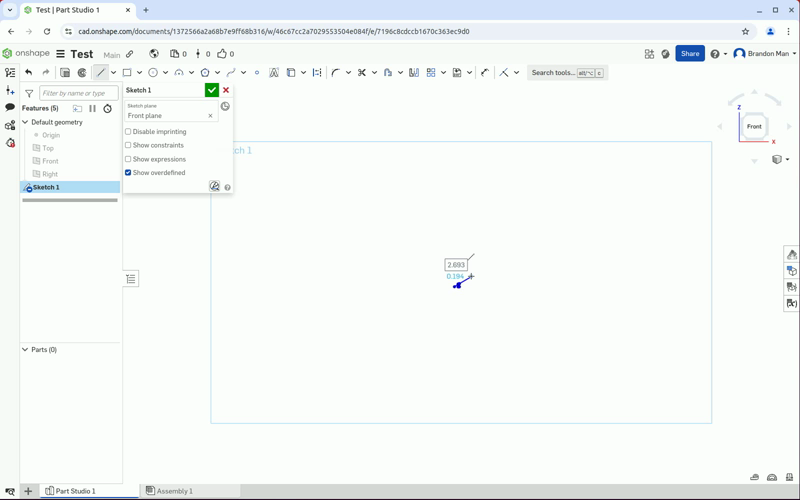
scroll(6)
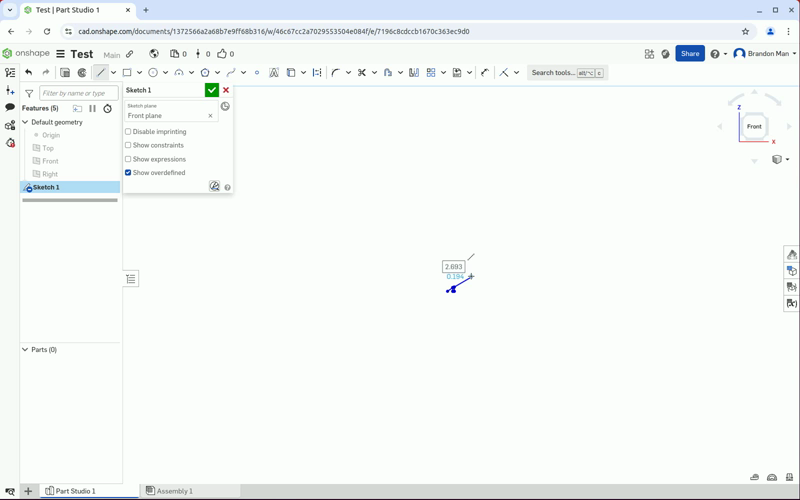
scroll(6)
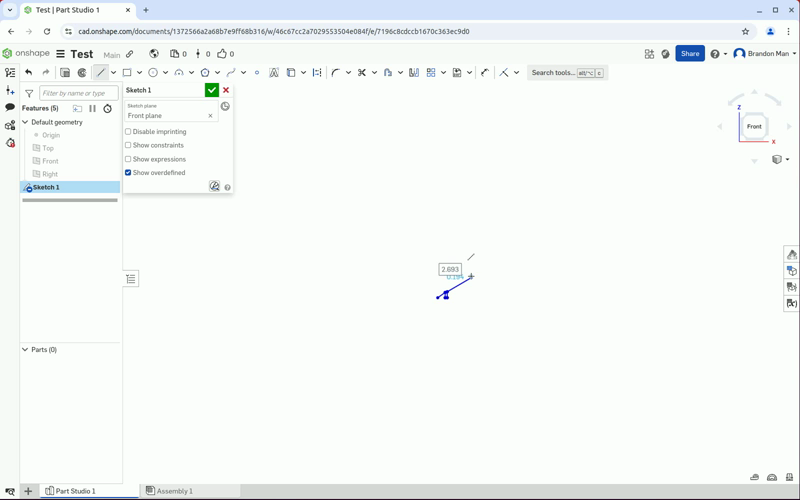
scroll(6)
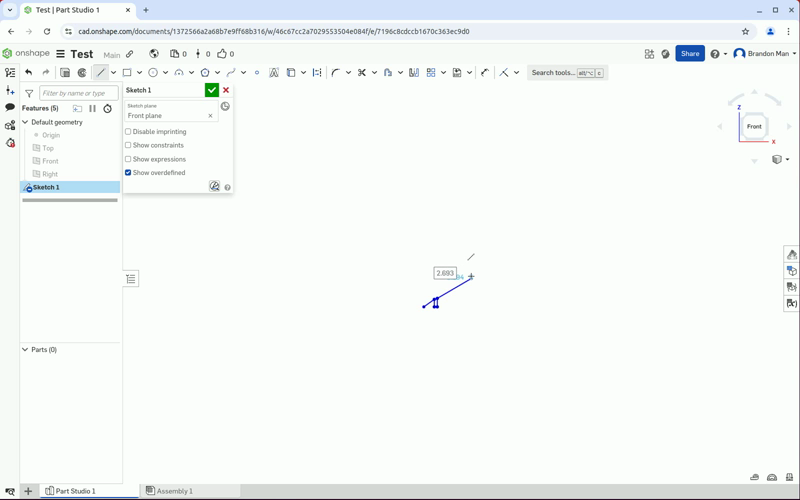
scroll(6)
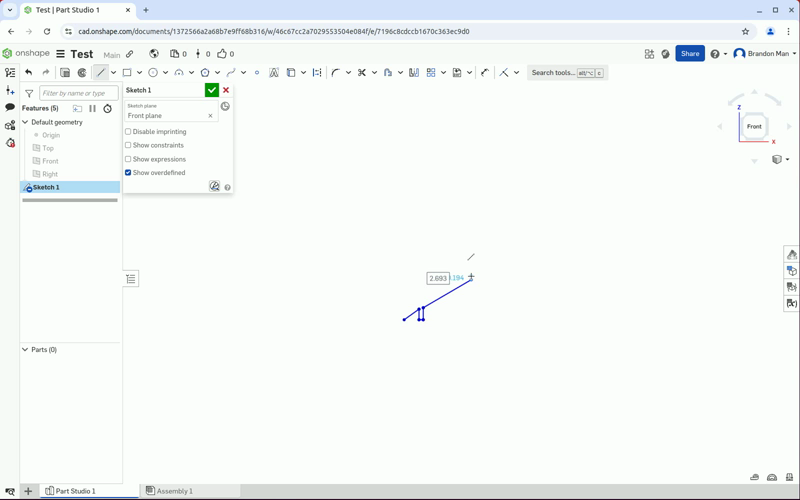
scroll(6)
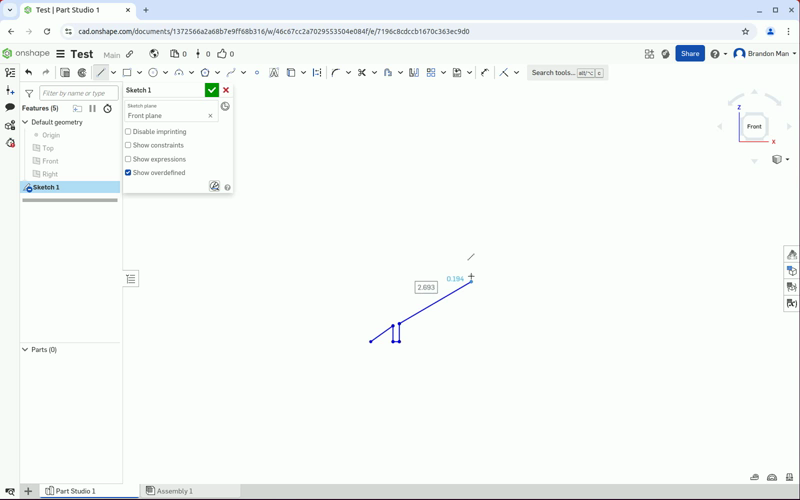
scroll(6)
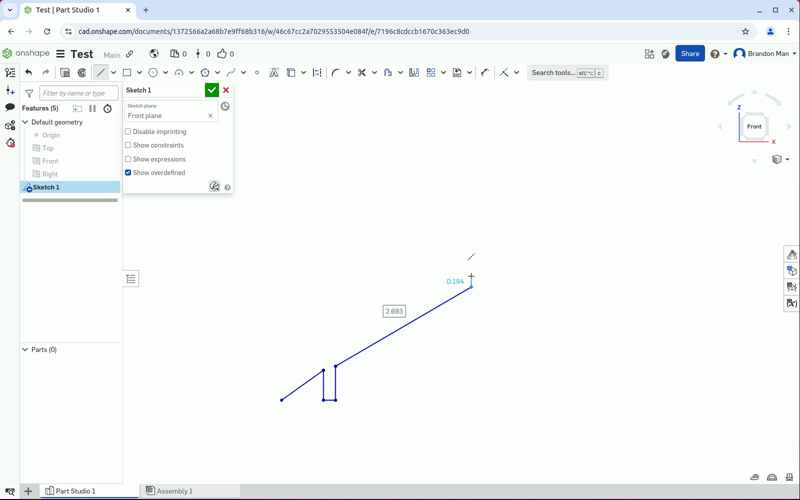
click(471, 275)
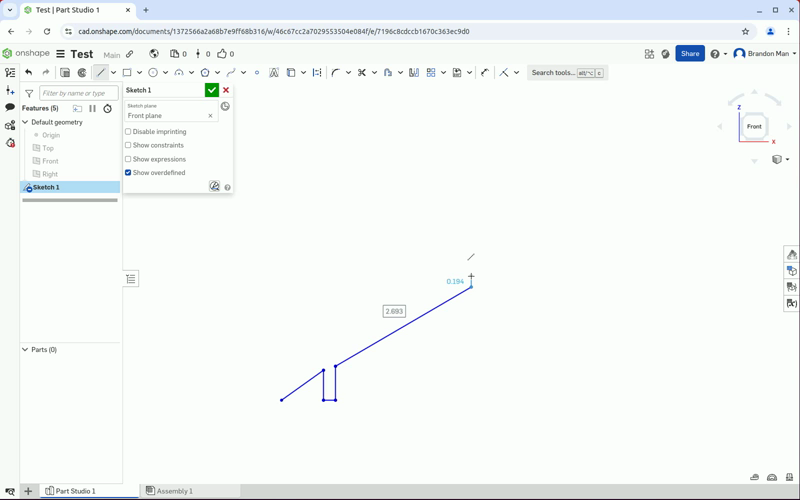
scroll(-6)
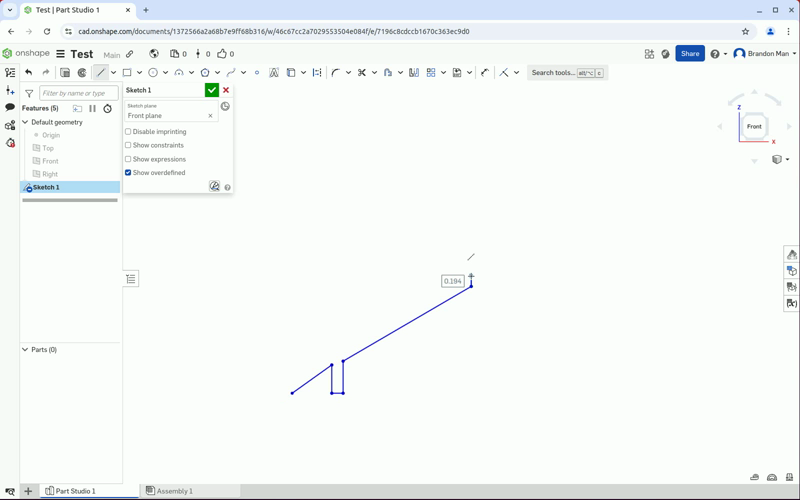
scroll(-6)
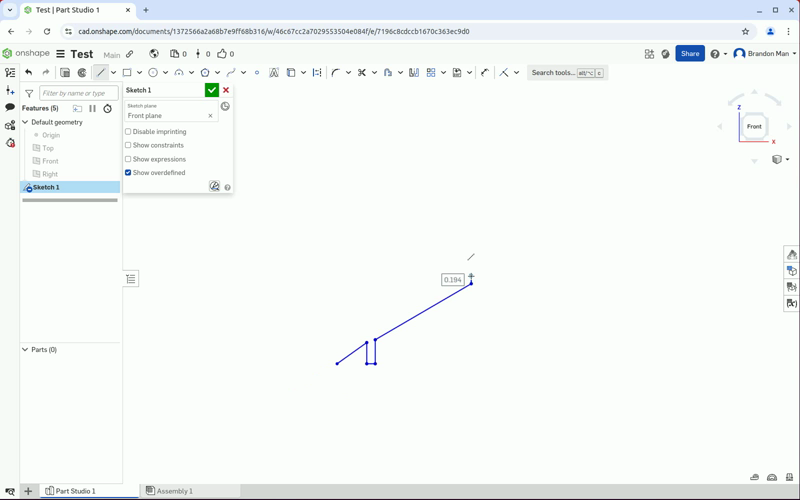
scroll(-6)
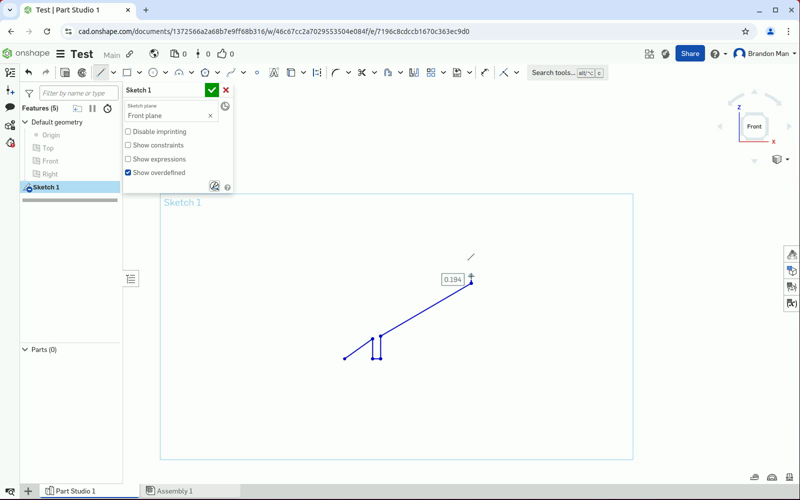
scroll(-6)
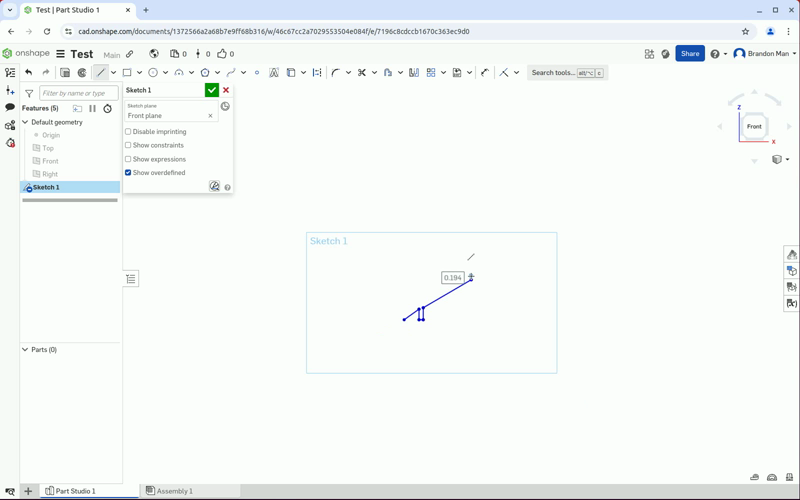
scroll(-6)
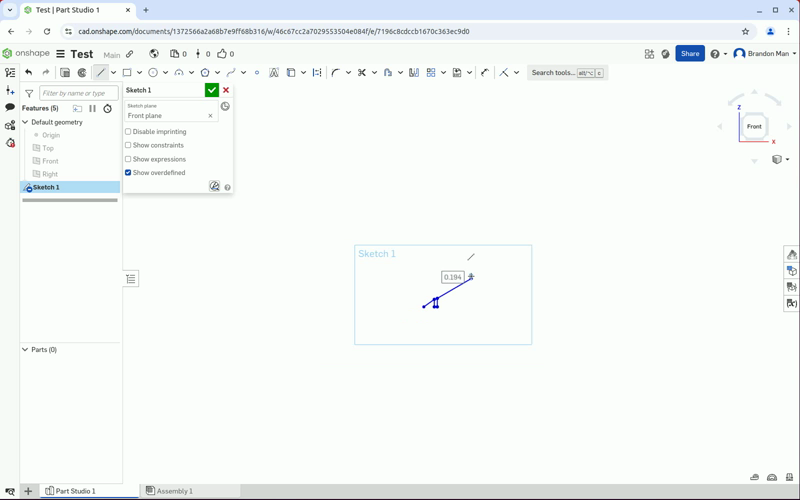
scroll(-6)
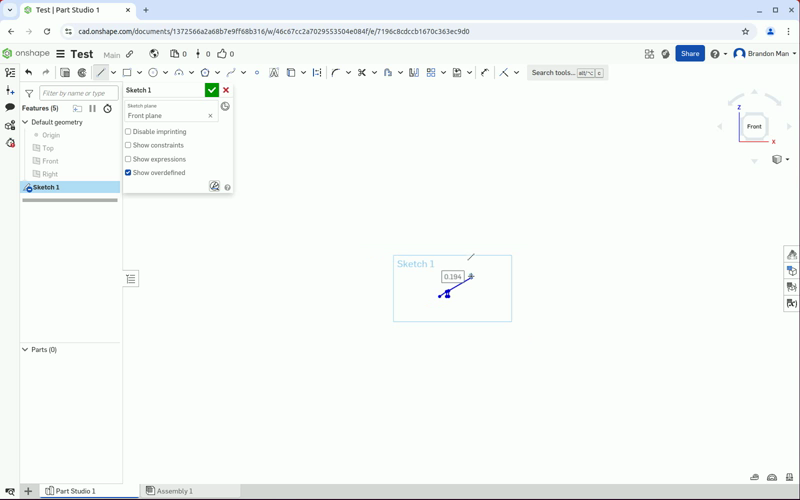
scroll(-6)
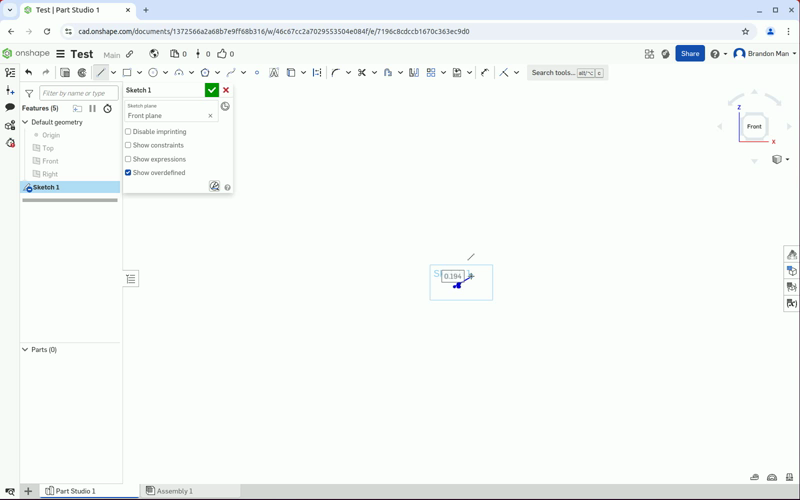
key_up(shift)
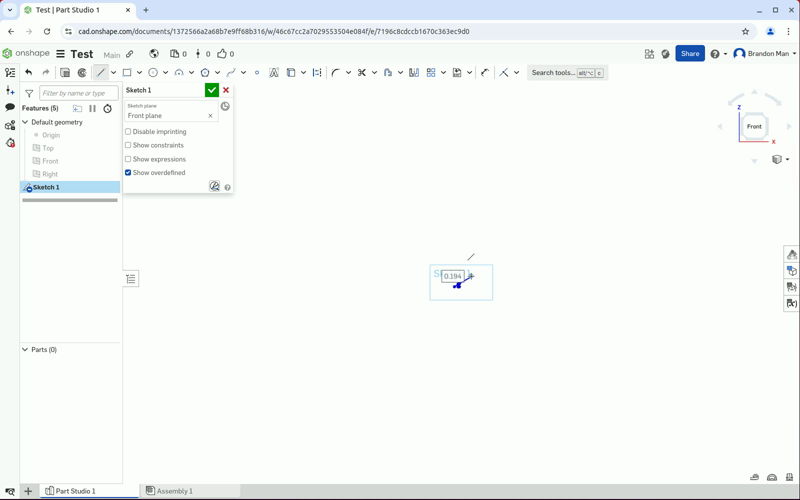
key_down(shift)
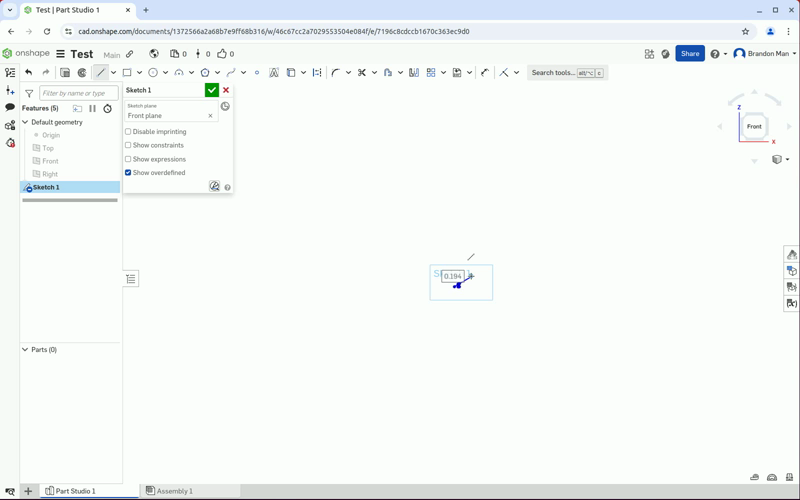
mouse_move(501, 275)
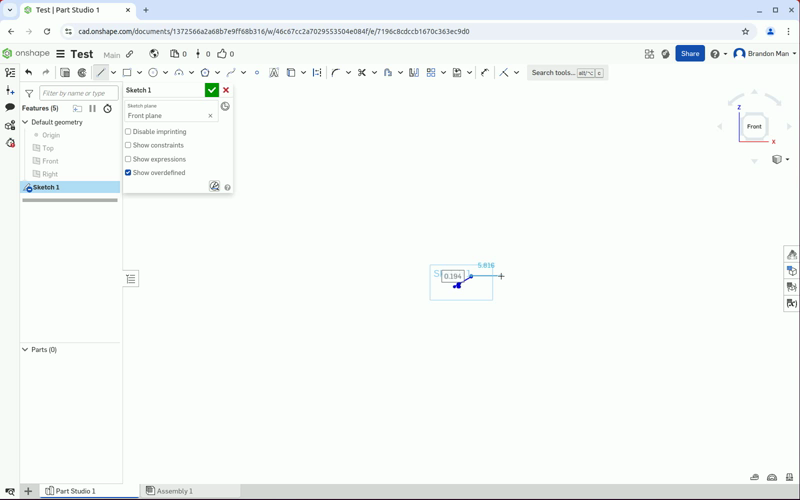
mouse_move(454, 285)
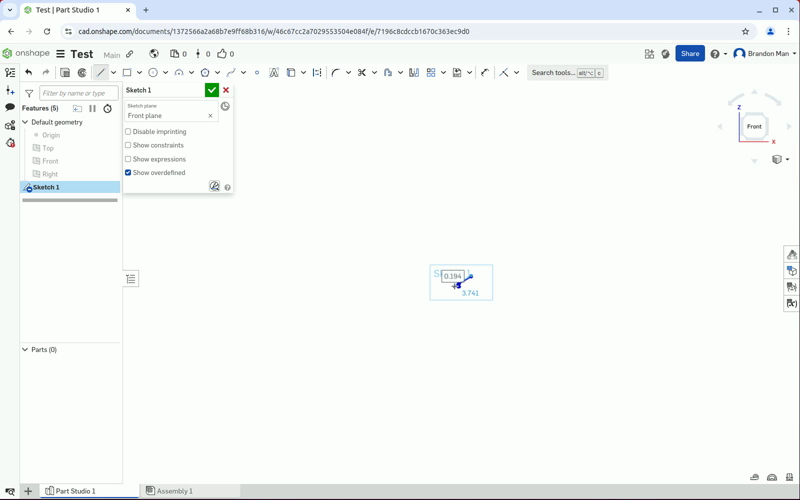
scroll(6)
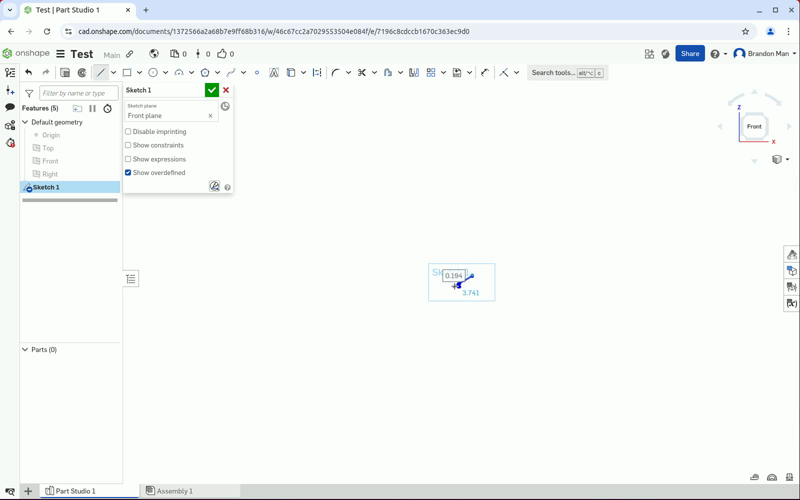
scroll(6)
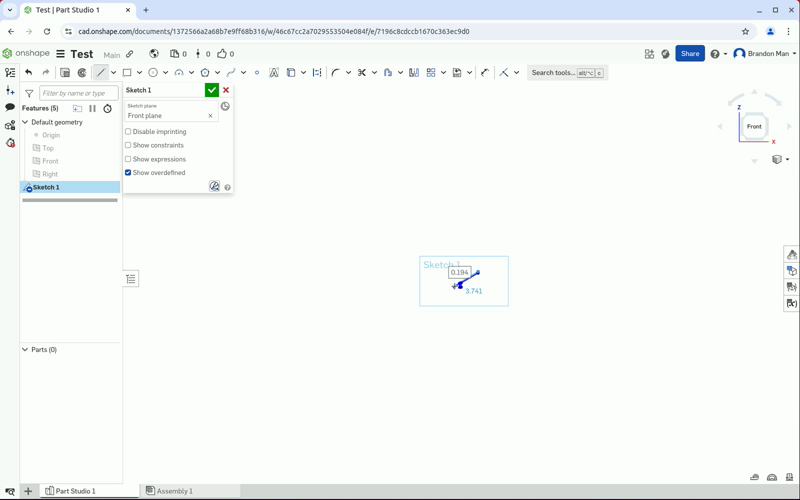
scroll(6)
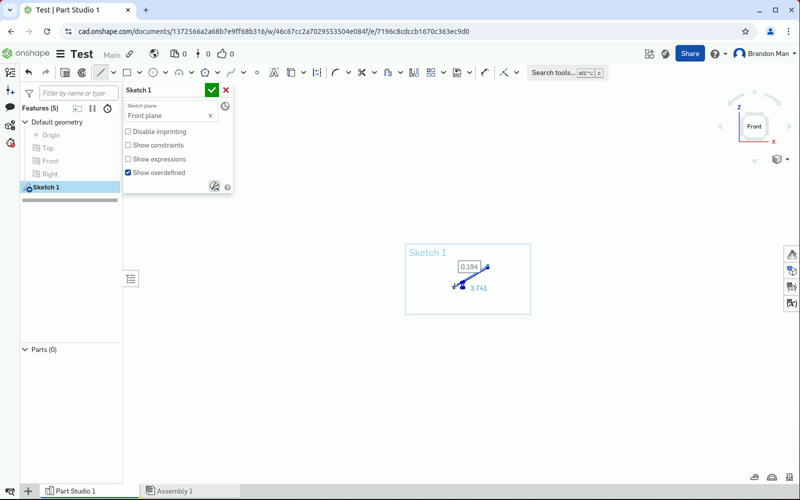
scroll(6)
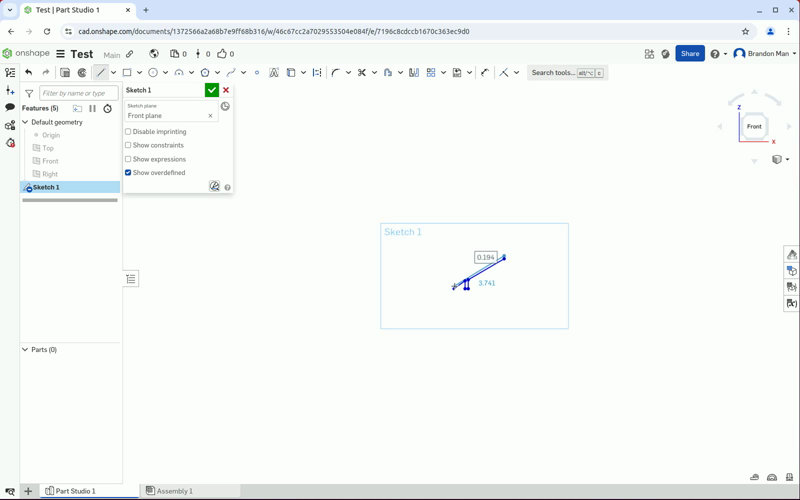
scroll(6)
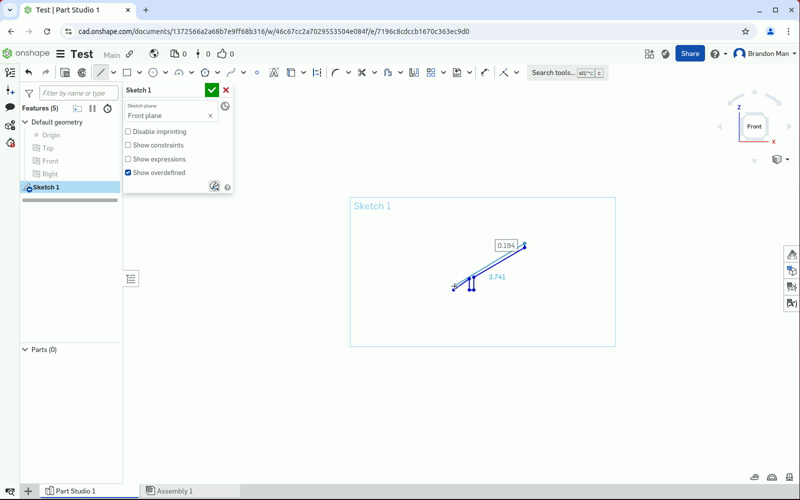
scroll(6)
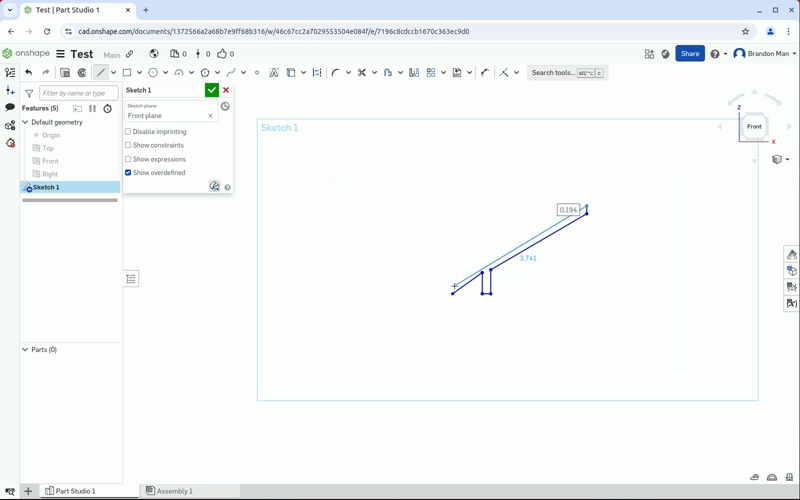
scroll(6)
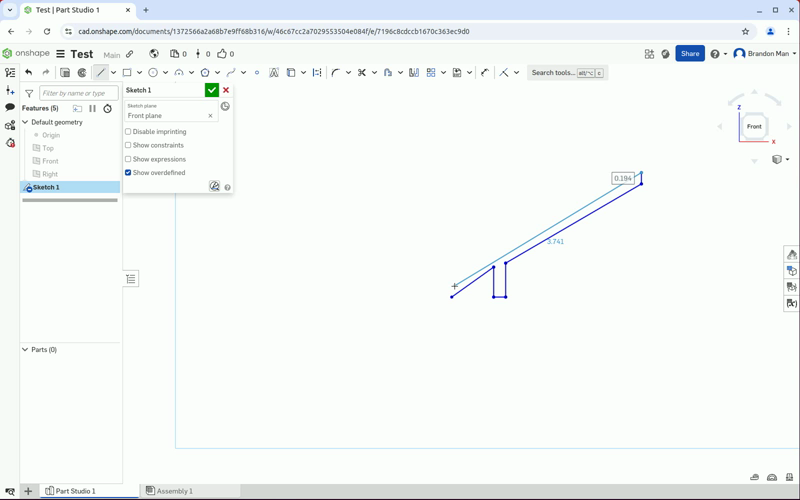
click(454, 285)
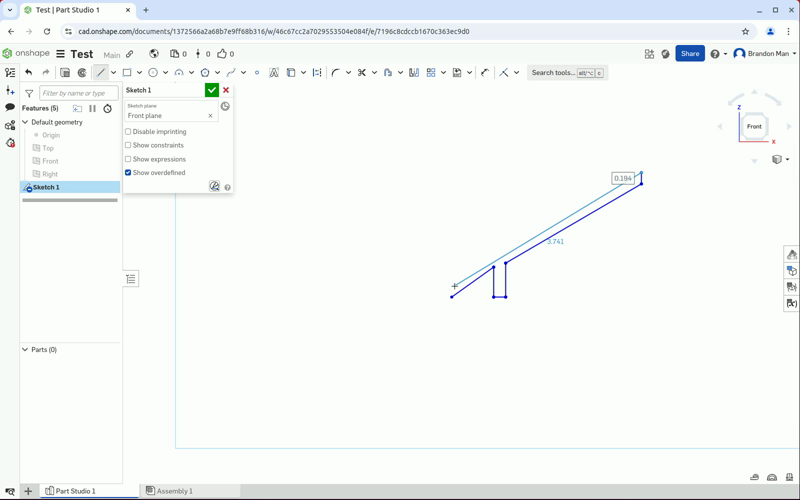
scroll(-6)
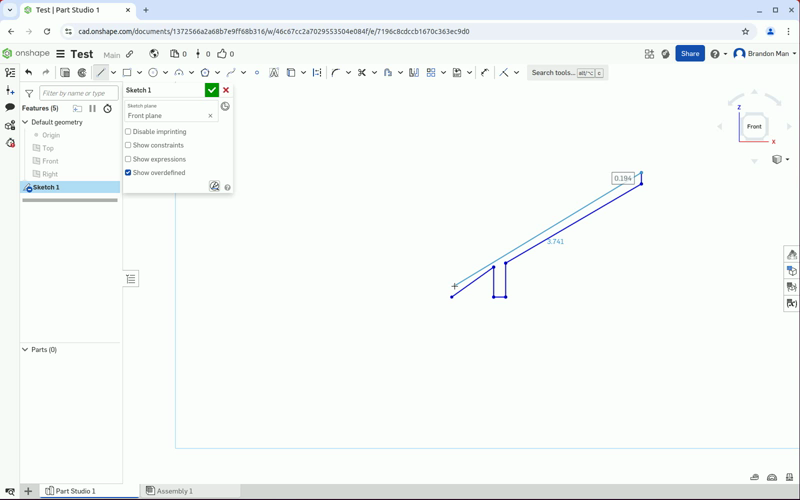
scroll(-6)
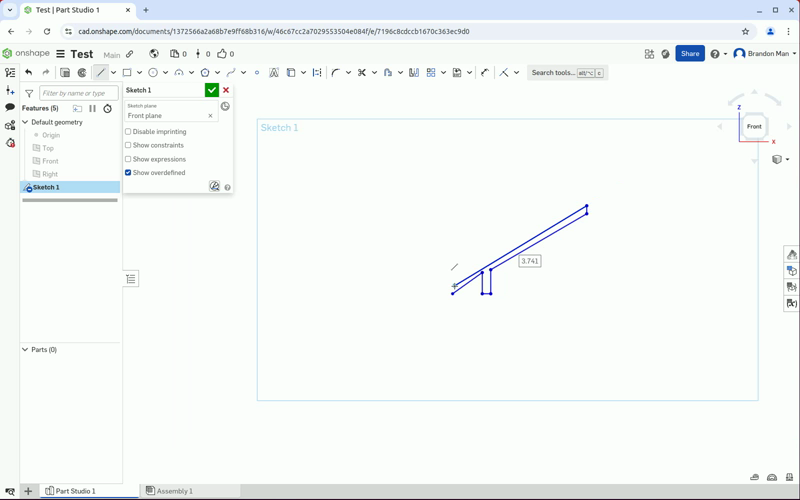
scroll(-6)
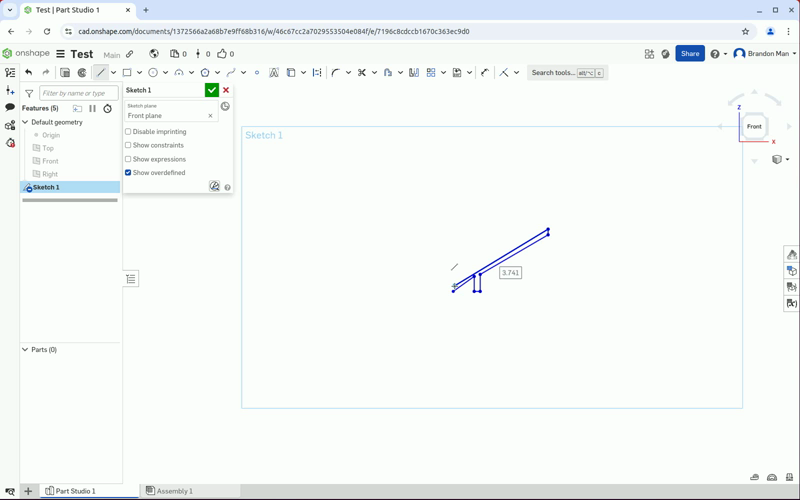
scroll(-6)
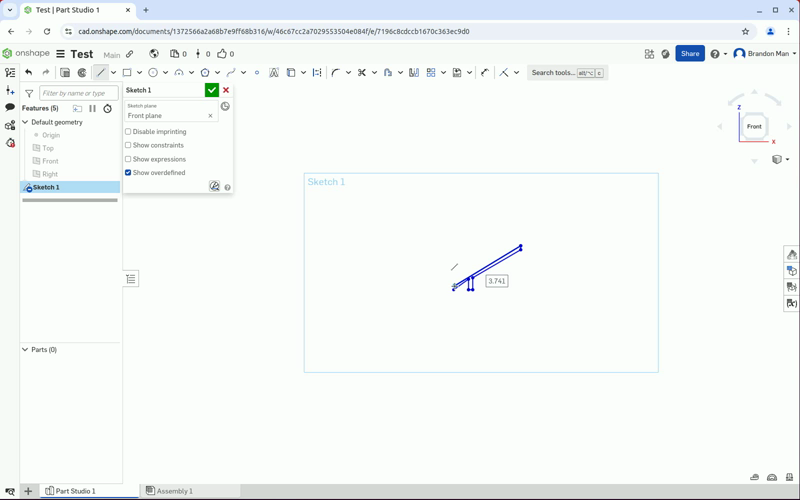
scroll(-6)
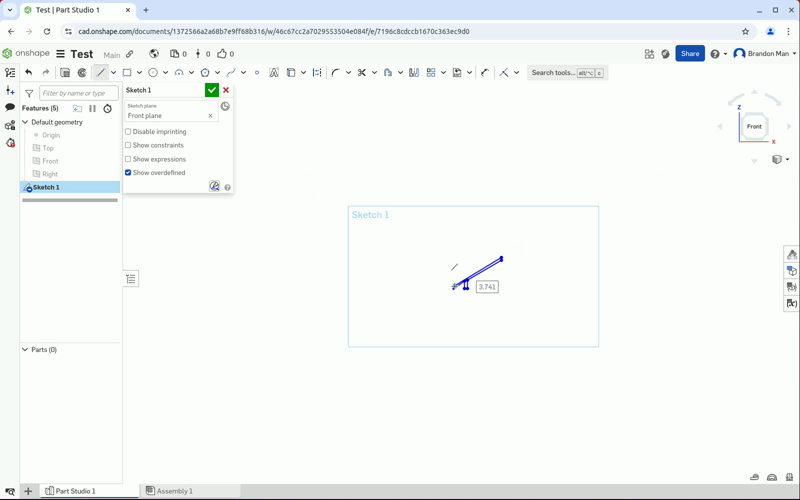
scroll(-6)
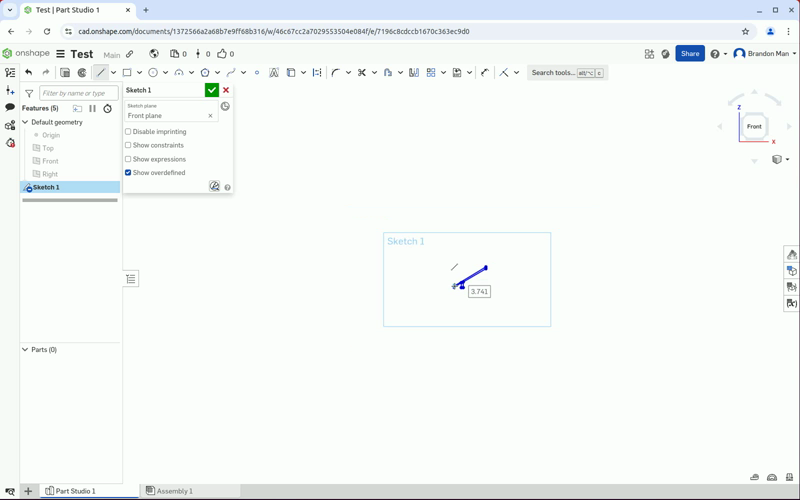
scroll(-6)
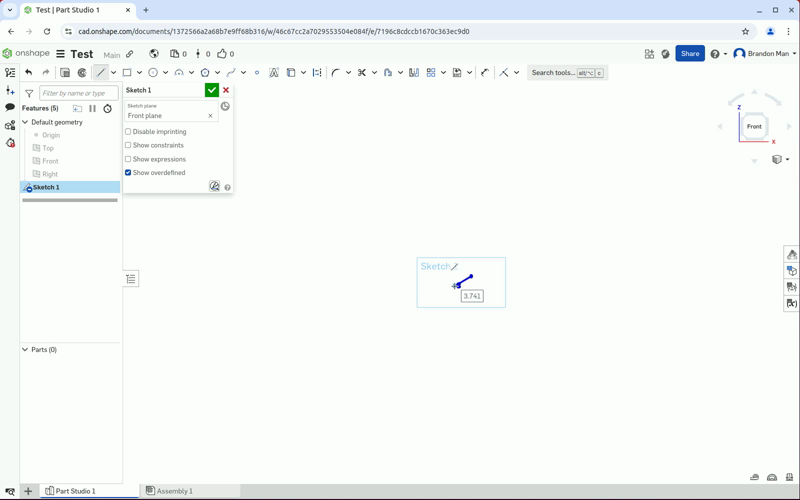
key_up(shift)
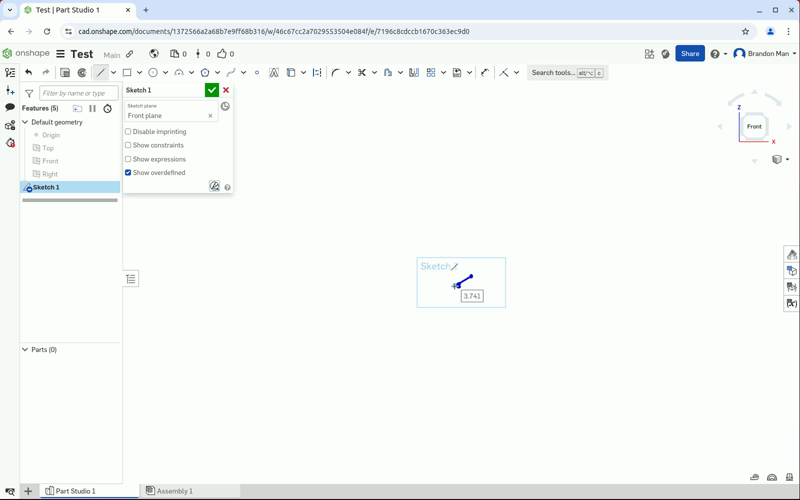
mouse_move(484, 285)
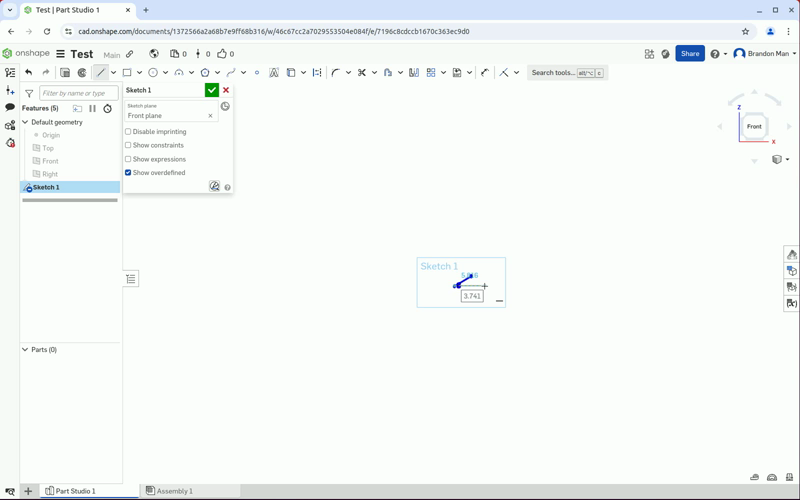
key_down(shift)
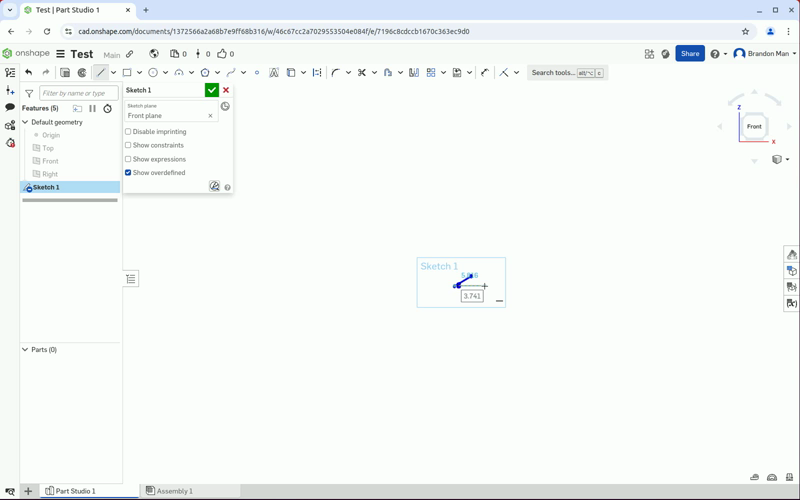
mouse_move(454, 286)
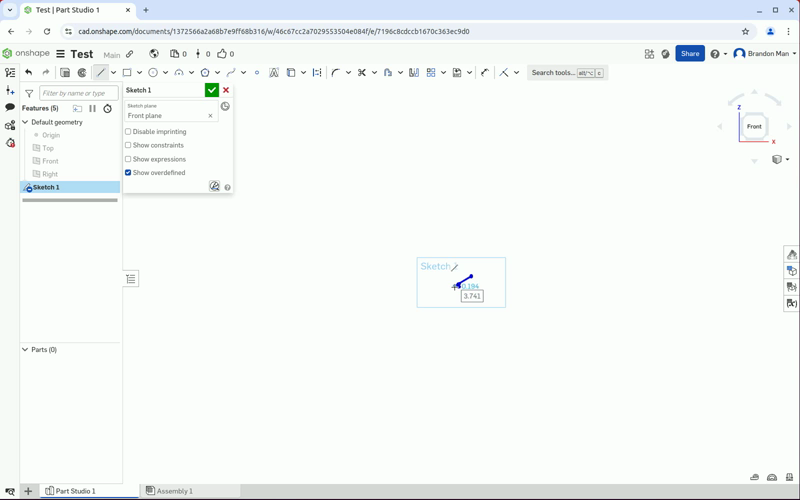
scroll(6)
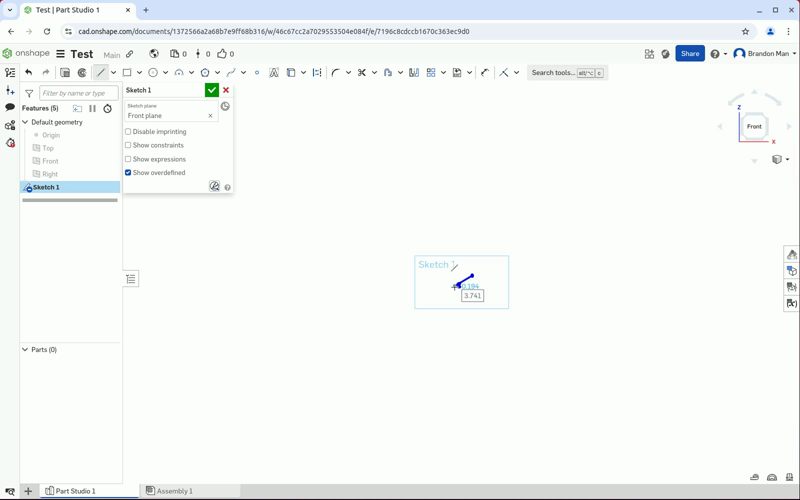
scroll(6)
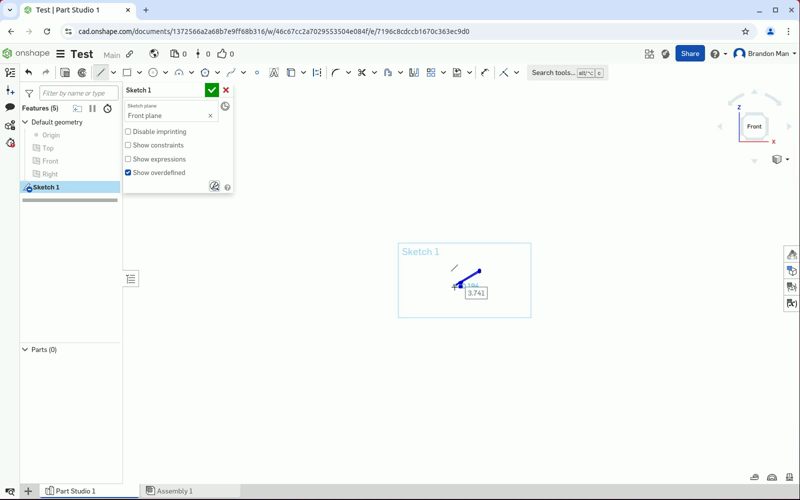
scroll(6)
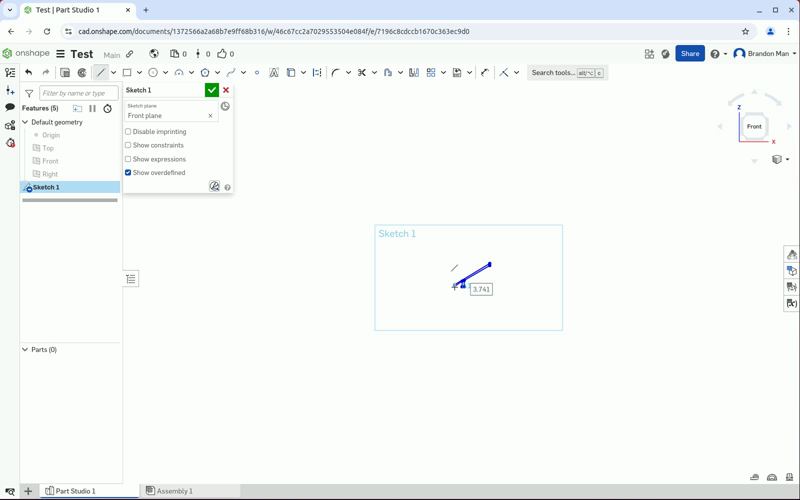
scroll(6)
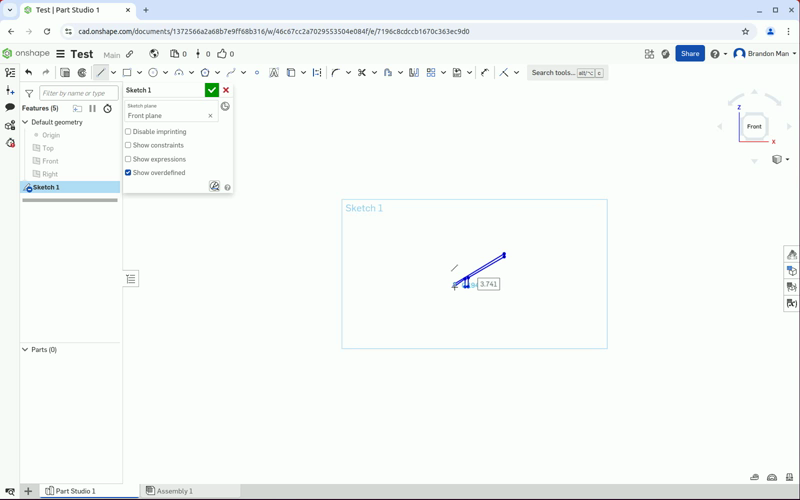
scroll(6)
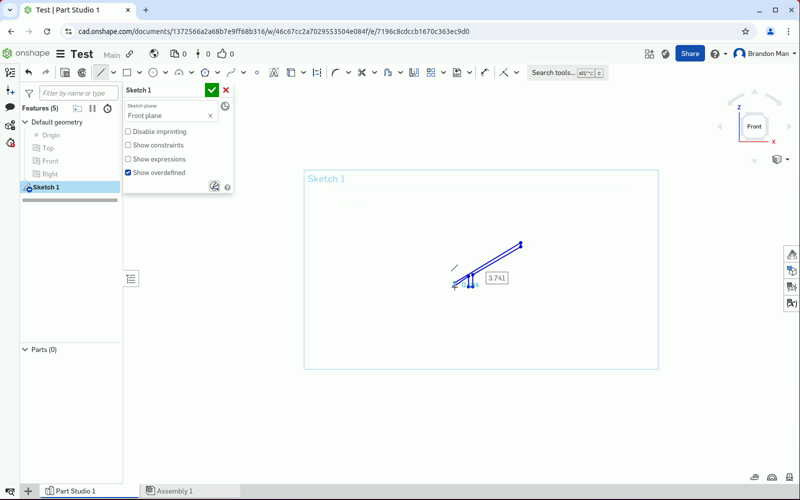
scroll(6)
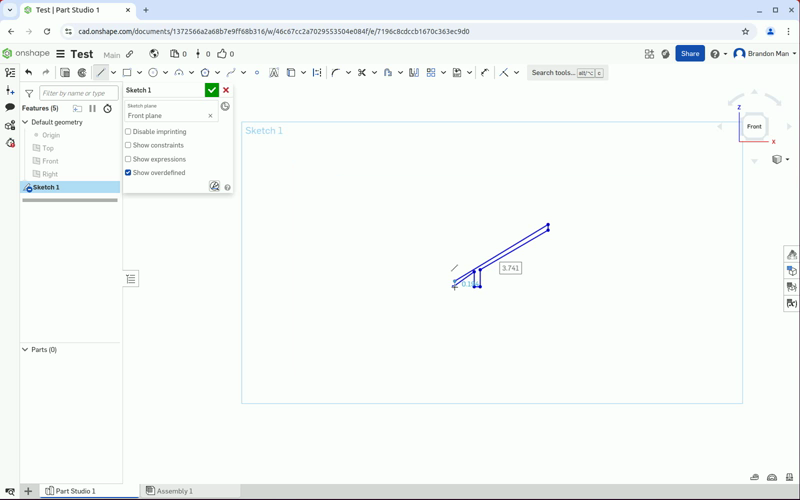
scroll(6)
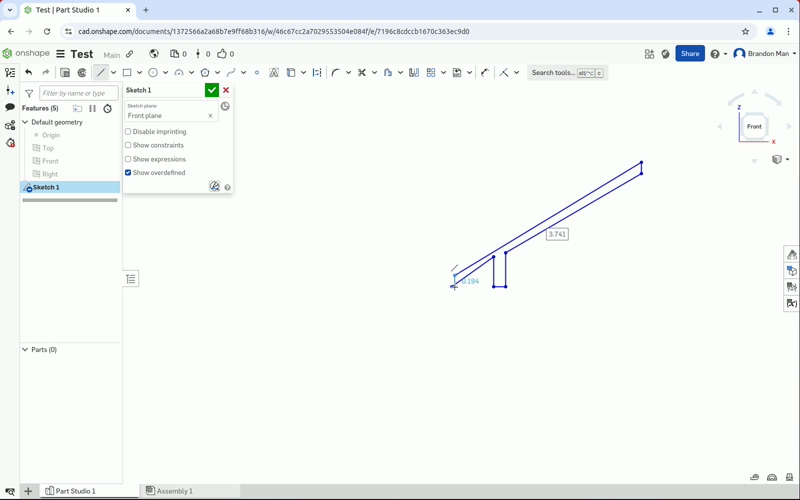
key_up(shift)
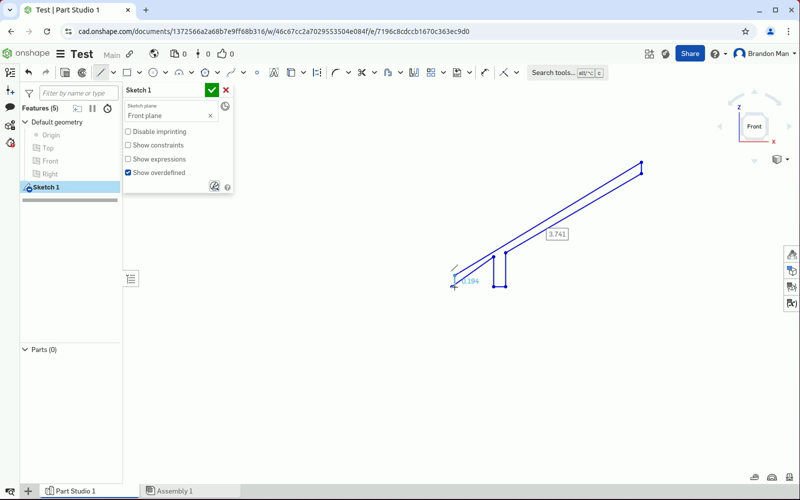
click(454, 286)
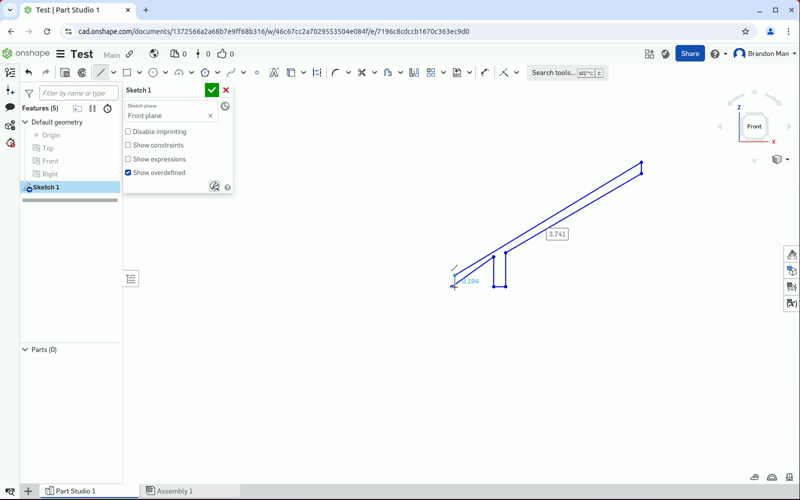
scroll(-6)
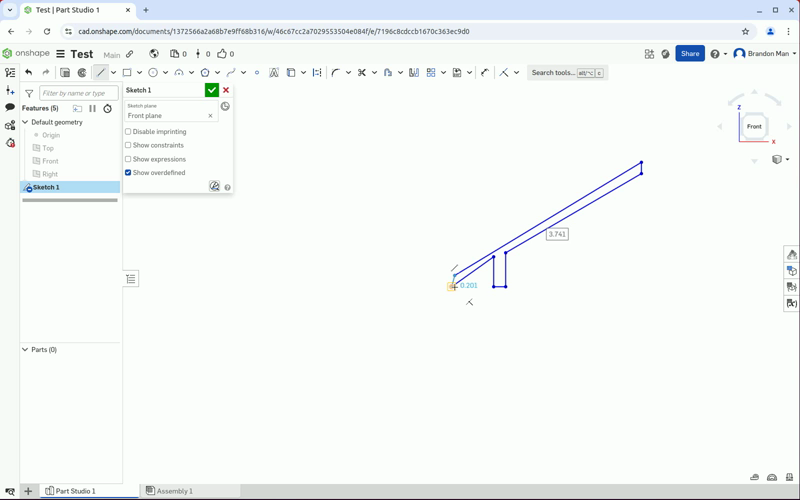
scroll(-6)
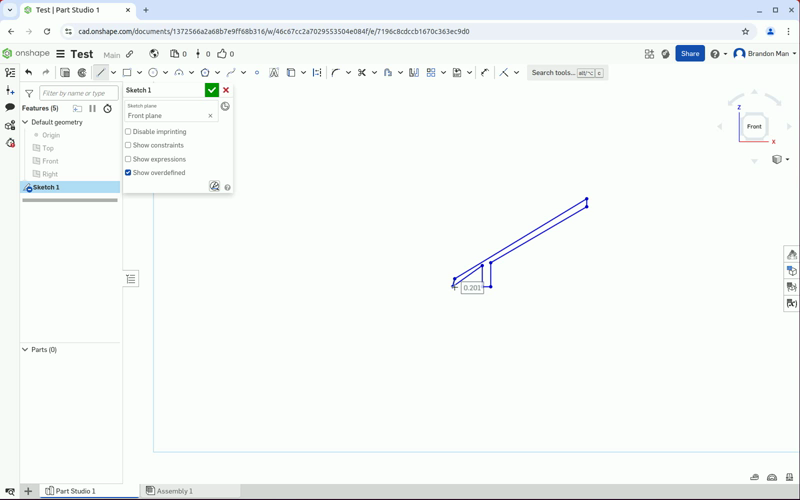
scroll(-6)
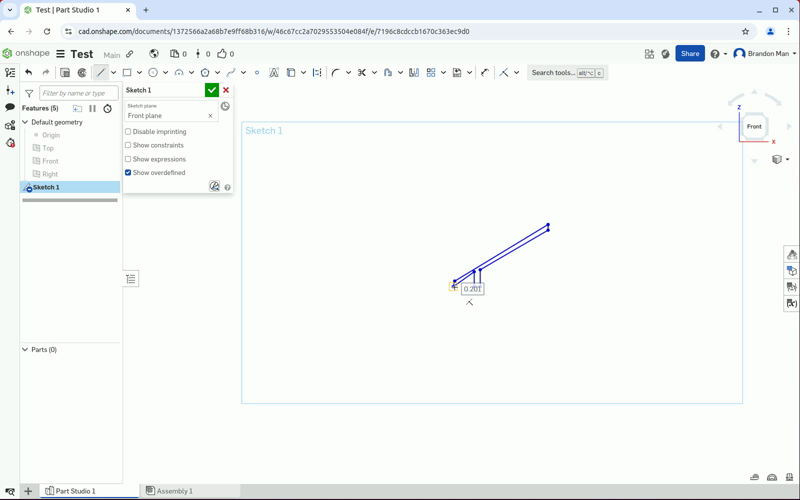
scroll(-6)
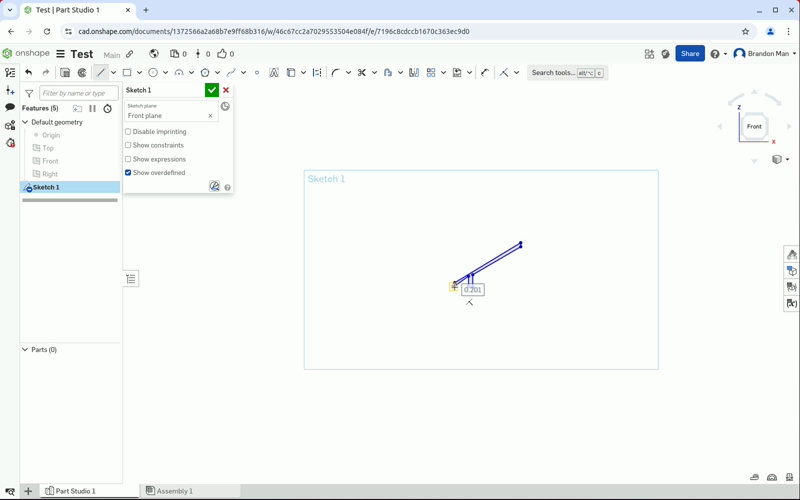
scroll(-6)
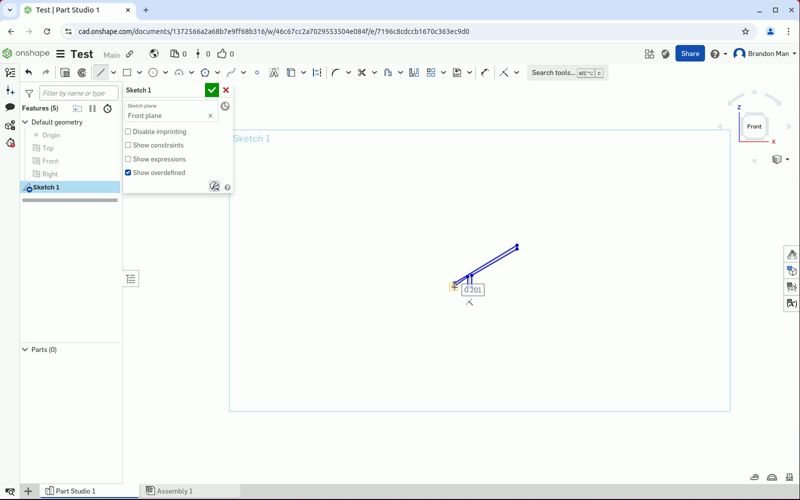
scroll(-6)
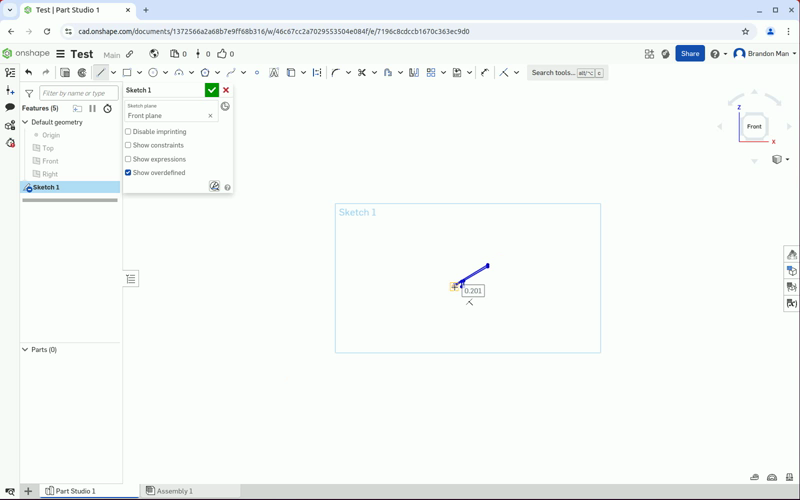
scroll(-6)
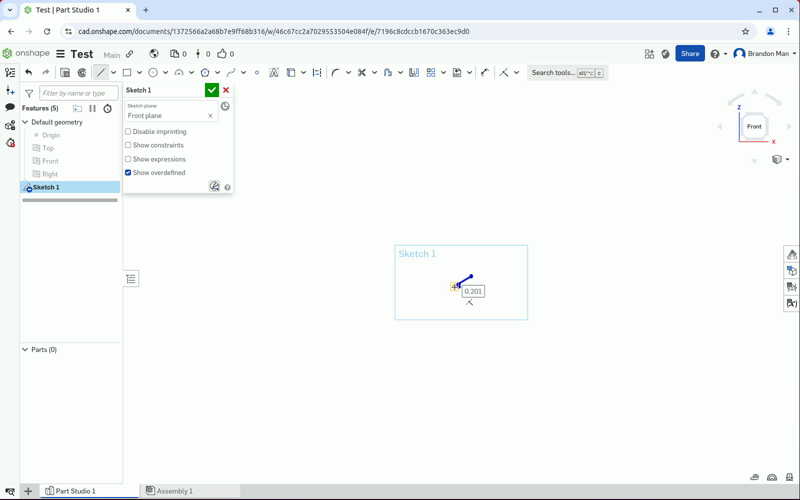
key(esc)
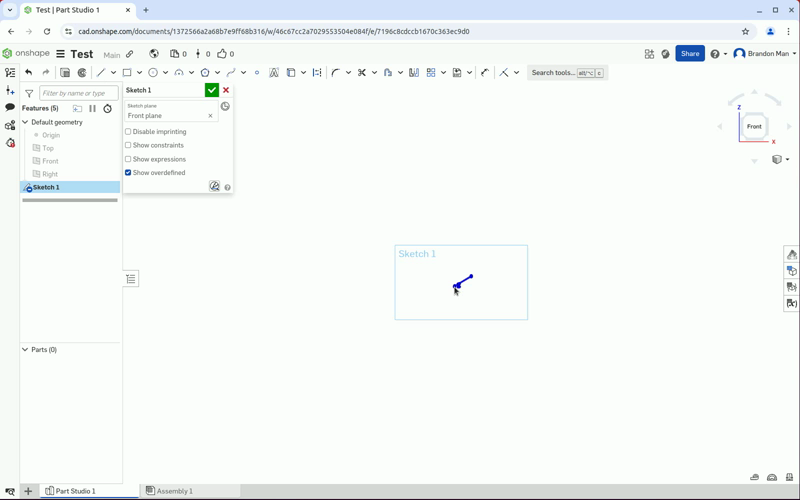
mouse_move(461, 282)
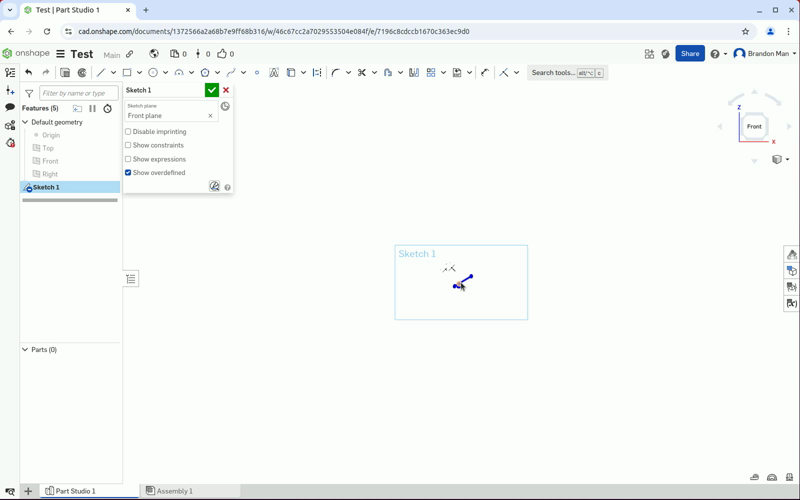
scroll(6)
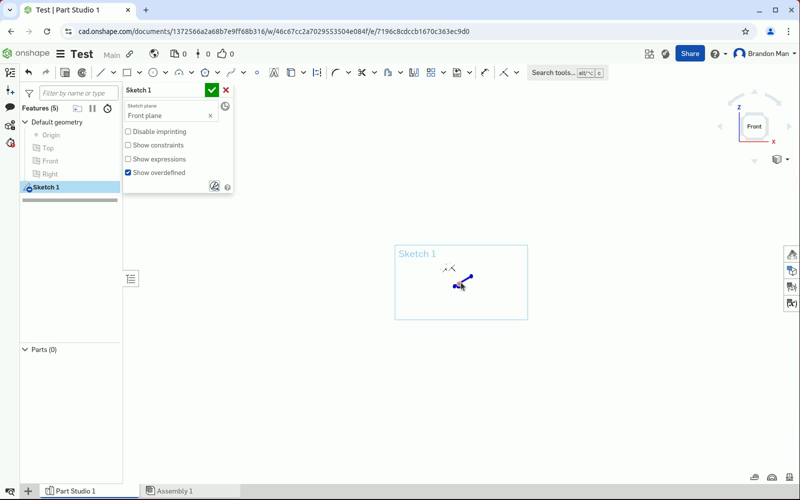
scroll(6)
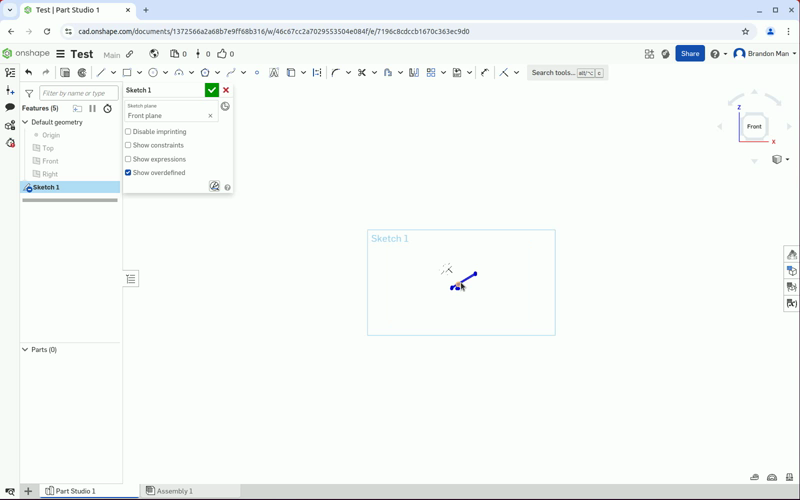
scroll(6)
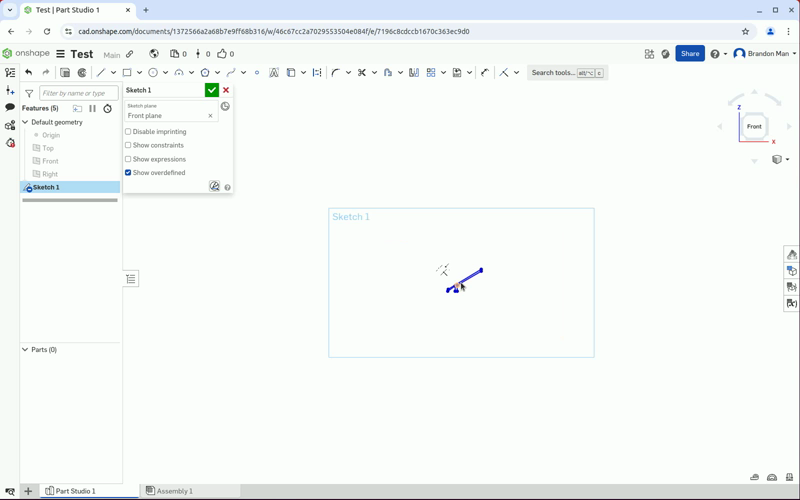
scroll(6)
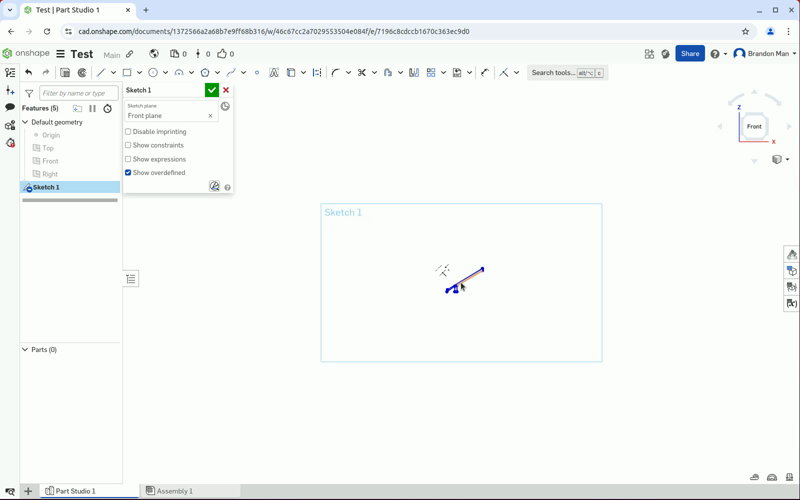
scroll(6)
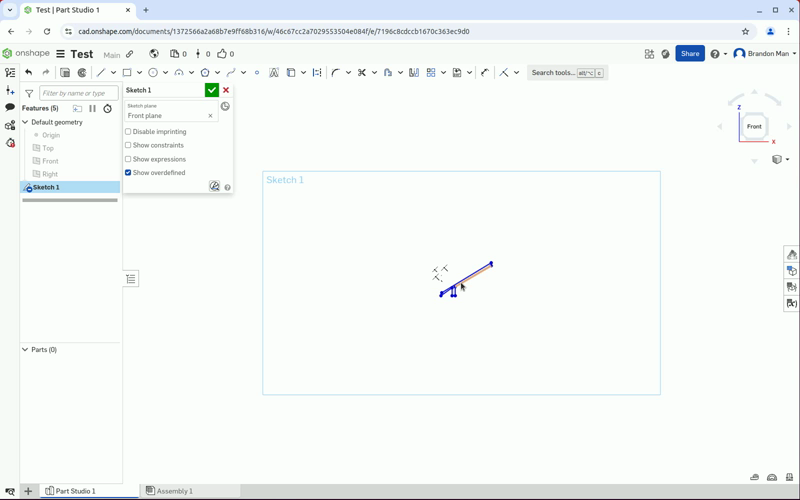
scroll(6)
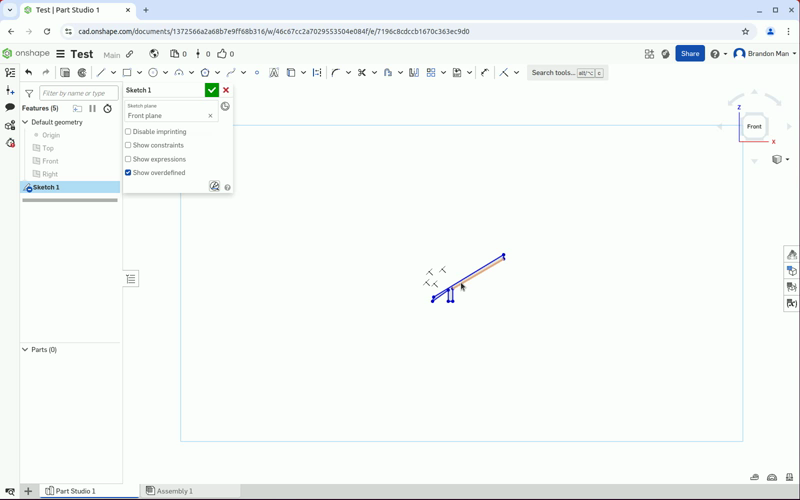
scroll(6)
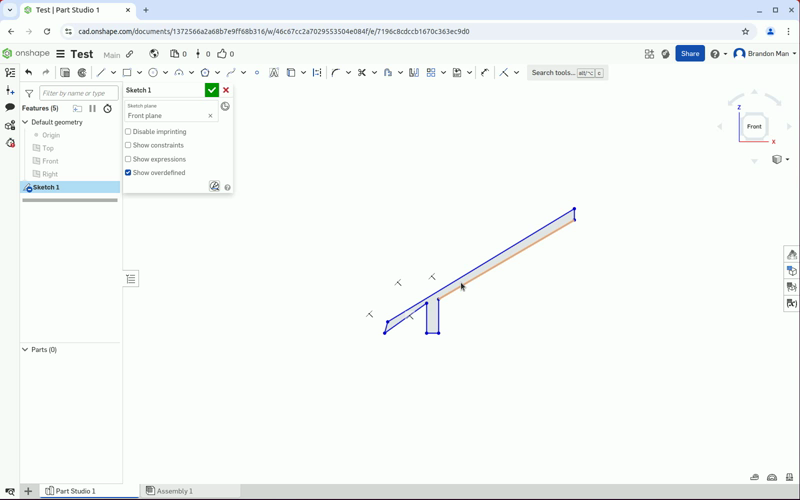
click(461, 282)
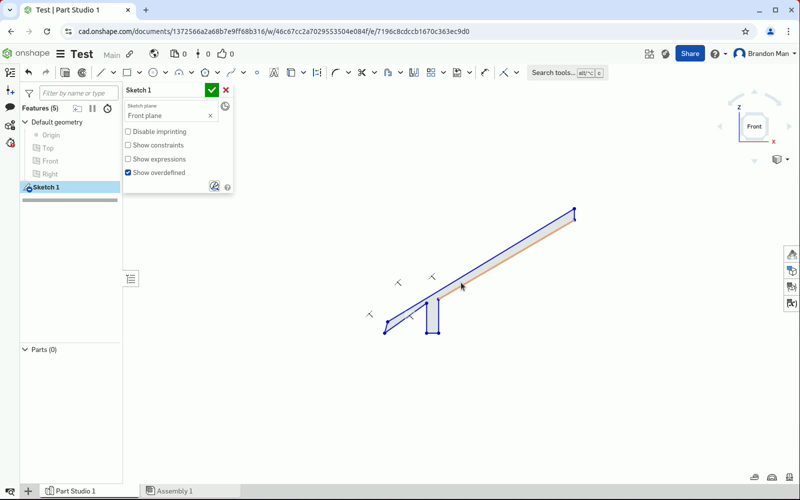
scroll(-6)
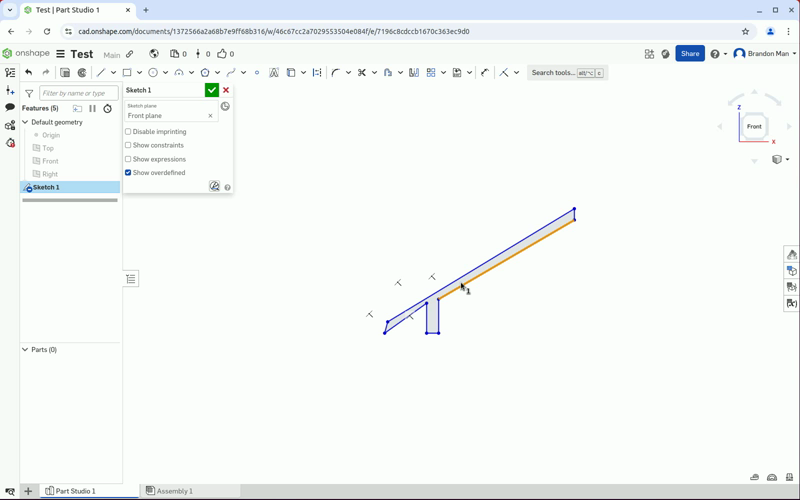
scroll(-6)
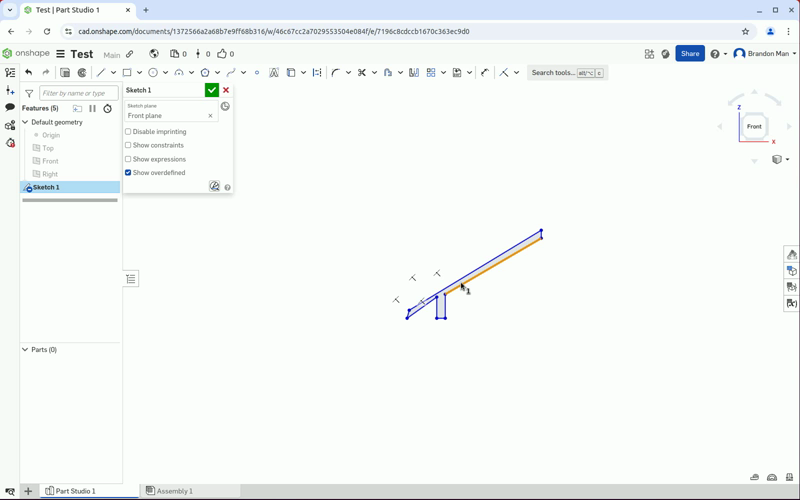
scroll(-6)
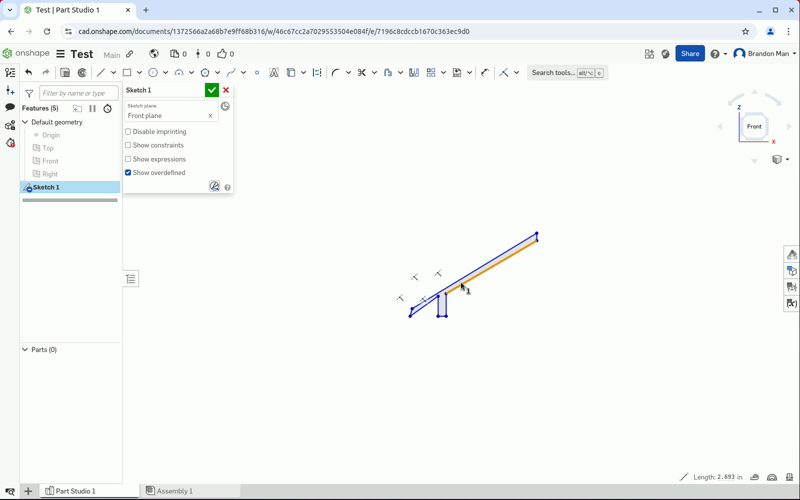
scroll(-6)
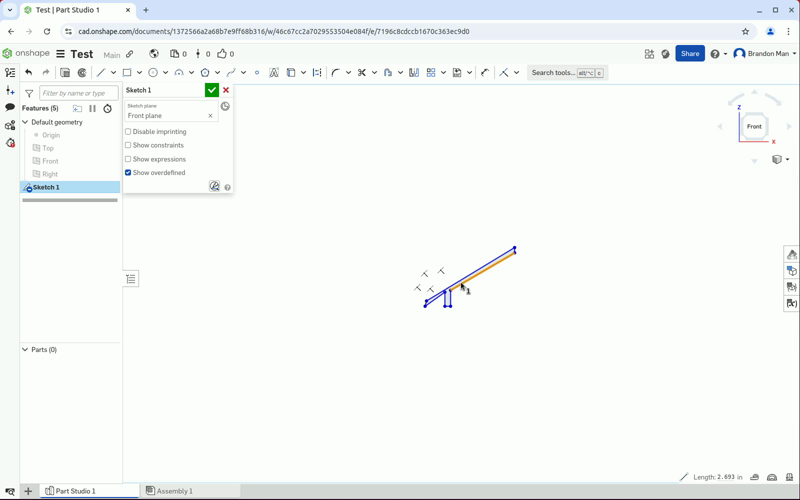
scroll(-6)
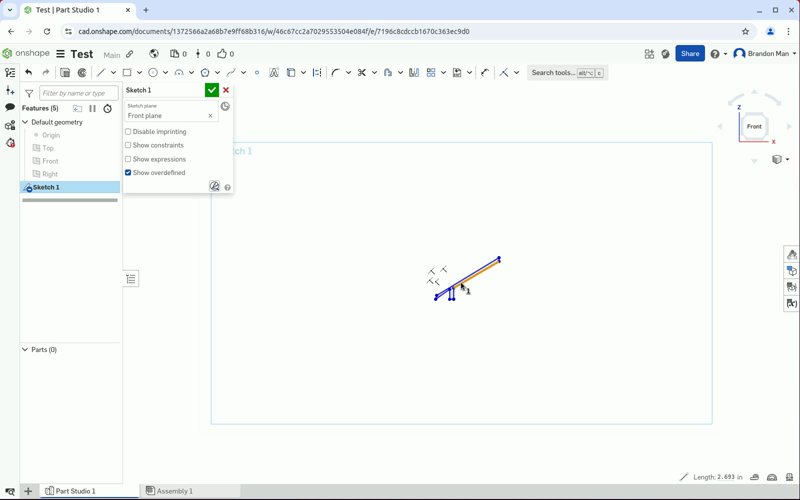
scroll(-6)
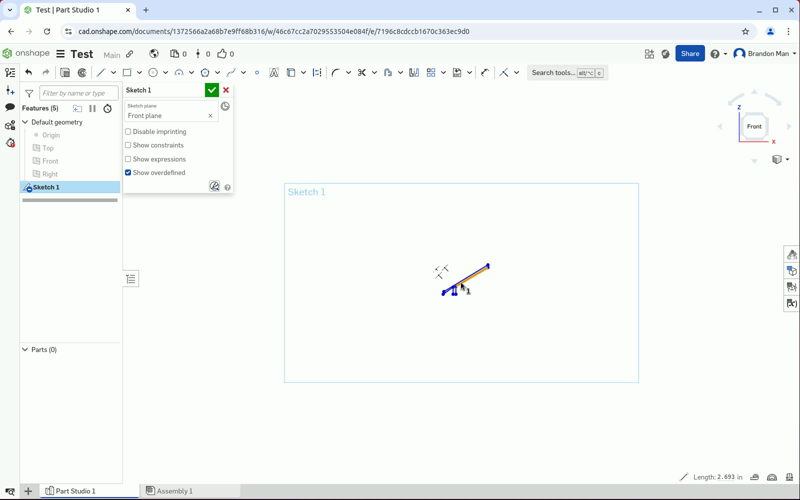
scroll(-6)
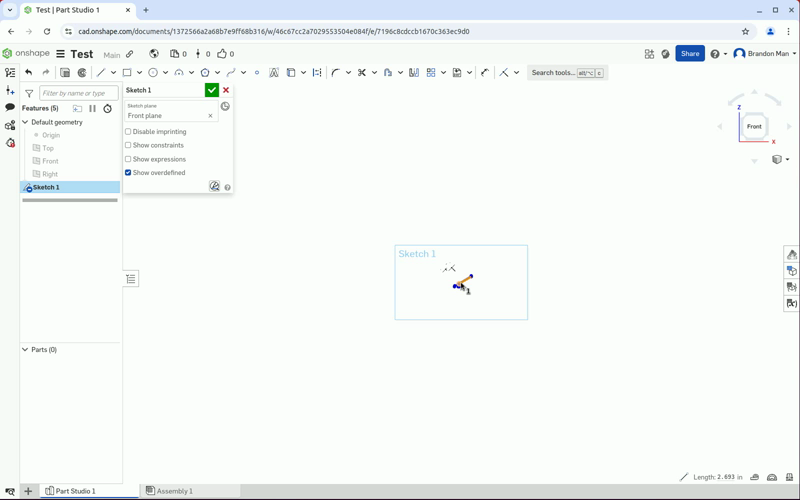
mouse_move(73, 352)
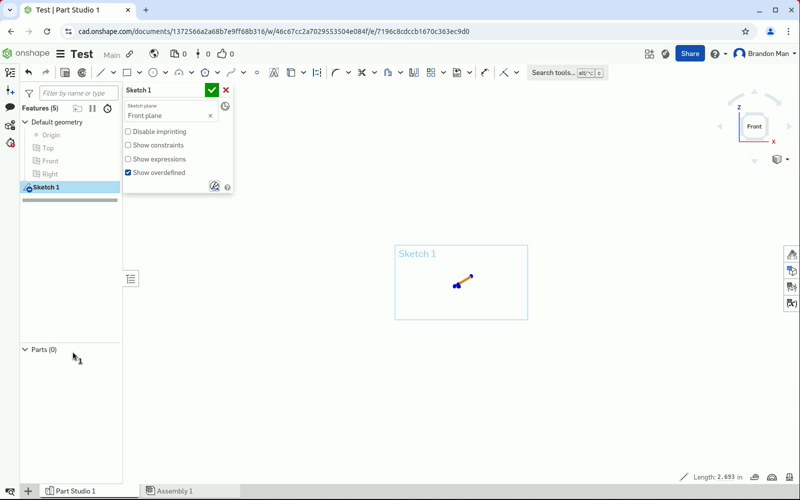
key(shift+y)
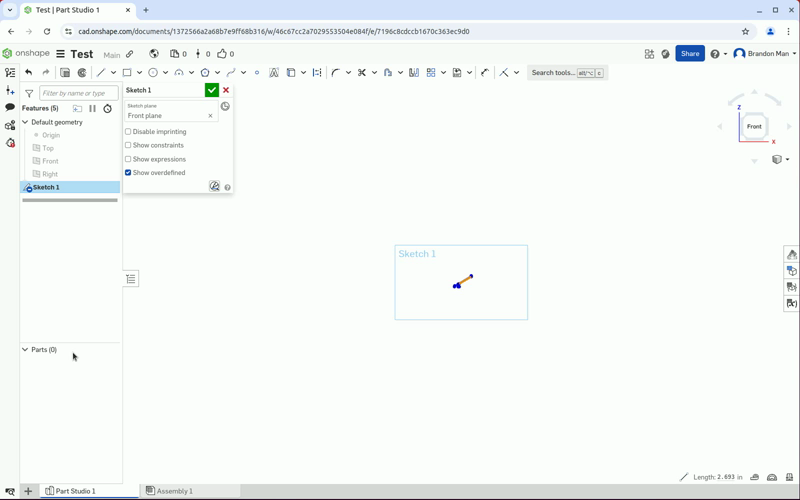
key(shift+e)
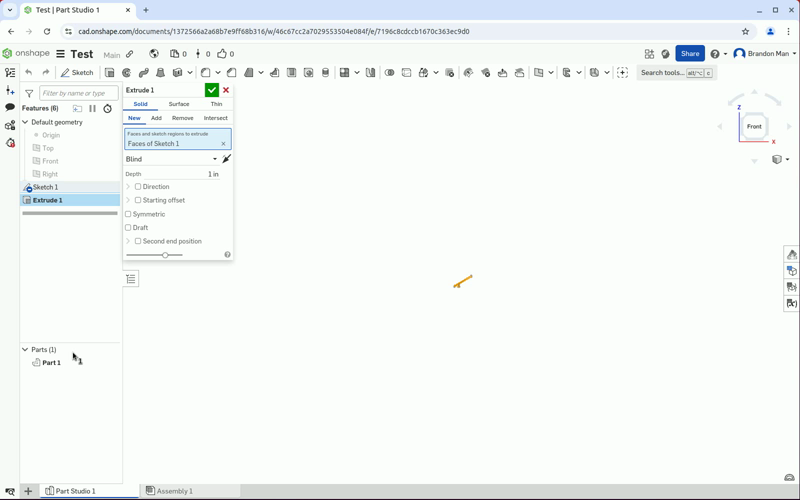
mouse_move(143, 106)
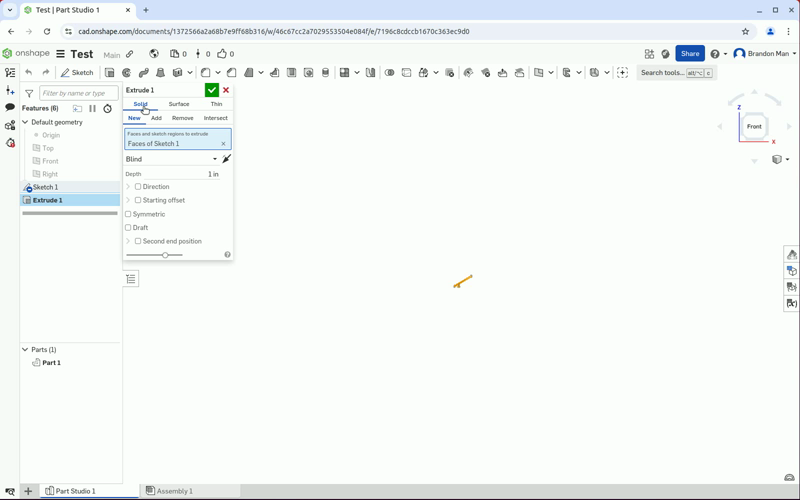
click(143, 106)
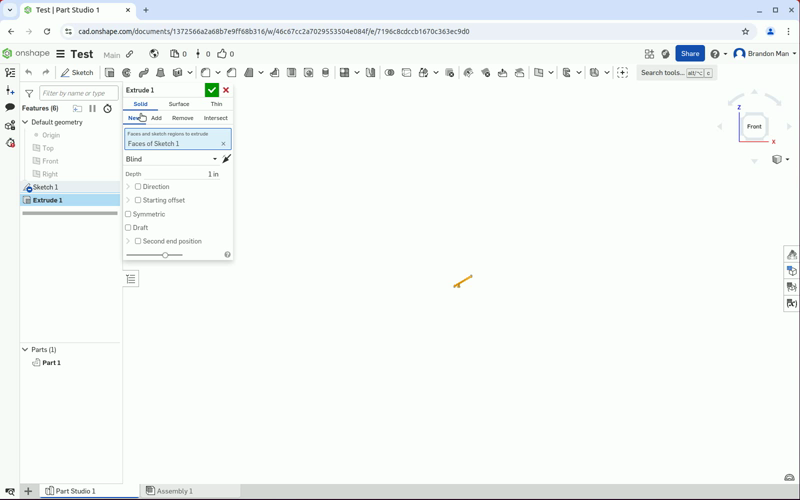
mouse_move(137, 120)
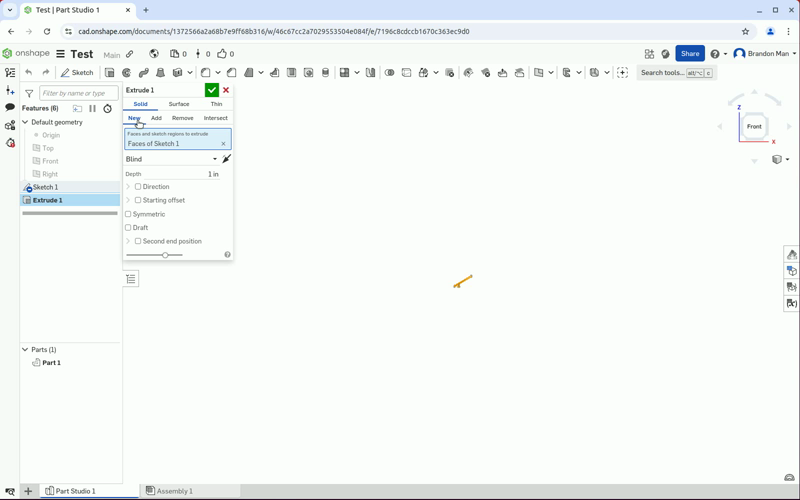
click(137, 120)
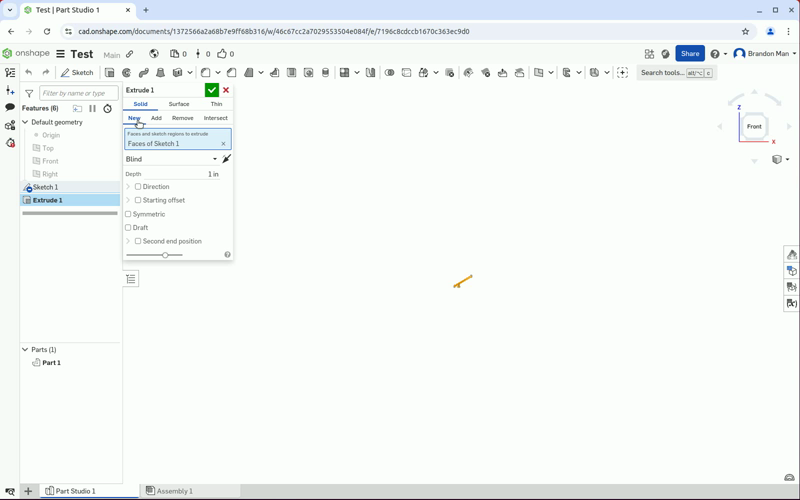
key(tab, 4)
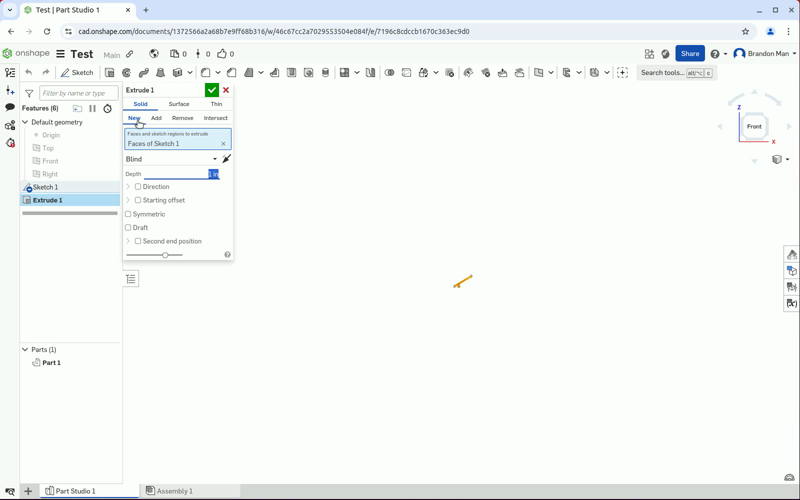
text(-7.943)
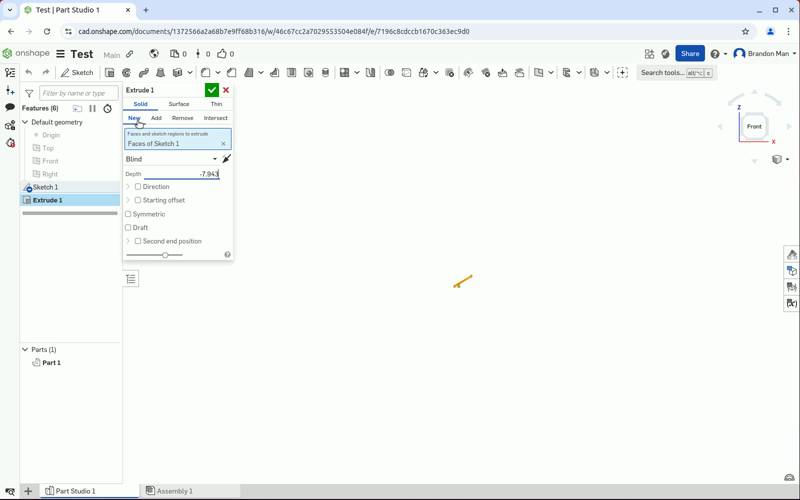
key(enter)
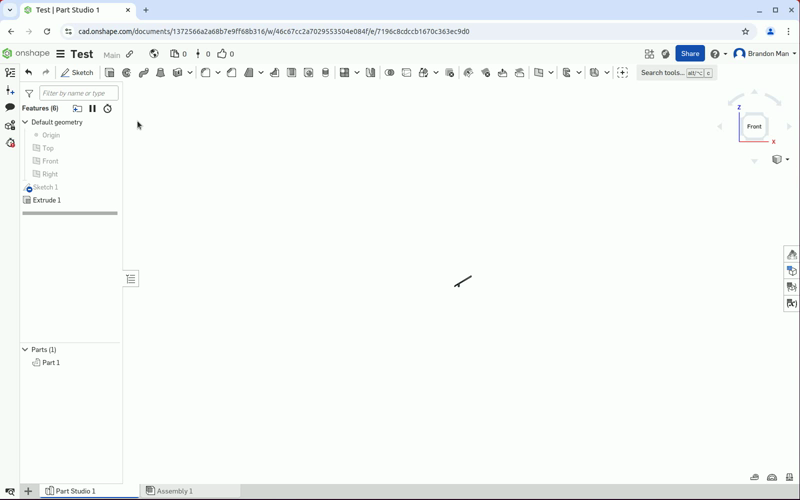
key(shift+h)
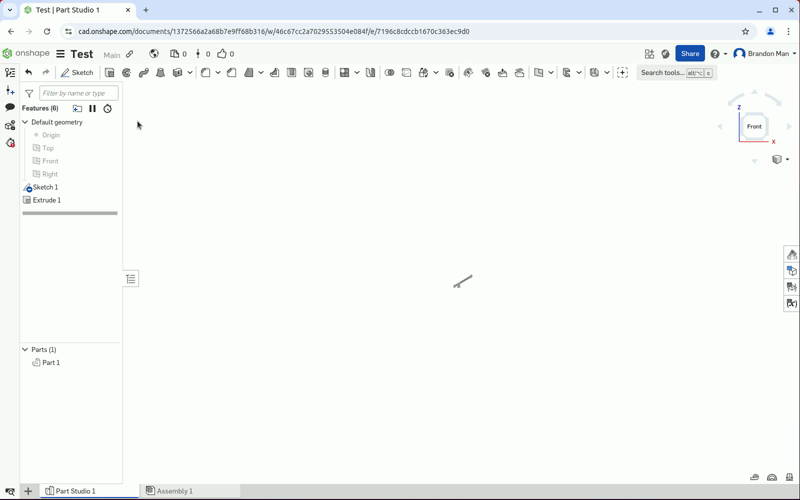
key(shift+h)
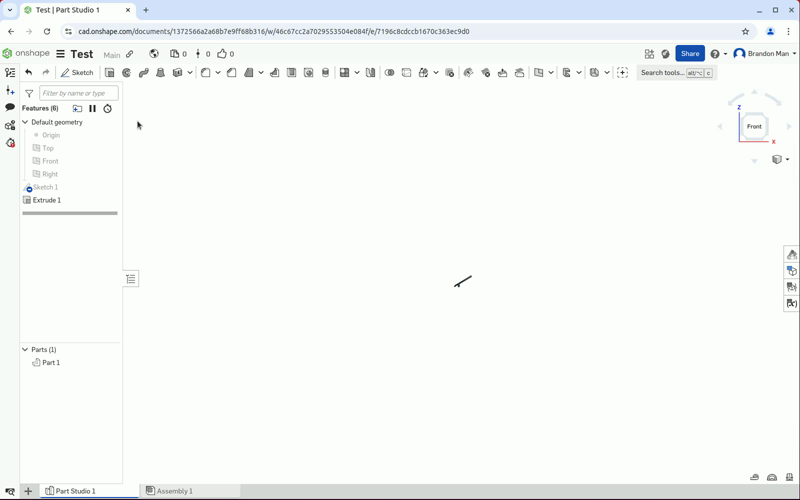
mouse_move(73, 189)
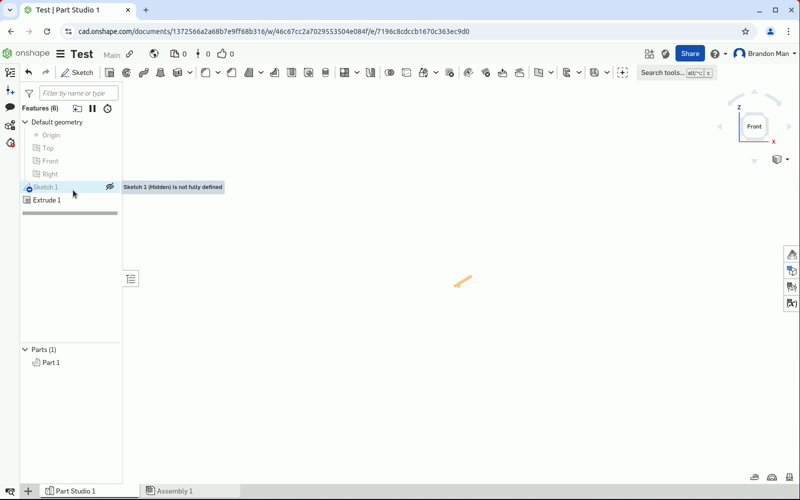
click(73, 189)
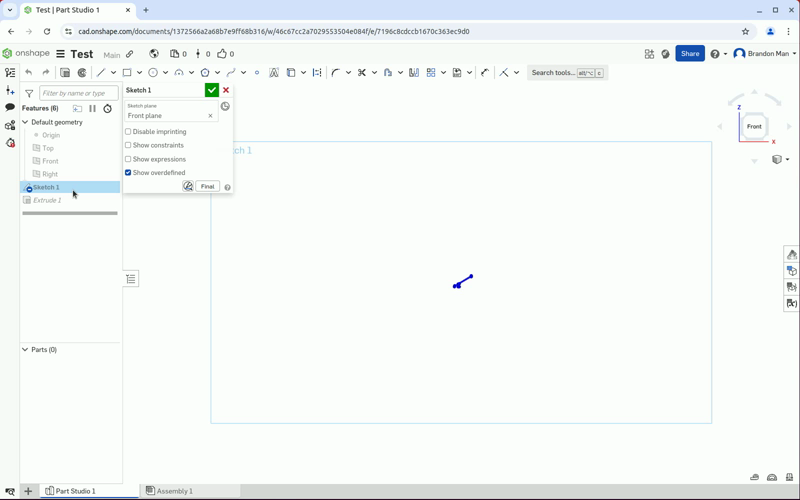
mouse_move(229, 92)
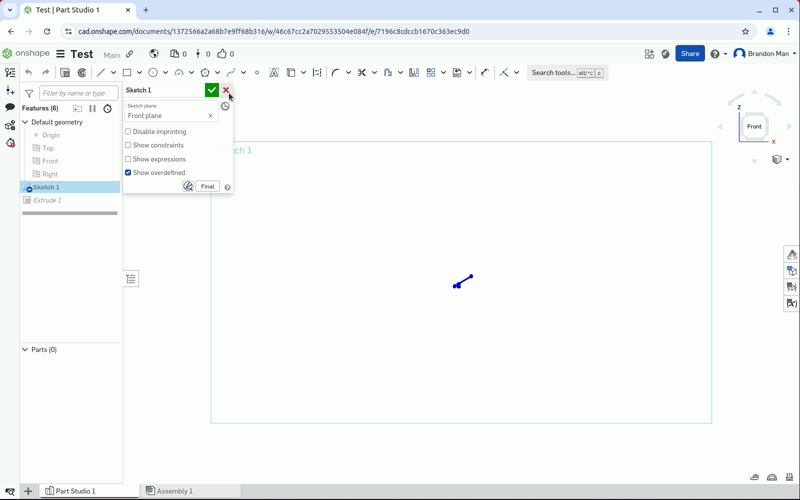
click(229, 92)
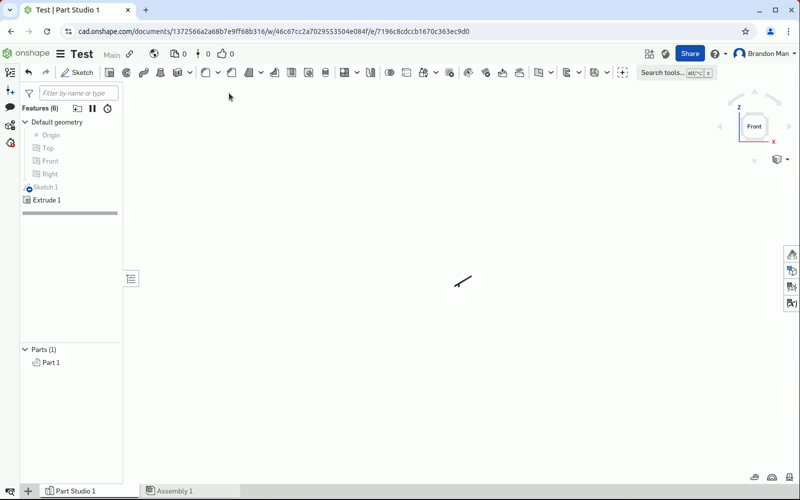
mouse_move(73, 352)
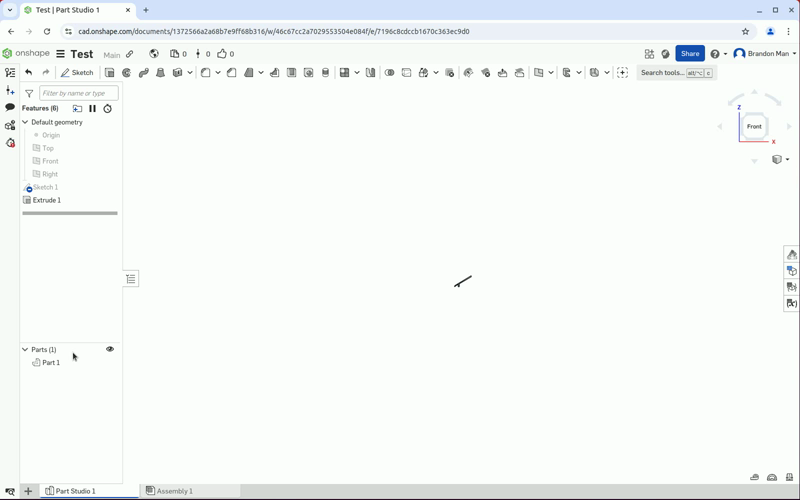
key(y)
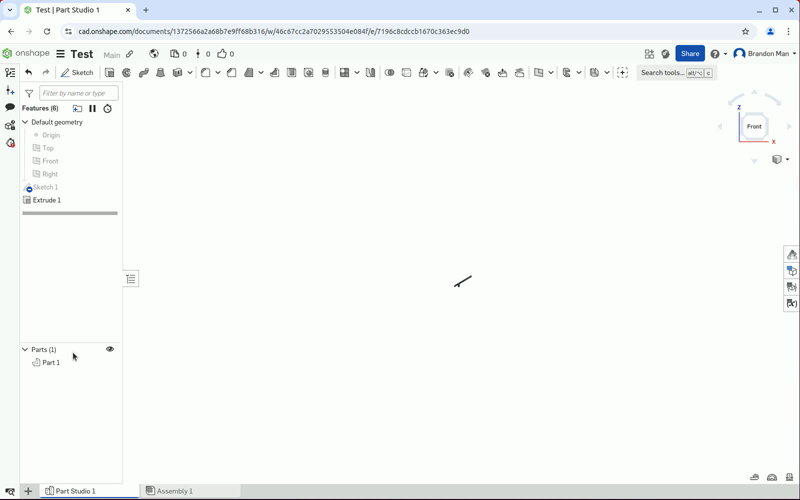
key(shift+p)
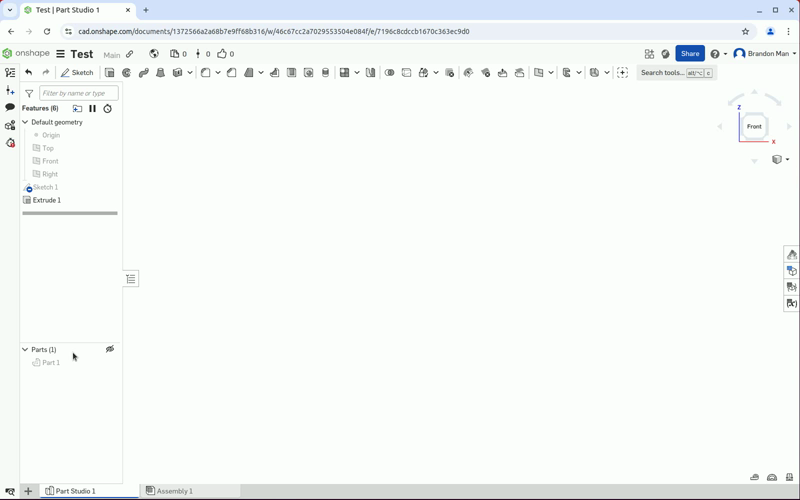
key(space)
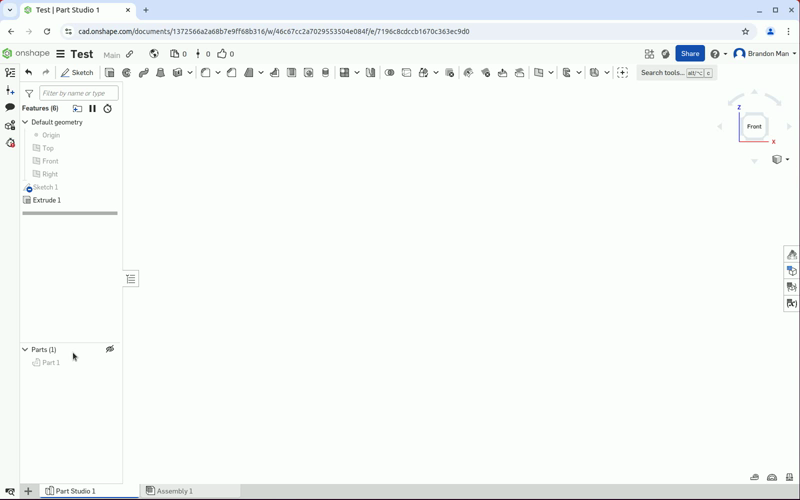
key_down(shift)
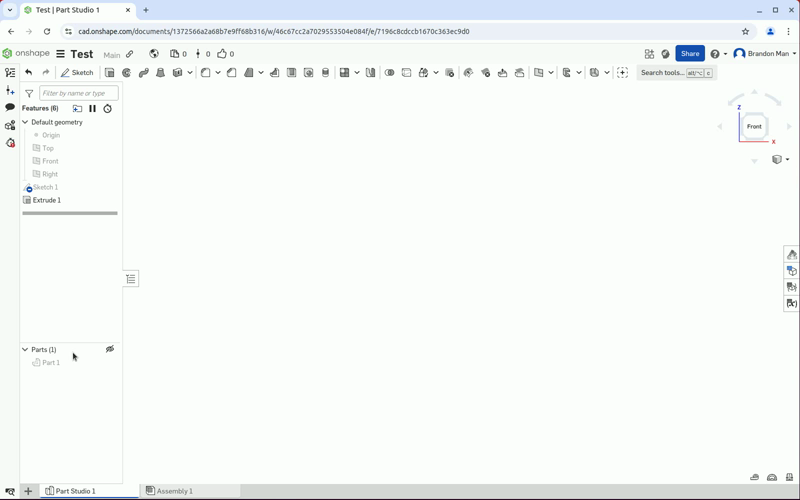
key(left)
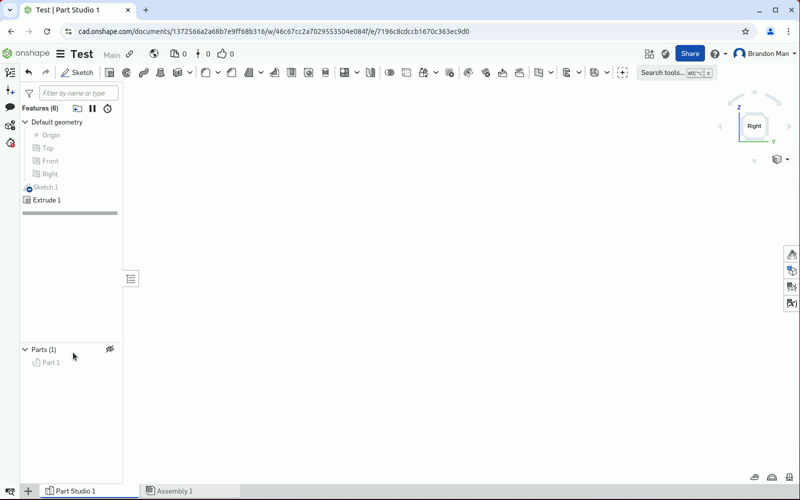
key_up(shift)
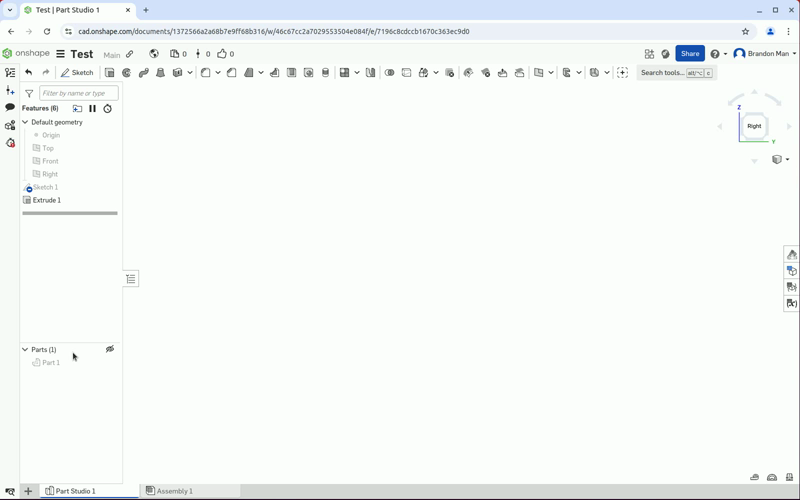
mouse_move(73, 352)
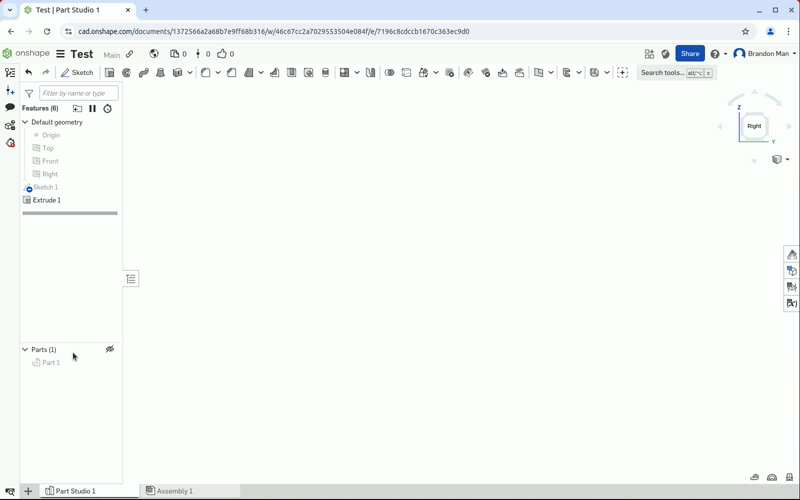
key(shift+y)
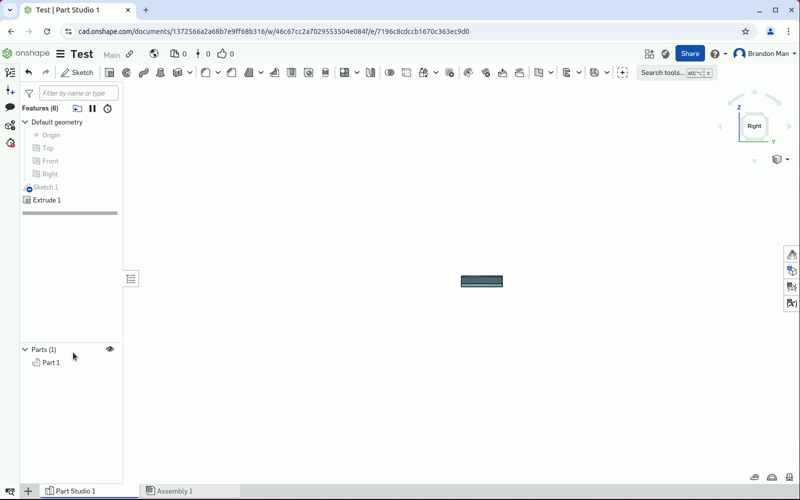
mouse_move(541, 75)
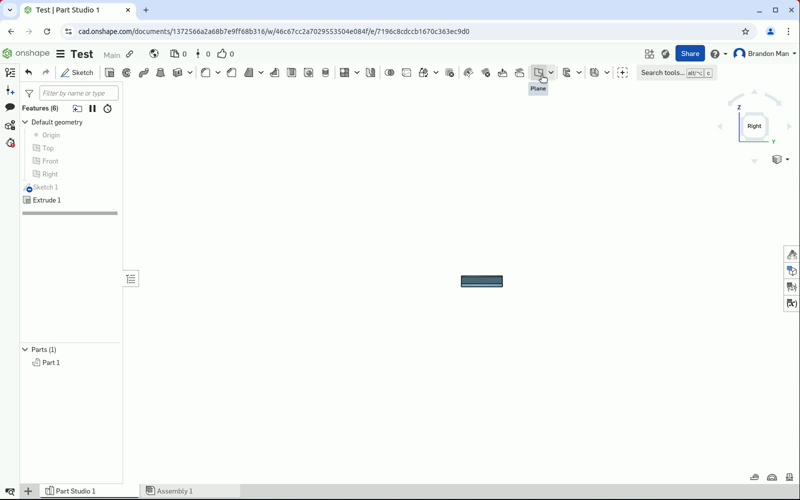
click(541, 75)
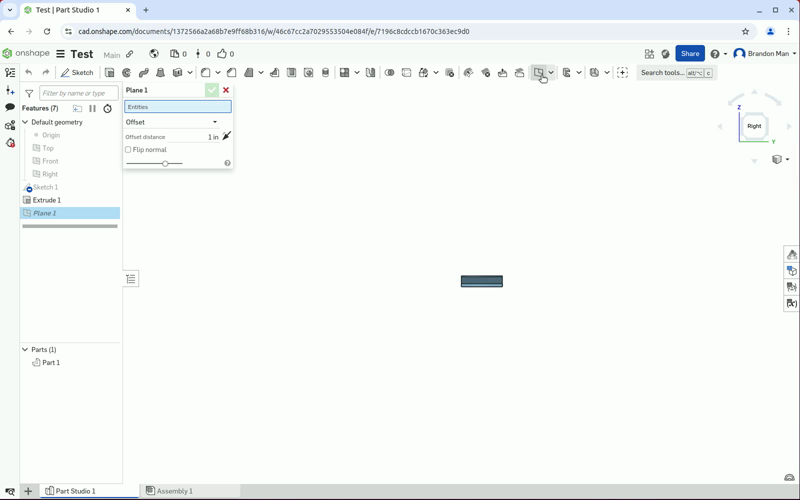
mouse_move(73, 176)
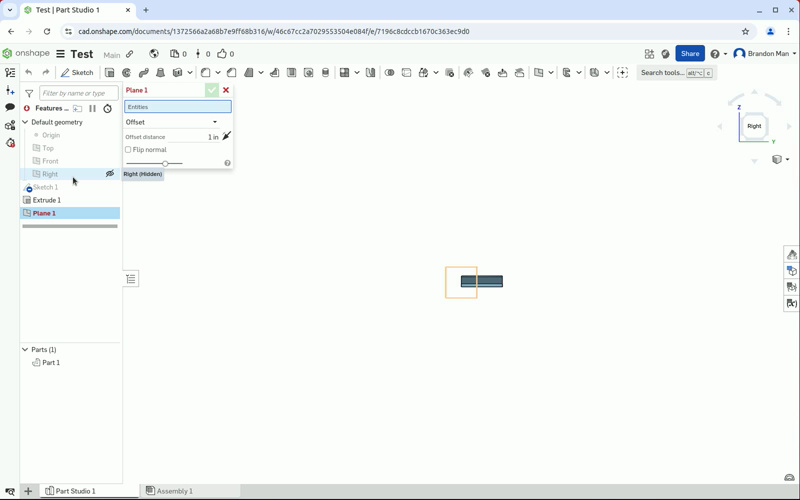
click(73, 176)
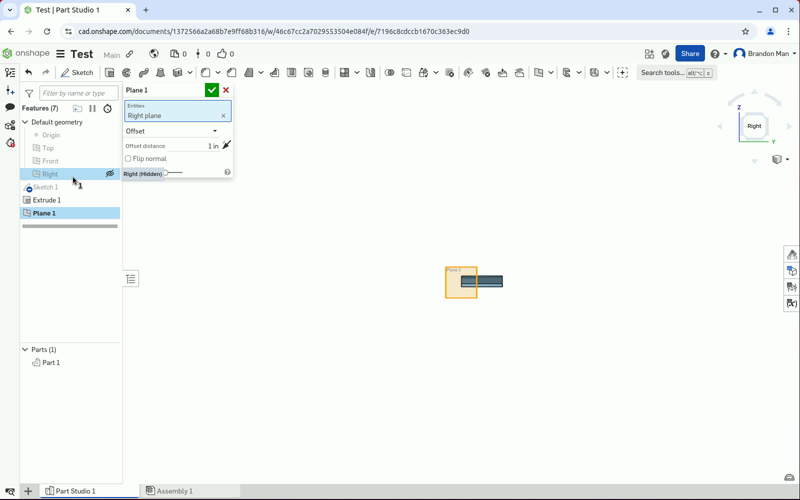
key(tab, 2)
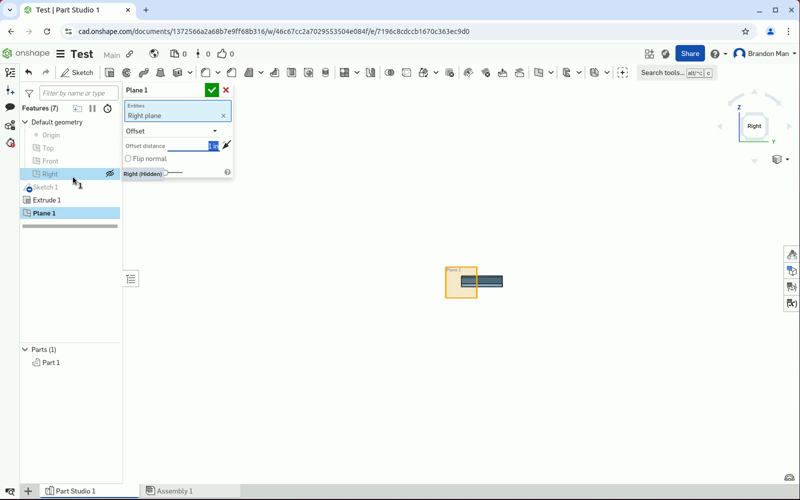
text(1.202)
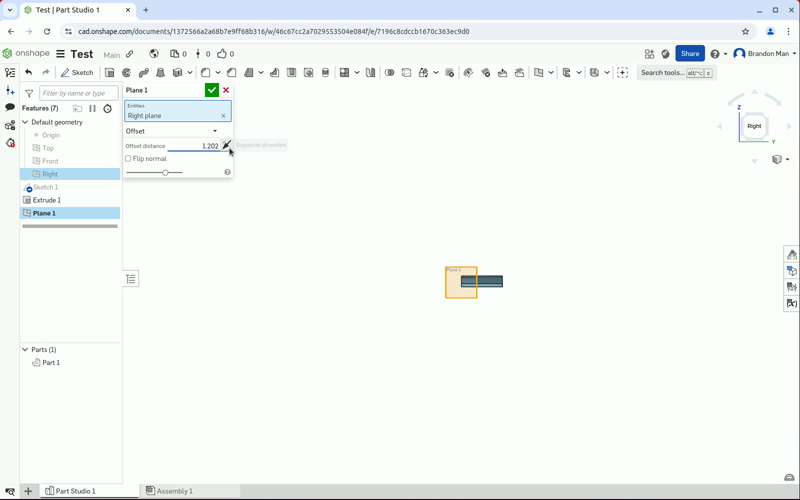
mouse_move(229, 147)
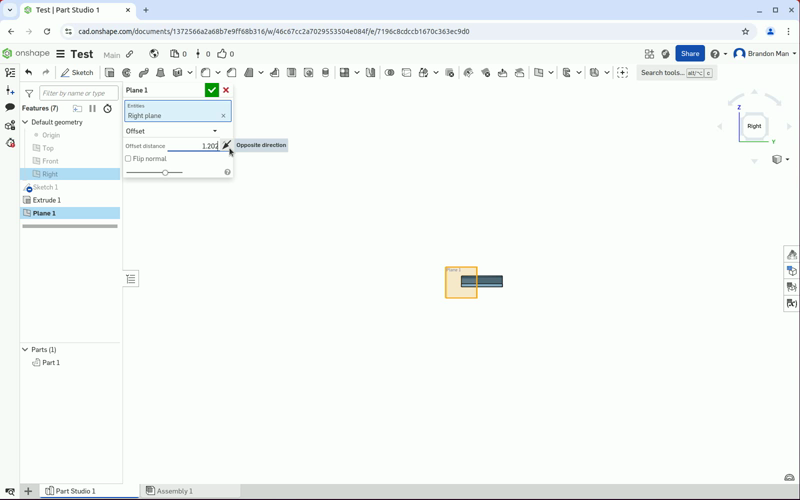
click(229, 147)
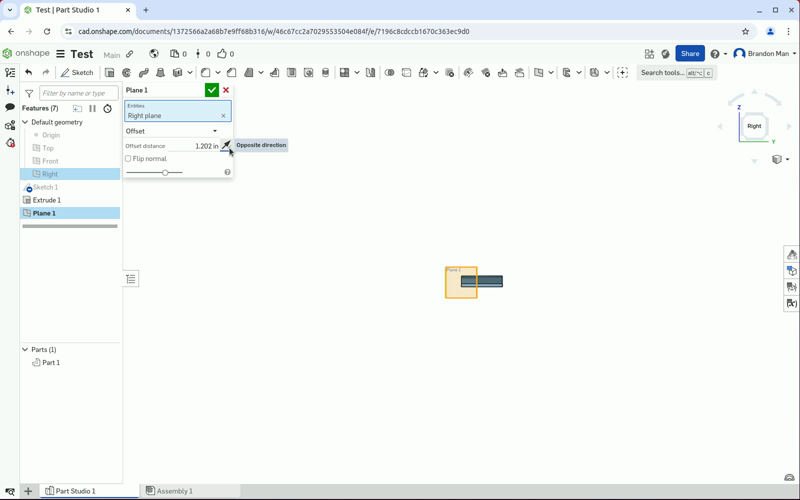
key(enter, 2)
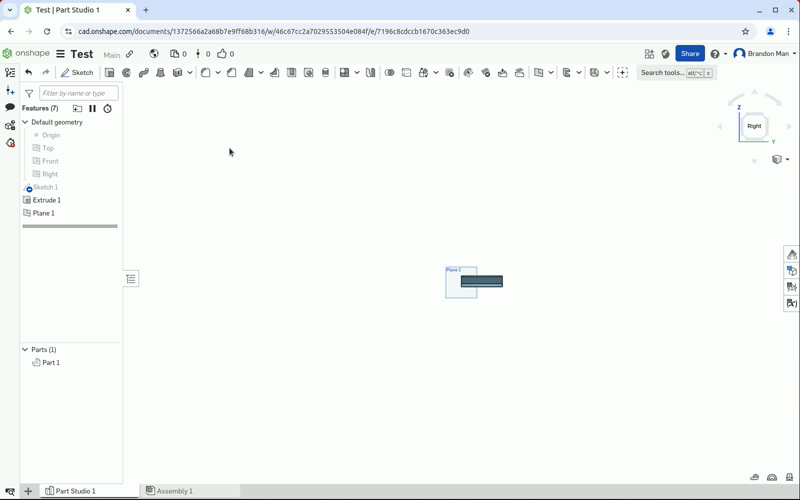
key(shift+s)
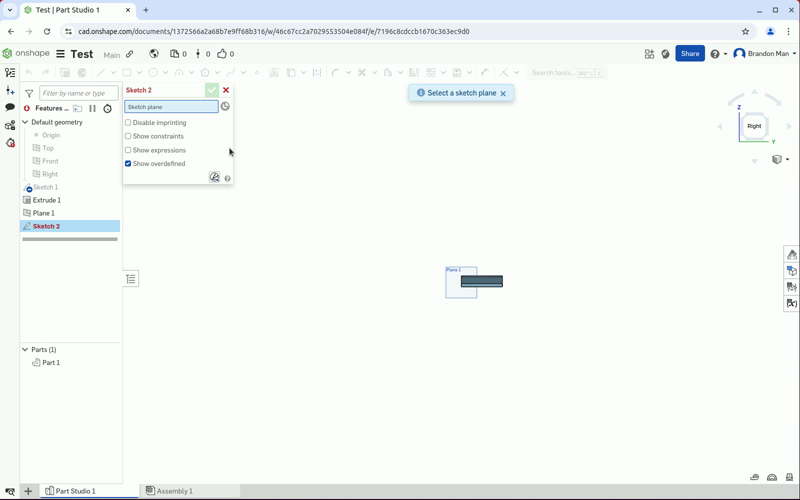
mouse_move(73, 215)
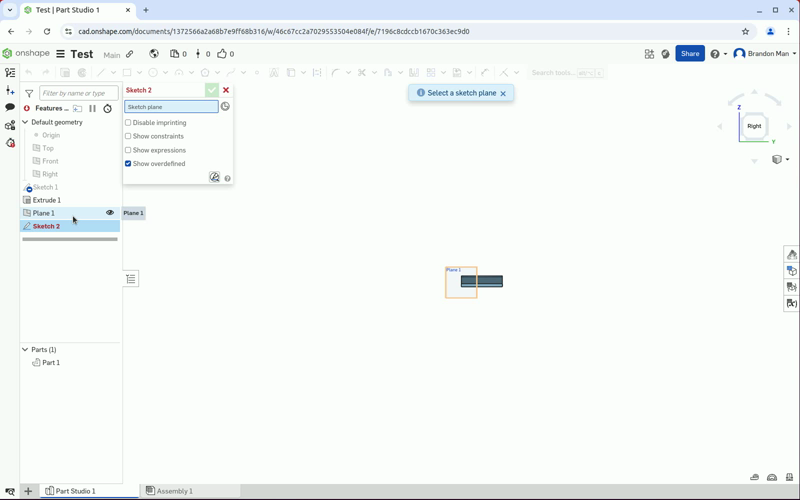
click(73, 215)
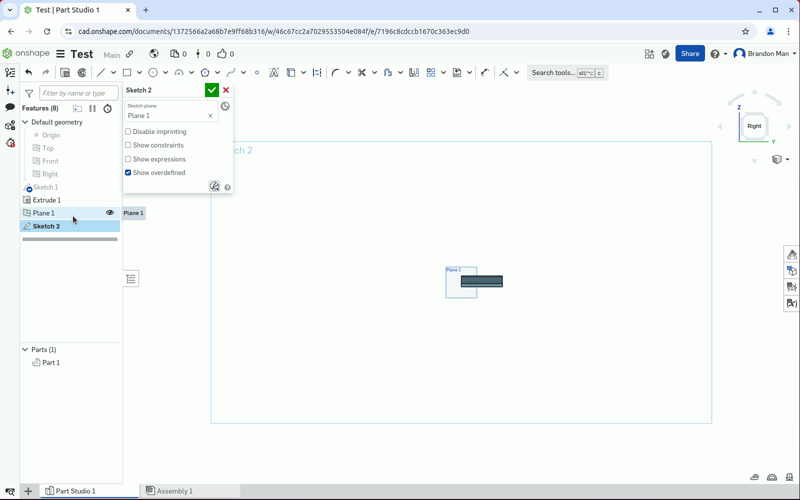
mouse_move(73, 352)
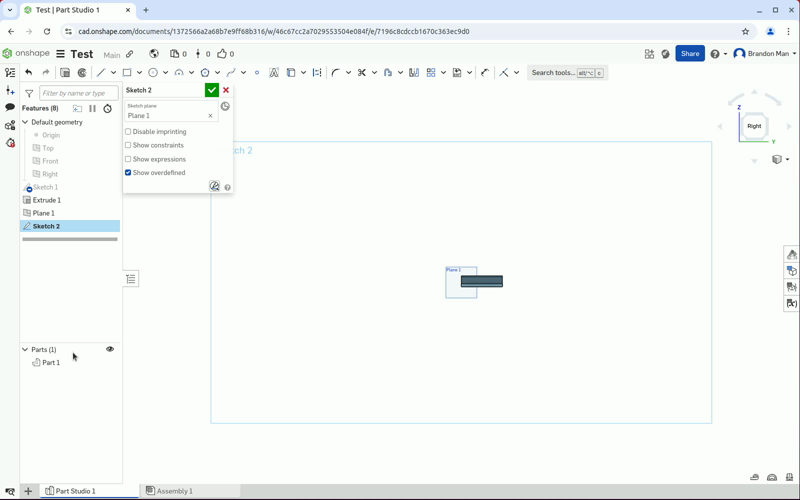
key(y)
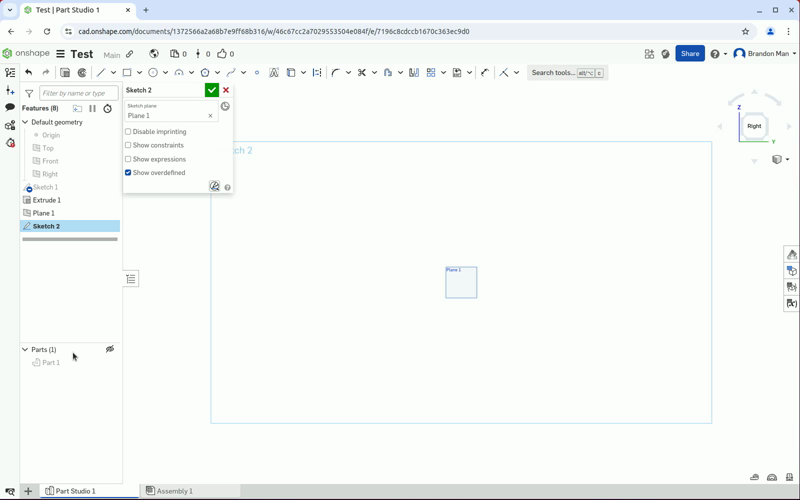
key(l)
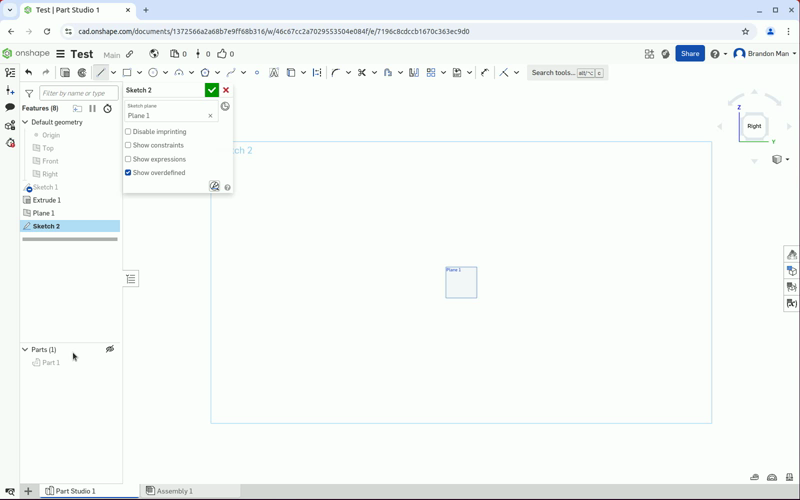
key_down(shift)
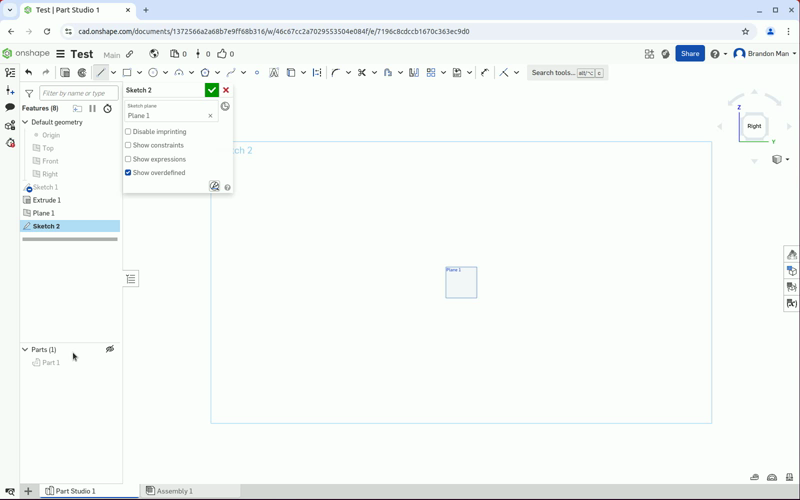
mouse_move(460, 286)
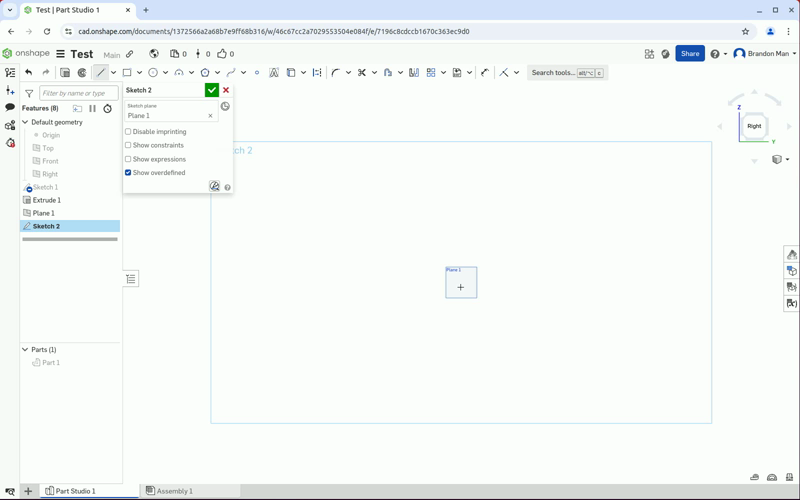
click(460, 286)
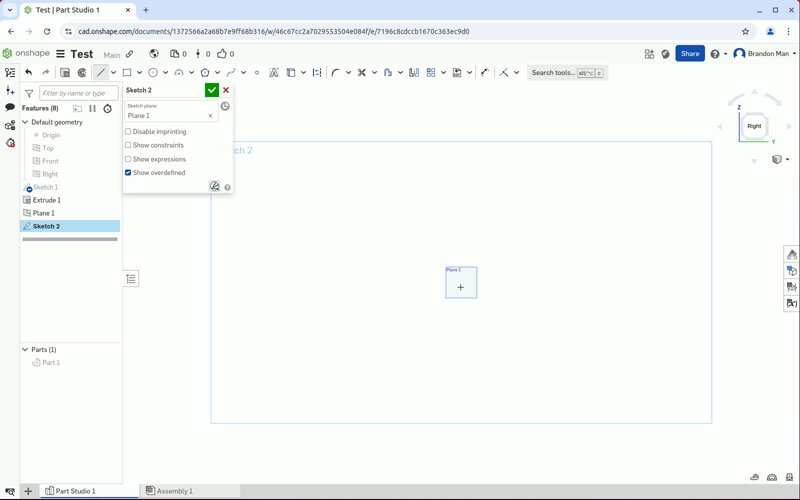
key_up(shift)
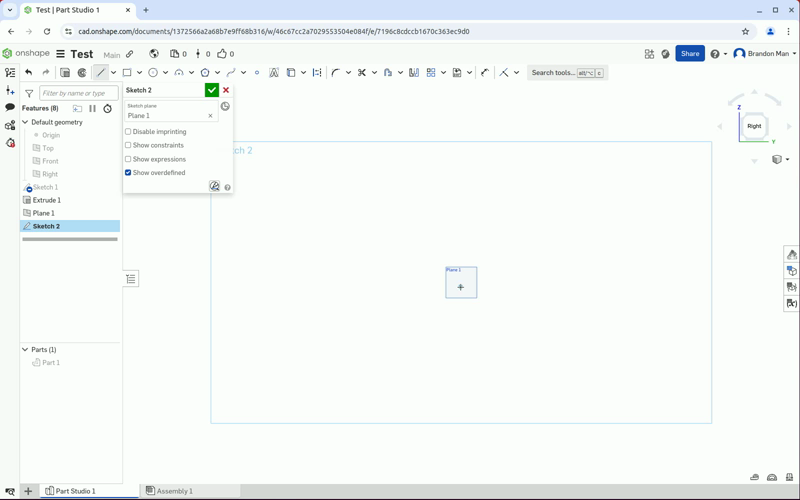
key_down(shift)
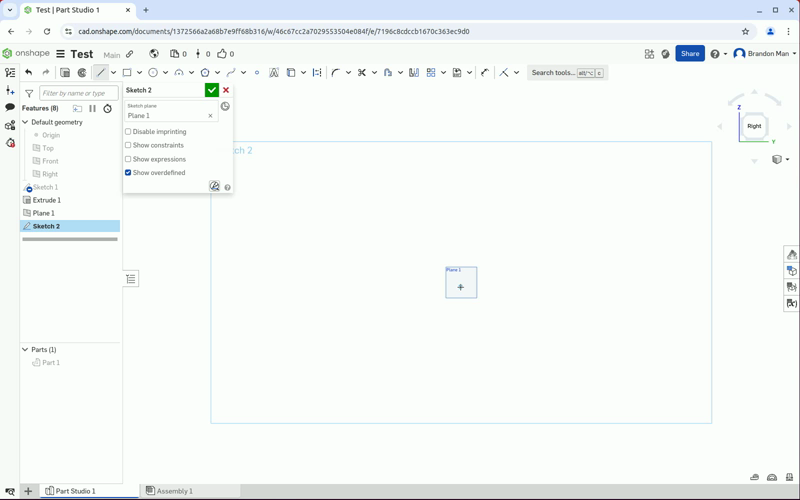
mouse_move(490, 286)
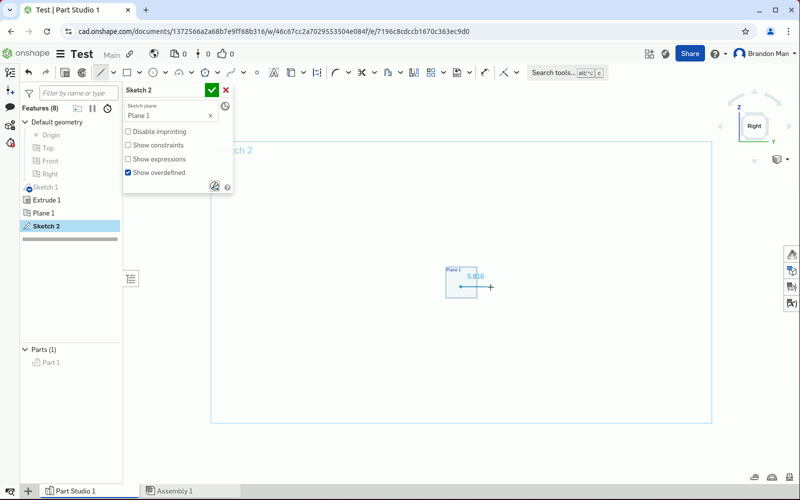
mouse_move(463, 285)
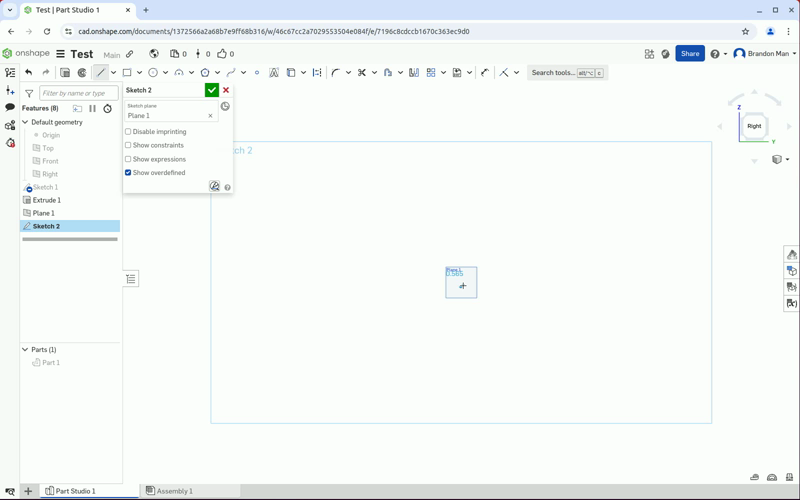
scroll(6)
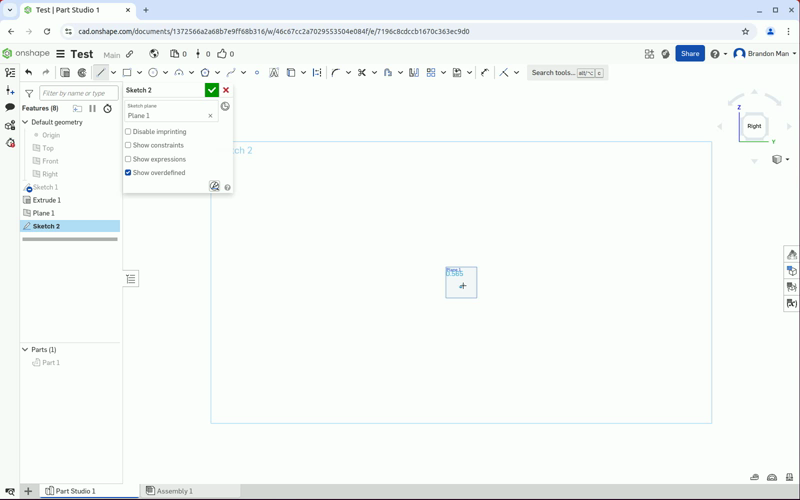
scroll(6)
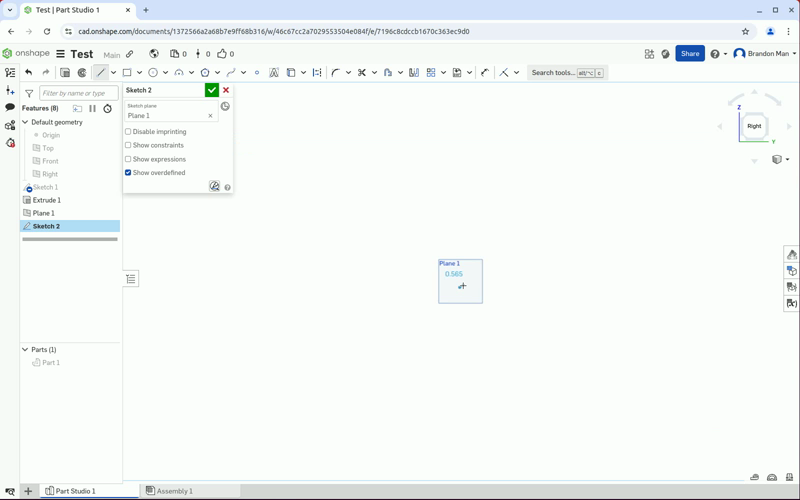
scroll(6)
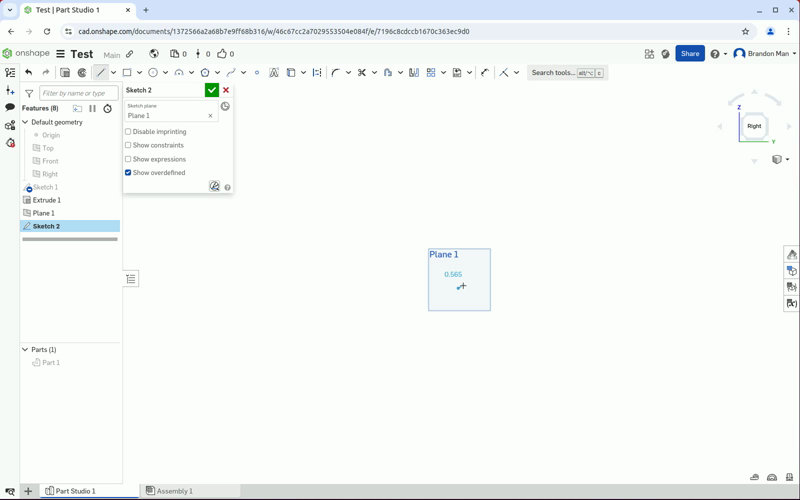
scroll(6)
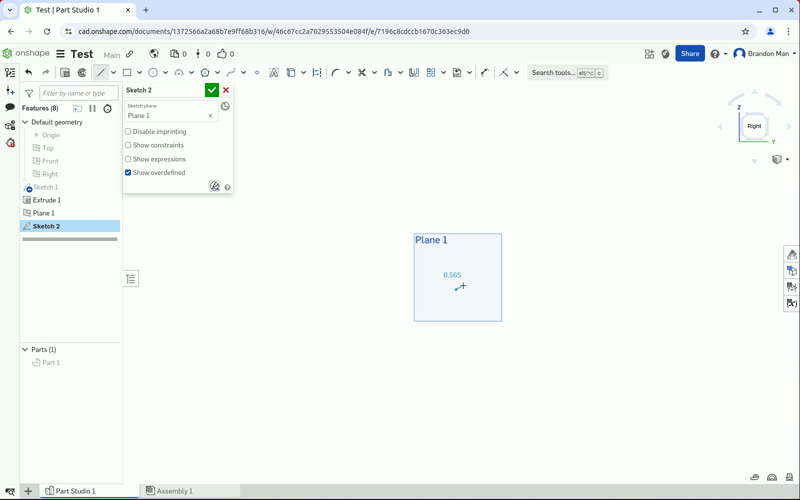
scroll(6)
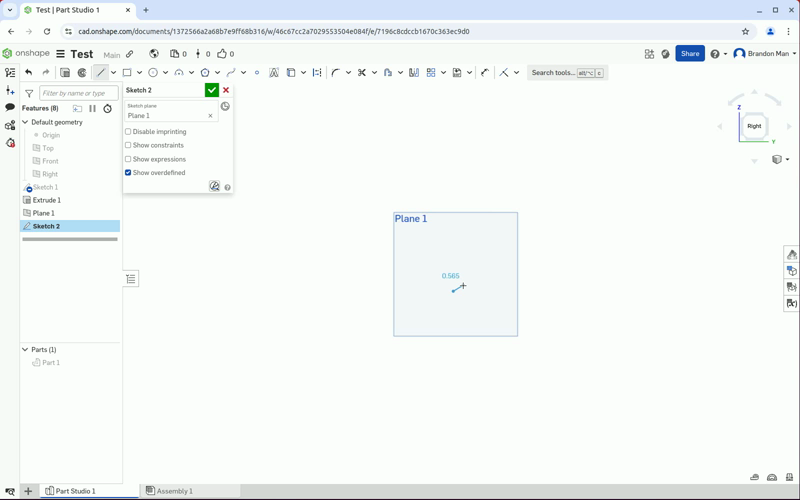
scroll(6)
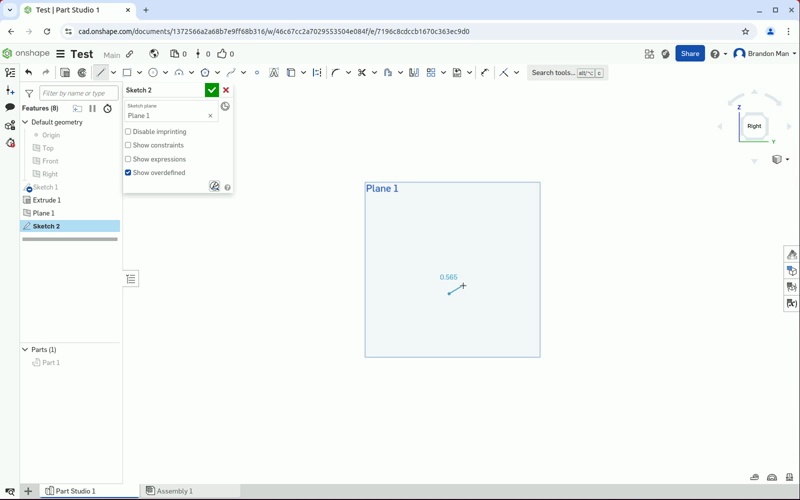
scroll(6)
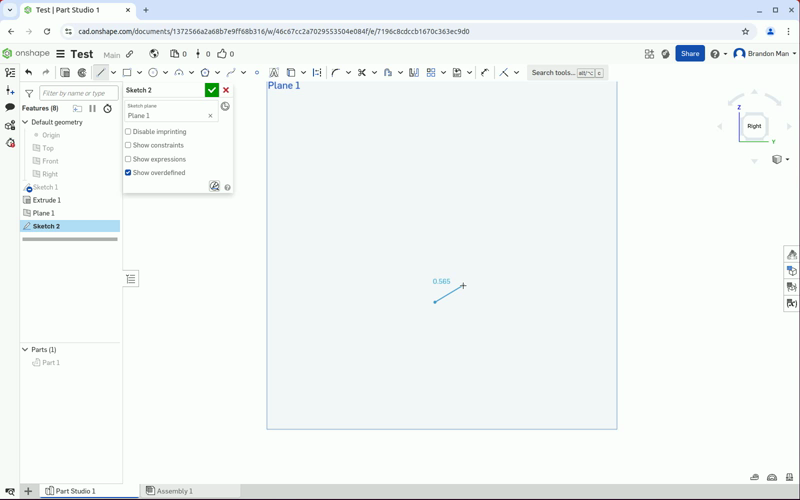
click(463, 285)
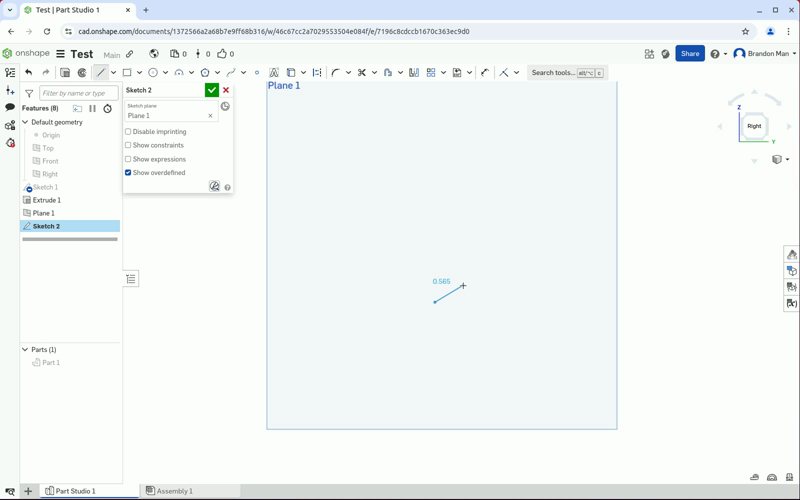
scroll(-6)
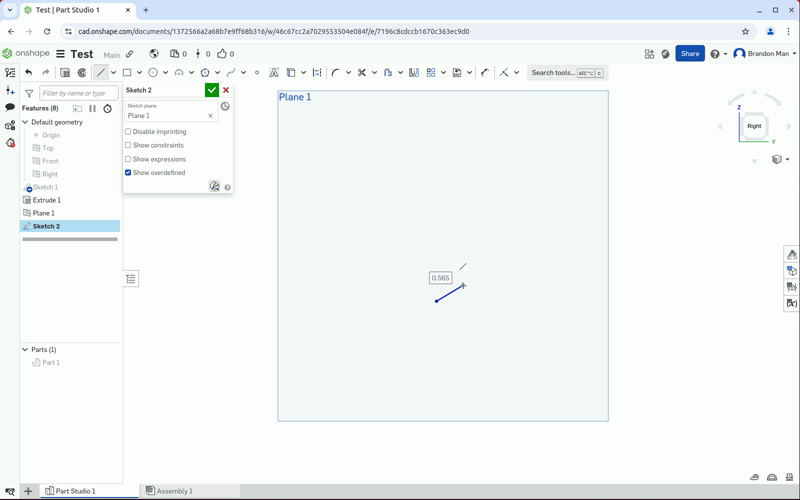
scroll(-6)
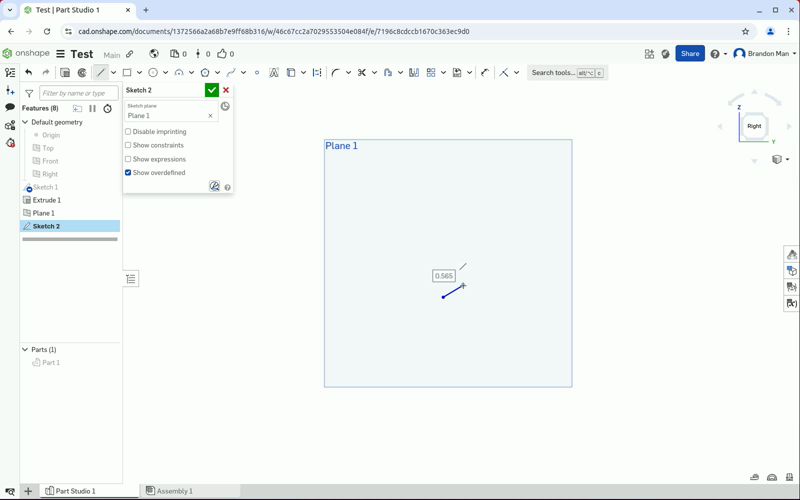
scroll(-6)
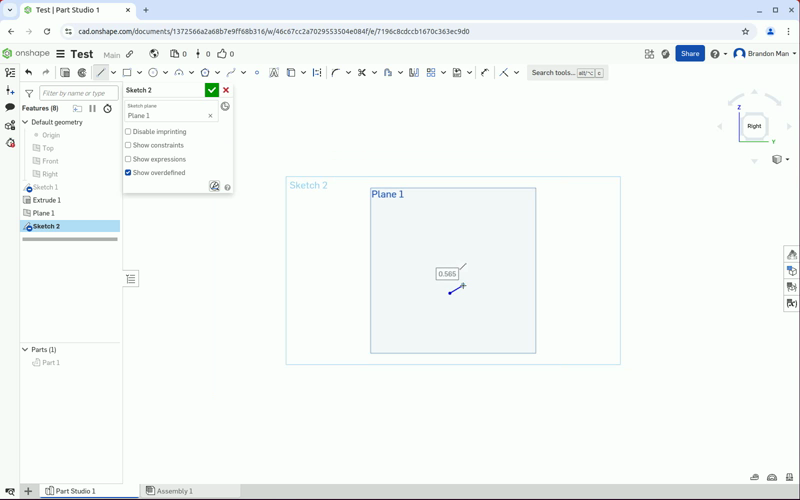
scroll(-6)
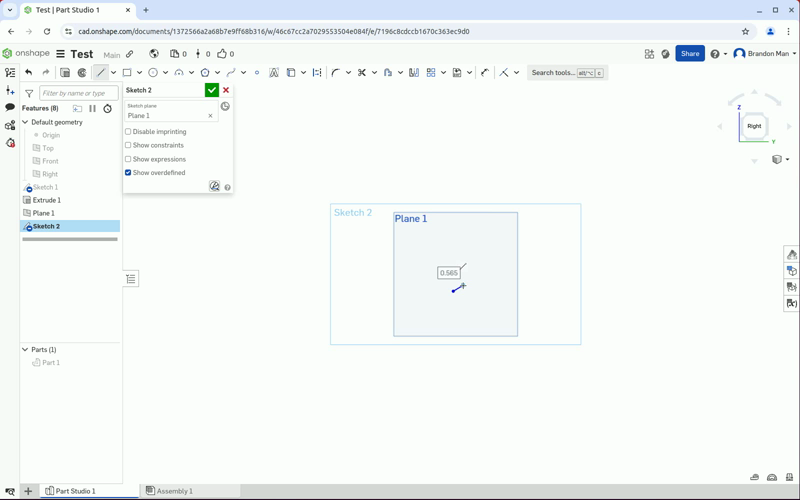
scroll(-6)
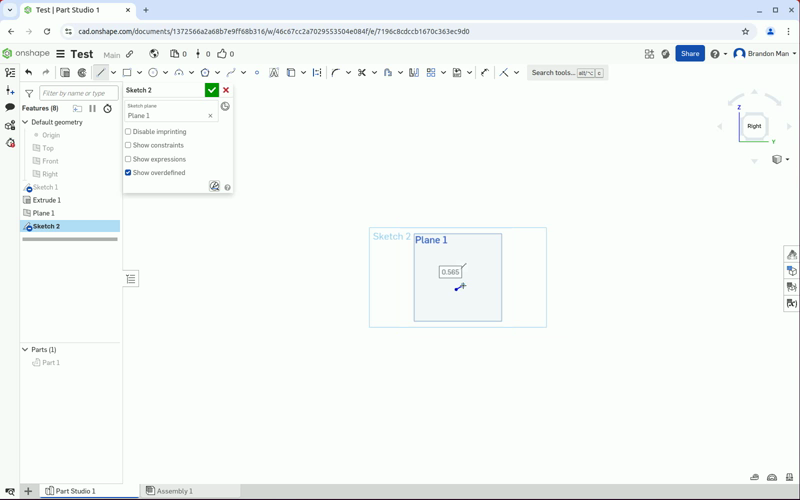
scroll(-6)
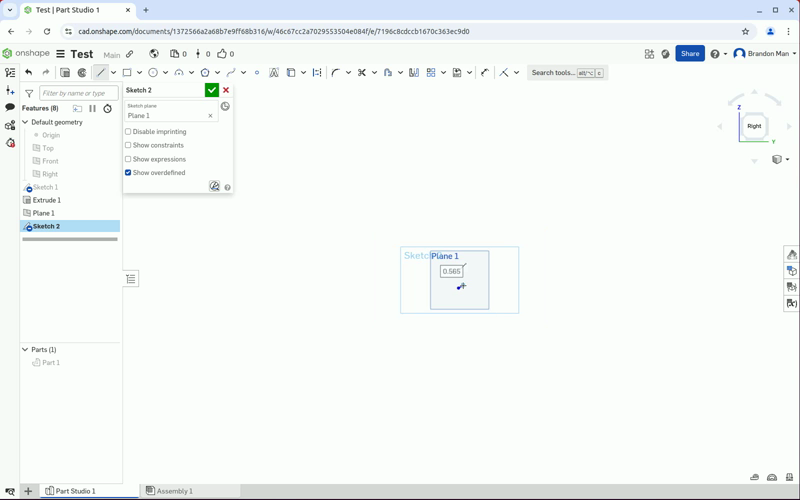
scroll(-6)
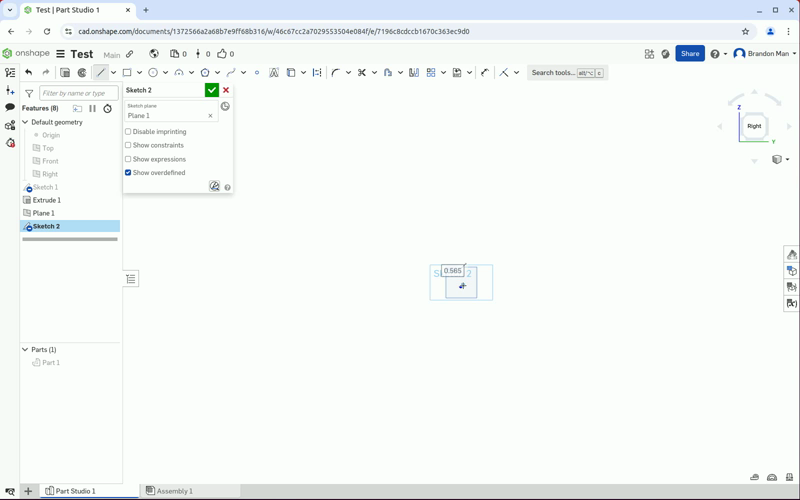
key_up(shift)
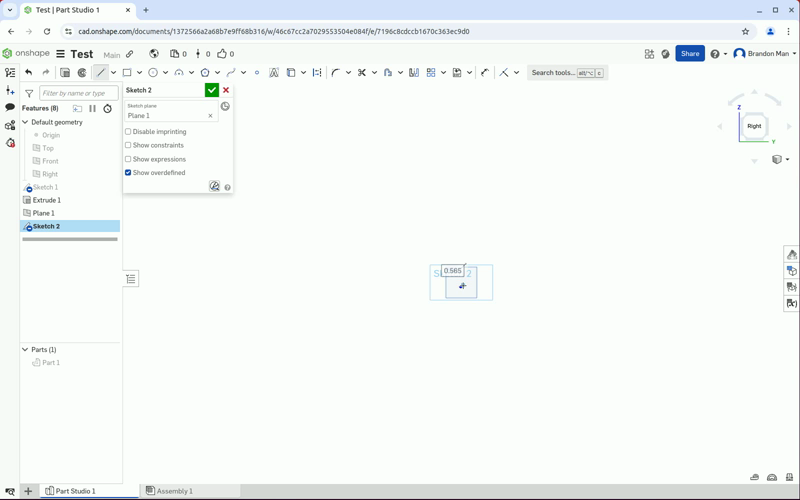
key_down(shift)
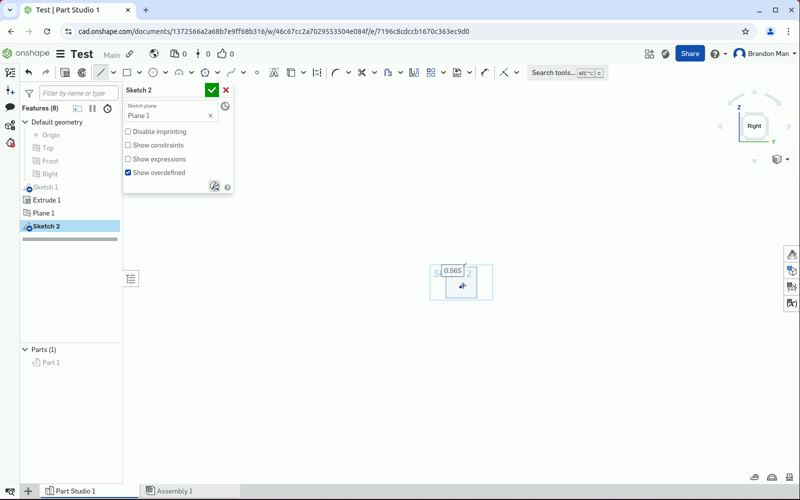
mouse_move(493, 285)
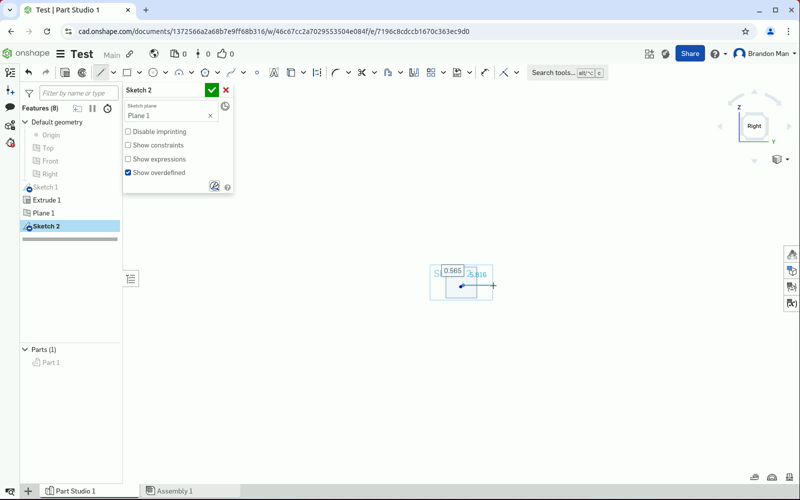
mouse_move(460, 285)
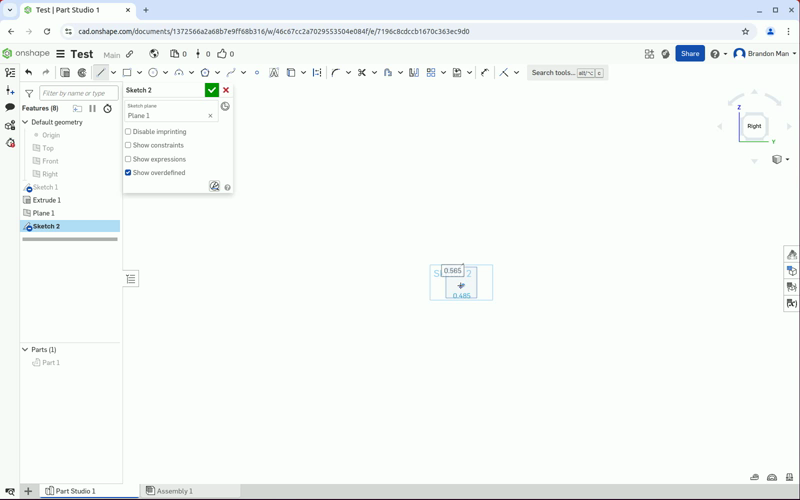
scroll(6)
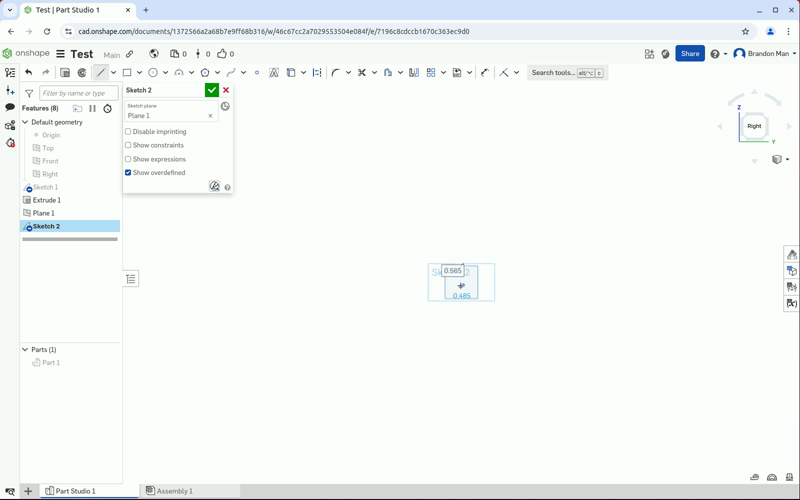
scroll(6)
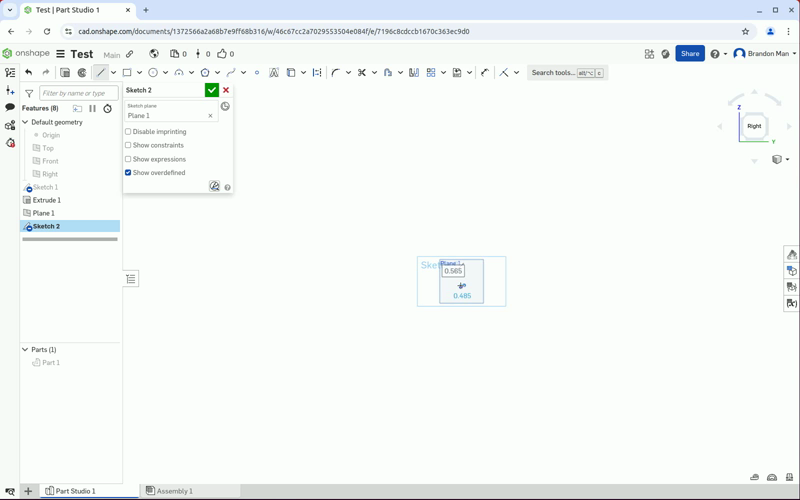
scroll(6)
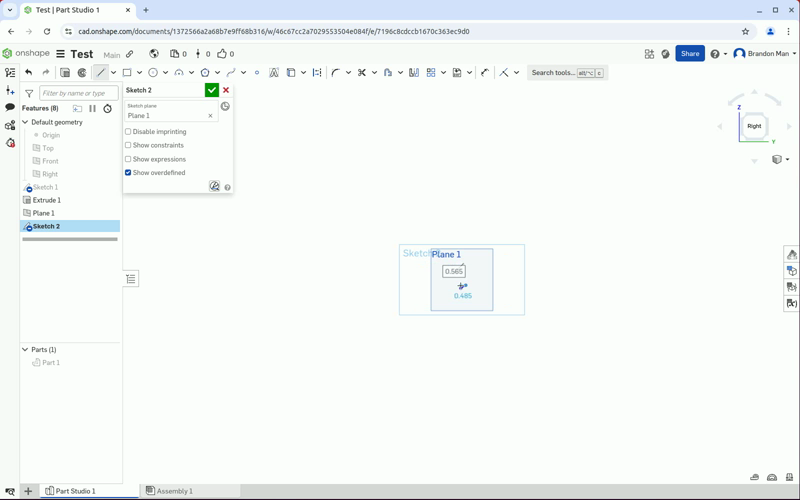
scroll(6)
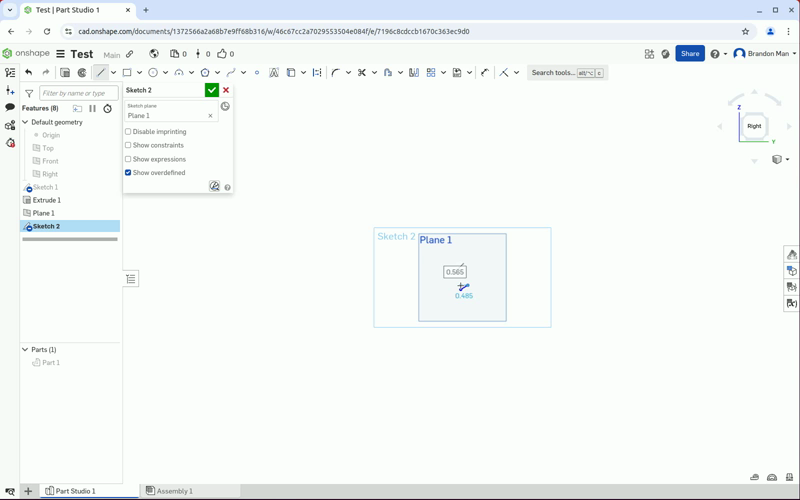
scroll(6)
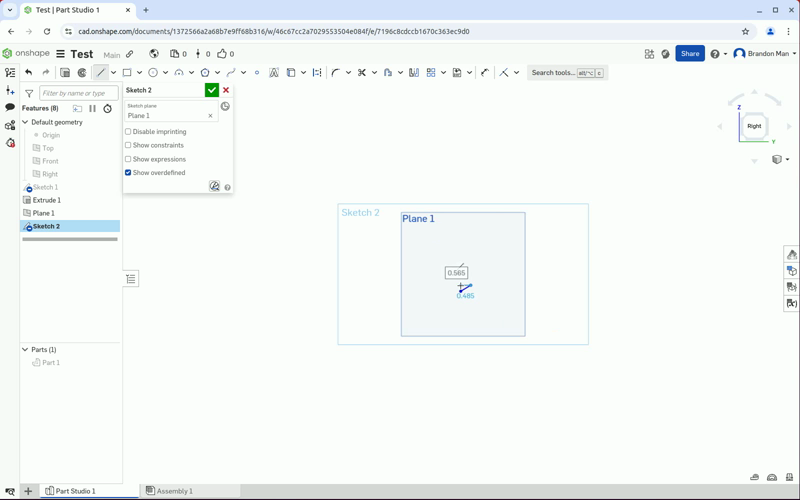
scroll(6)
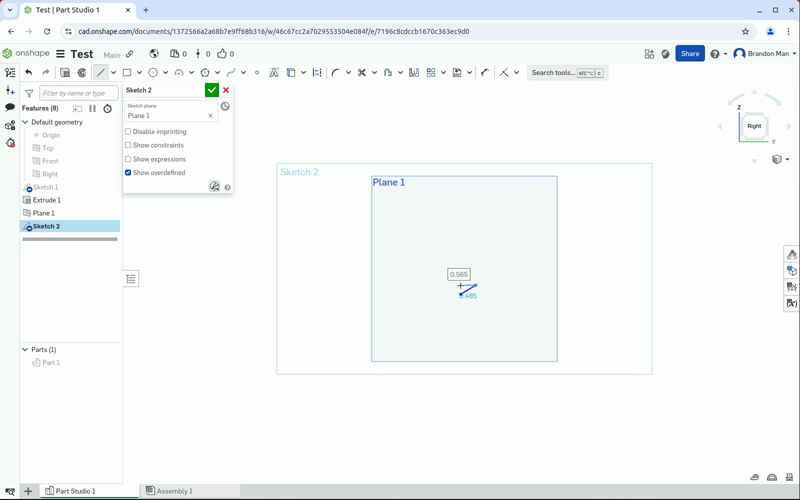
scroll(6)
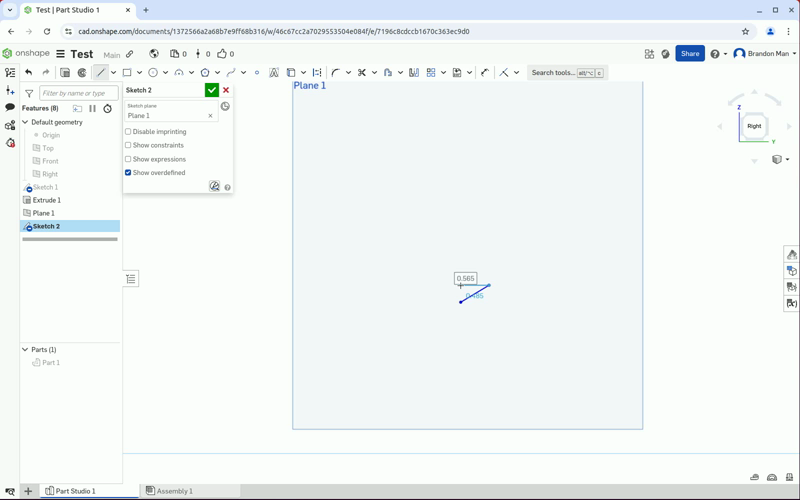
click(460, 285)
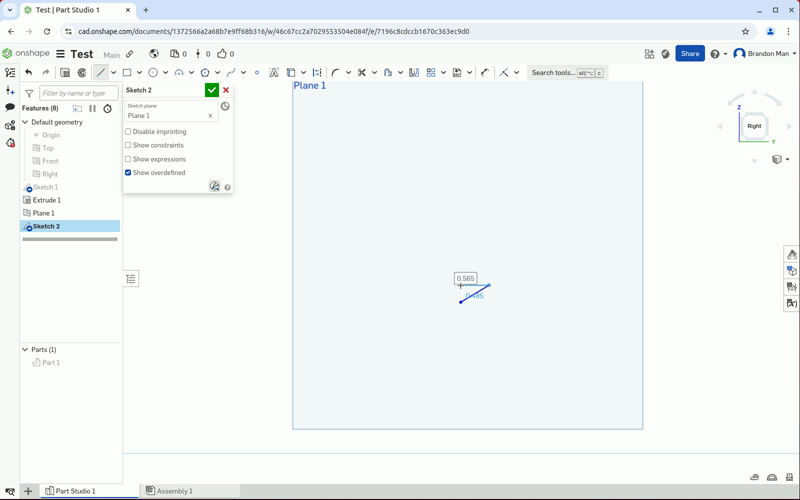
scroll(-6)
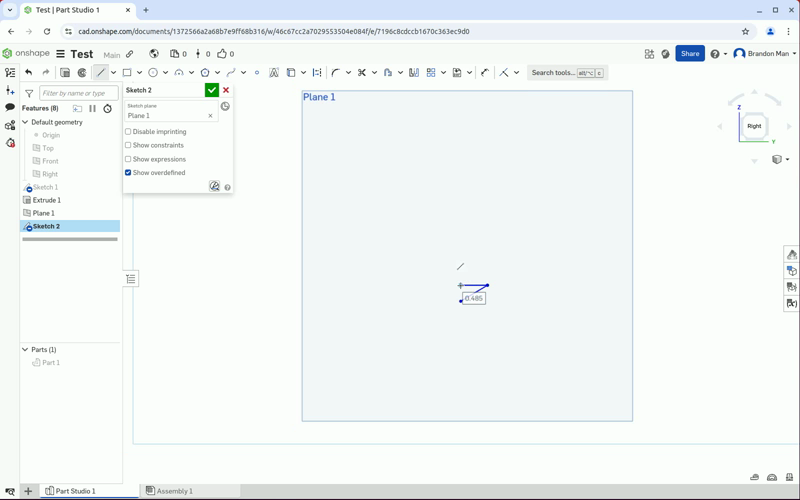
scroll(-6)
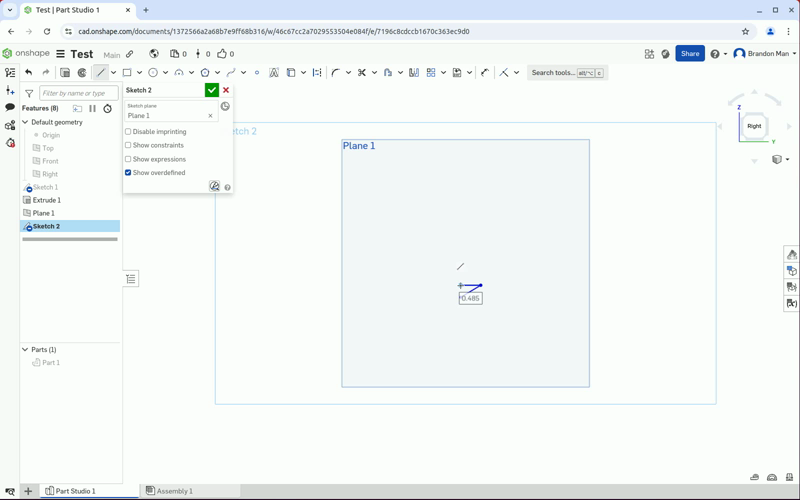
scroll(-6)
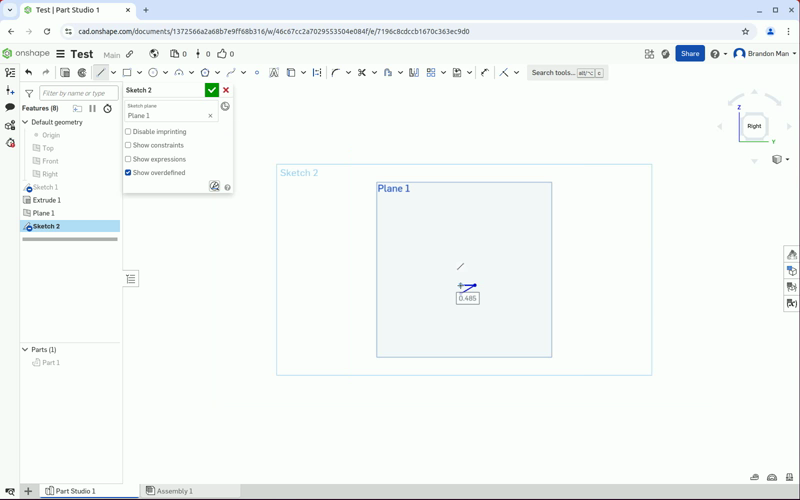
scroll(-6)
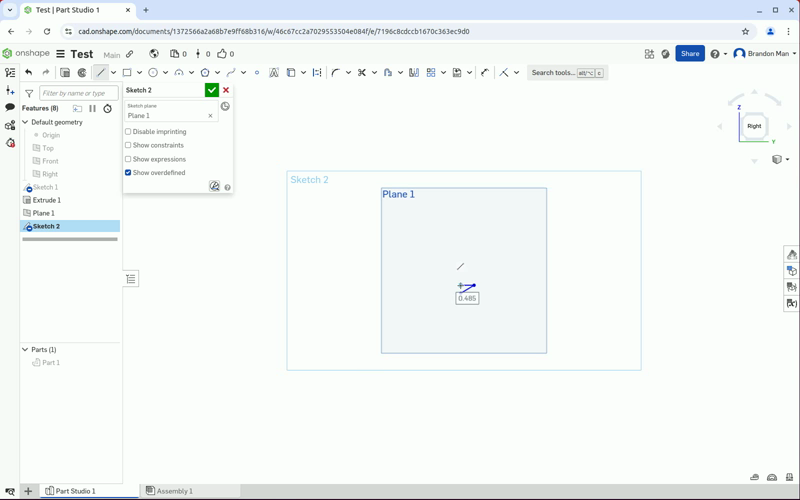
scroll(-6)
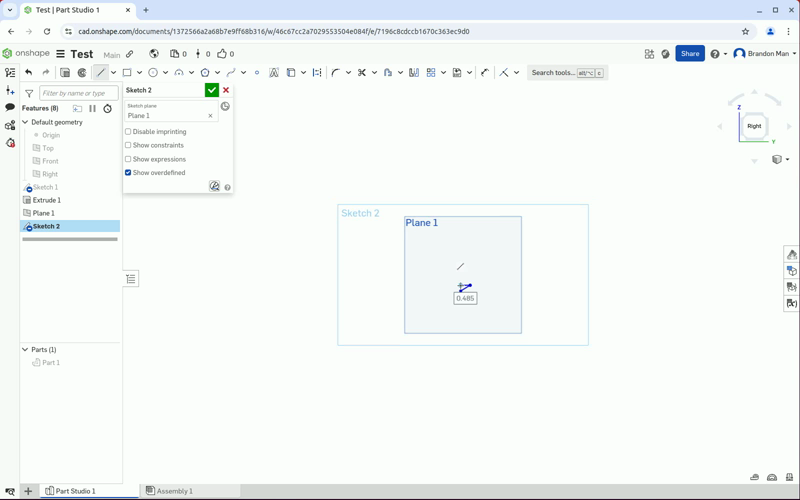
scroll(-6)
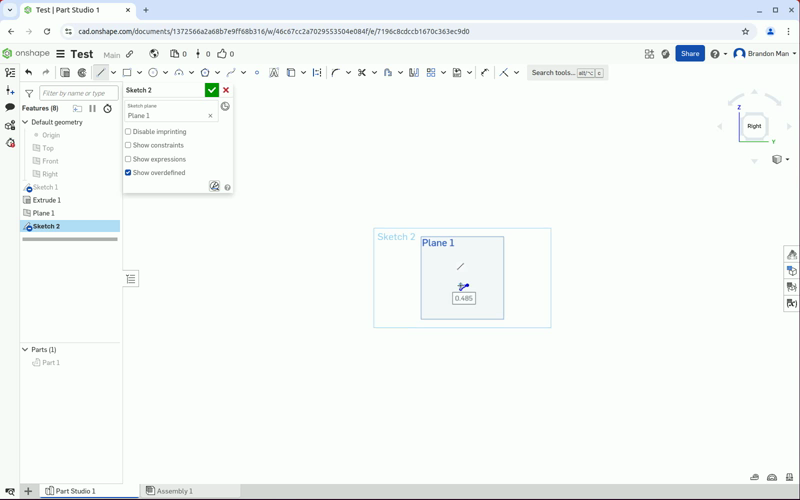
scroll(-6)
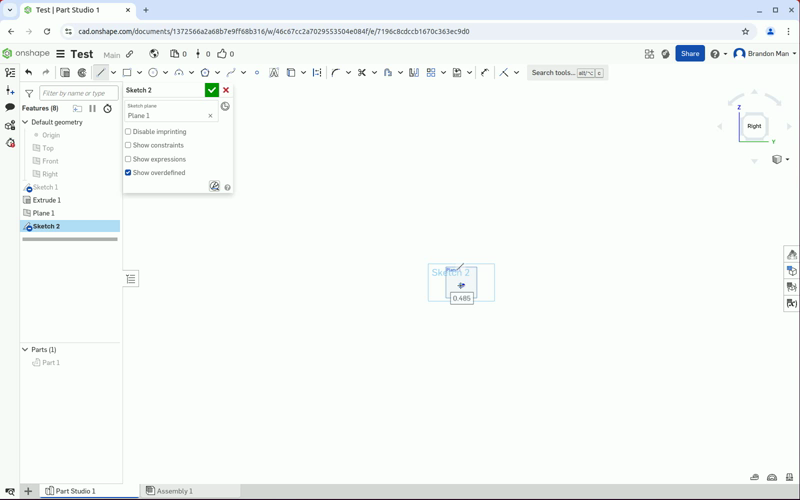
key_up(shift)
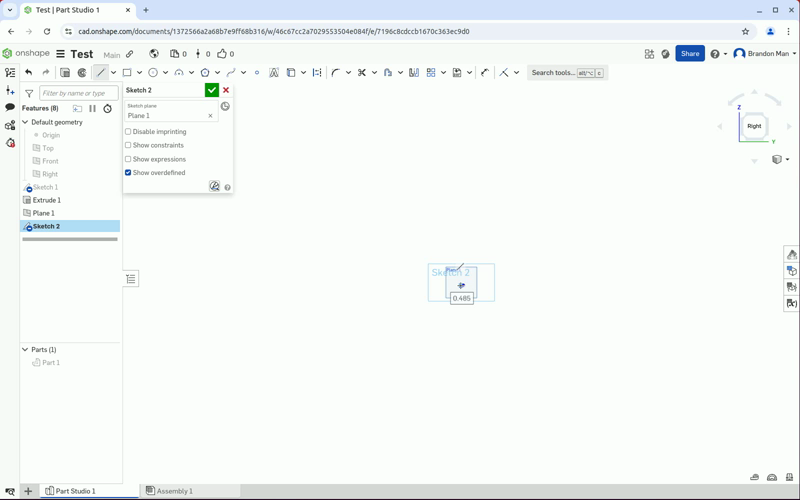
mouse_move(490, 285)
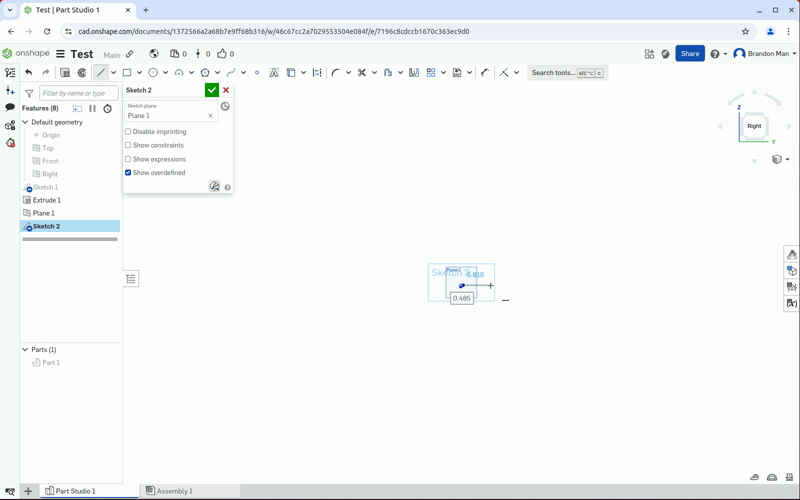
key_down(shift)
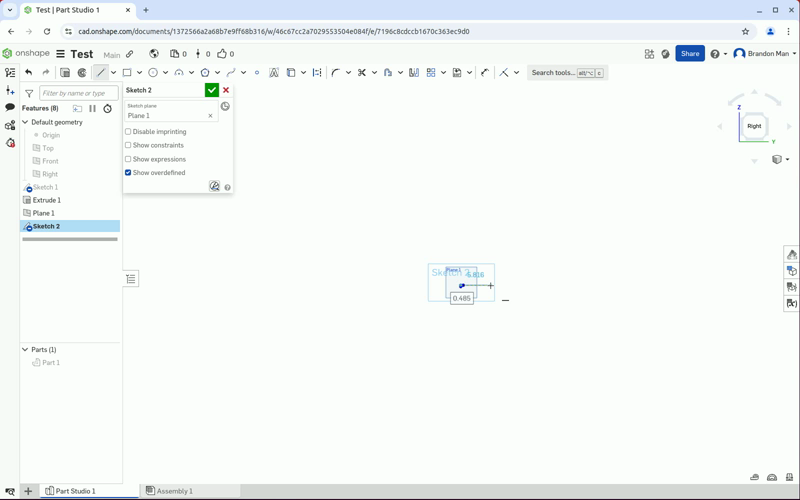
mouse_move(460, 286)
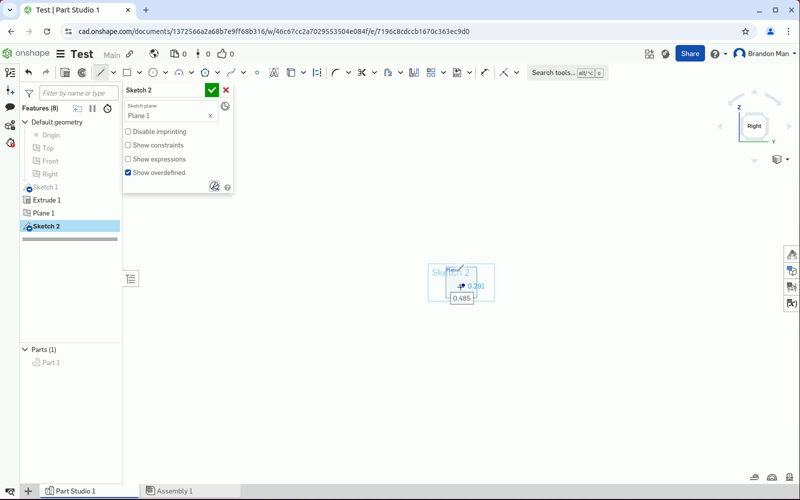
scroll(6)
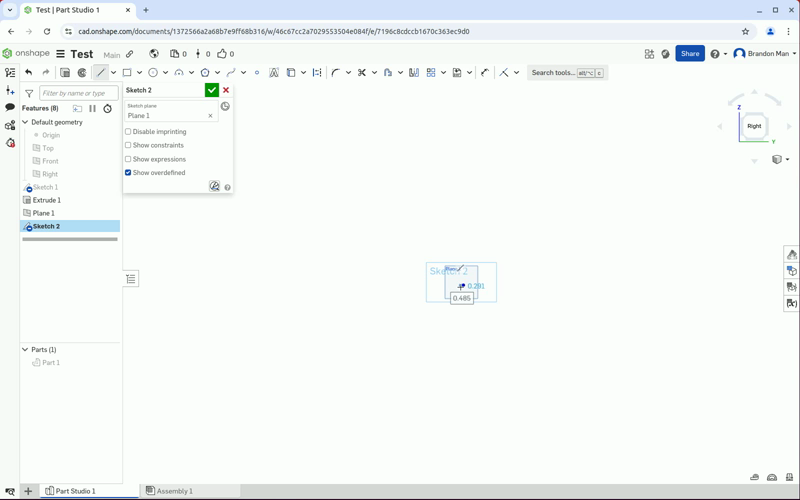
scroll(6)
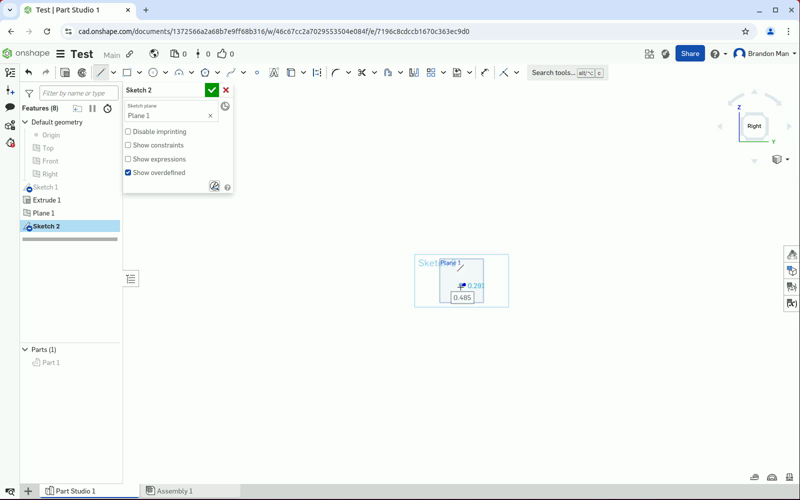
scroll(6)
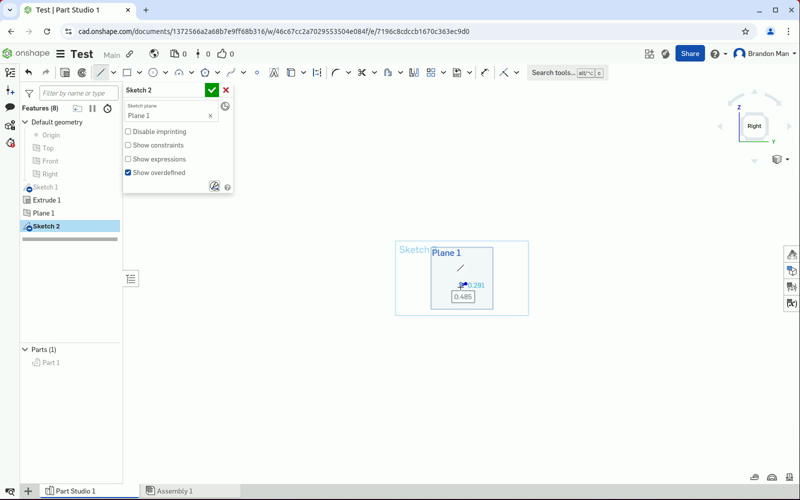
scroll(6)
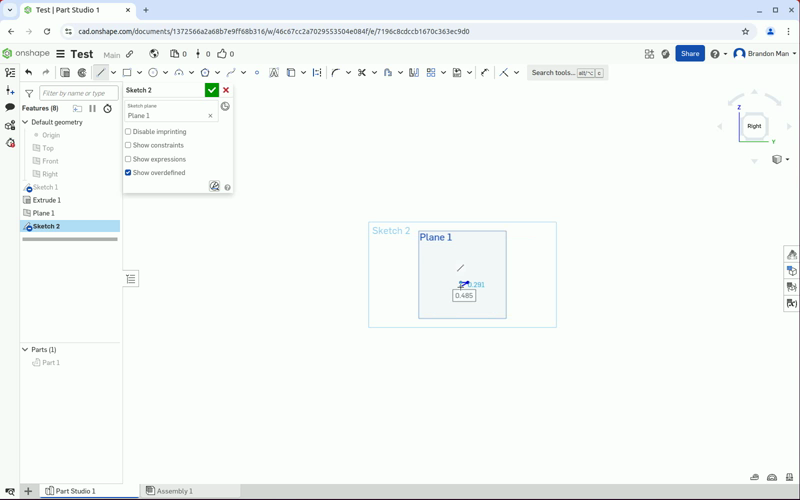
scroll(6)
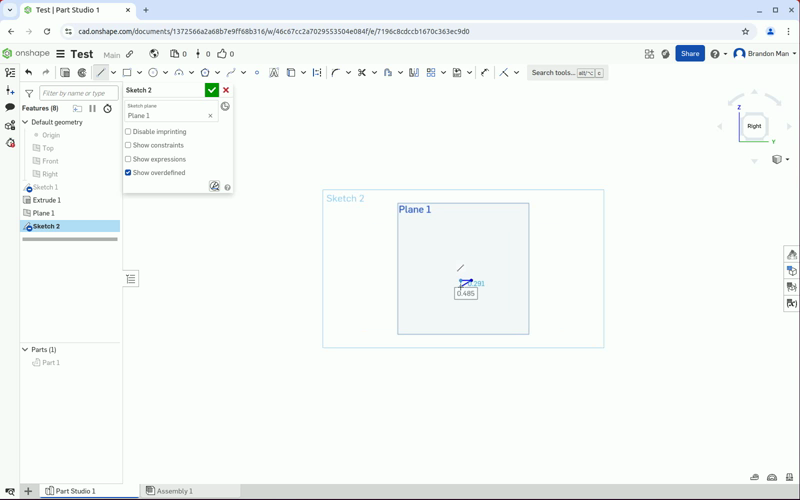
scroll(6)
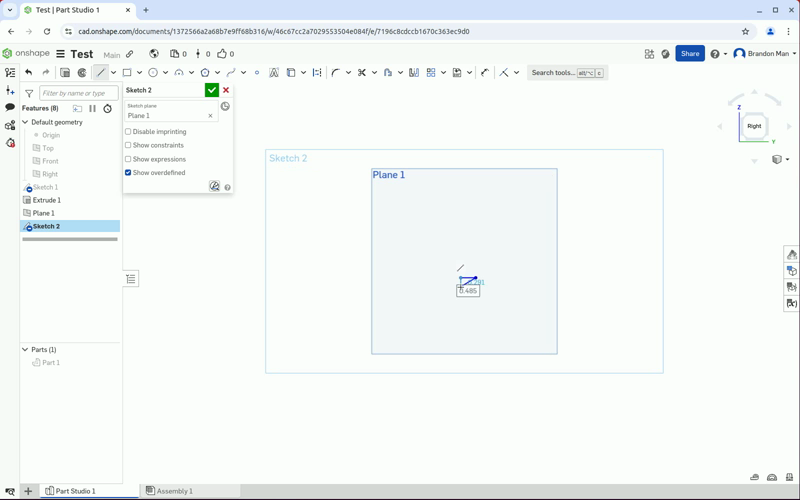
scroll(6)
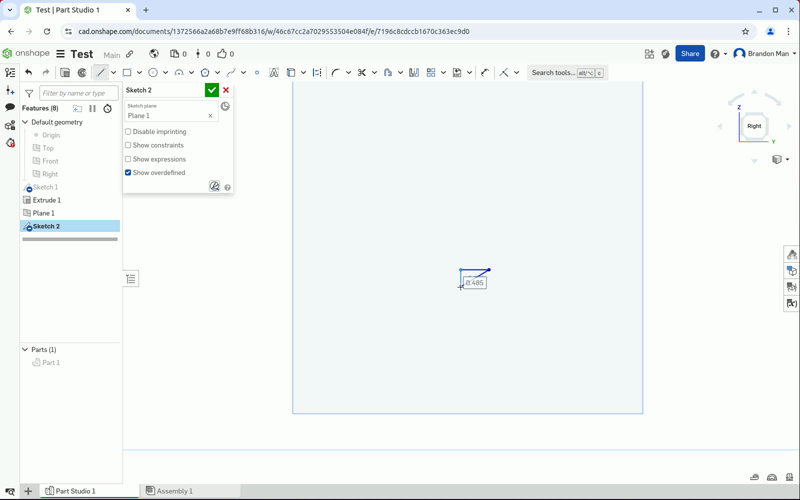
key_up(shift)
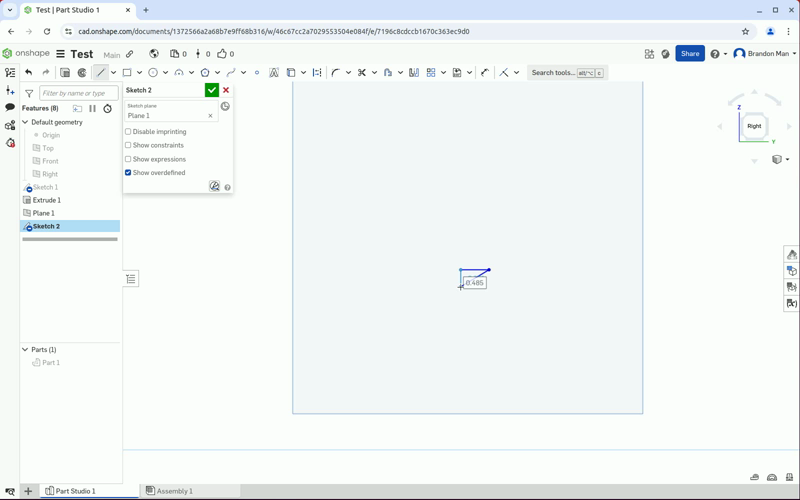
click(460, 286)
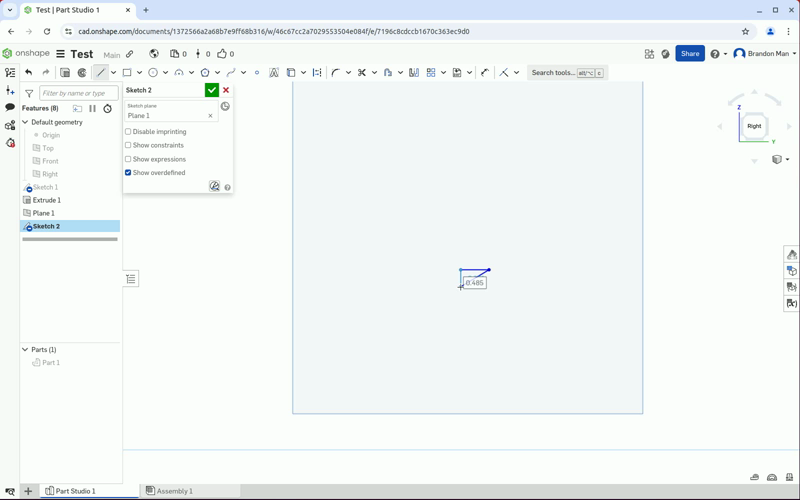
scroll(-6)
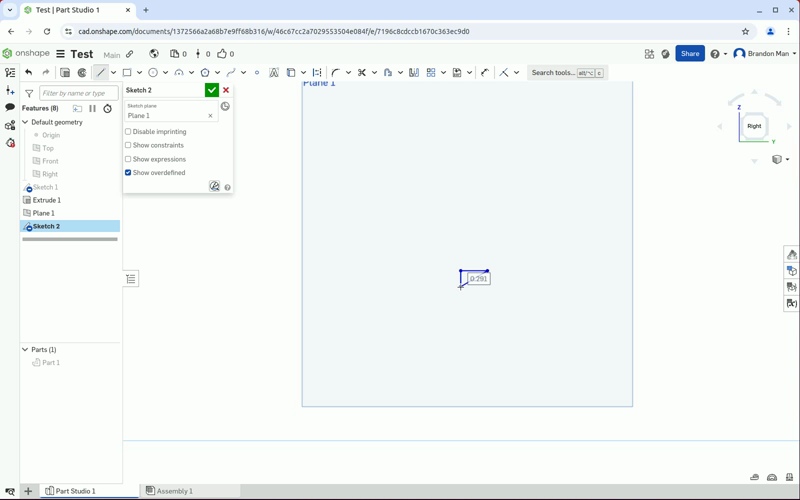
scroll(-6)
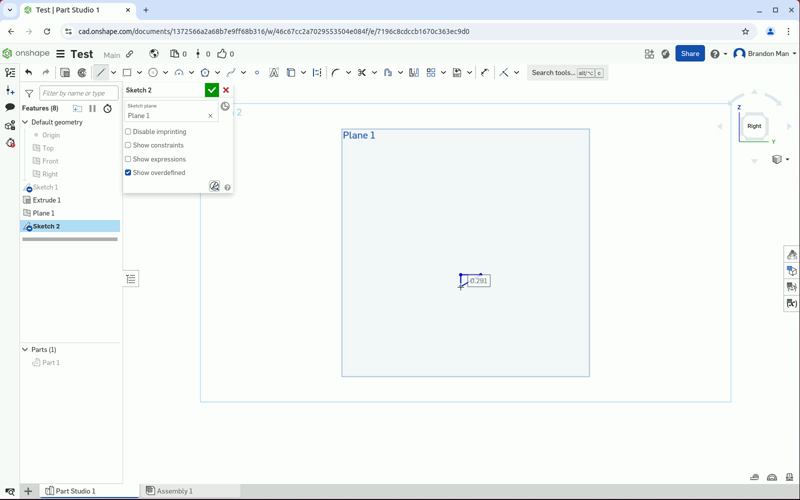
scroll(-6)
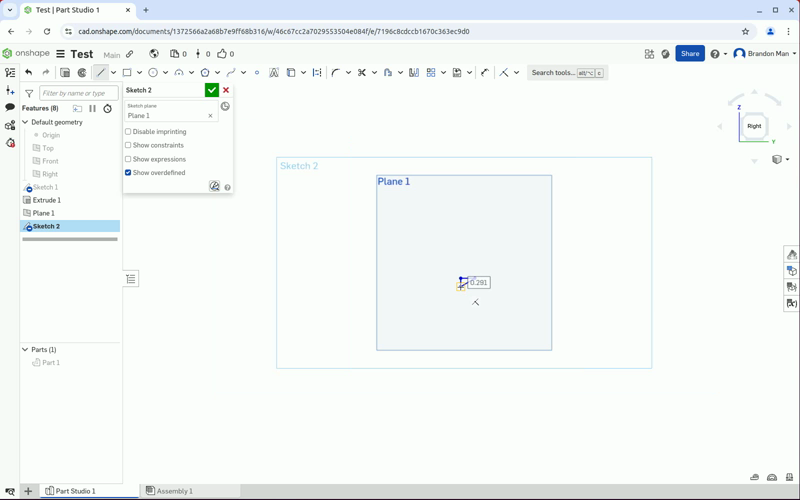
scroll(-6)
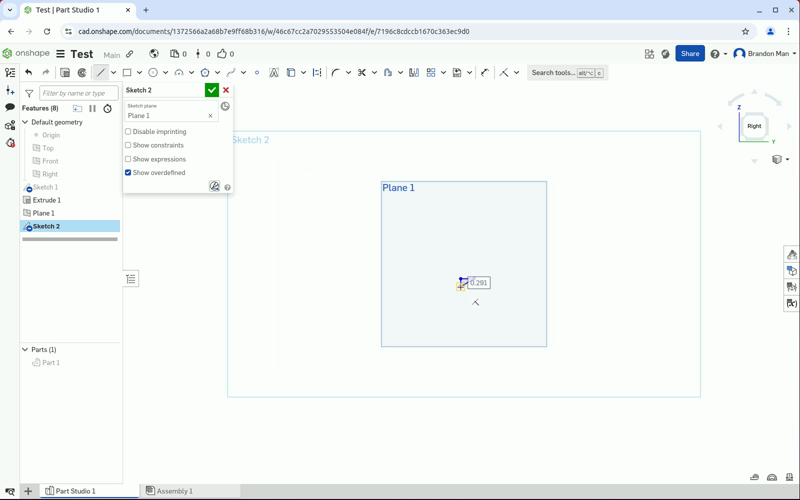
scroll(-6)
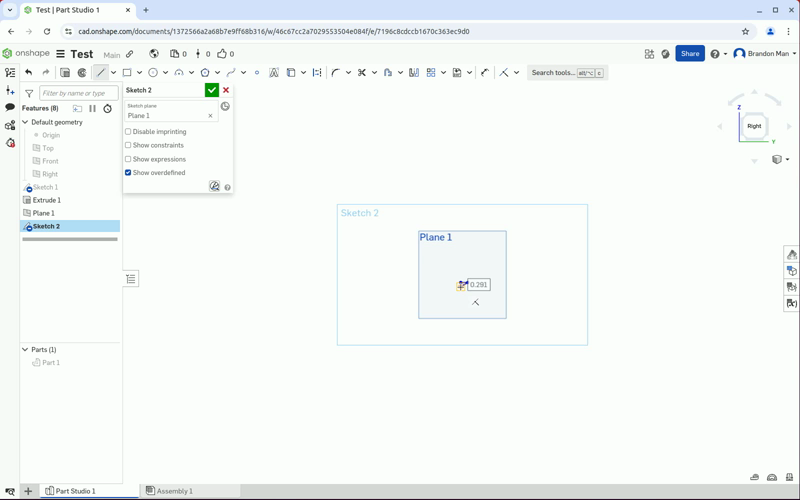
scroll(-6)
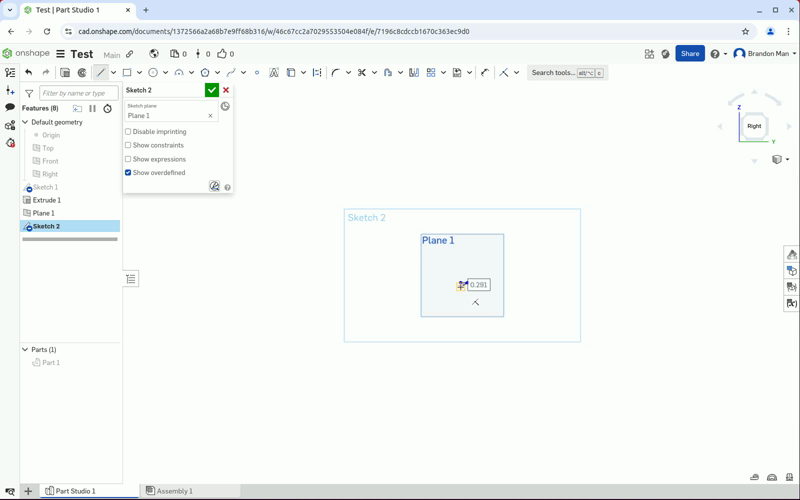
scroll(-6)
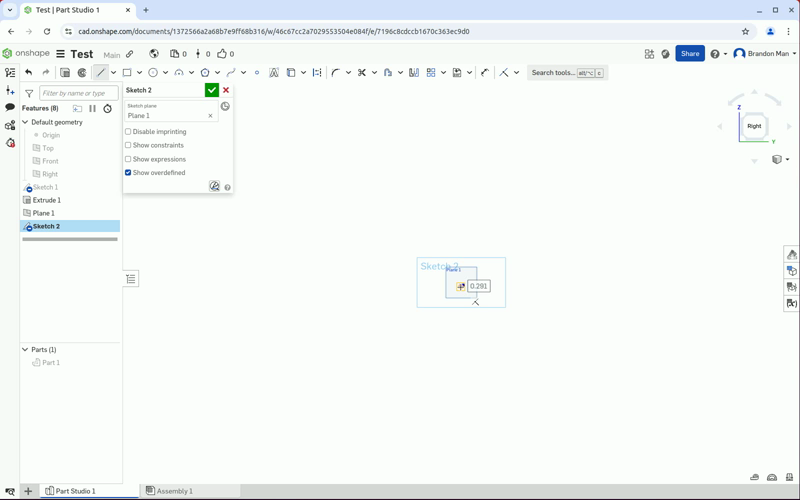
key(esc)
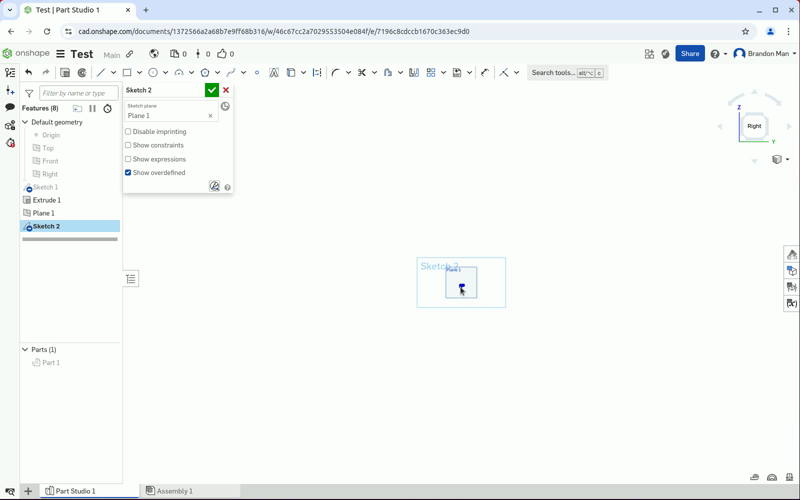
mouse_move(461, 286)
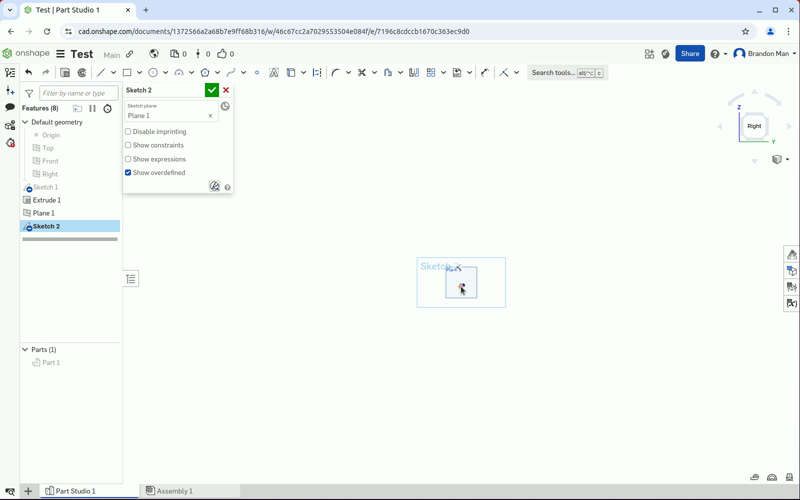
scroll(6)
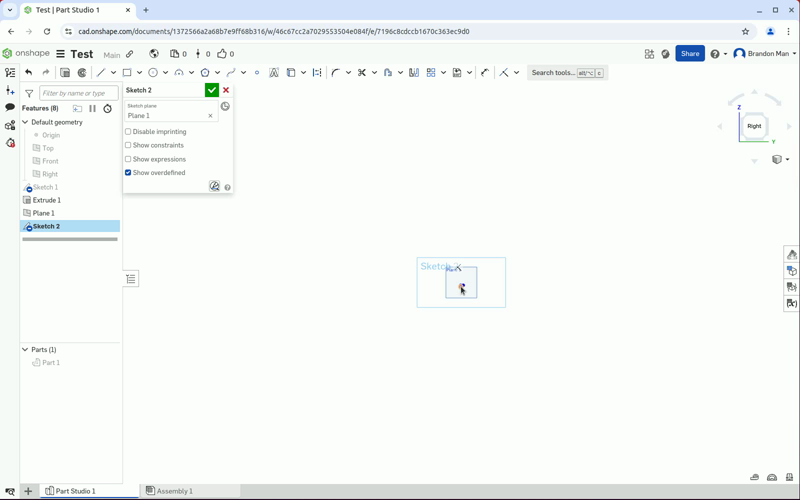
scroll(6)
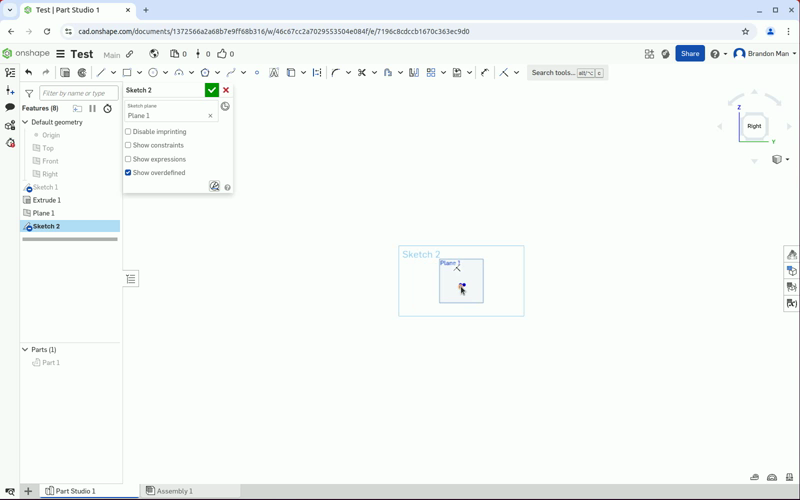
scroll(6)
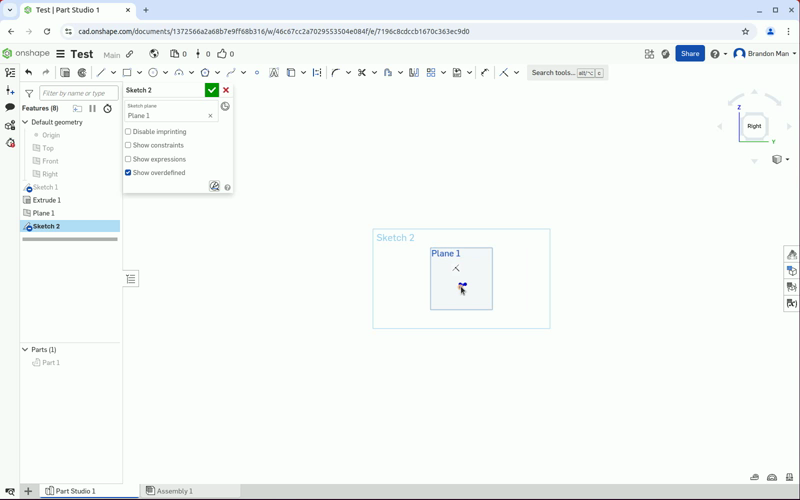
scroll(6)
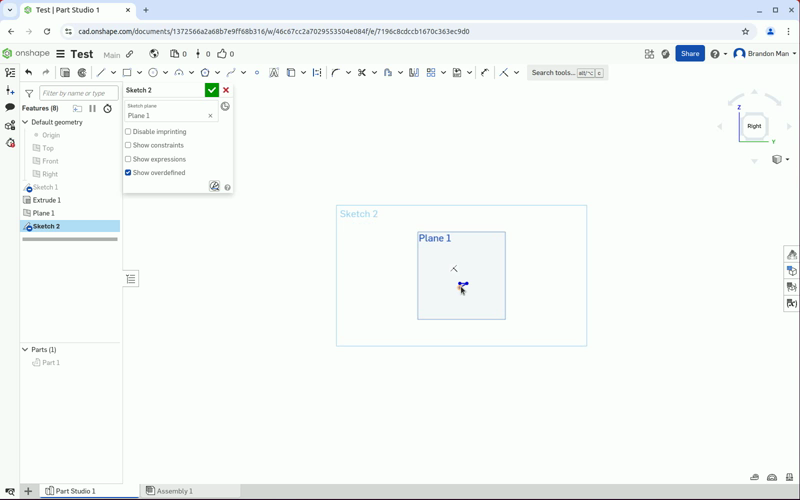
scroll(6)
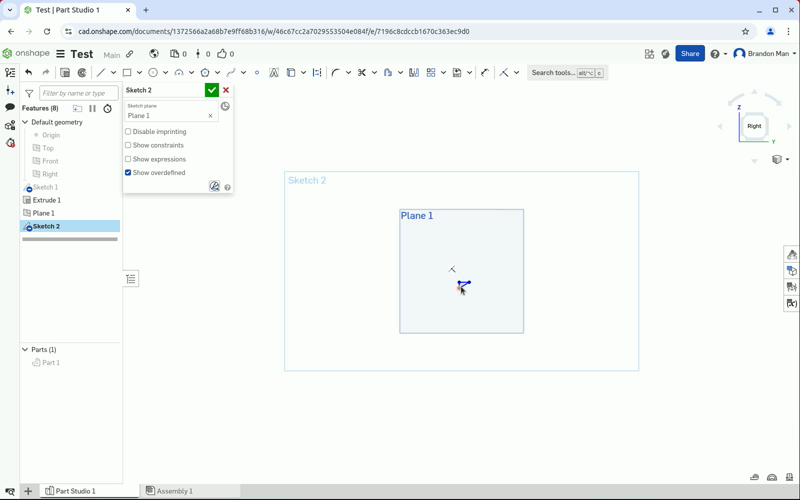
scroll(6)
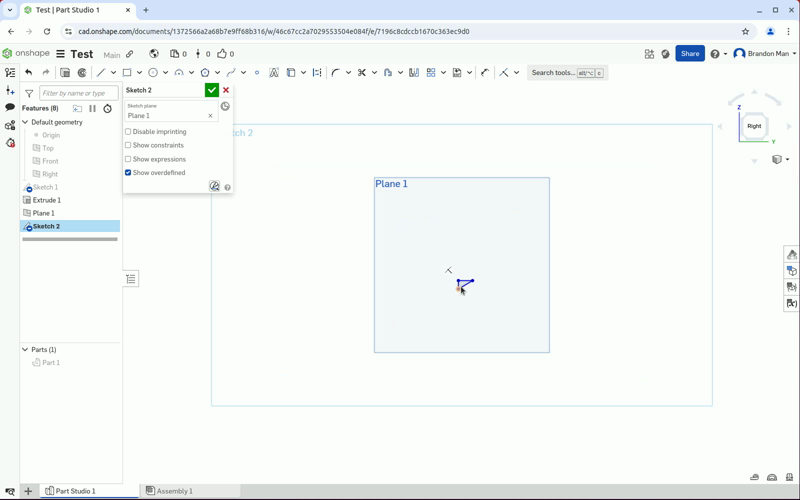
scroll(6)
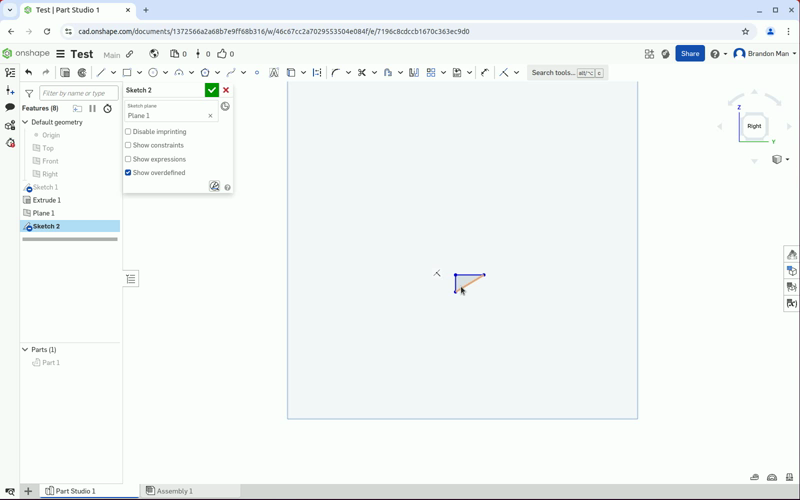
click(461, 286)
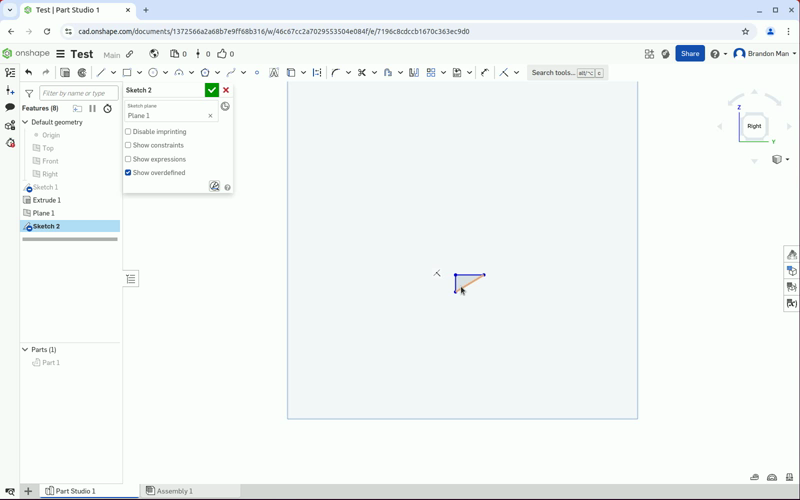
scroll(-6)
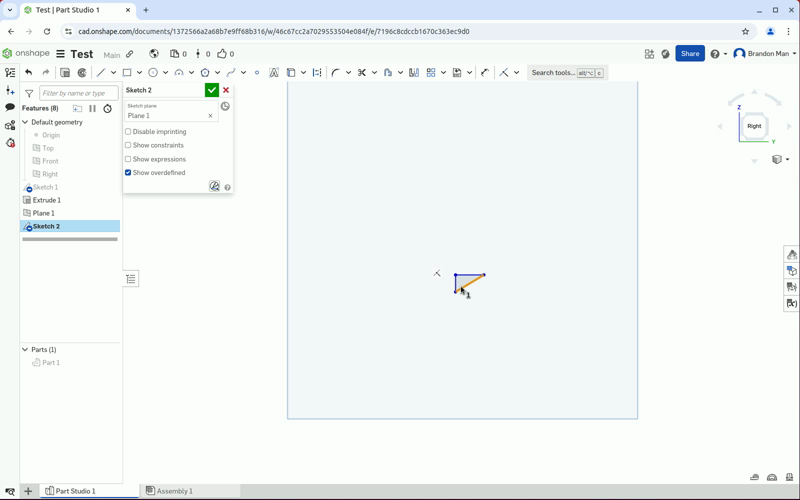
scroll(-6)
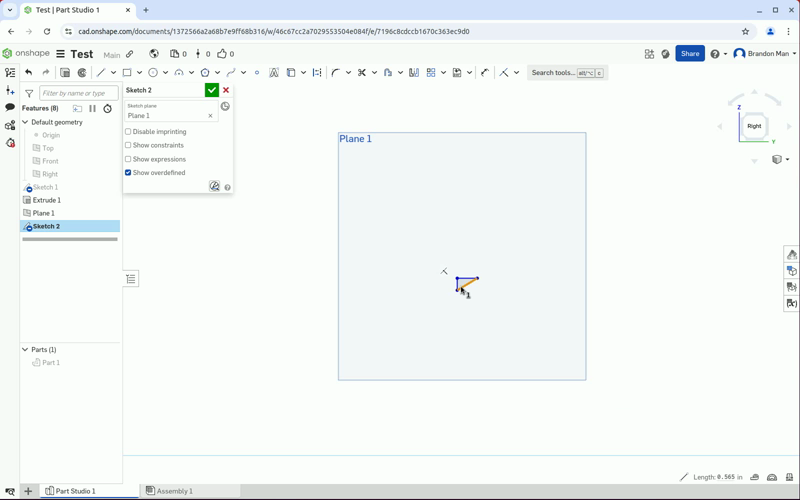
scroll(-6)
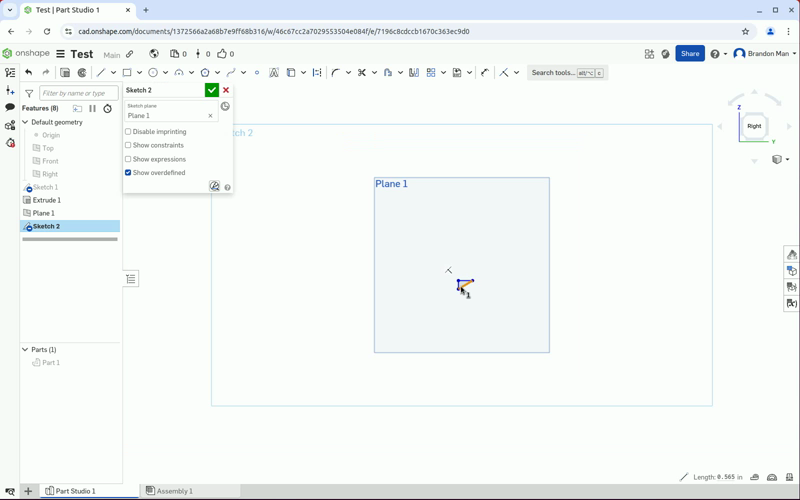
scroll(-6)
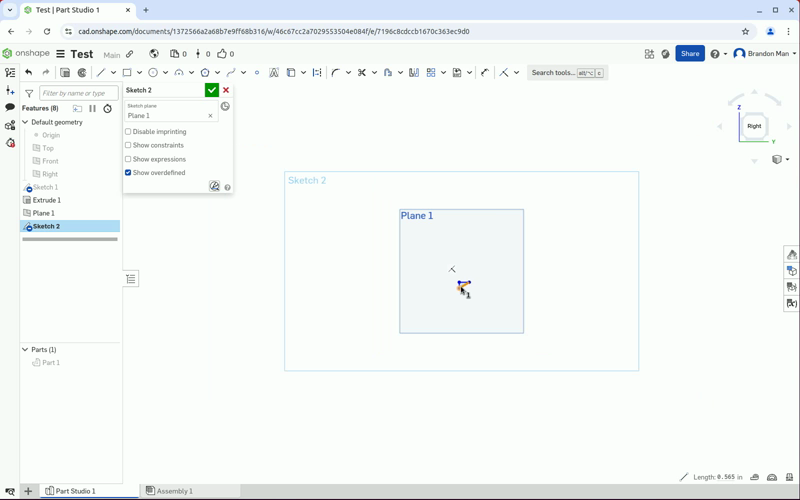
scroll(-6)
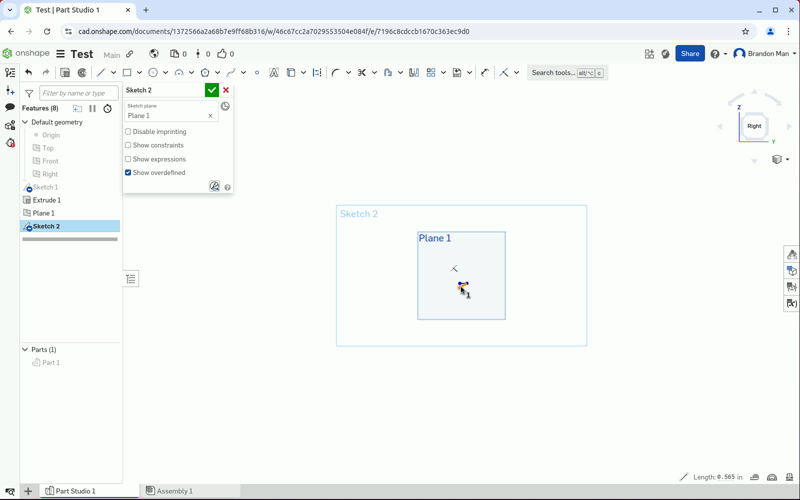
scroll(-6)
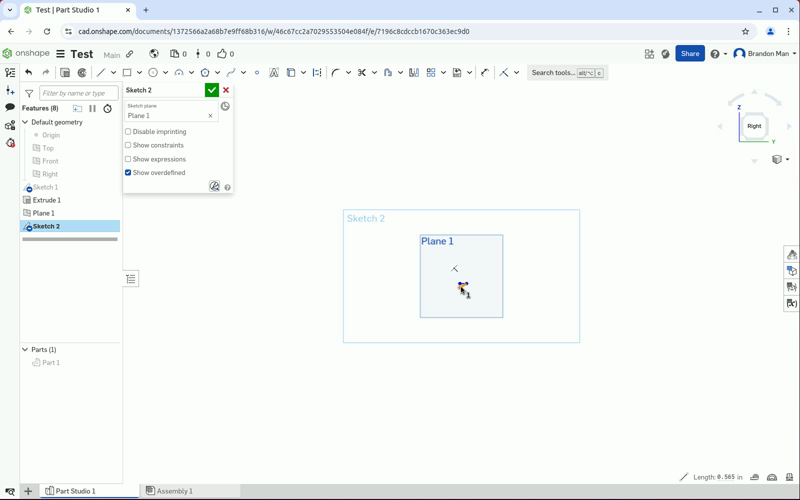
scroll(-6)
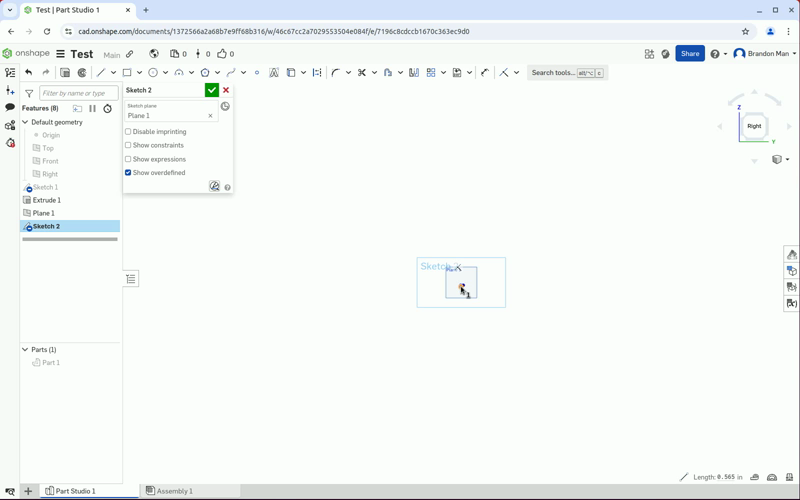
mouse_move(73, 352)
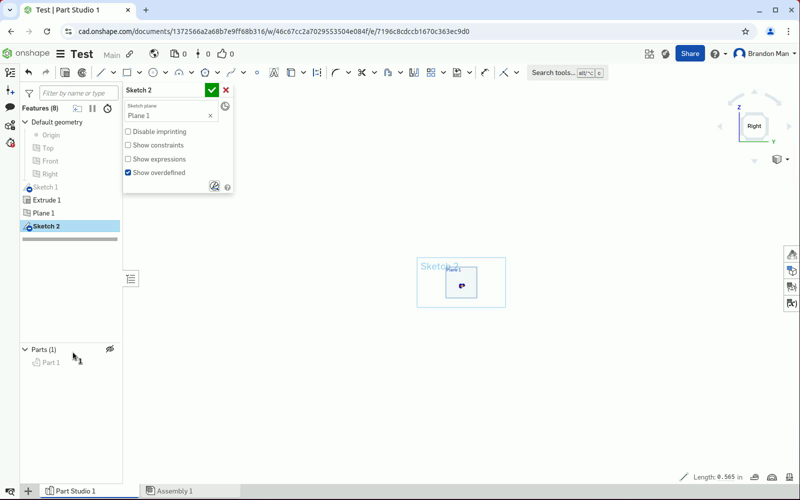
key(shift+y)
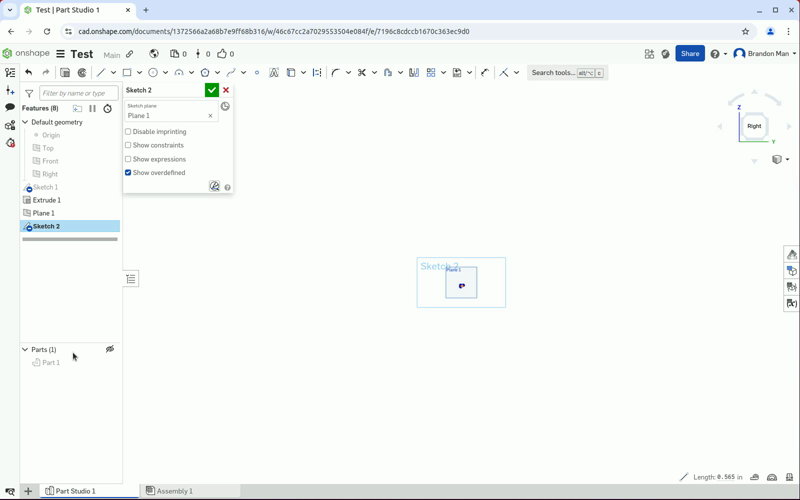
key(shift+e)
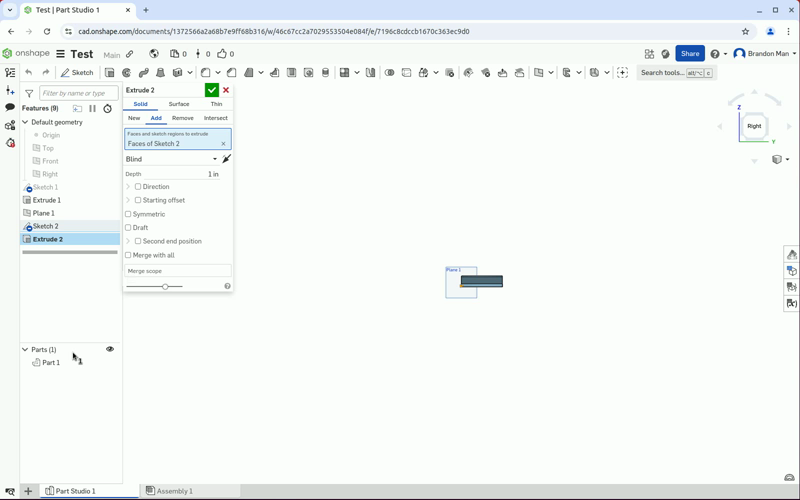
mouse_move(143, 106)
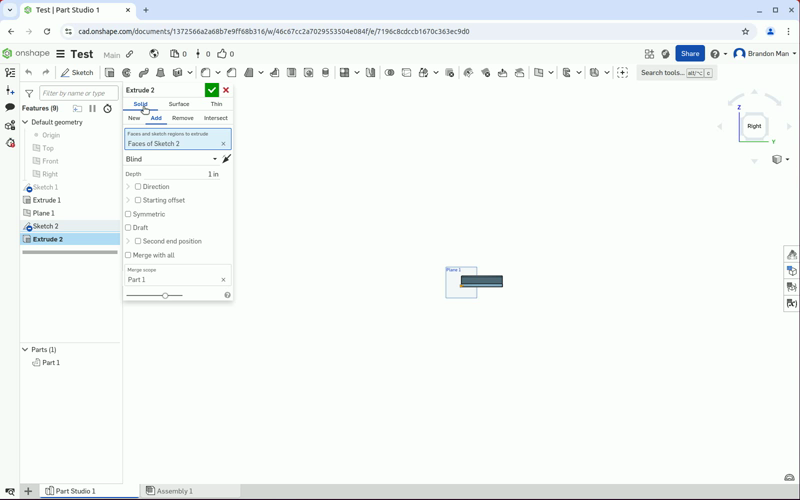
click(143, 106)
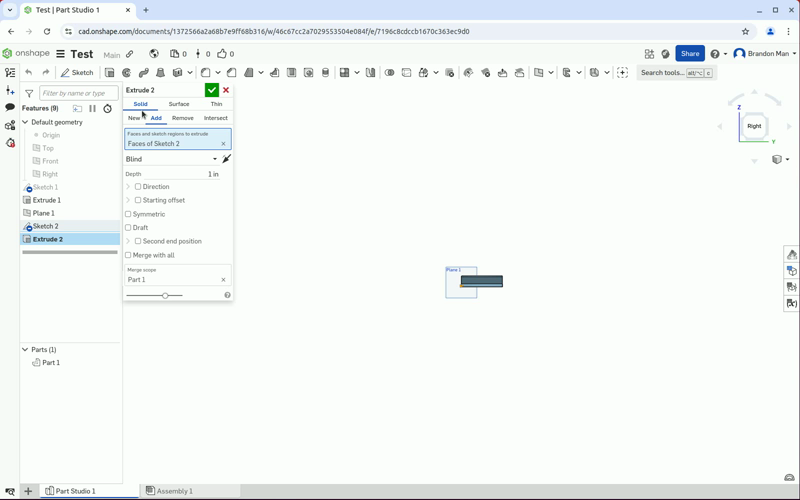
mouse_move(137, 120)
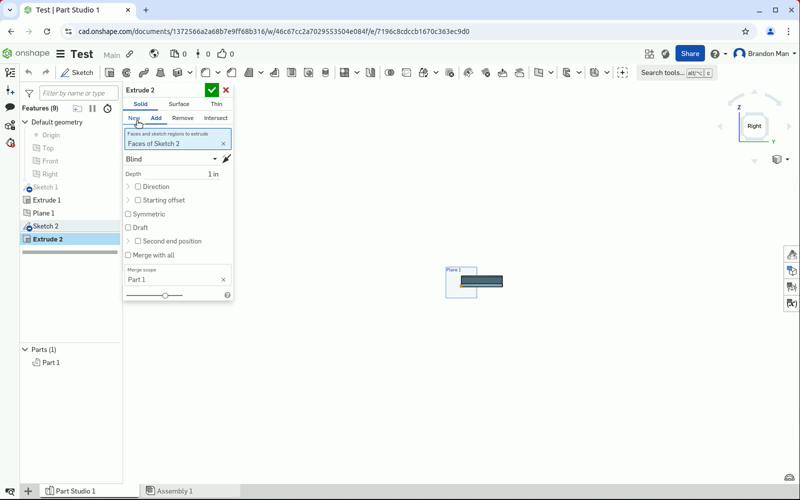
click(137, 120)
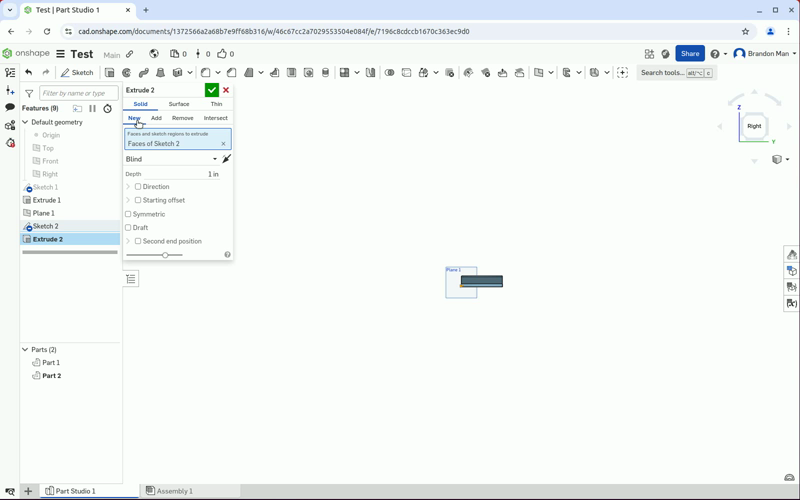
key(tab, 4)
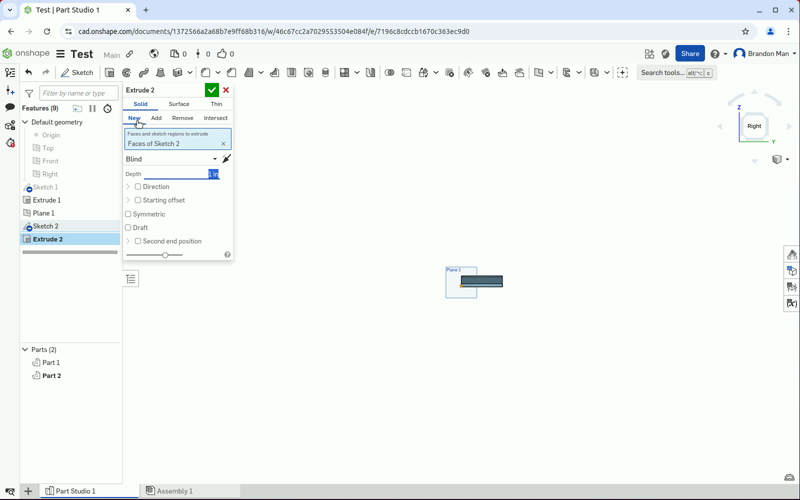
text(-24.793)
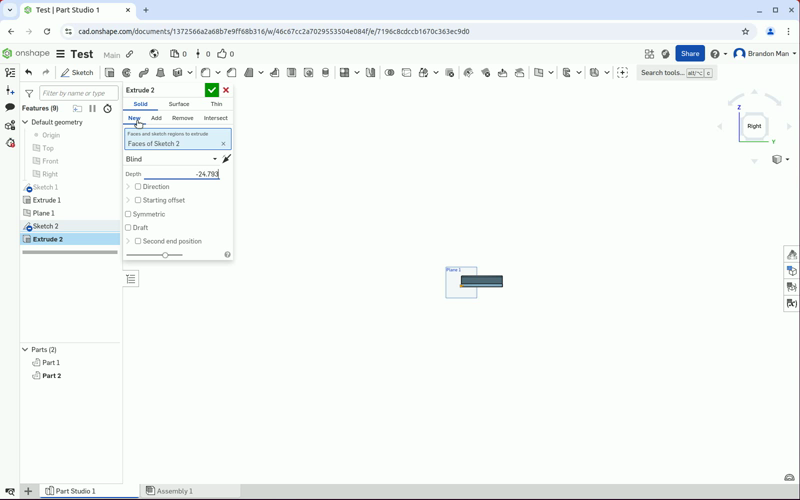
key(enter)
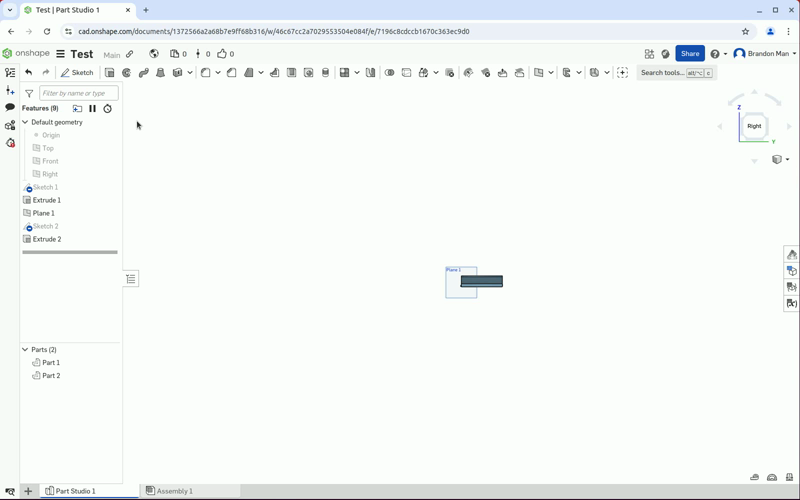
key(shift+h)
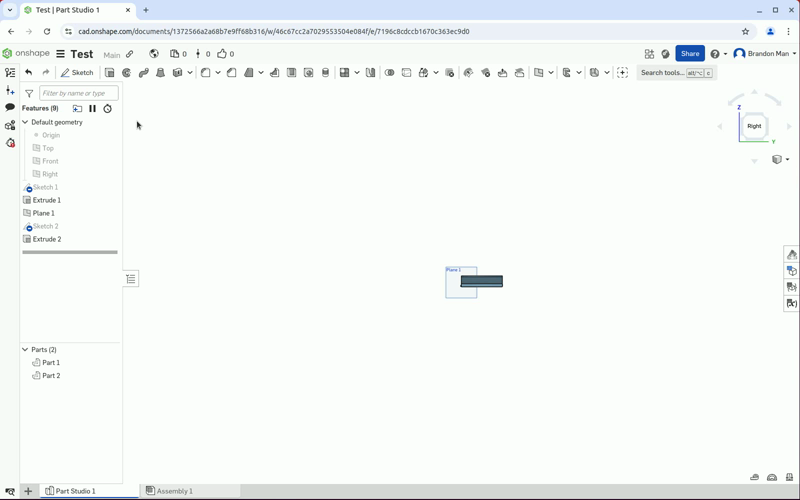
key(shift+h)
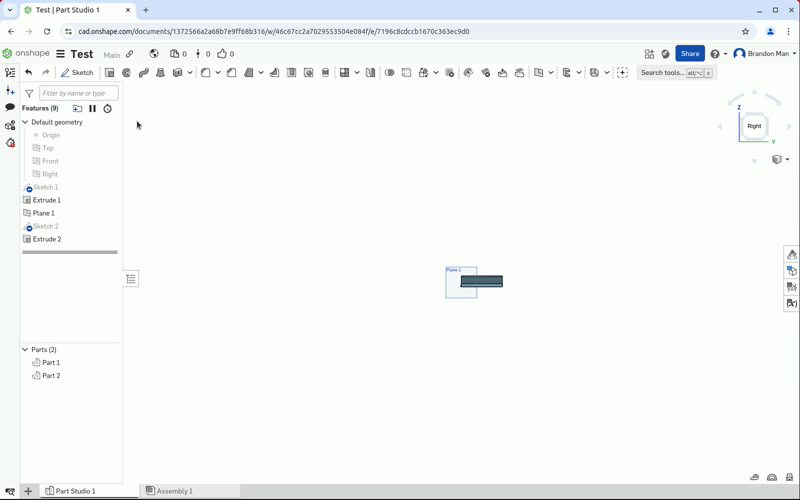
mouse_move(73, 189)
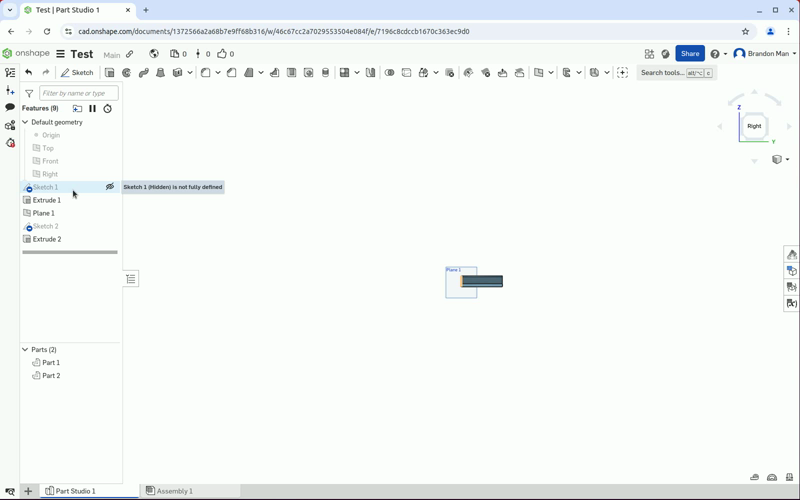
click(73, 189)
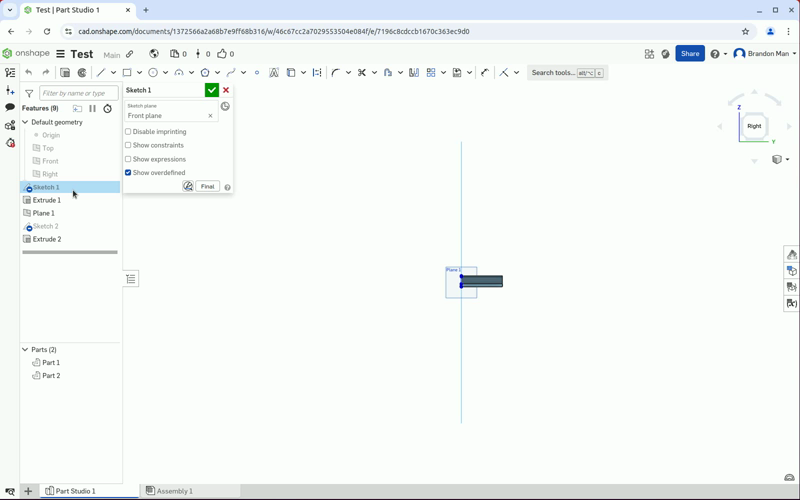
mouse_move(229, 92)
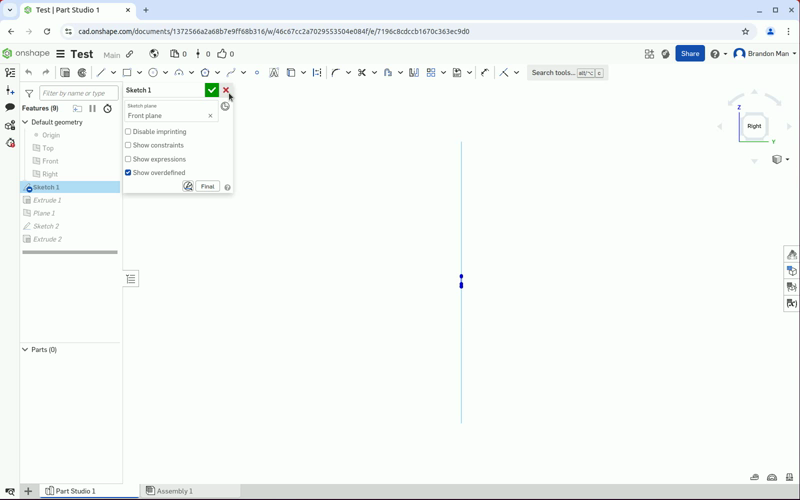
click(229, 92)
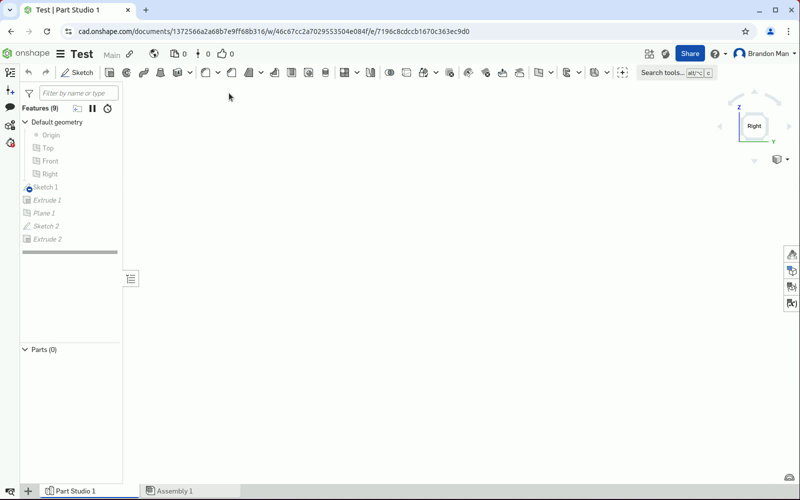
key(shift+s)
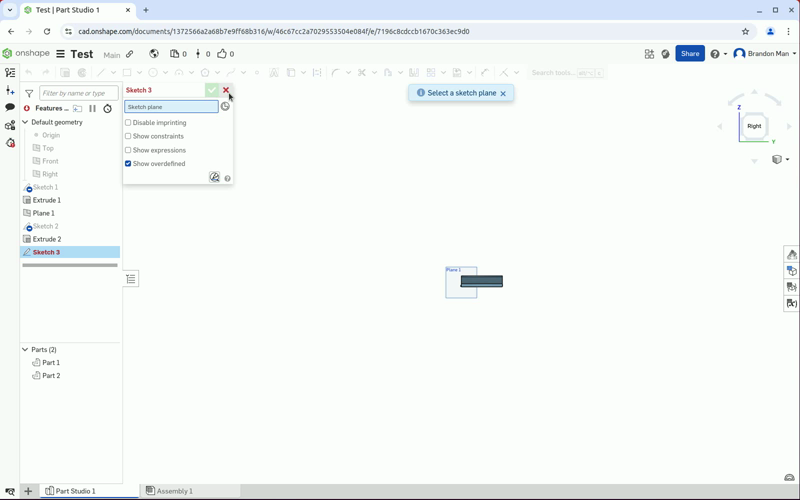
mouse_move(73, 215)
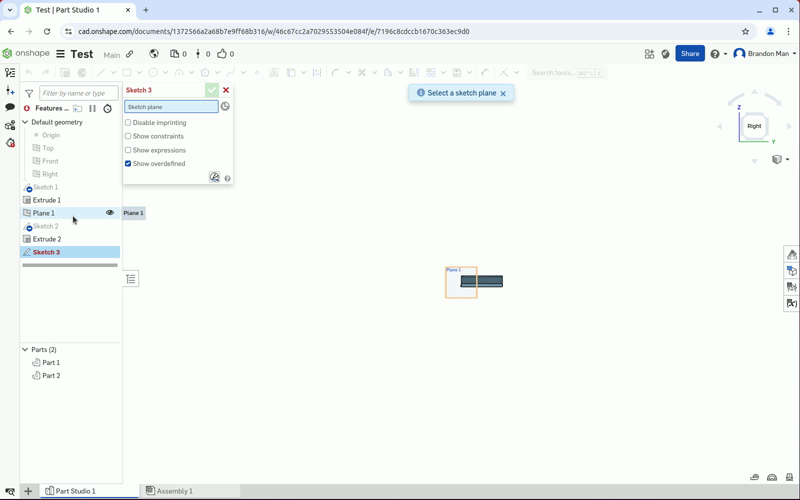
click(73, 215)
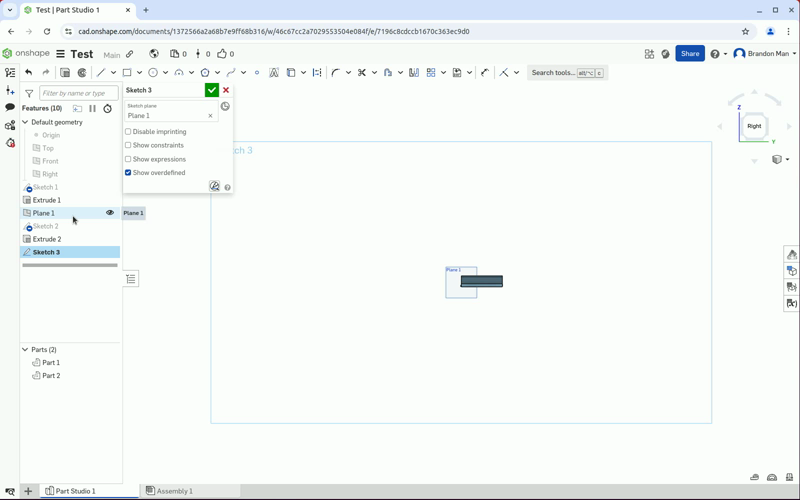
mouse_move(73, 352)
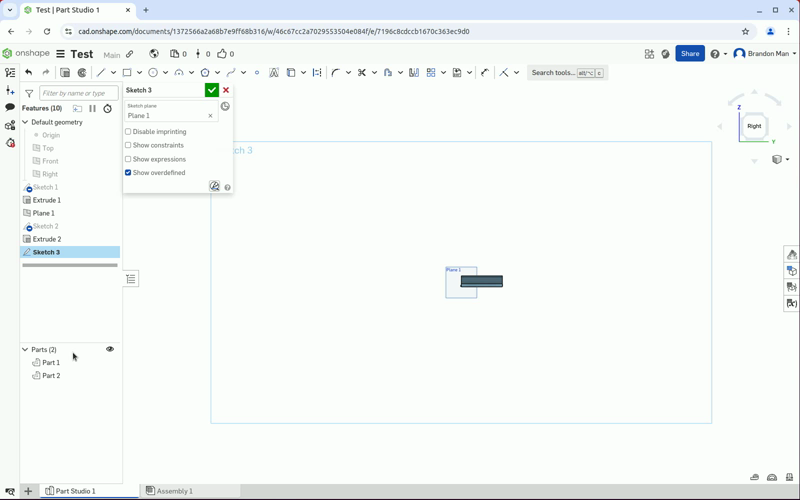
key(y)
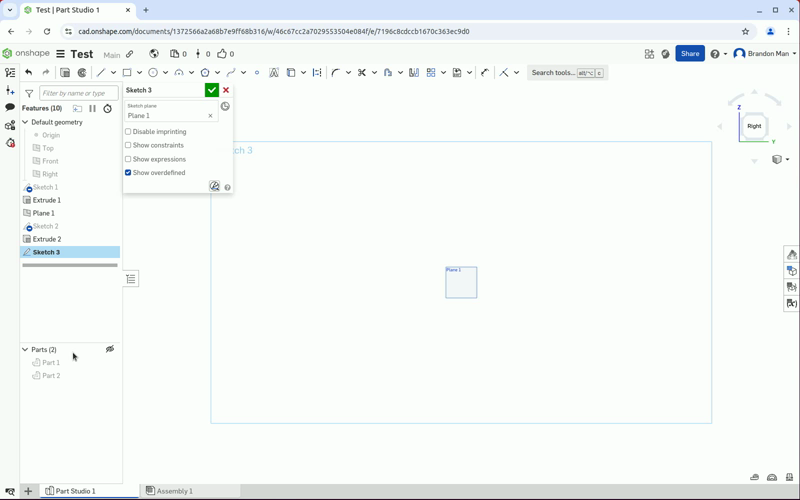
key(l)
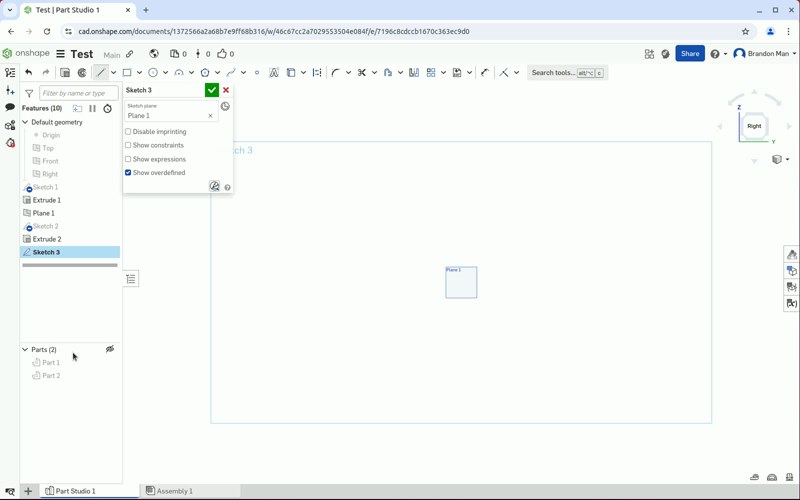
key_down(shift)
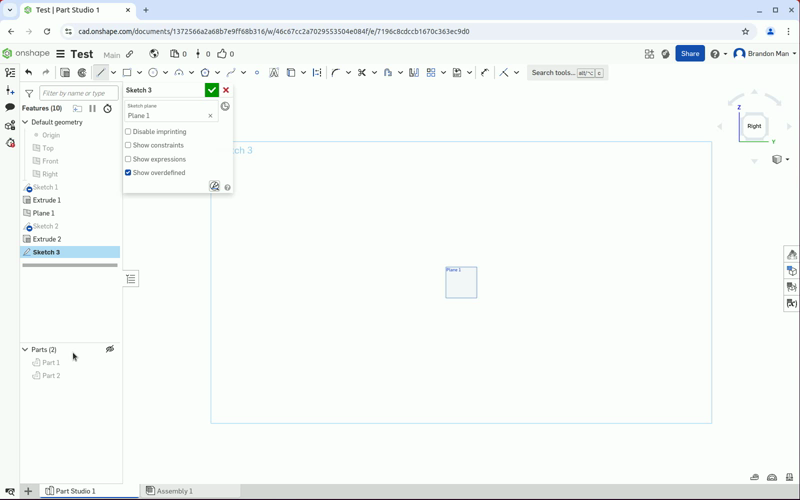
mouse_move(464, 286)
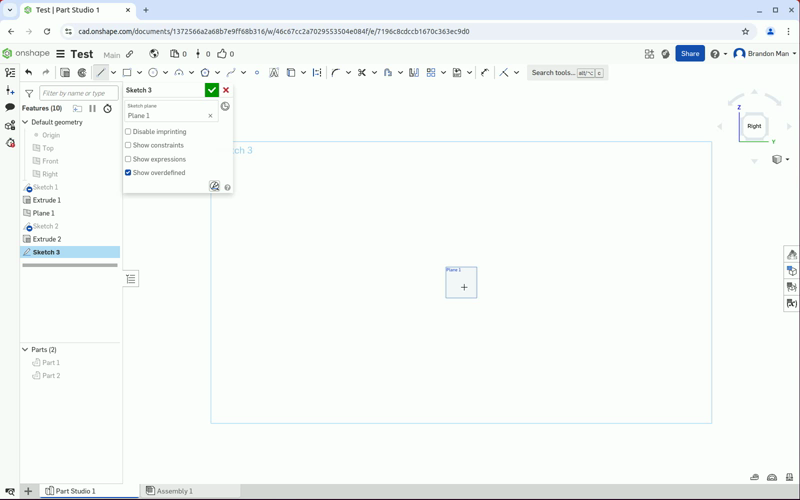
click(464, 286)
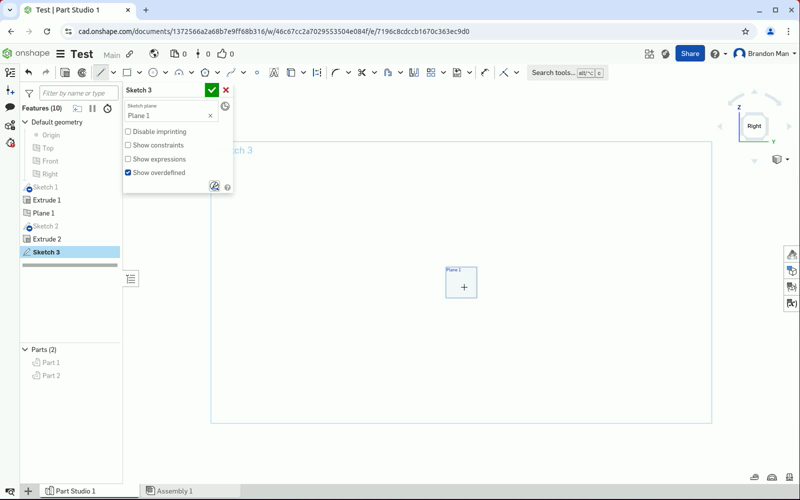
key_up(shift)
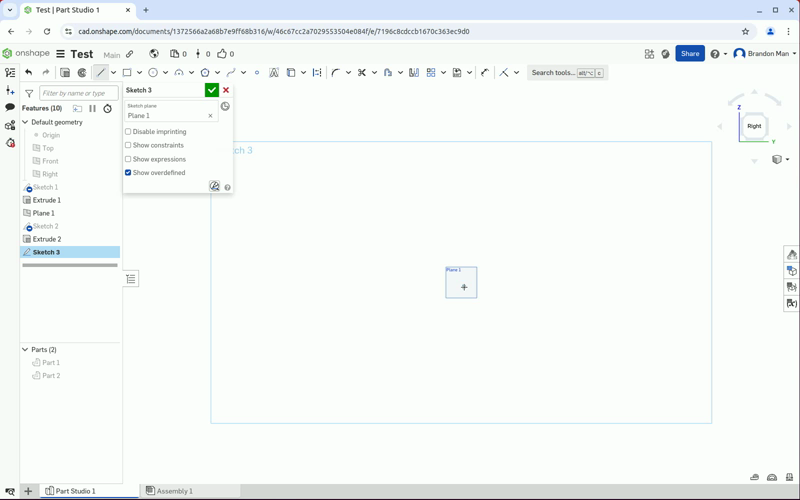
key_down(shift)
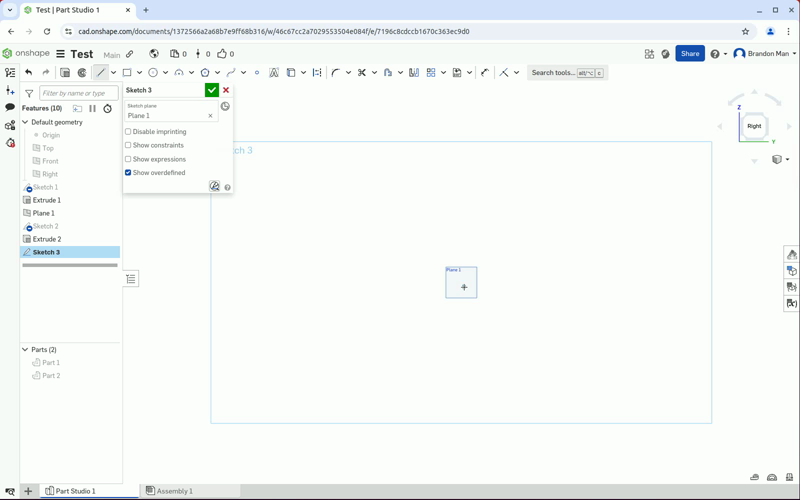
mouse_move(494, 286)
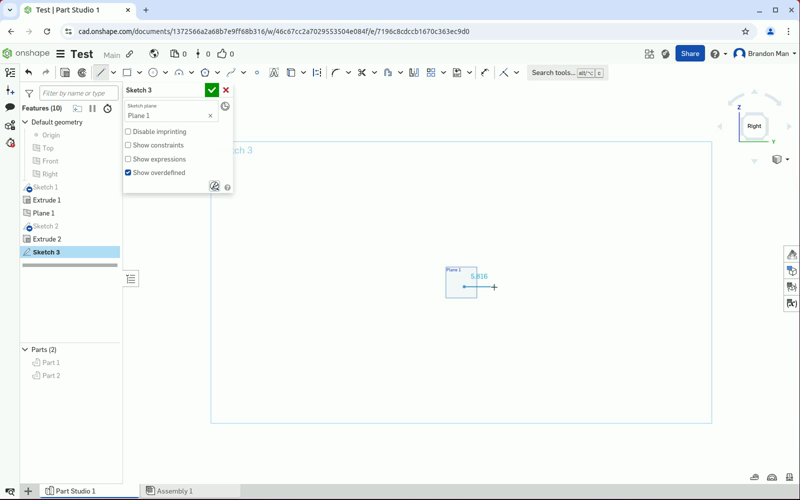
mouse_move(466, 286)
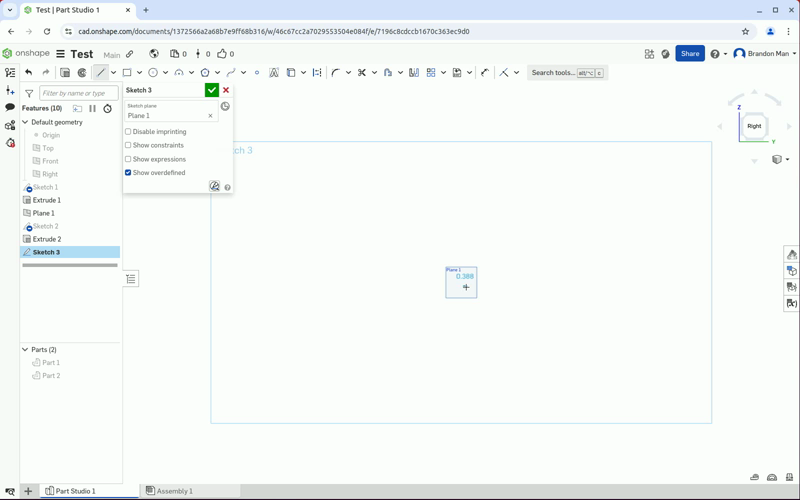
scroll(6)
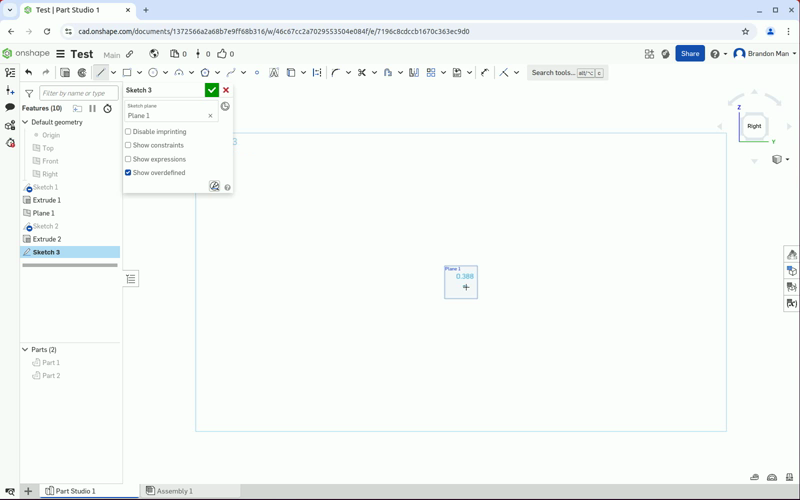
scroll(6)
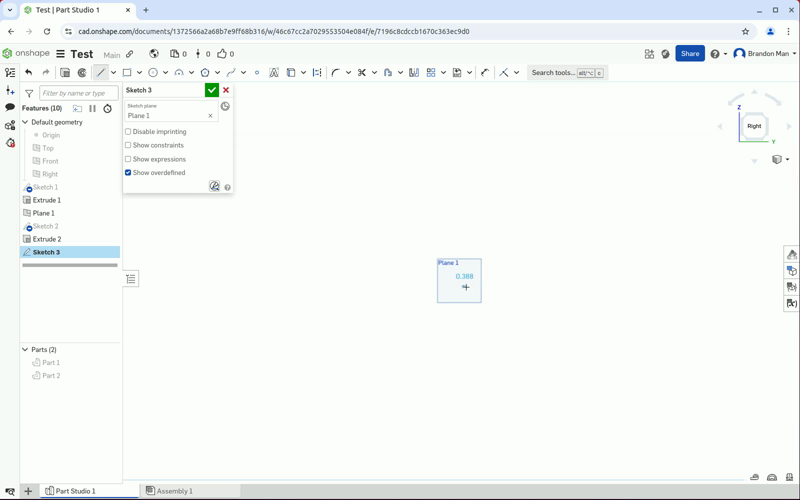
scroll(6)
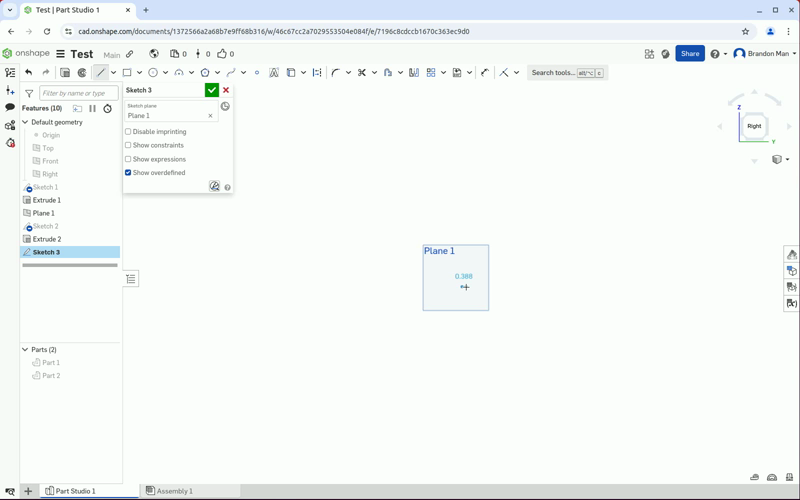
scroll(6)
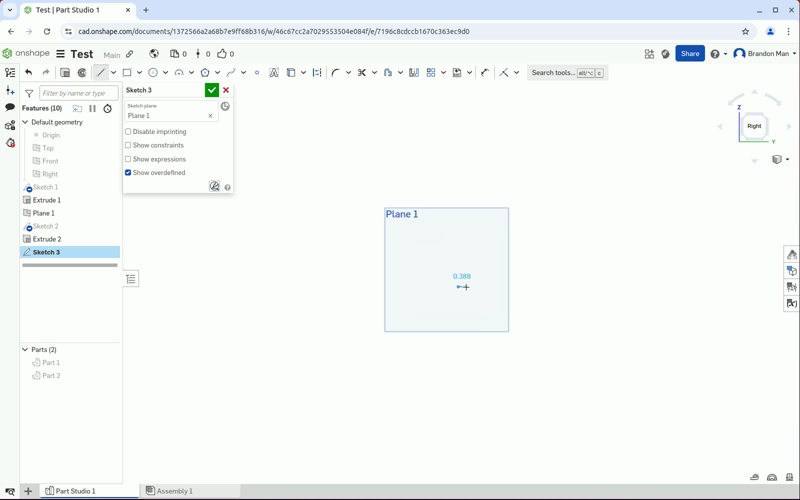
scroll(6)
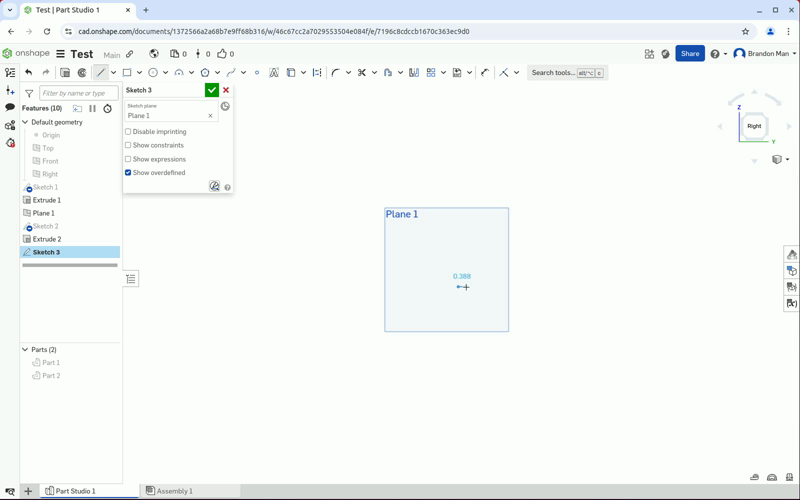
scroll(6)
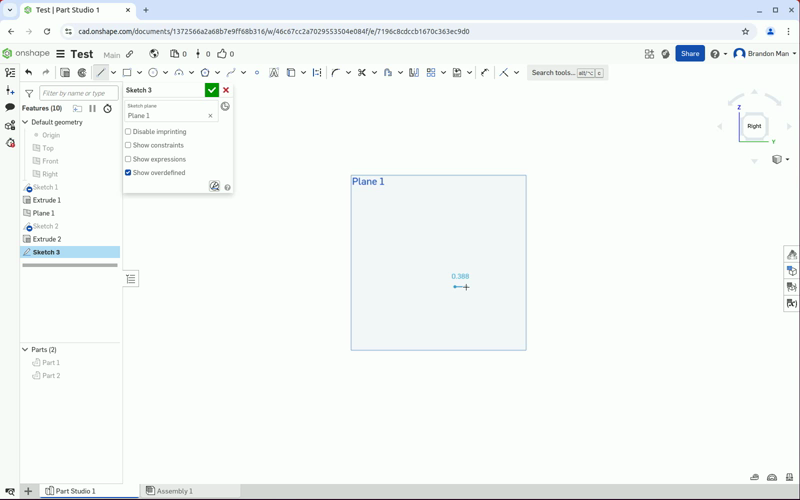
scroll(6)
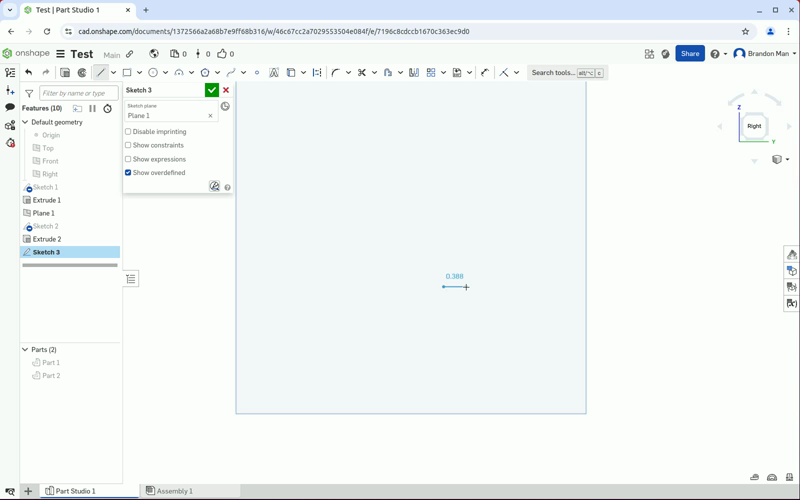
click(466, 286)
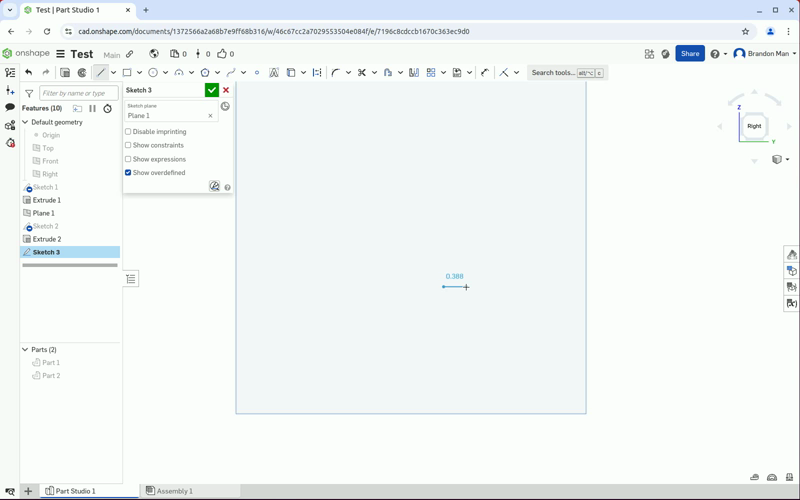
scroll(-6)
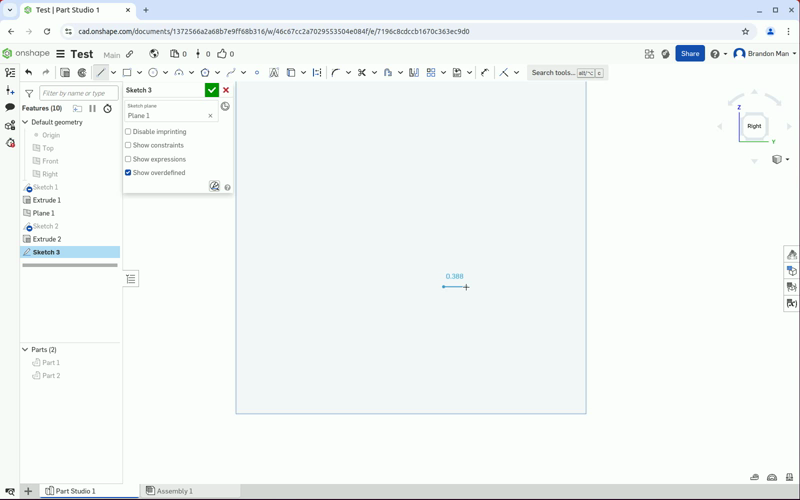
scroll(-6)
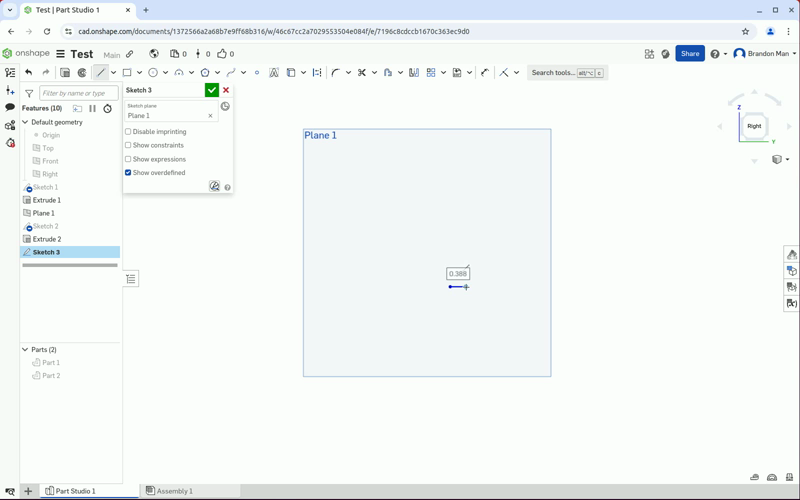
scroll(-6)
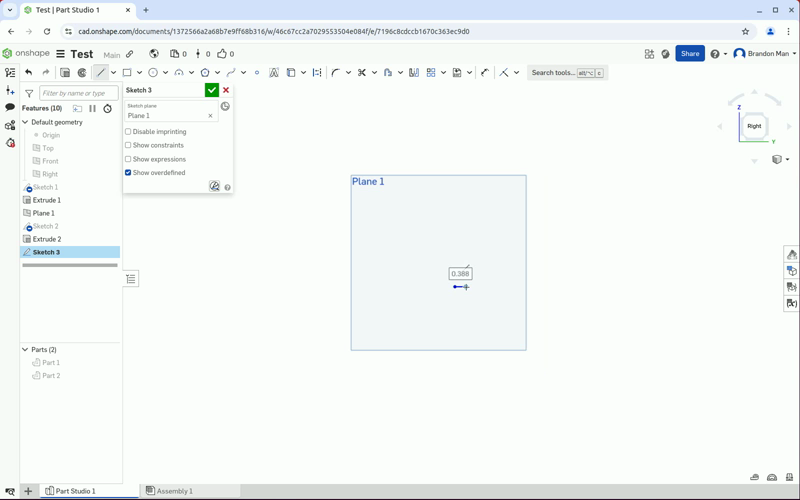
scroll(-6)
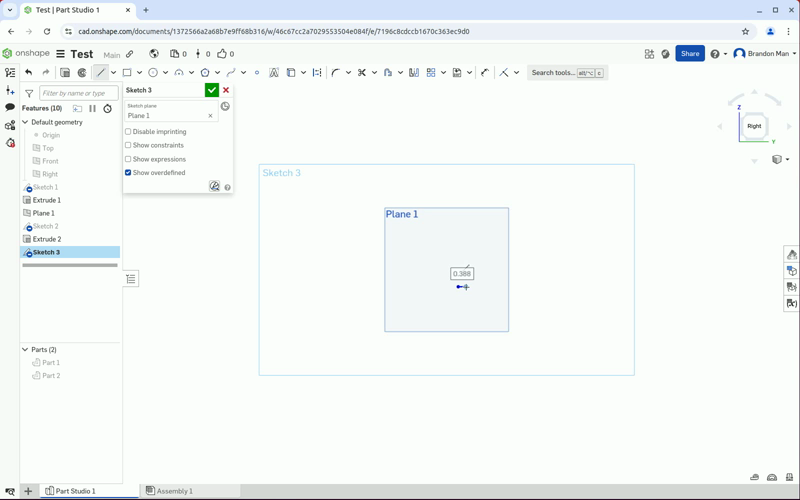
scroll(-6)
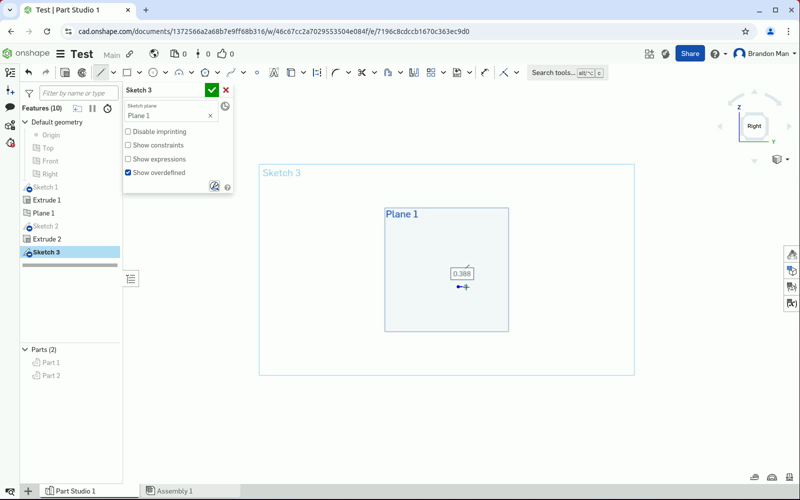
scroll(-6)
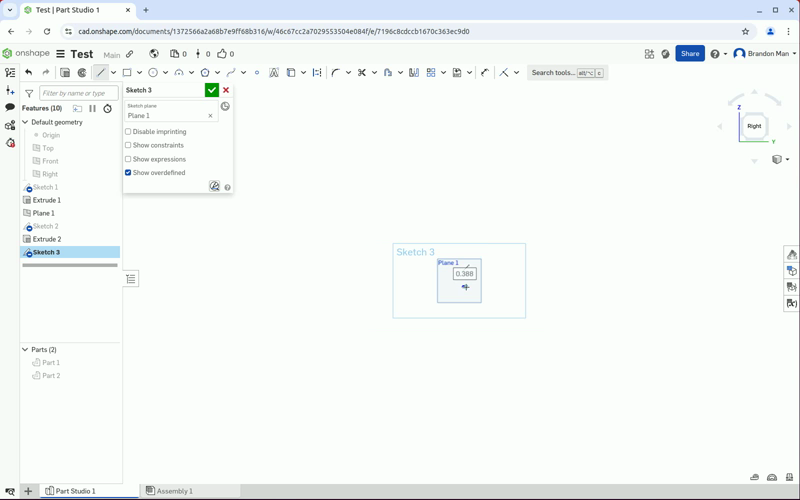
scroll(-6)
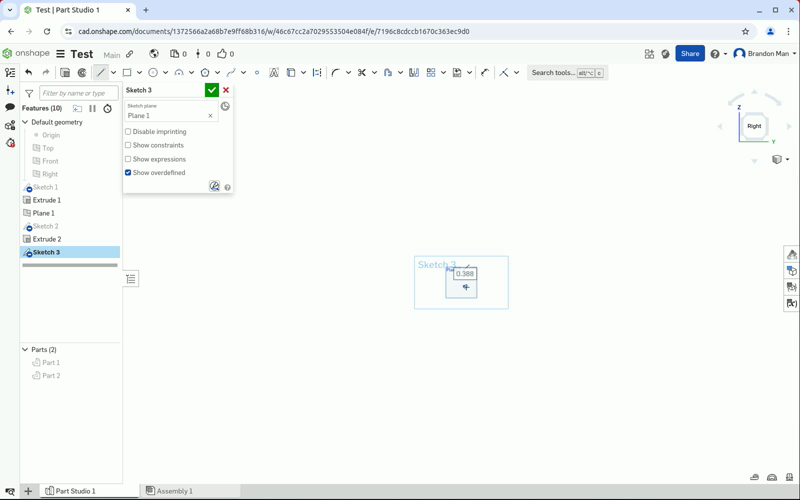
key_up(shift)
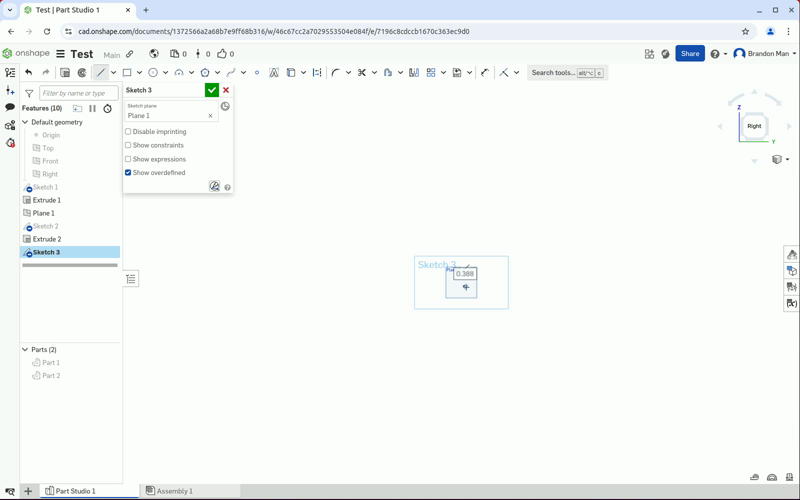
key_down(shift)
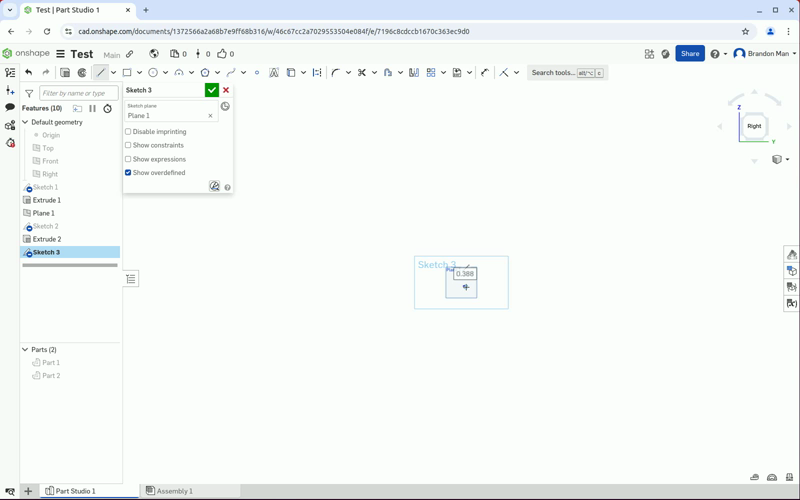
mouse_move(496, 286)
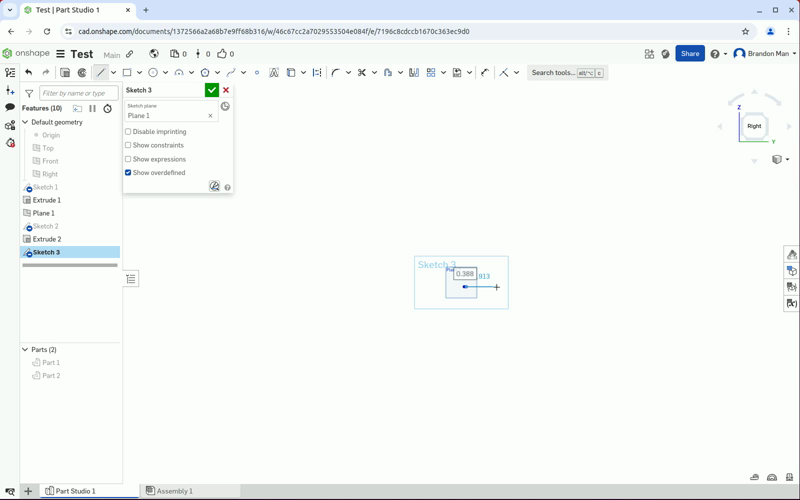
mouse_move(466, 284)
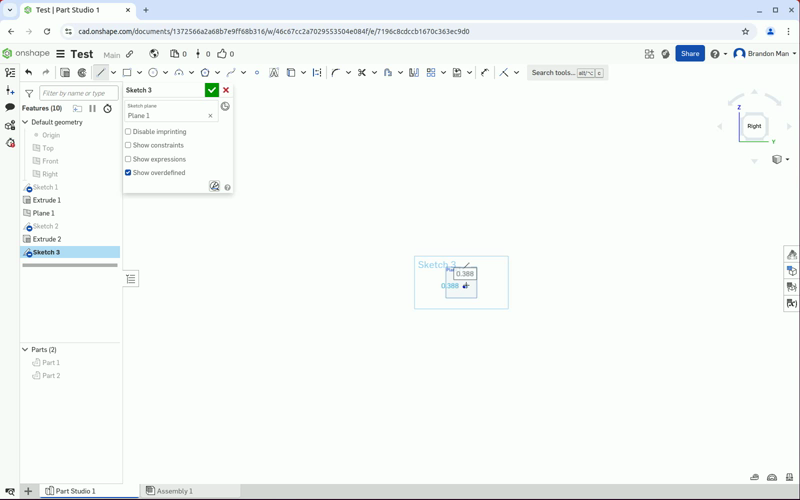
scroll(6)
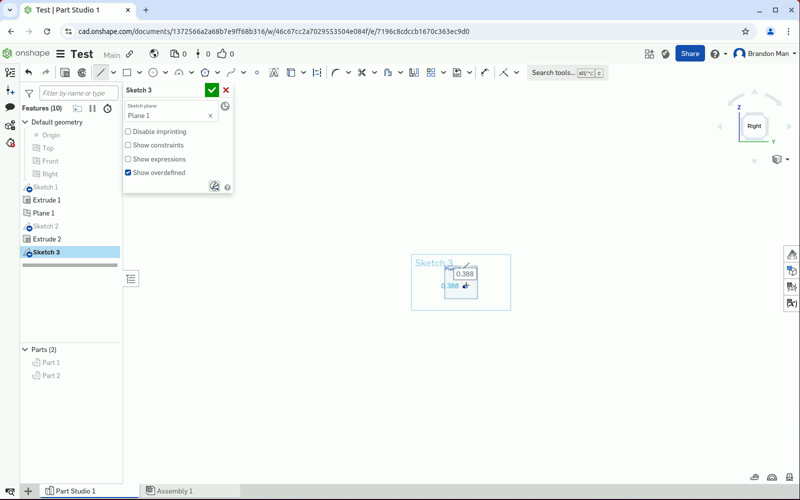
scroll(6)
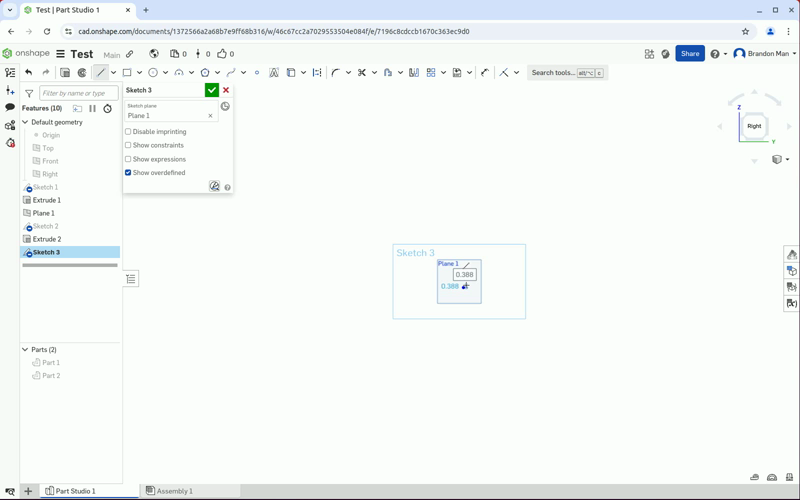
scroll(6)
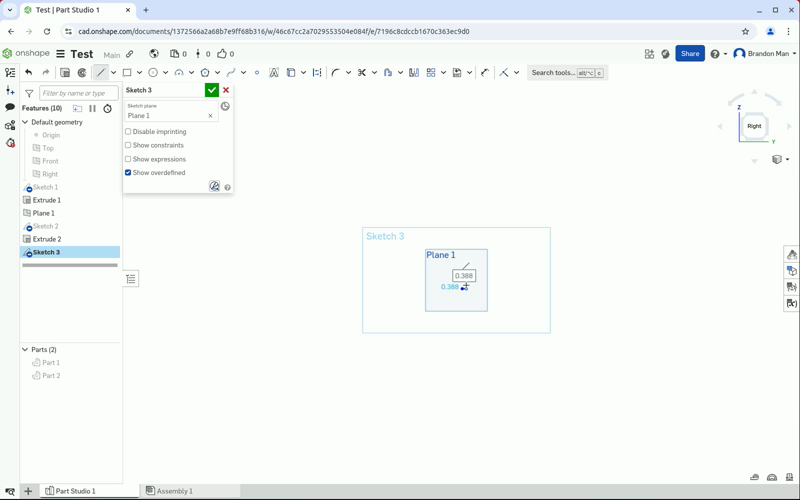
scroll(6)
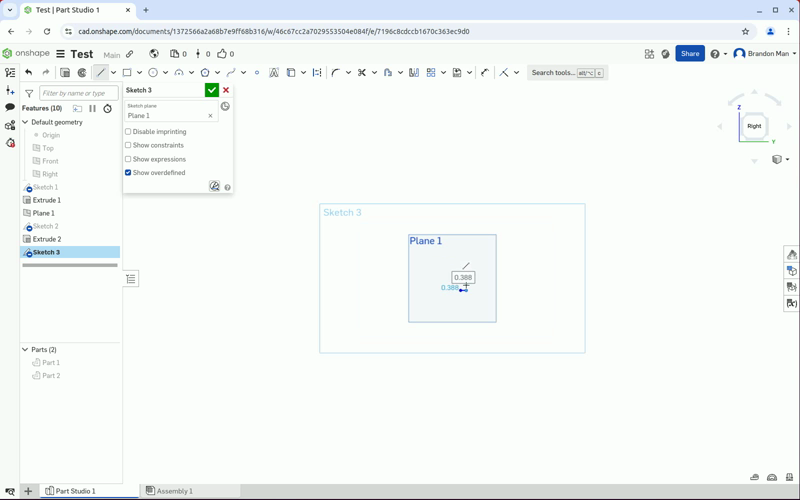
scroll(6)
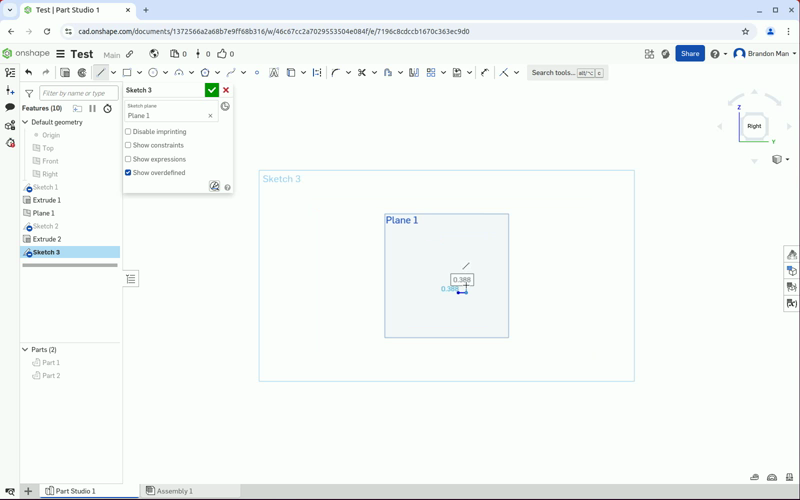
scroll(6)
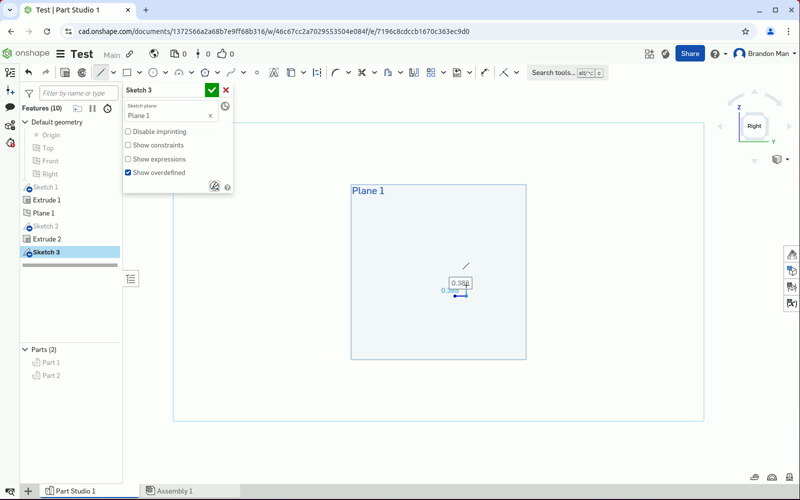
scroll(6)
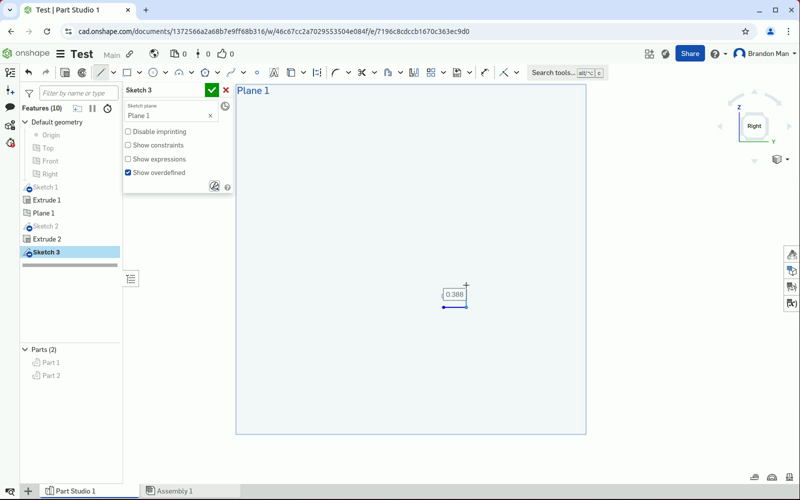
click(466, 284)
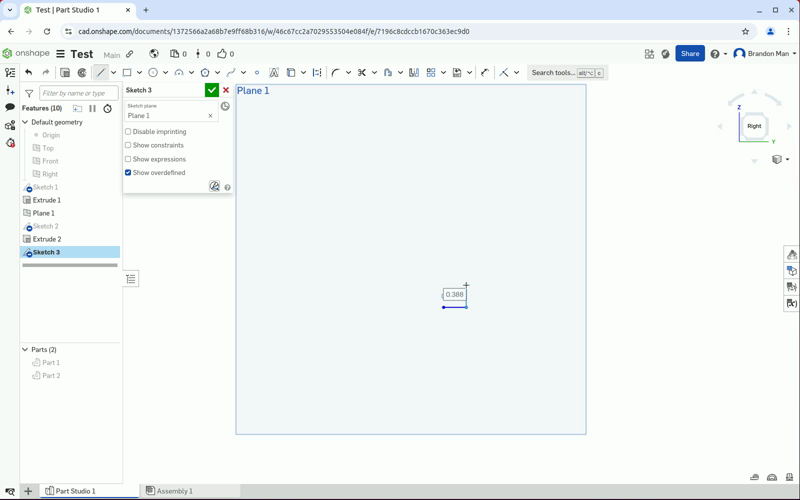
scroll(-6)
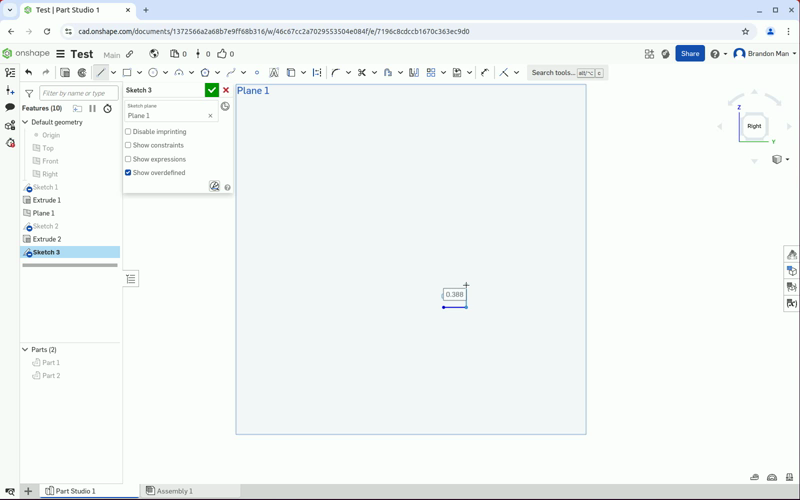
scroll(-6)
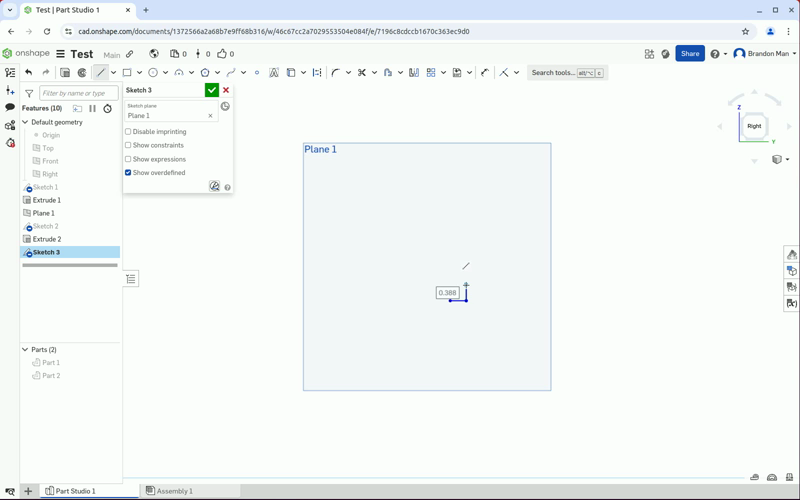
scroll(-6)
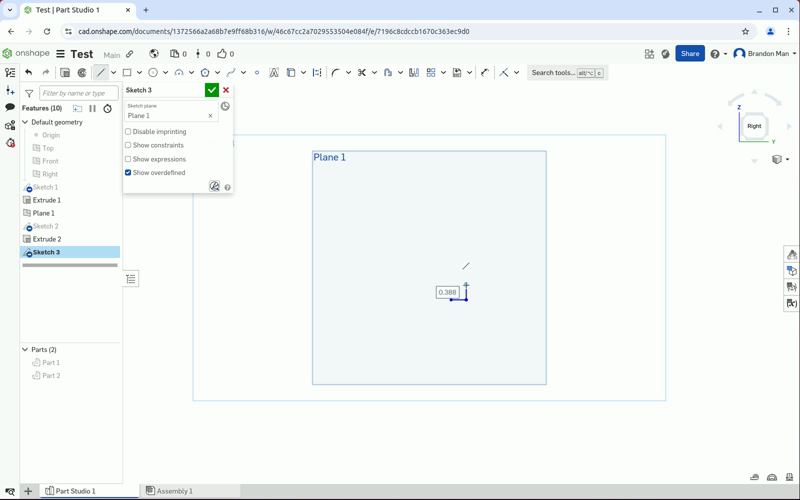
scroll(-6)
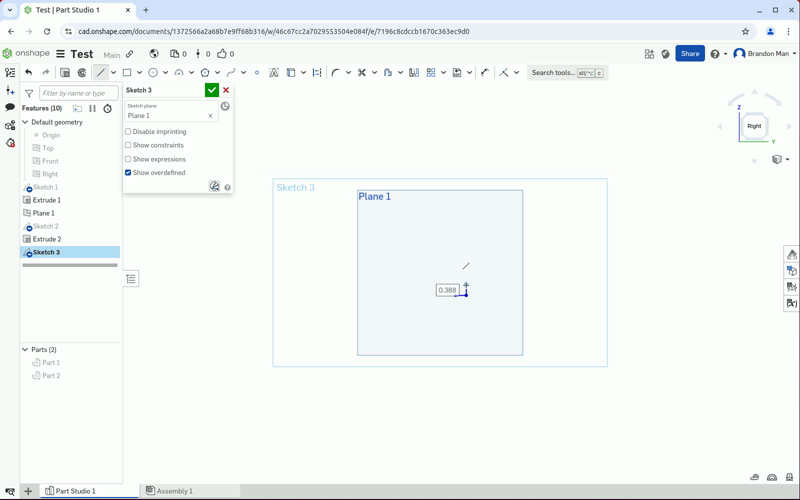
scroll(-6)
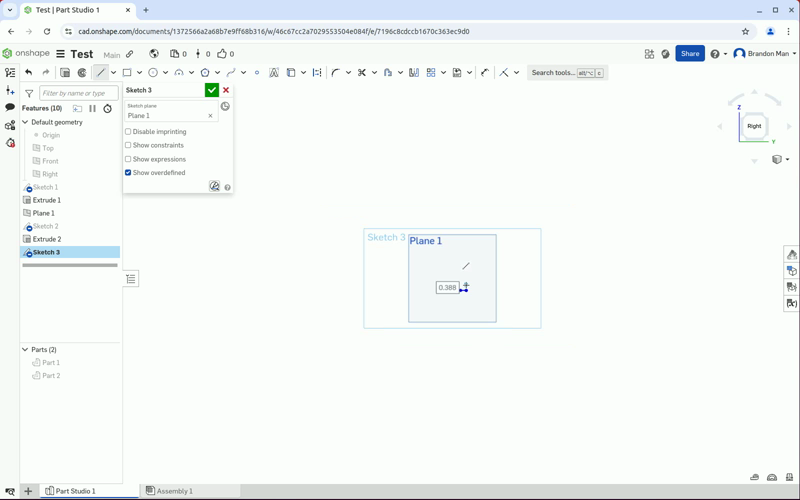
scroll(-6)
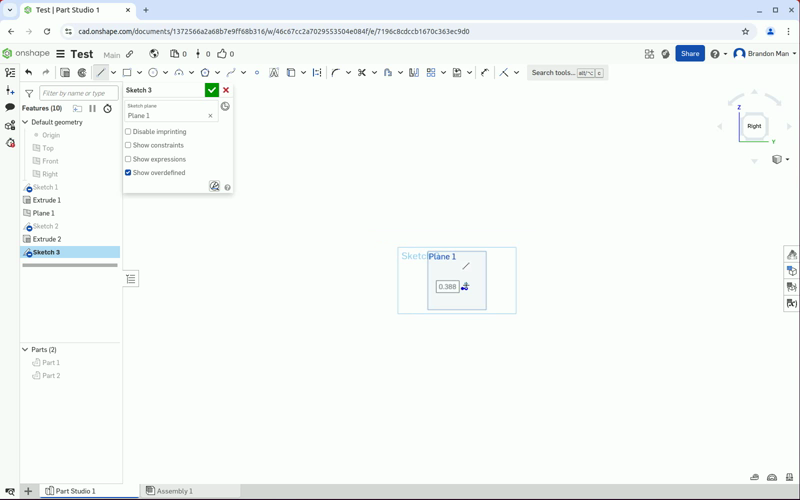
scroll(-6)
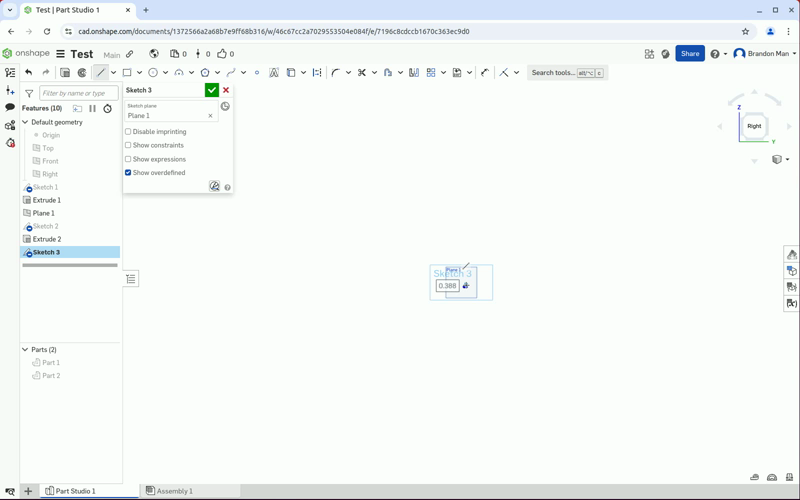
key_up(shift)
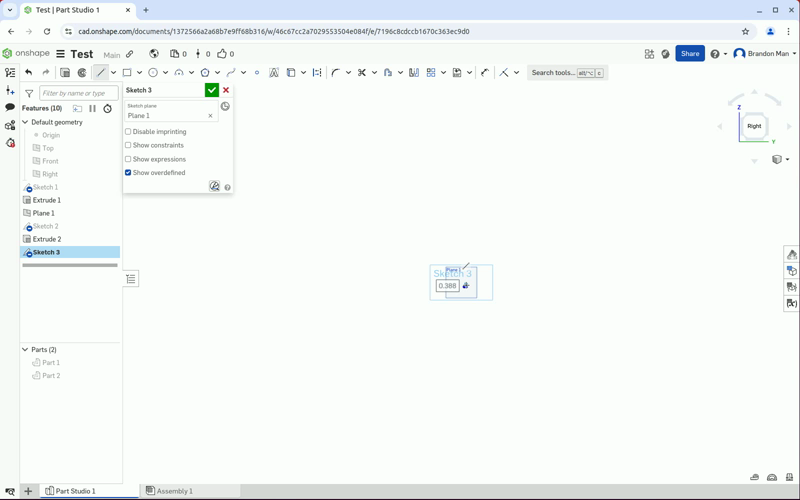
key_down(shift)
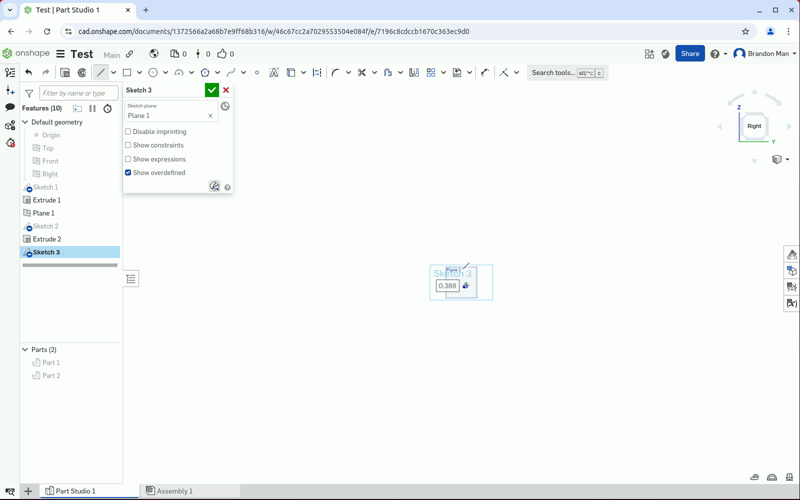
mouse_move(496, 284)
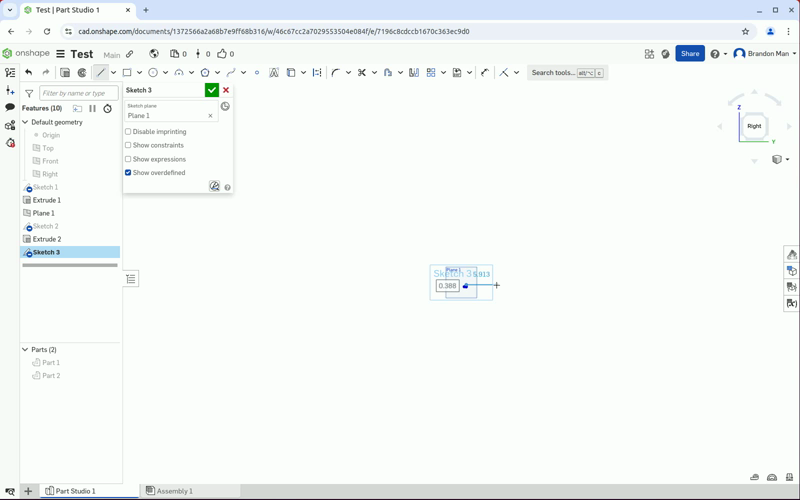
mouse_move(464, 284)
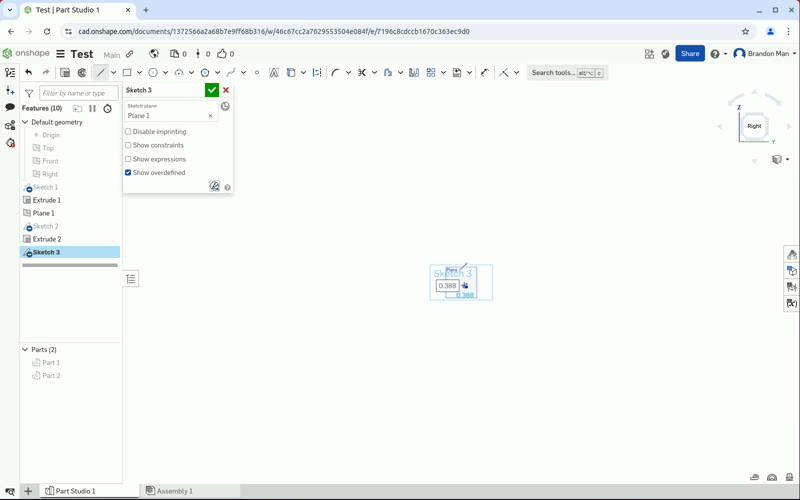
scroll(6)
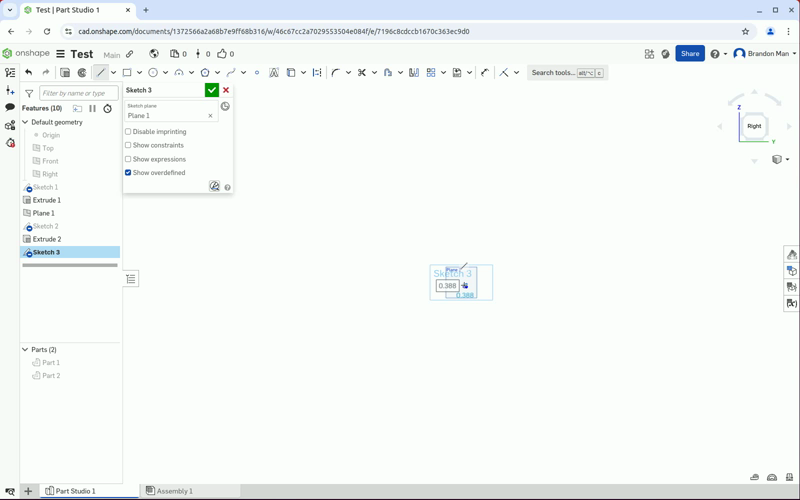
scroll(6)
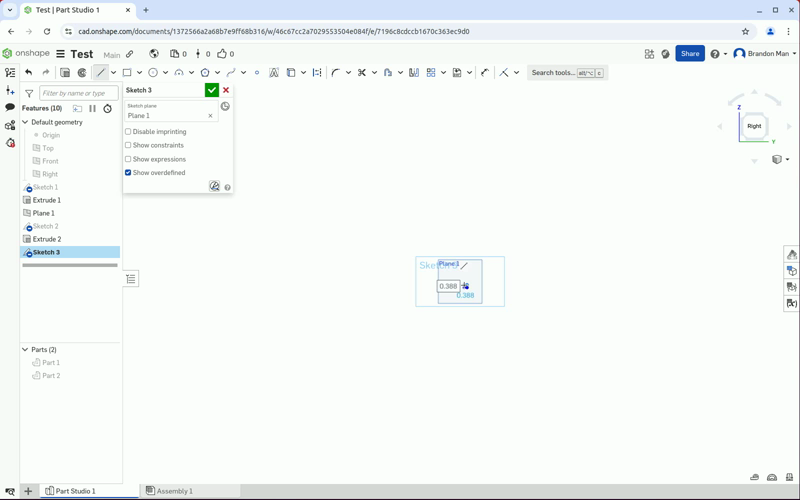
scroll(6)
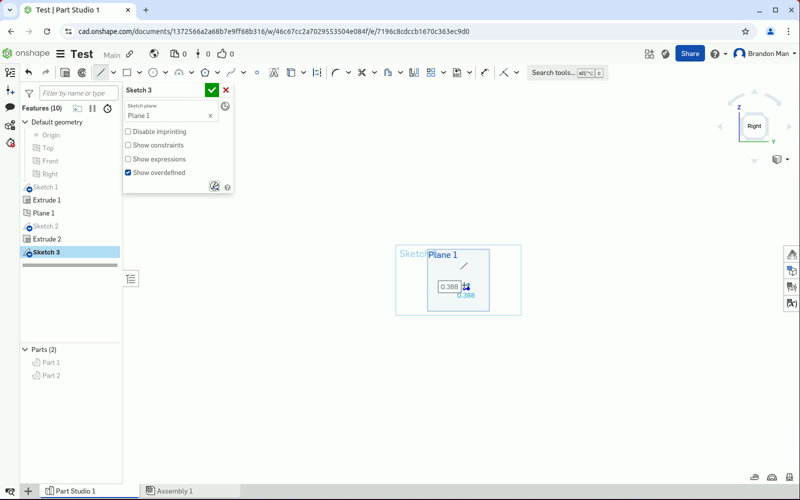
scroll(6)
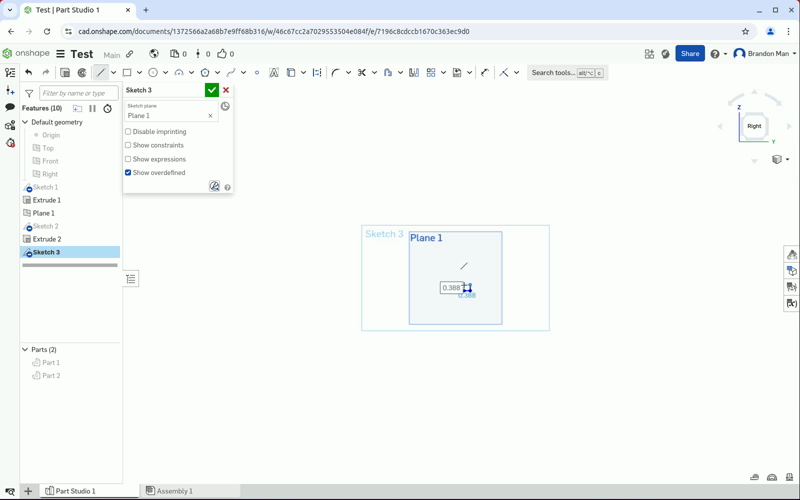
scroll(6)
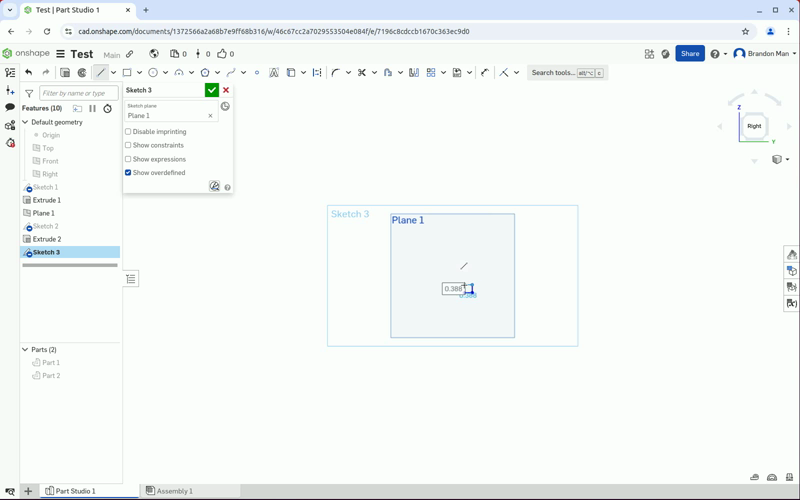
scroll(6)
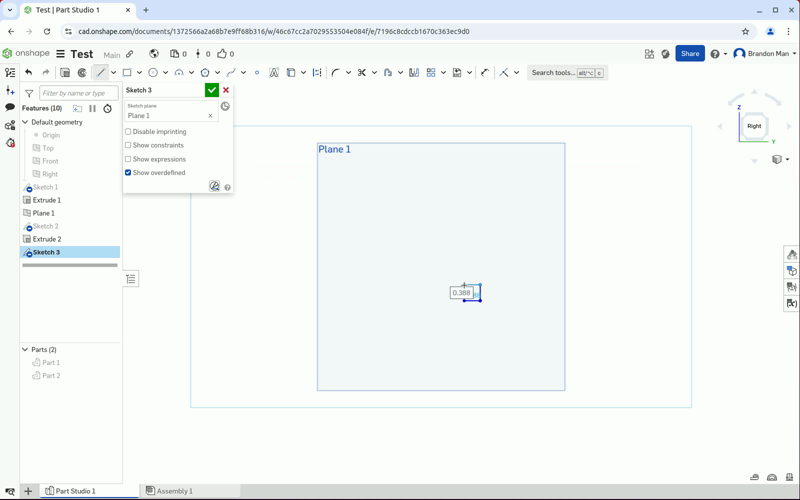
scroll(6)
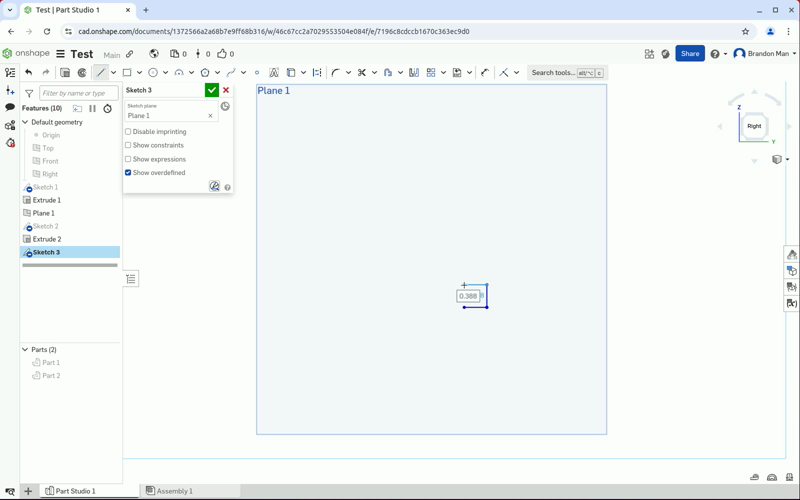
click(464, 284)
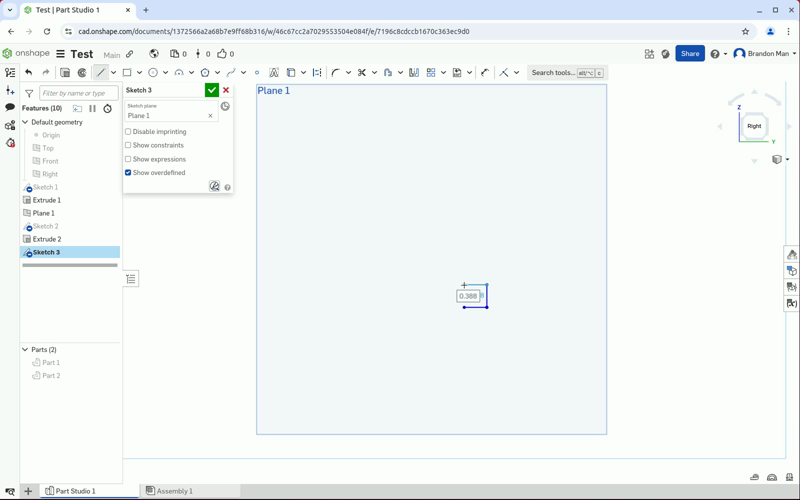
scroll(-6)
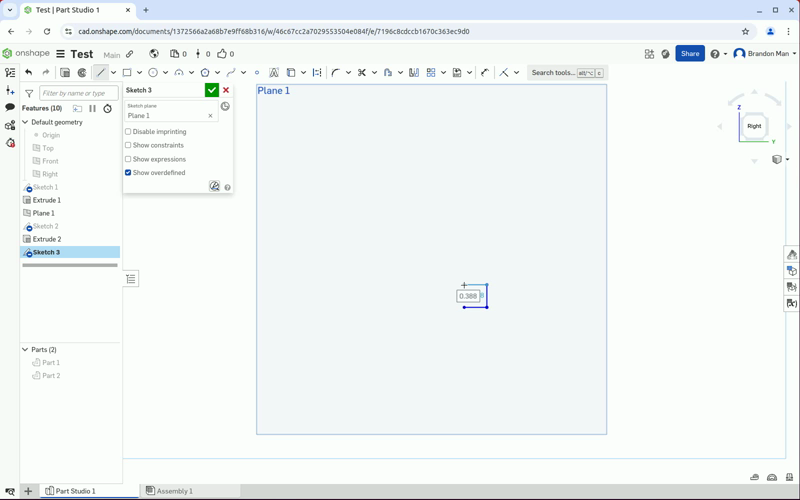
scroll(-6)
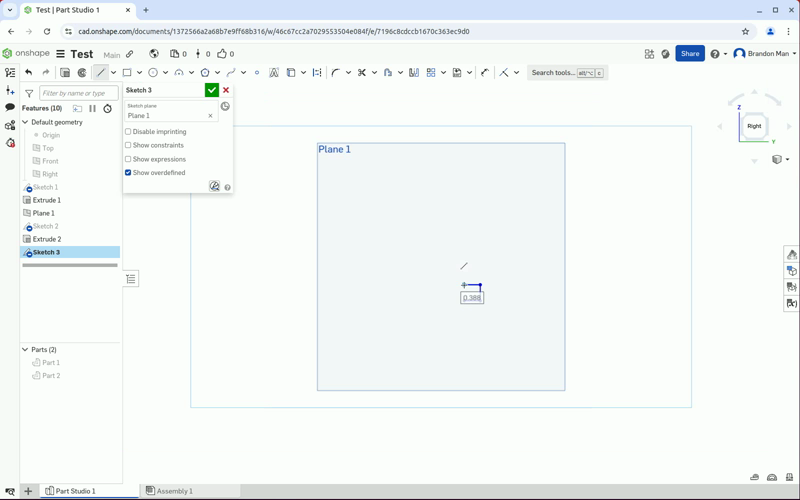
scroll(-6)
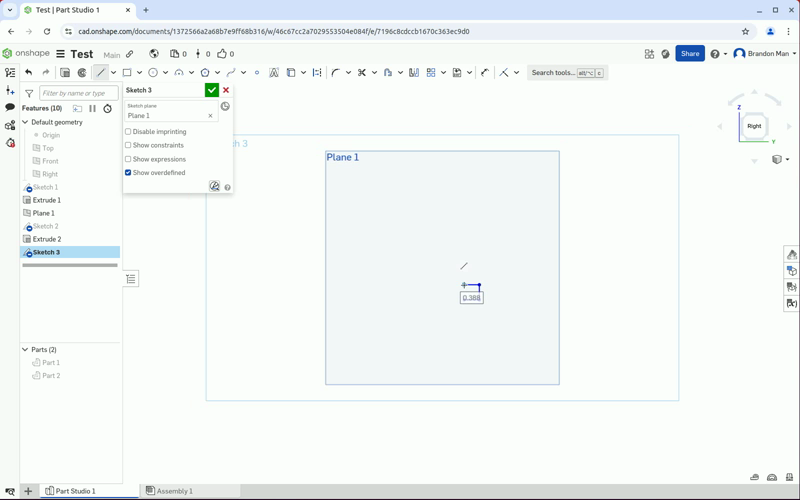
scroll(-6)
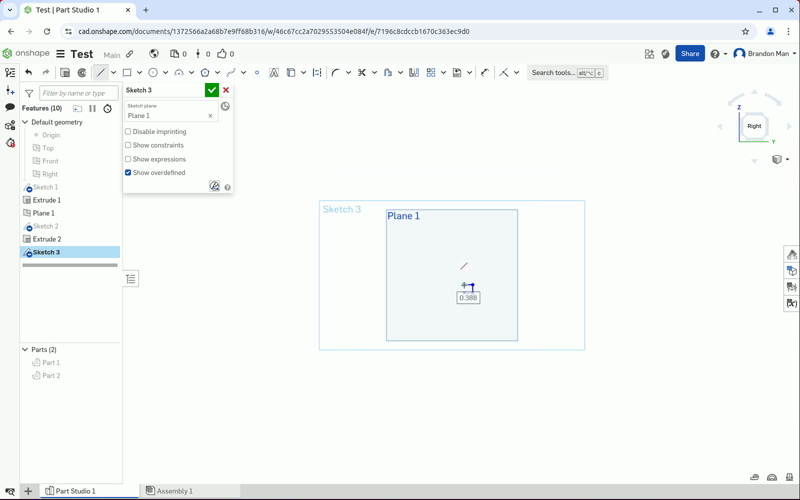
scroll(-6)
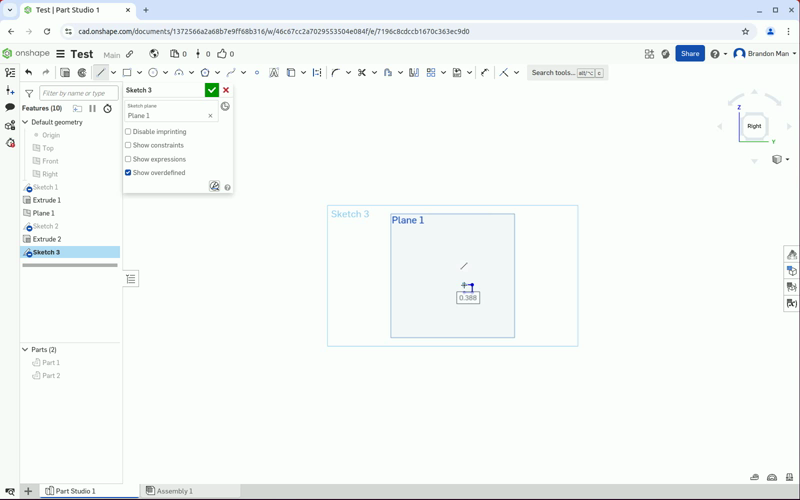
scroll(-6)
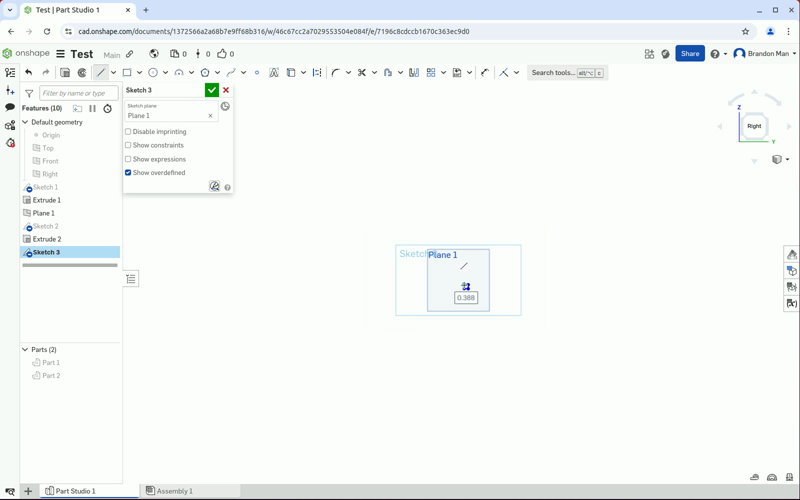
scroll(-6)
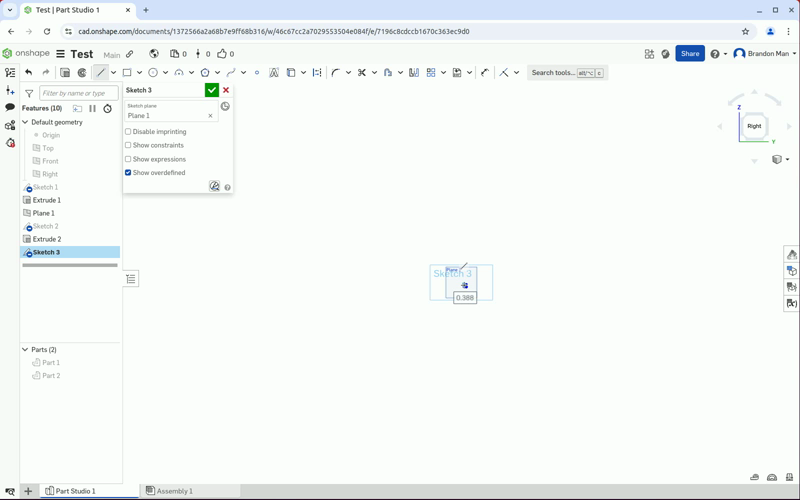
key_up(shift)
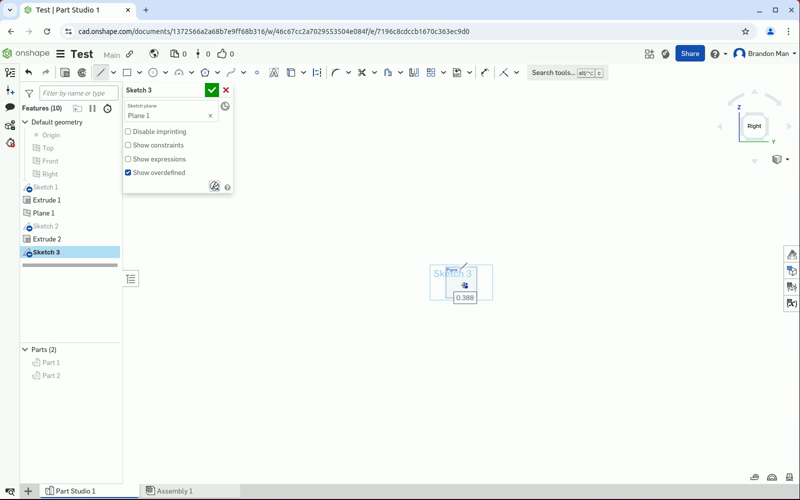
mouse_move(494, 284)
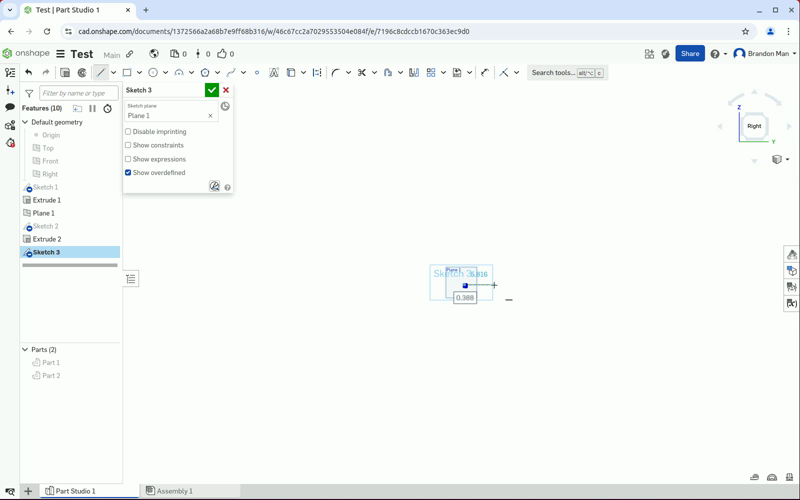
key_down(shift)
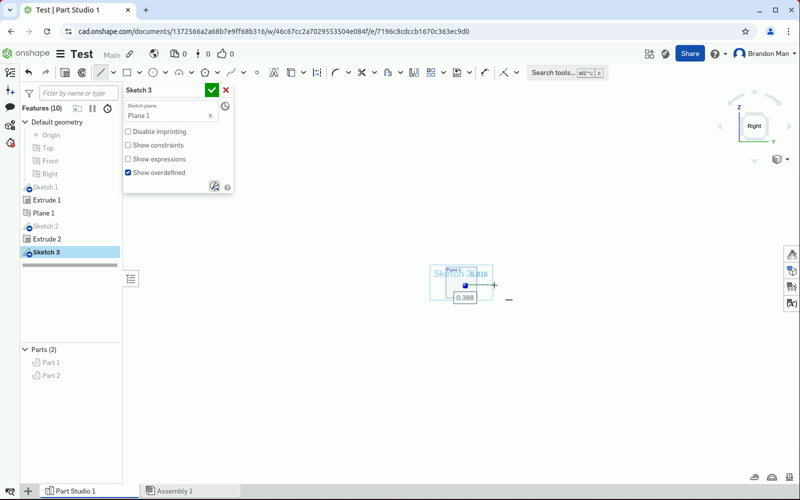
mouse_move(464, 286)
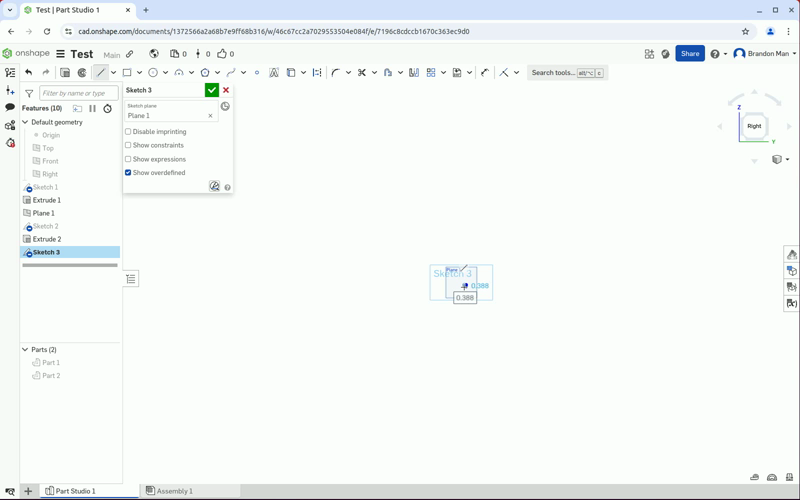
scroll(6)
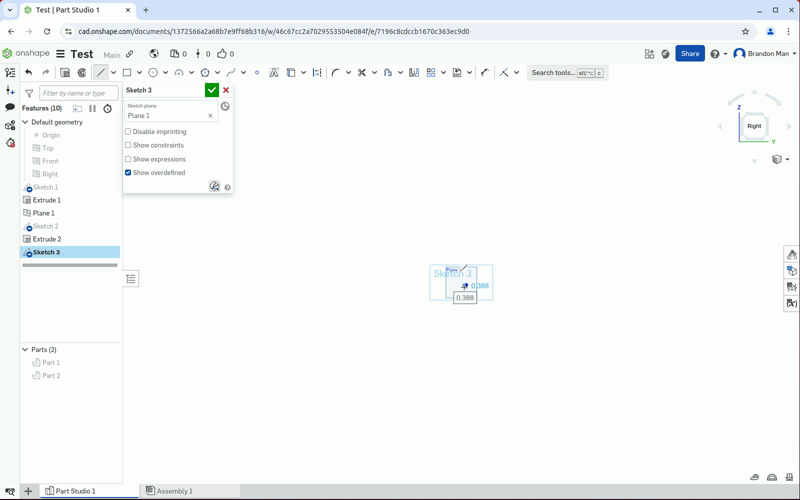
scroll(6)
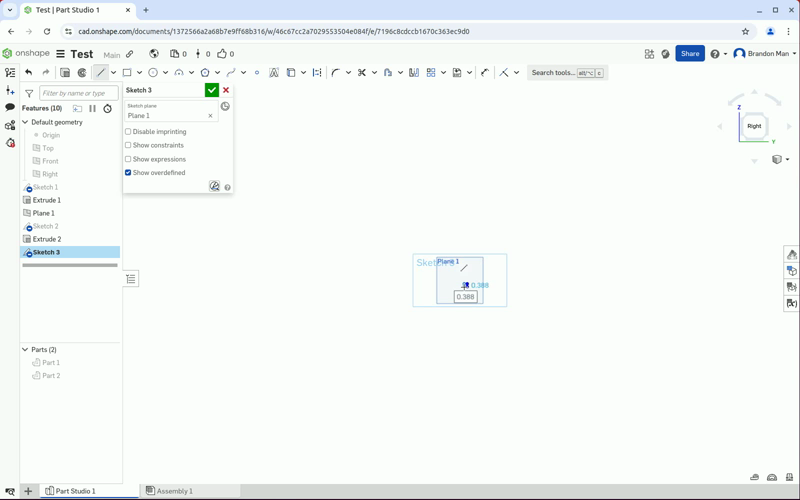
scroll(6)
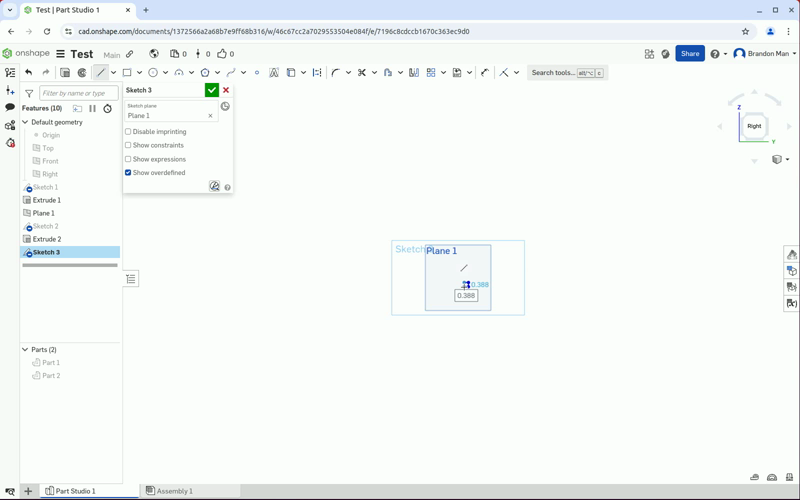
scroll(6)
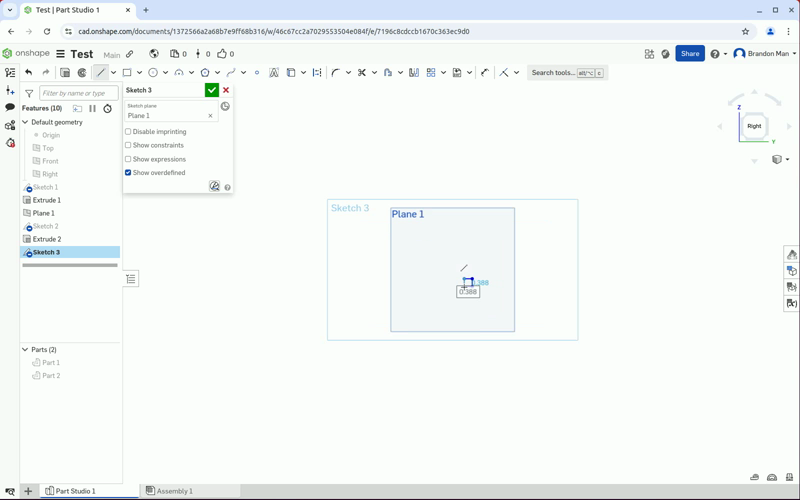
scroll(6)
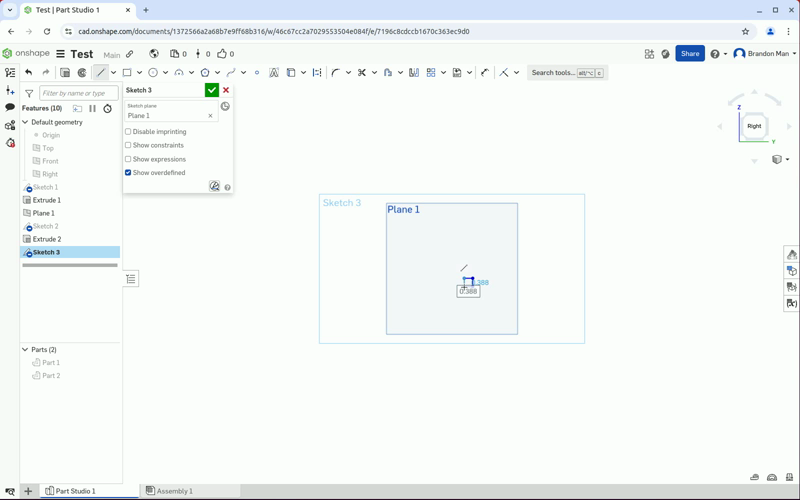
scroll(6)
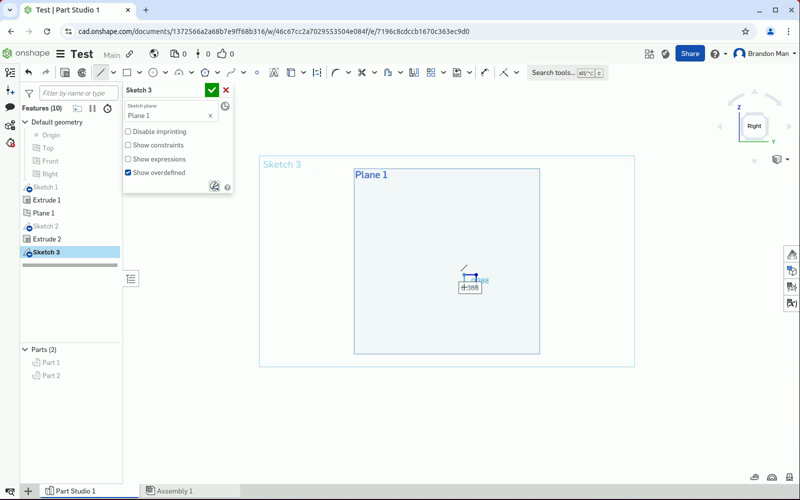
scroll(6)
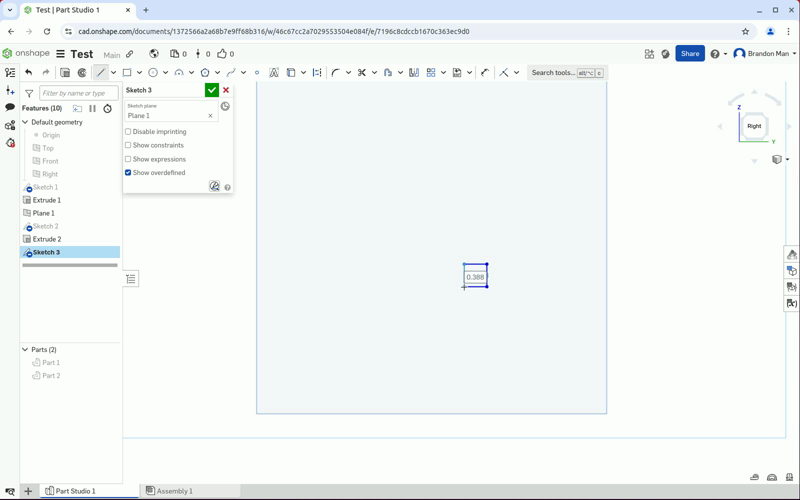
key_up(shift)
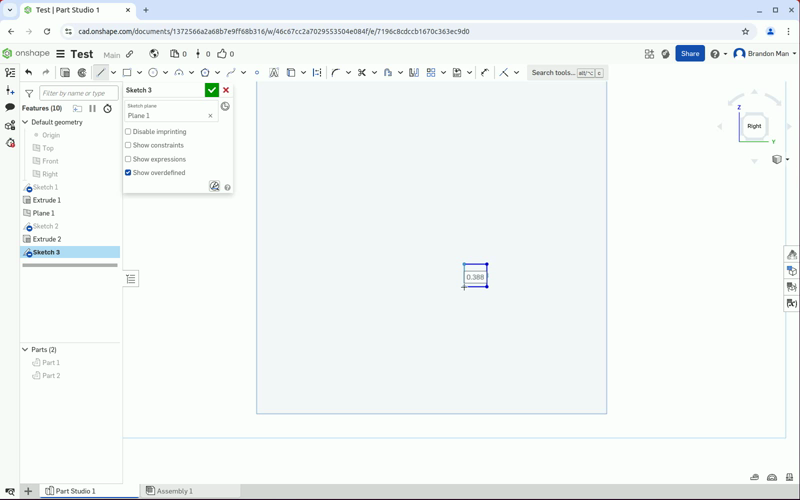
click(464, 286)
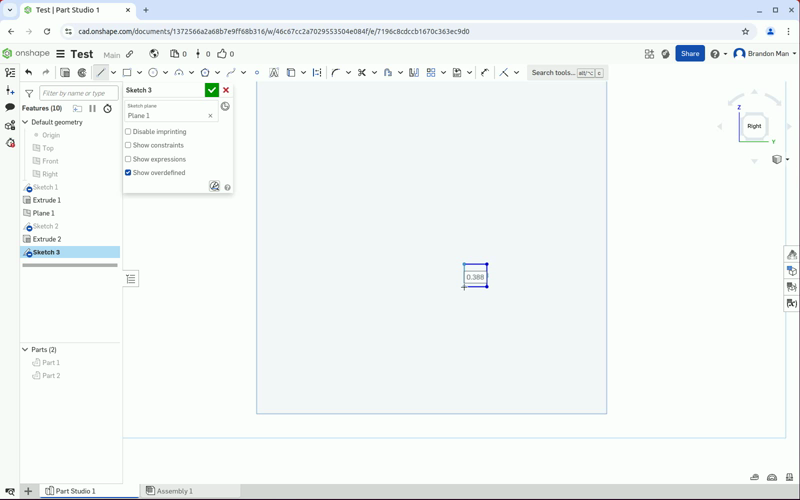
scroll(-6)
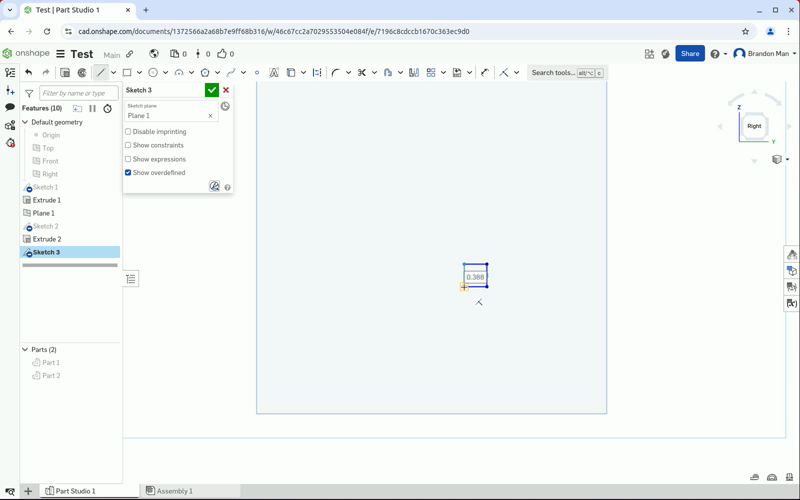
scroll(-6)
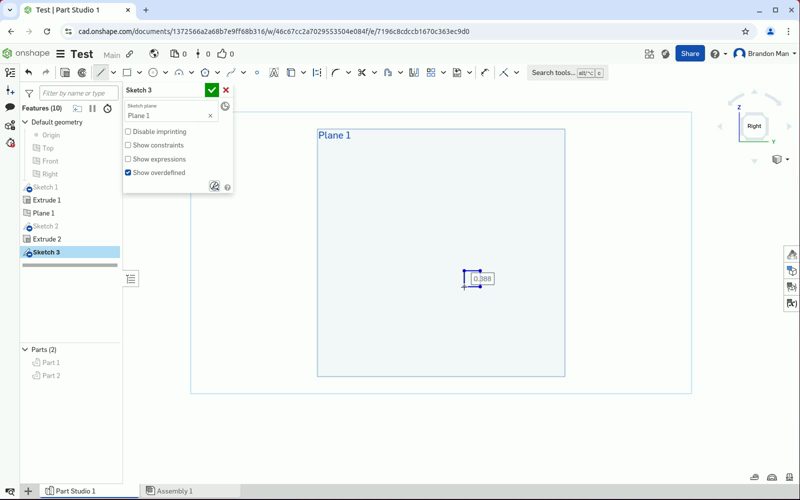
scroll(-6)
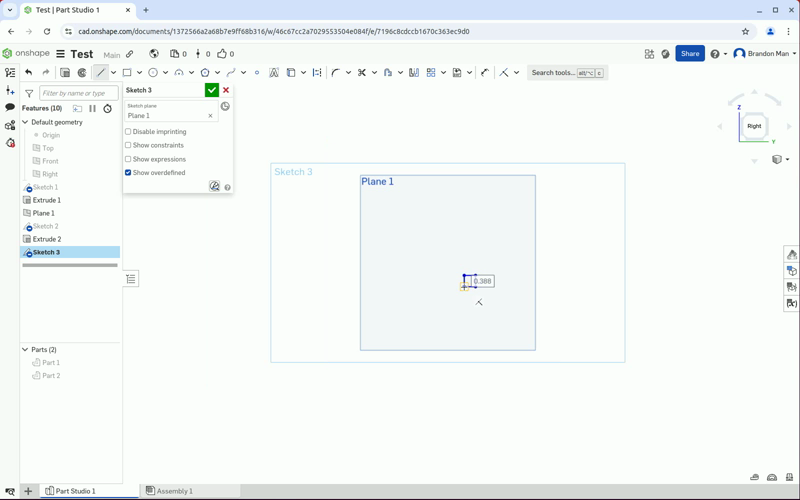
scroll(-6)
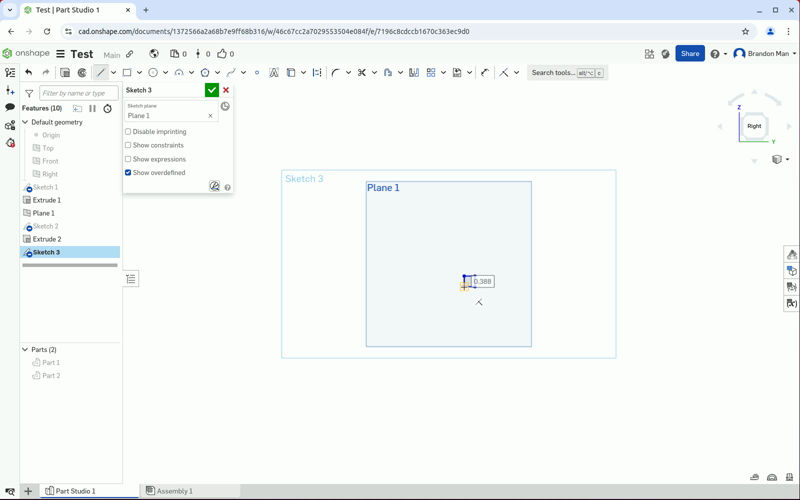
scroll(-6)
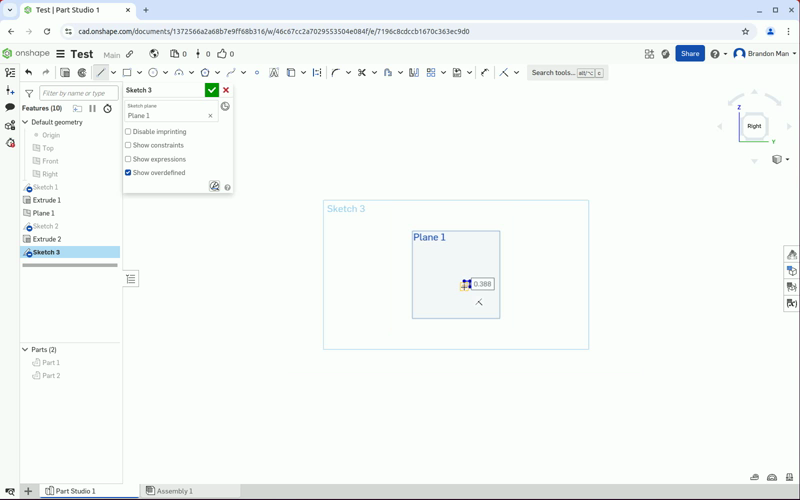
scroll(-6)
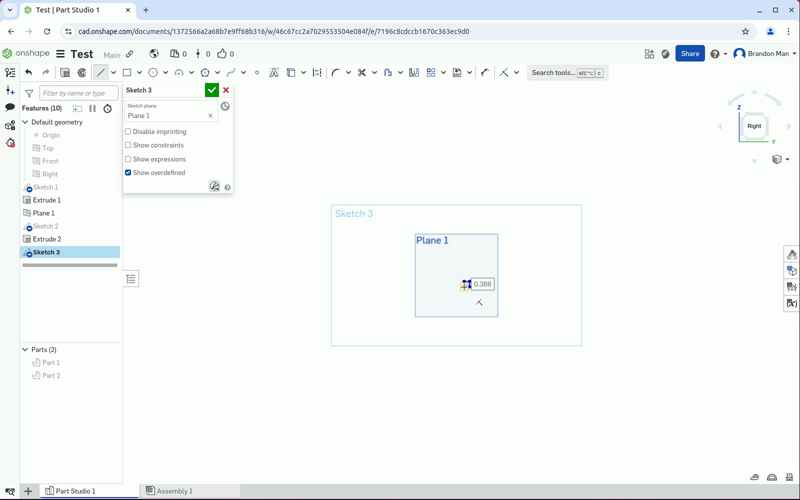
scroll(-6)
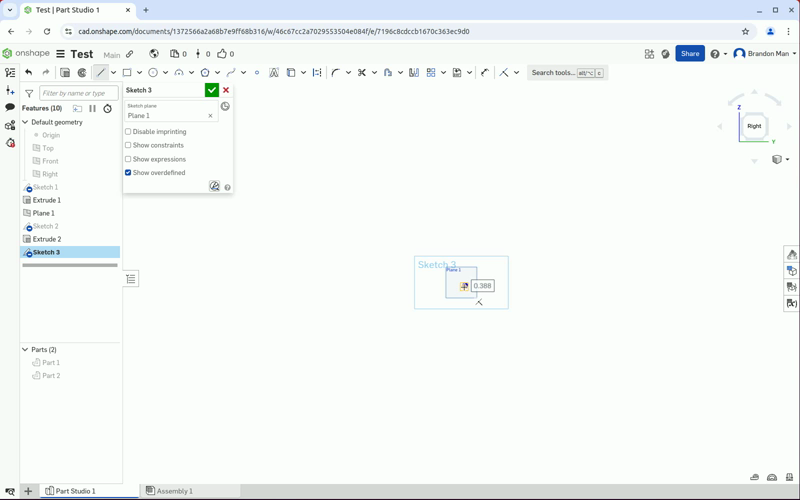
key(esc)
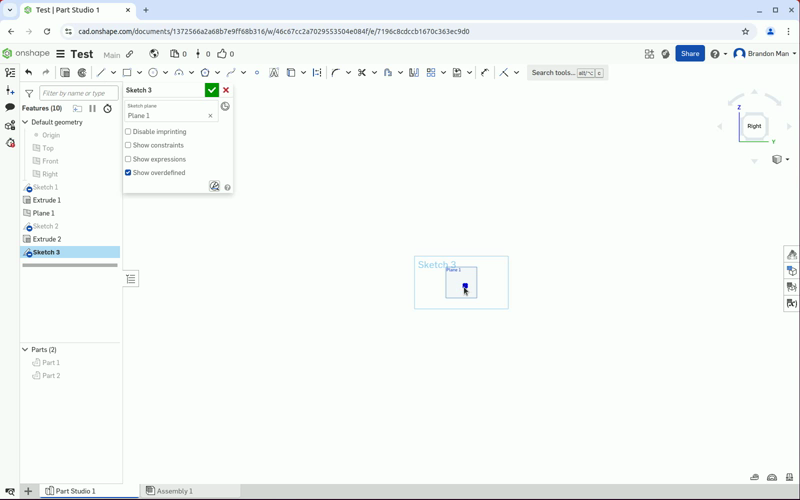
mouse_move(464, 284)
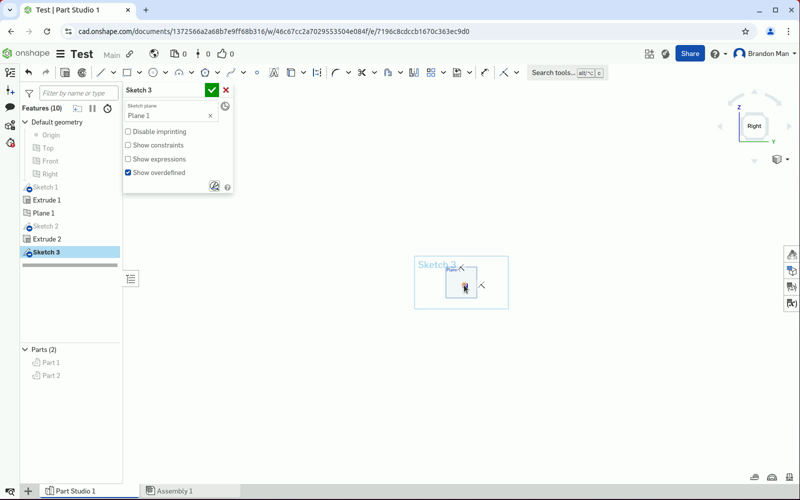
scroll(6)
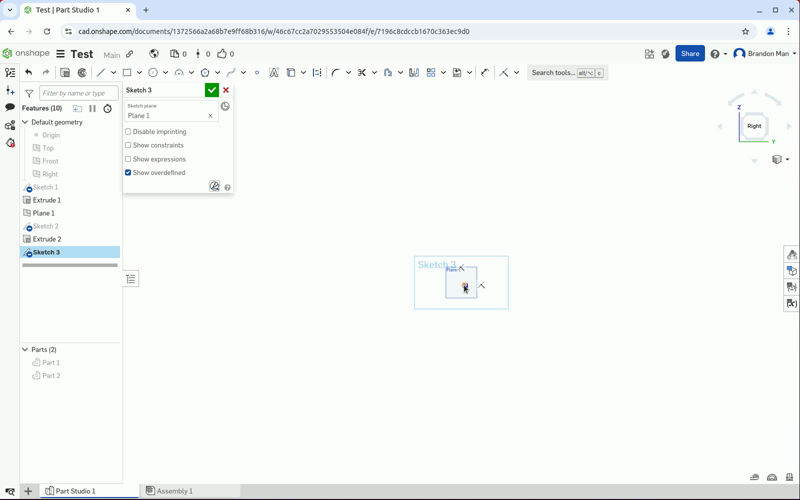
scroll(6)
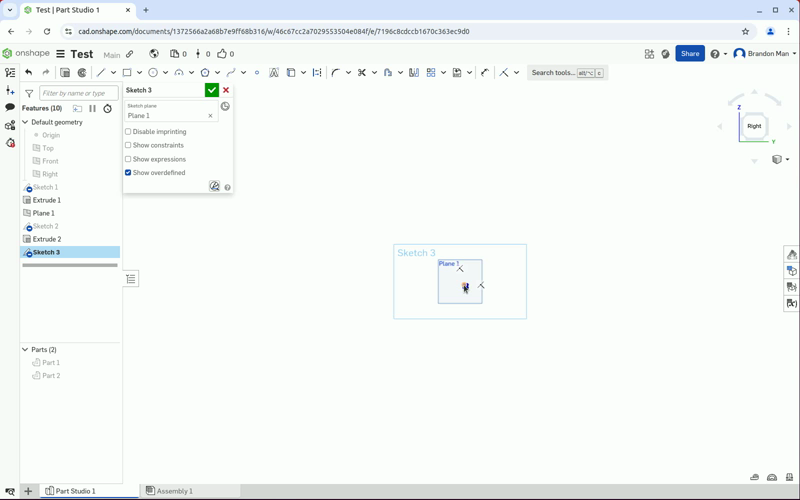
scroll(6)
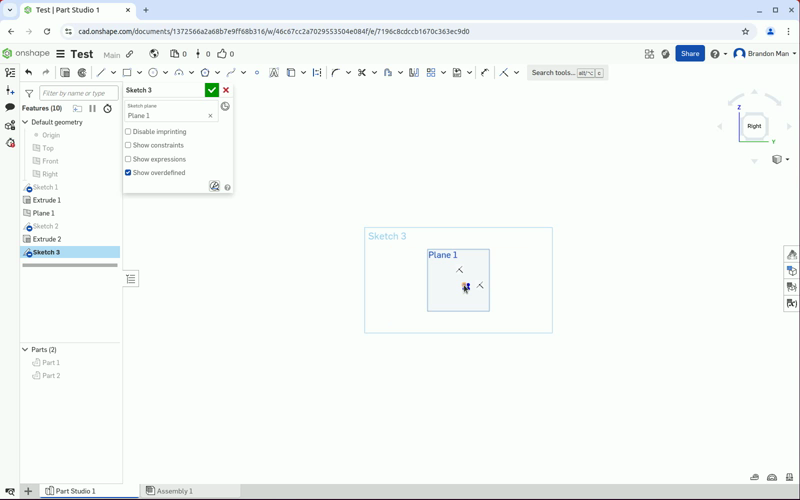
scroll(6)
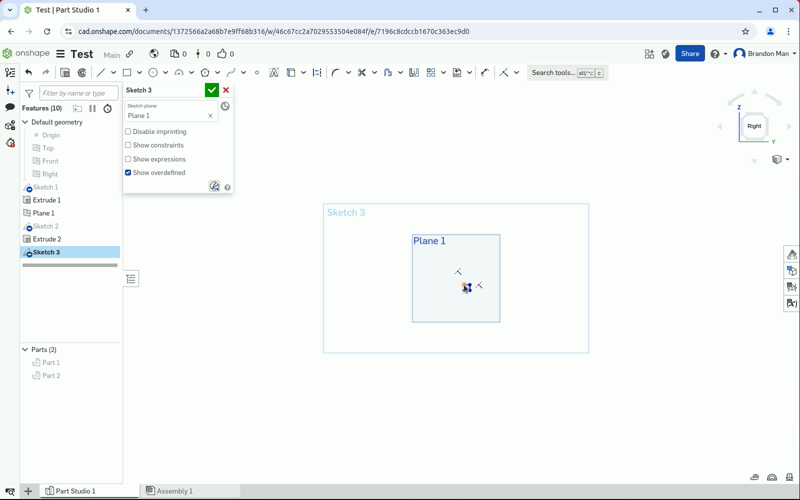
scroll(6)
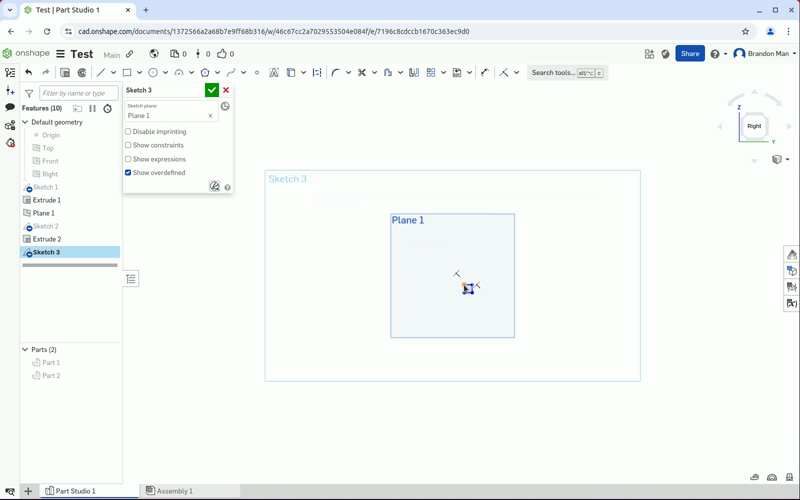
scroll(6)
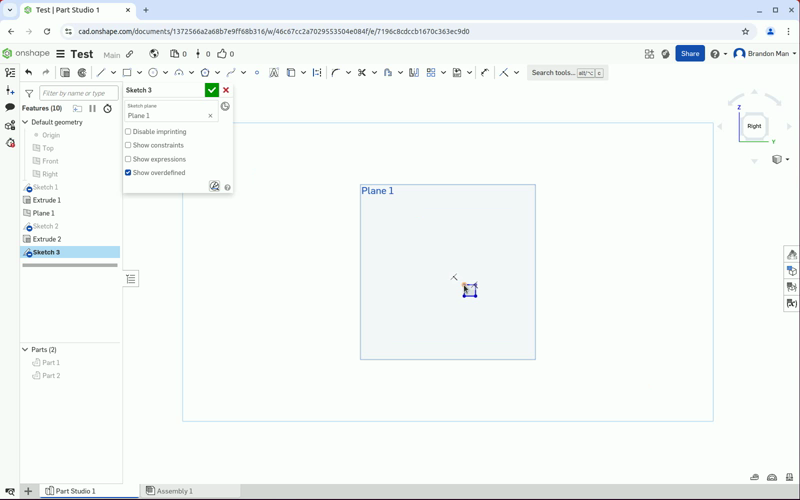
scroll(6)
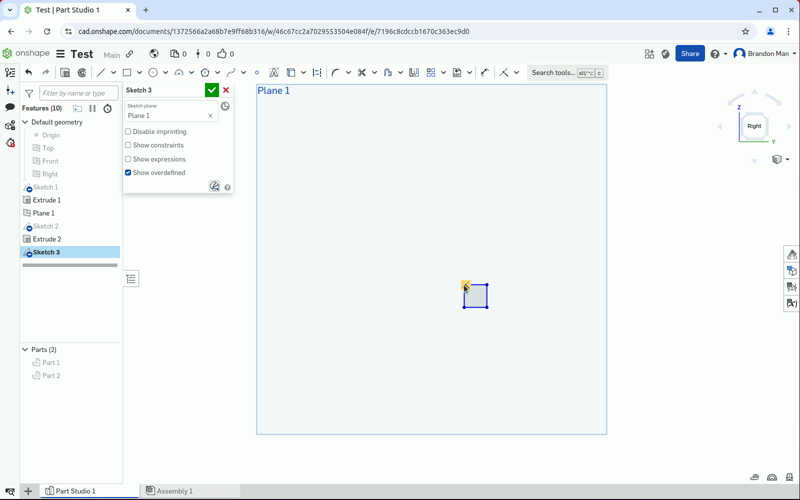
click(464, 284)
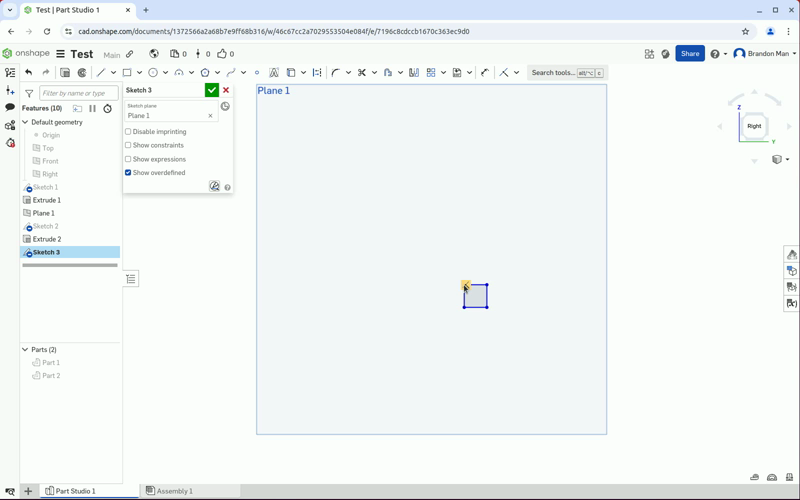
scroll(-6)
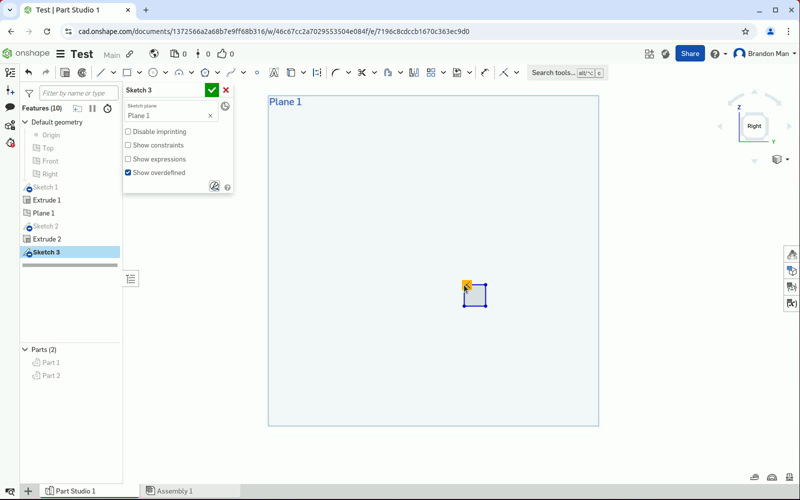
scroll(-6)
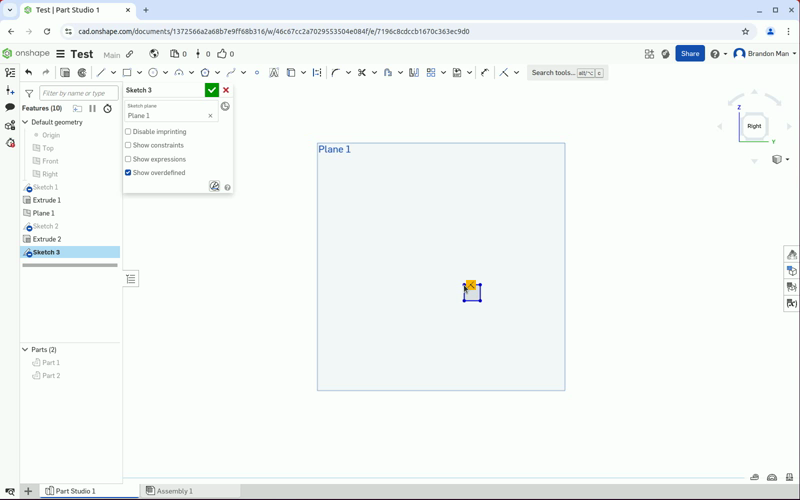
scroll(-6)
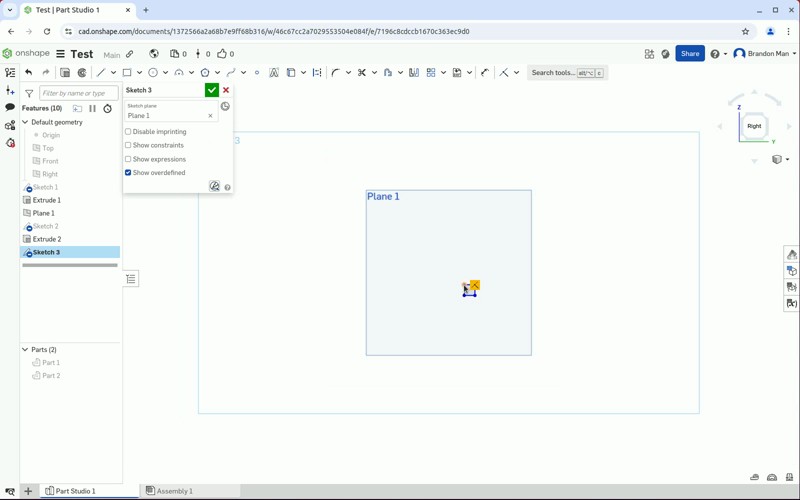
scroll(-6)
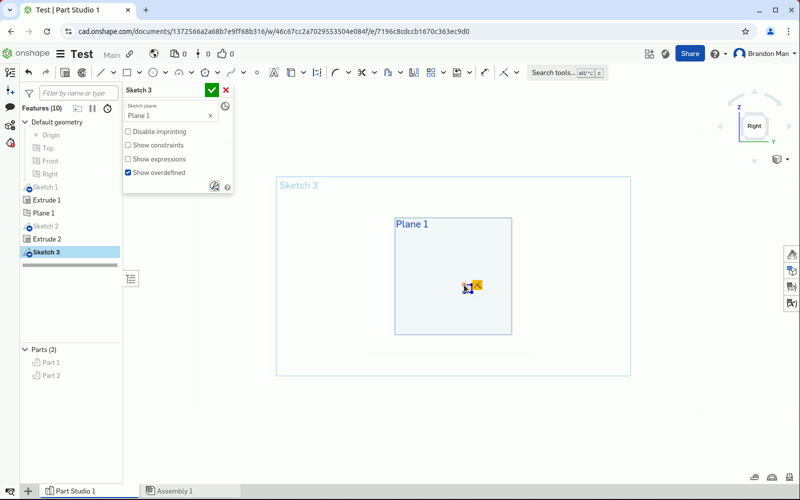
scroll(-6)
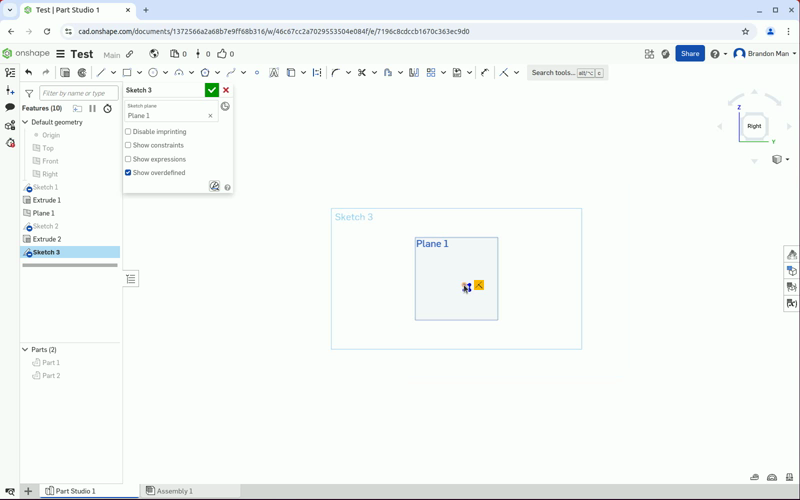
scroll(-6)
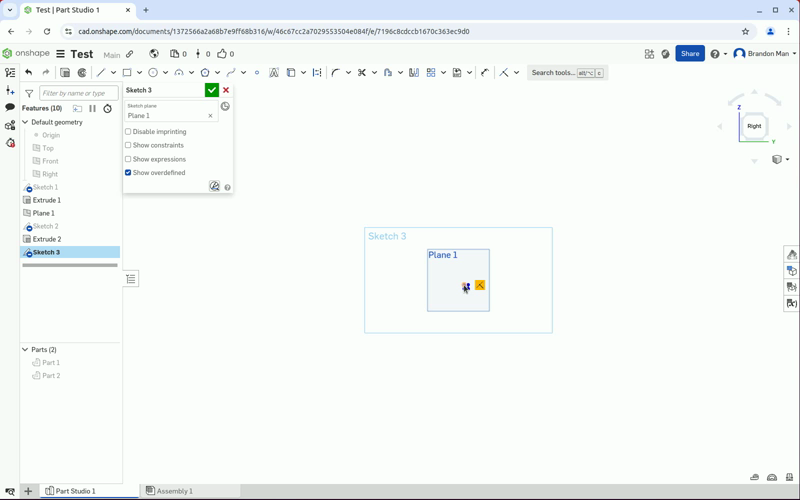
scroll(-6)
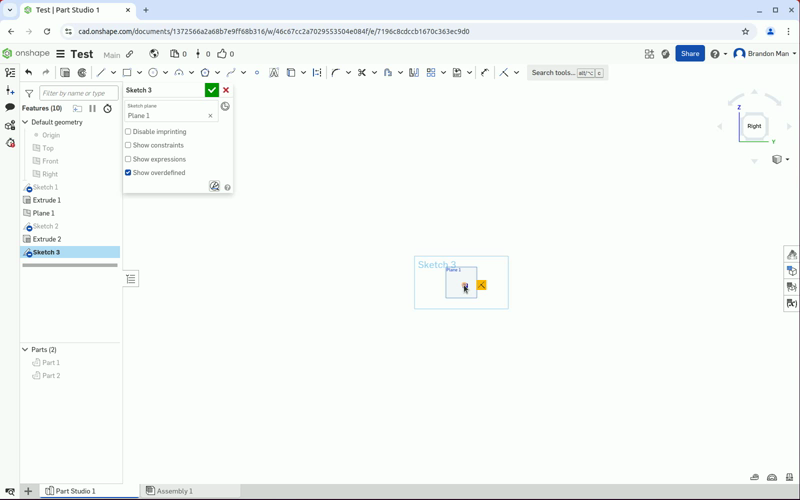
mouse_move(73, 352)
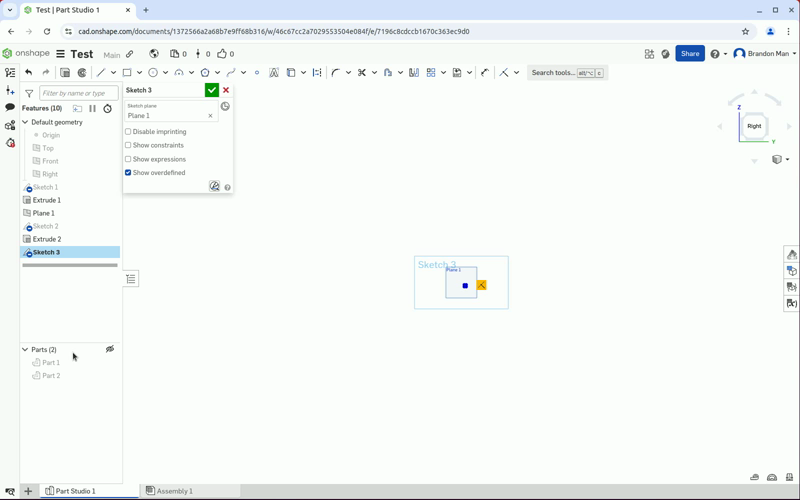
key(shift+y)
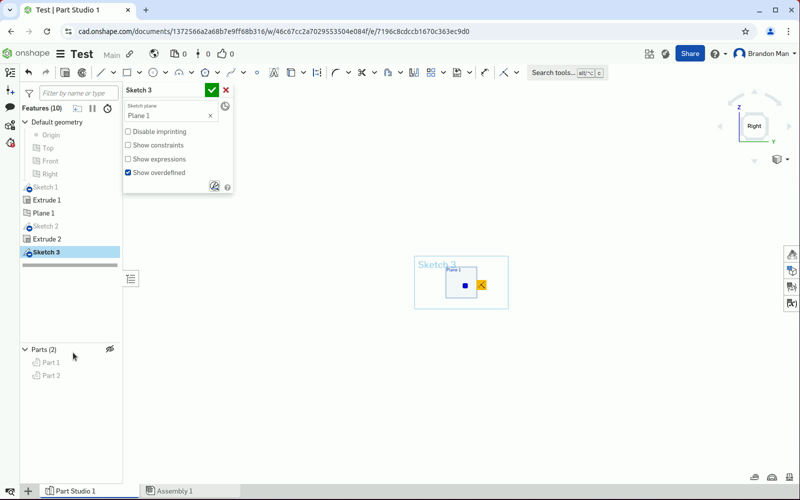
key(shift+e)
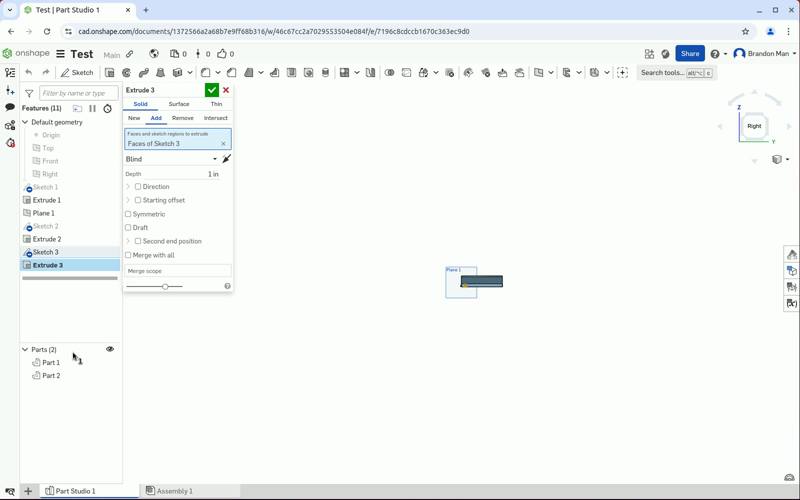
mouse_move(143, 106)
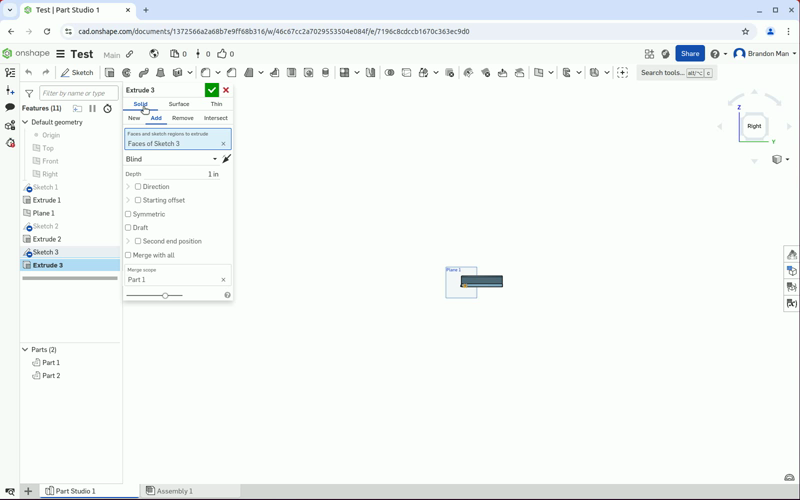
click(143, 106)
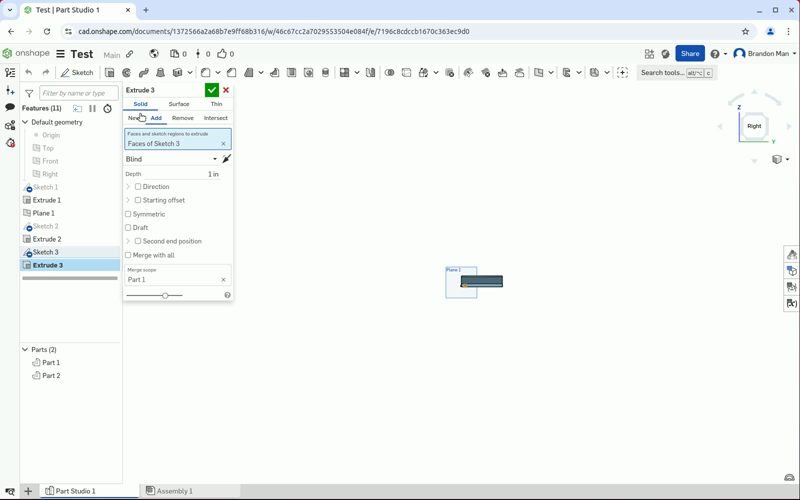
mouse_move(137, 120)
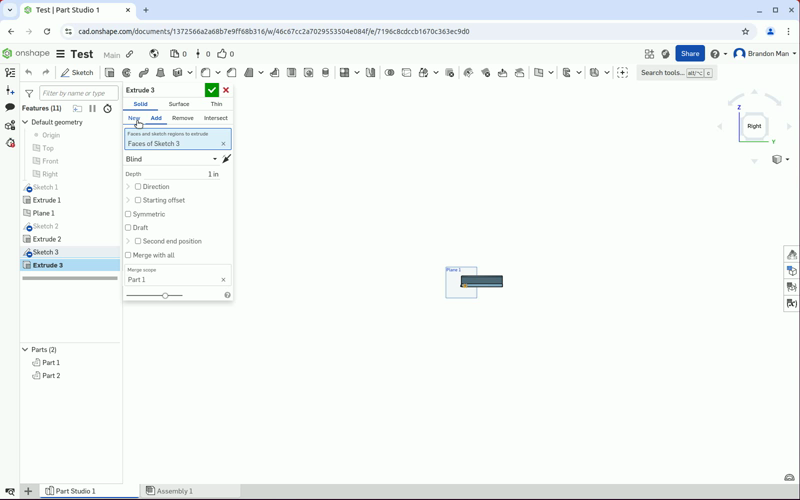
click(137, 120)
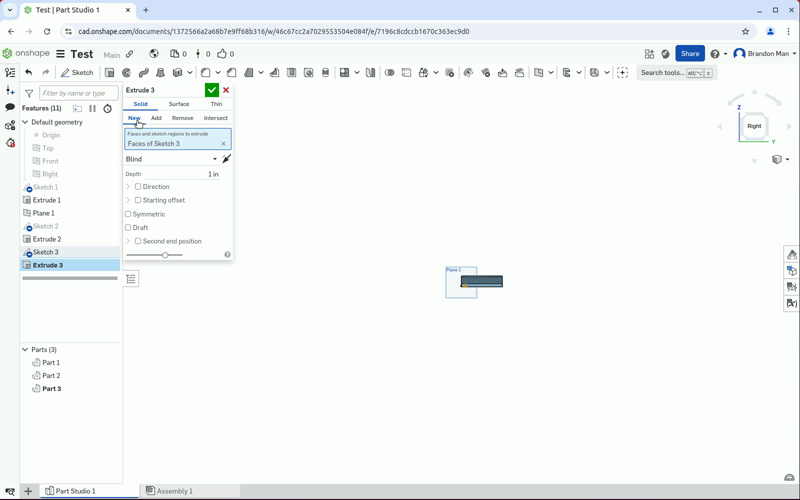
key(tab, 4)
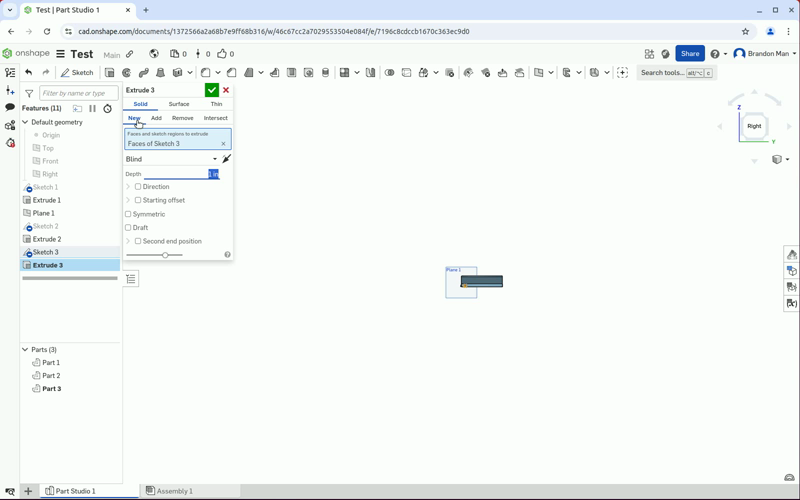
text(-24.793)
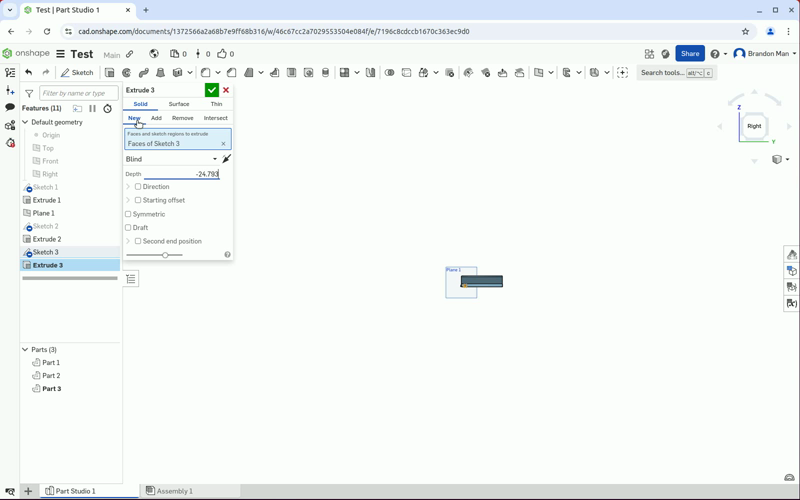
key(enter)
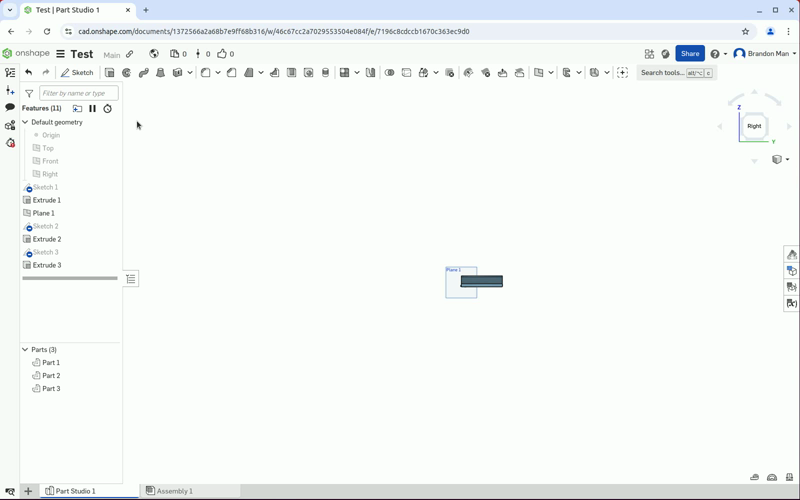
key(shift+h)
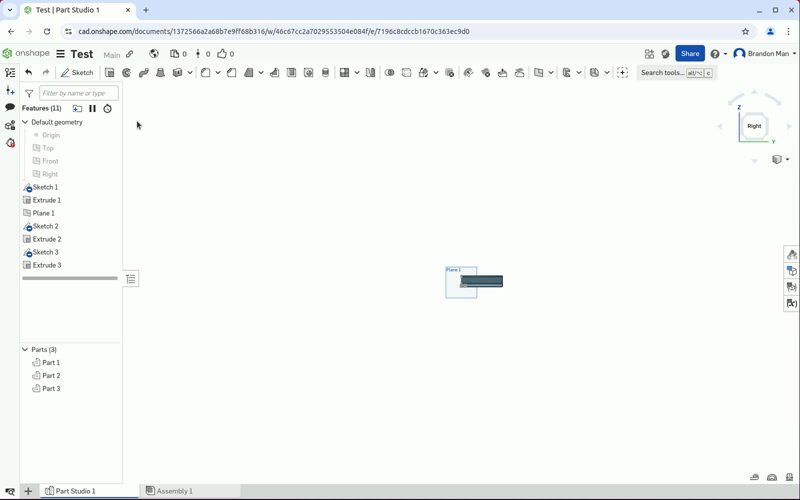
key(shift+h)
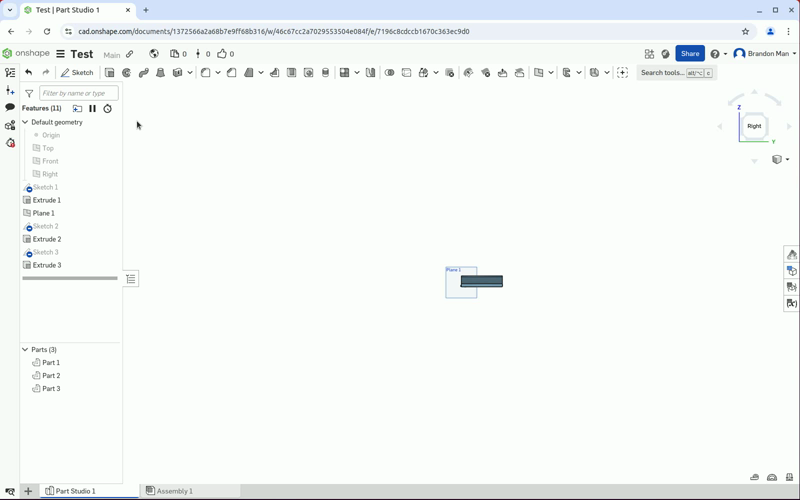
mouse_move(73, 189)
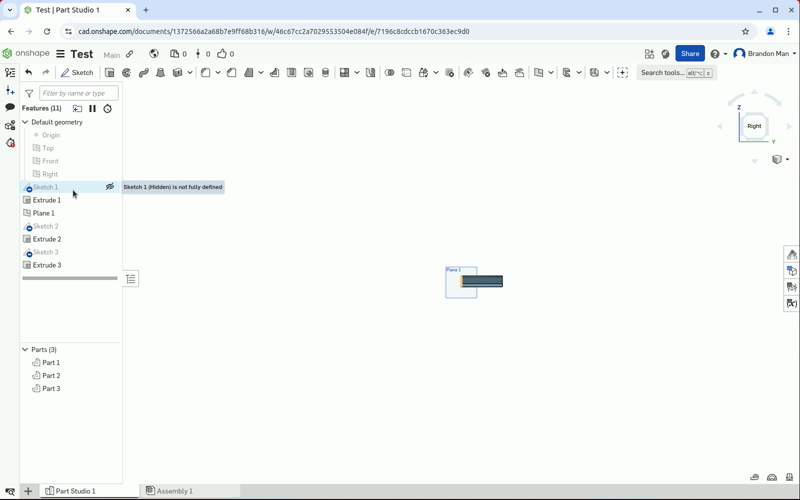
click(73, 189)
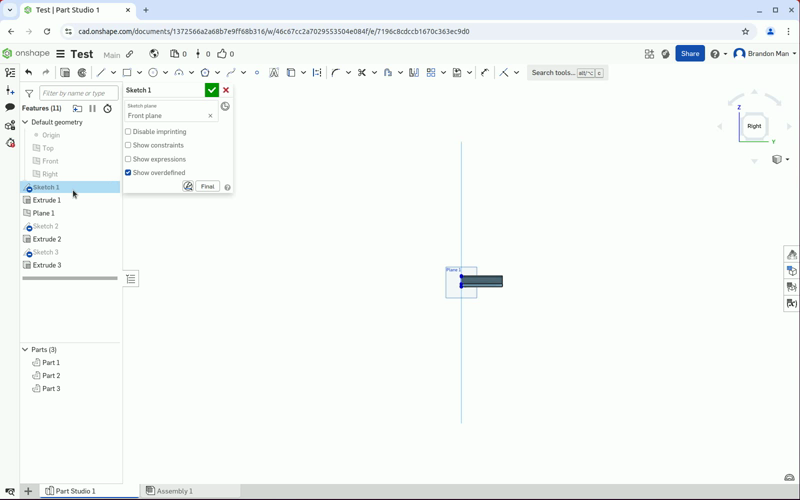
mouse_move(229, 92)
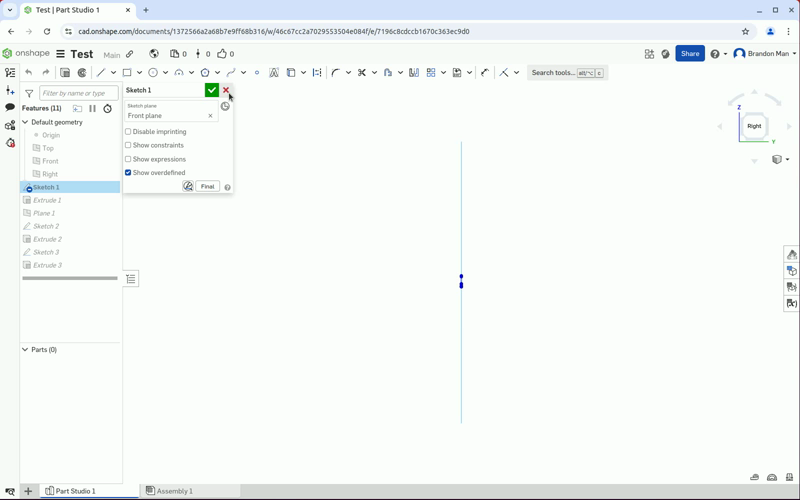
click(229, 92)
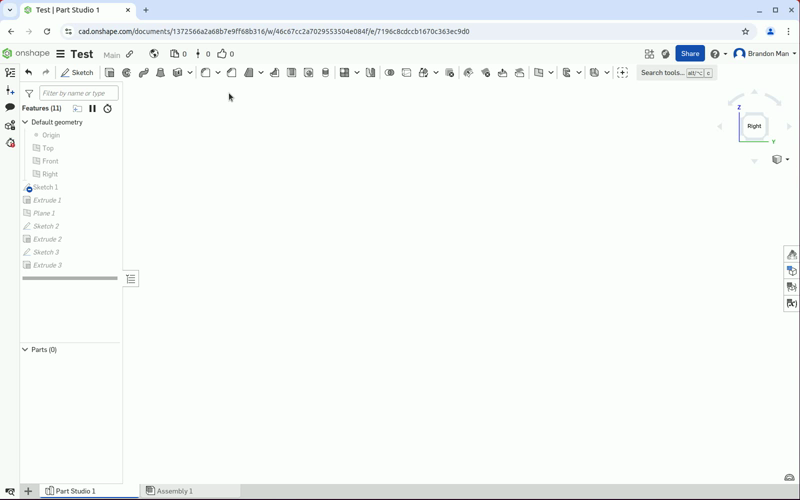
key(shift+s)
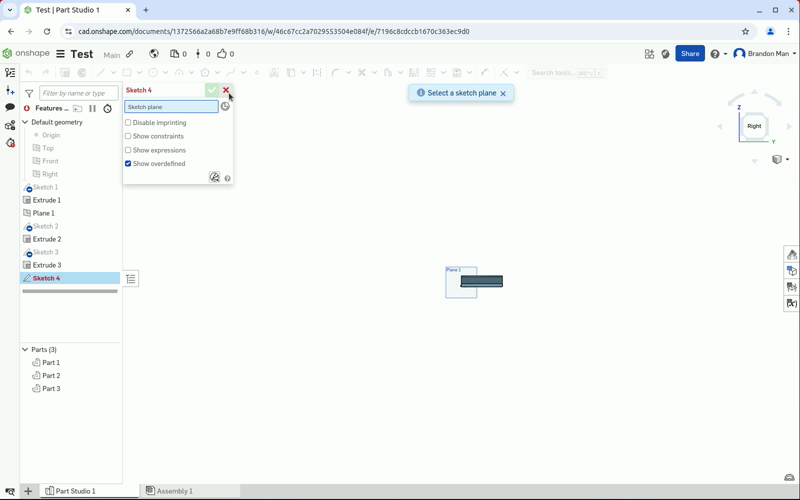
mouse_move(73, 215)
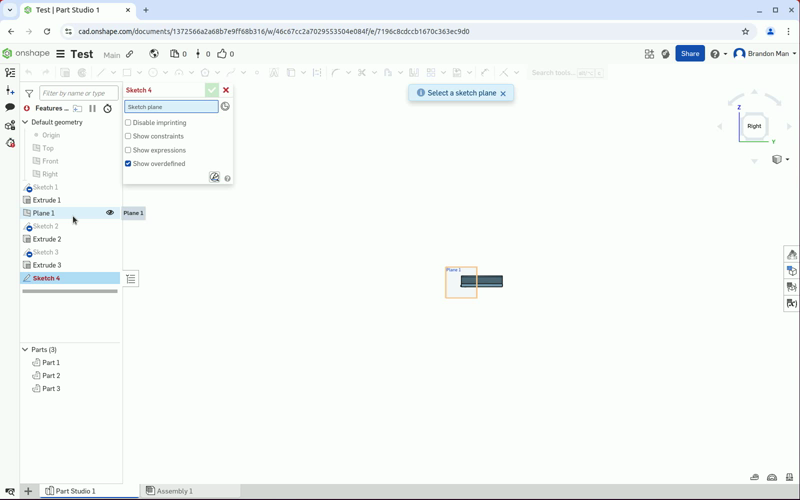
click(73, 215)
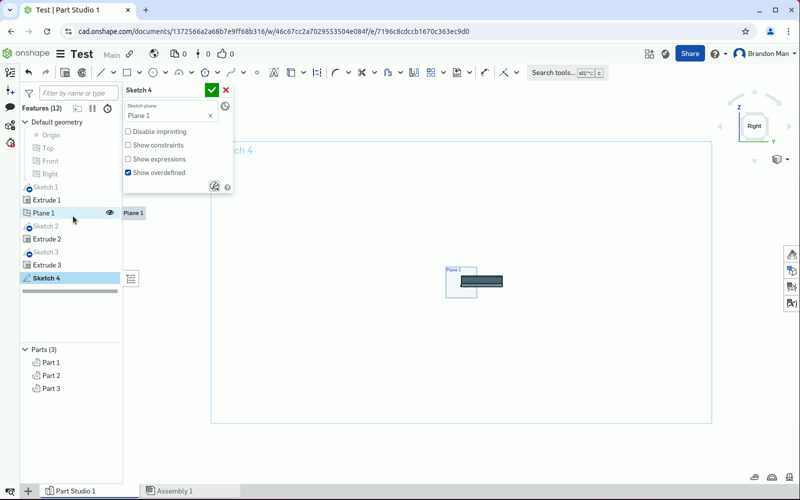
mouse_move(73, 352)
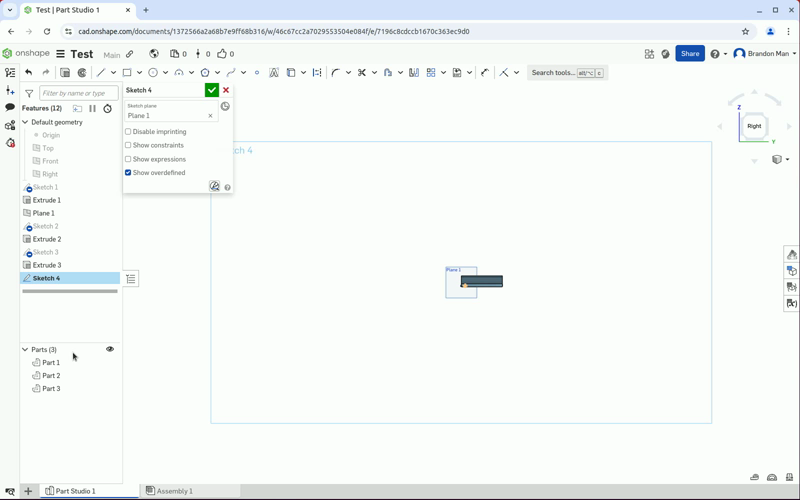
key(y)
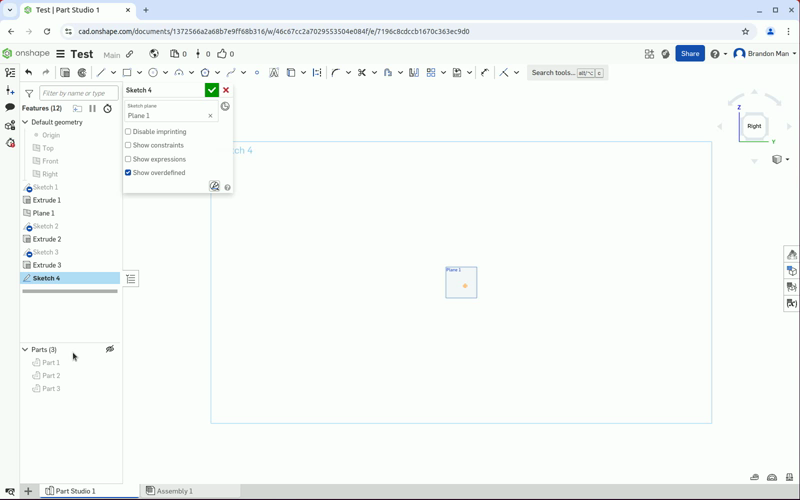
key(l)
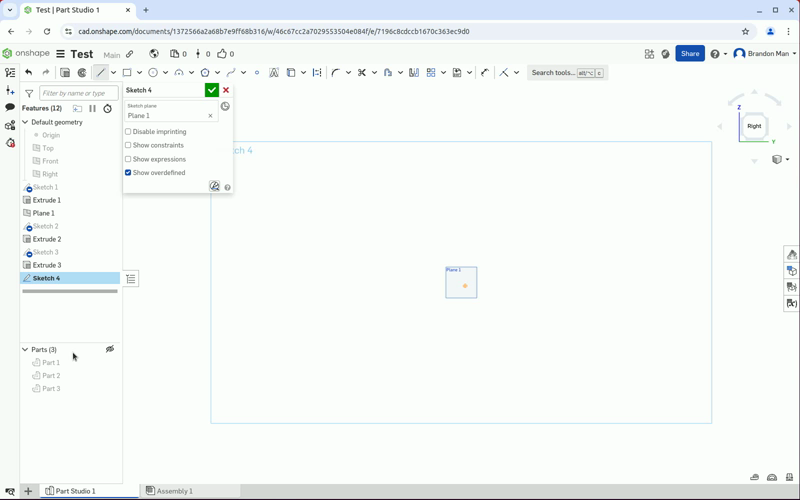
key_down(shift)
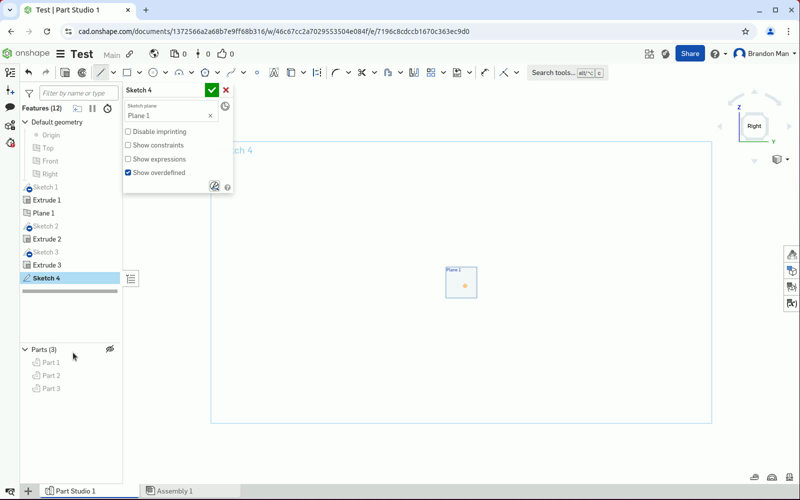
mouse_move(460, 285)
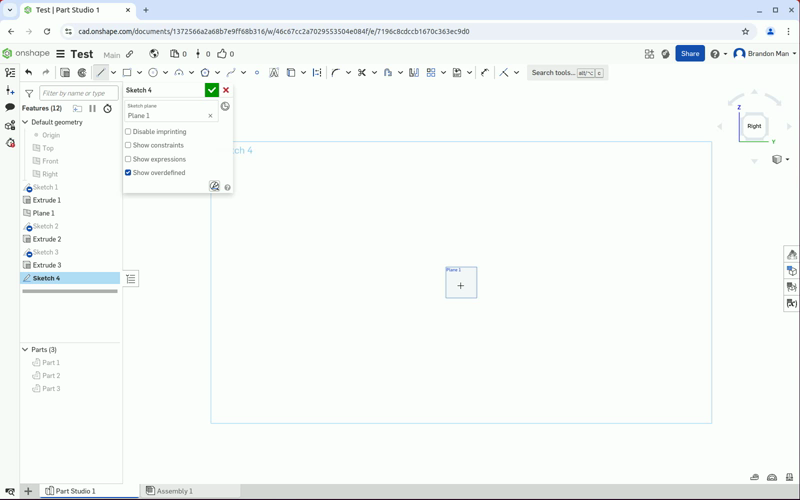
click(460, 285)
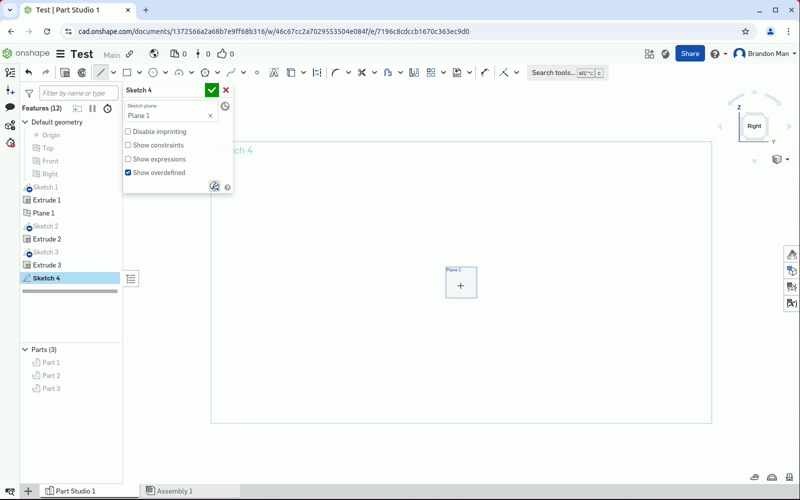
key_up(shift)
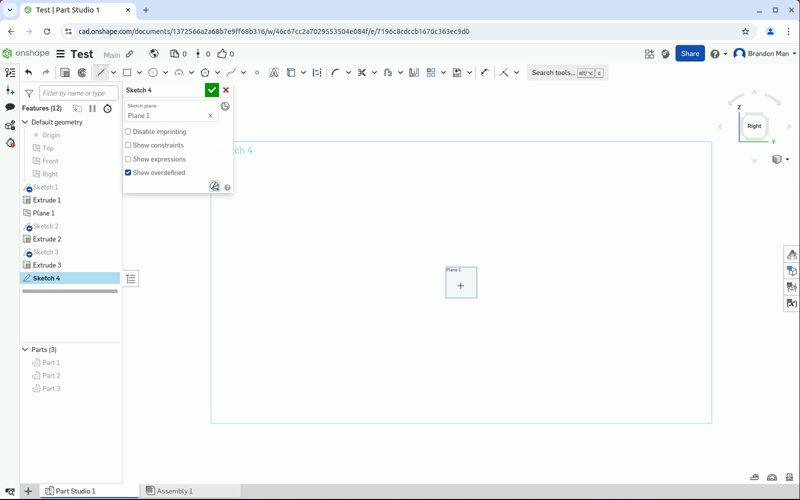
key_down(shift)
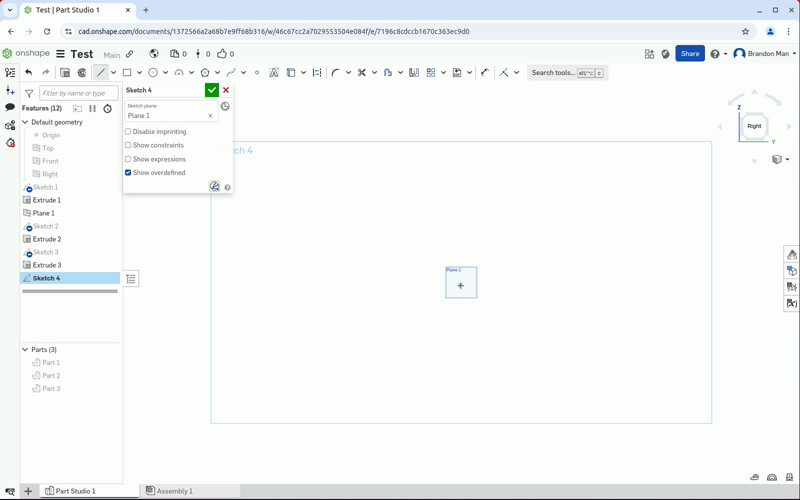
mouse_move(490, 285)
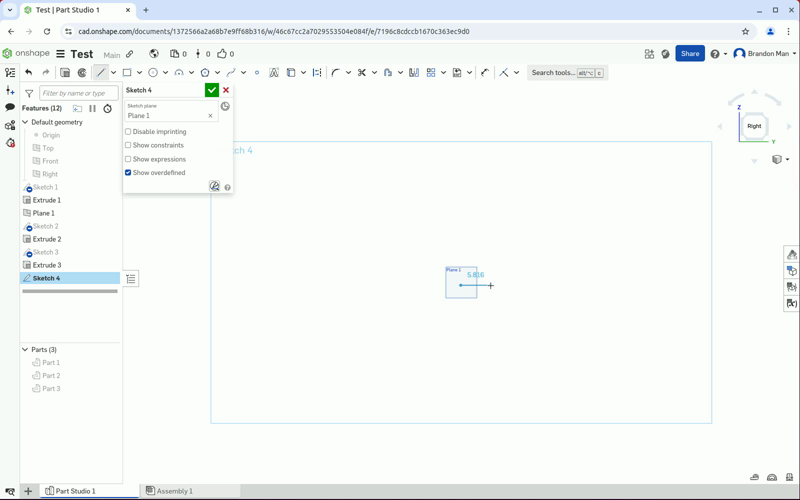
mouse_move(462, 285)
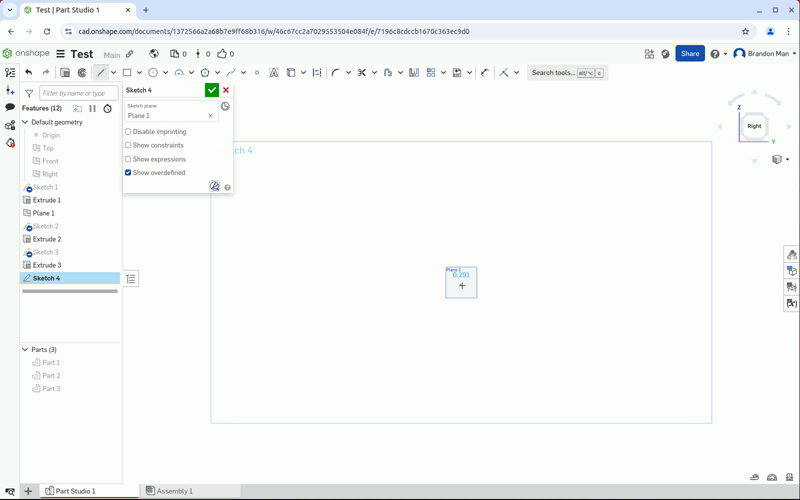
scroll(6)
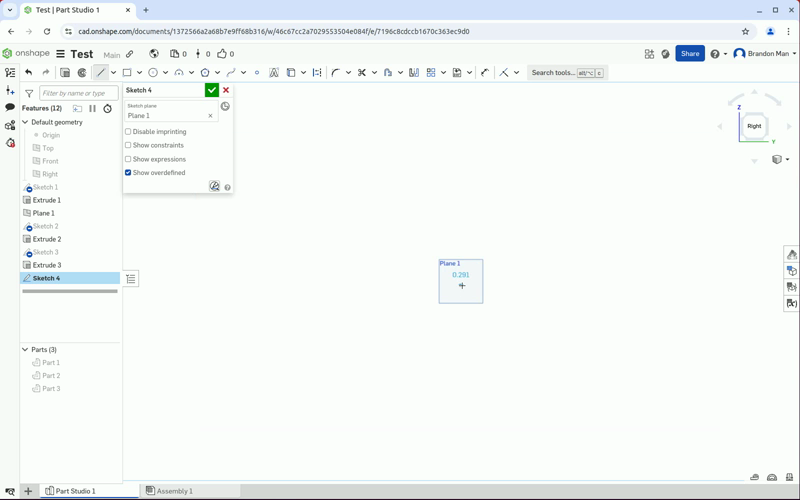
scroll(6)
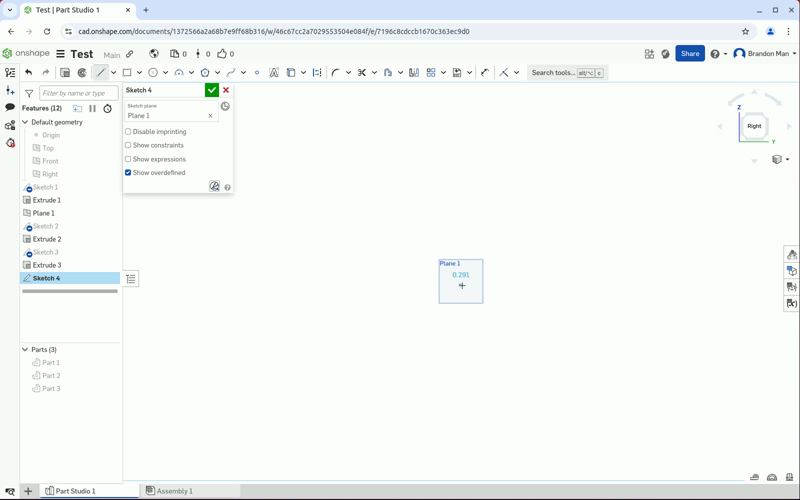
scroll(6)
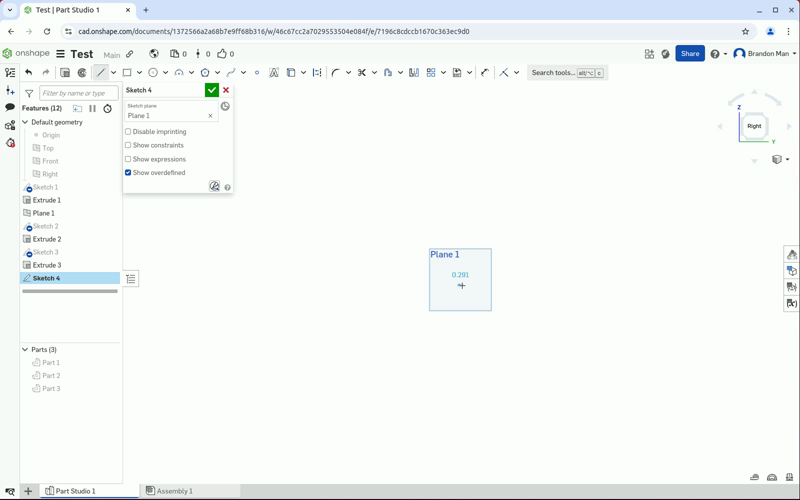
scroll(6)
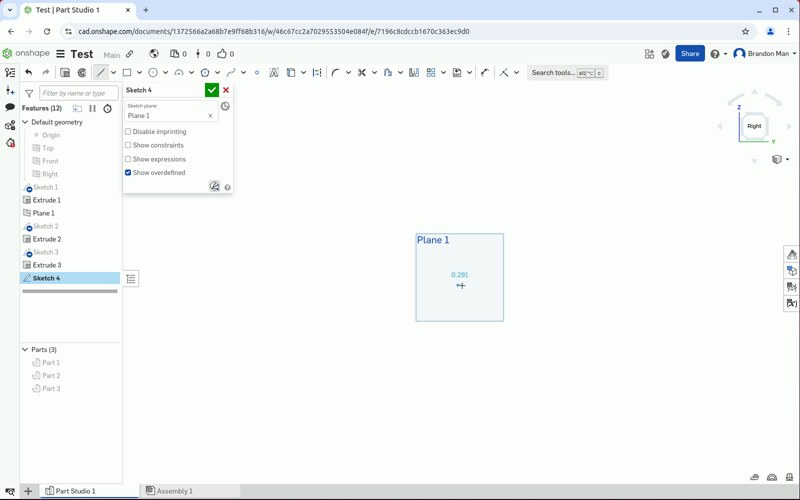
scroll(6)
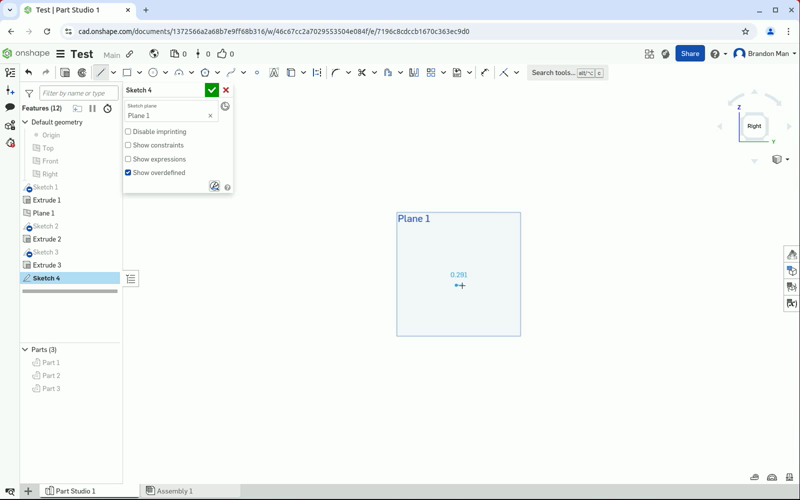
scroll(6)
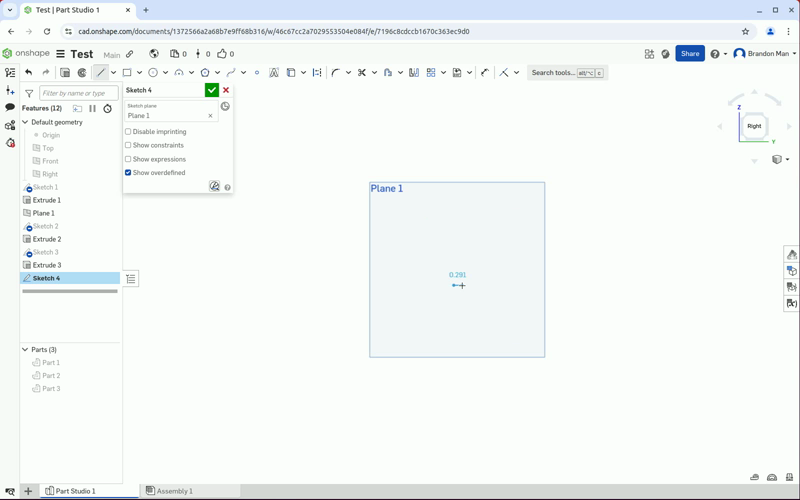
scroll(6)
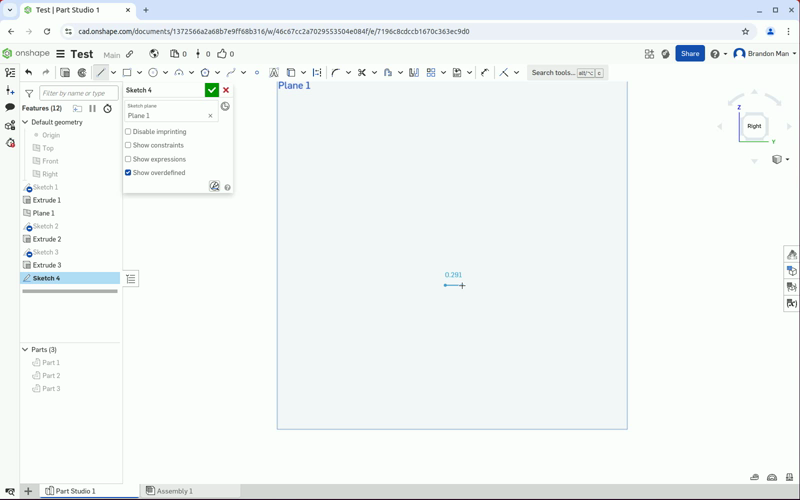
click(462, 285)
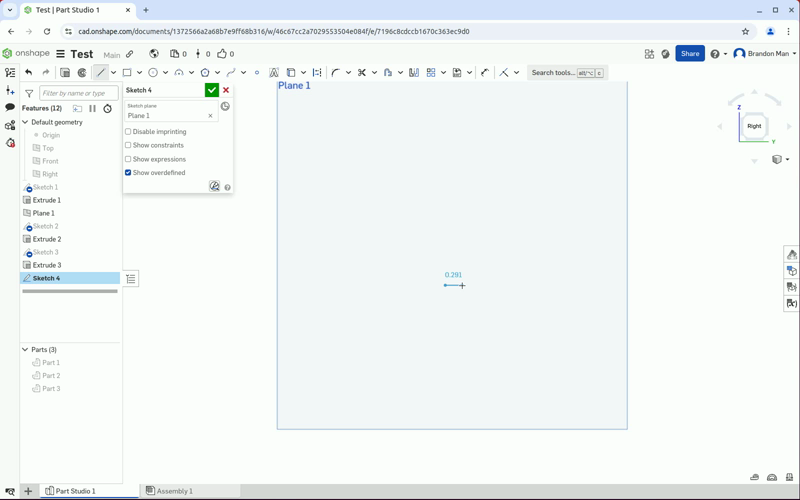
scroll(-6)
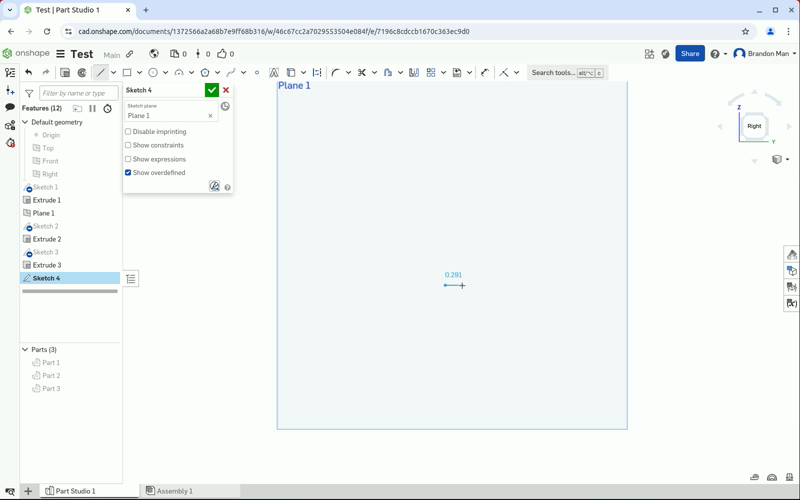
scroll(-6)
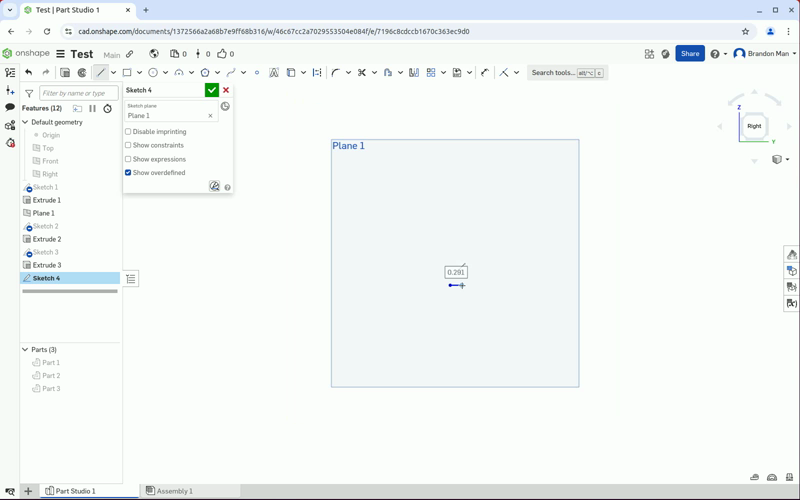
scroll(-6)
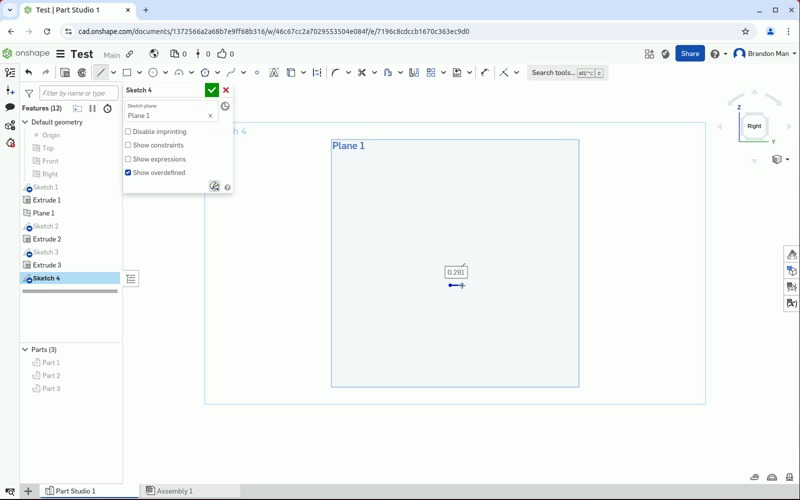
scroll(-6)
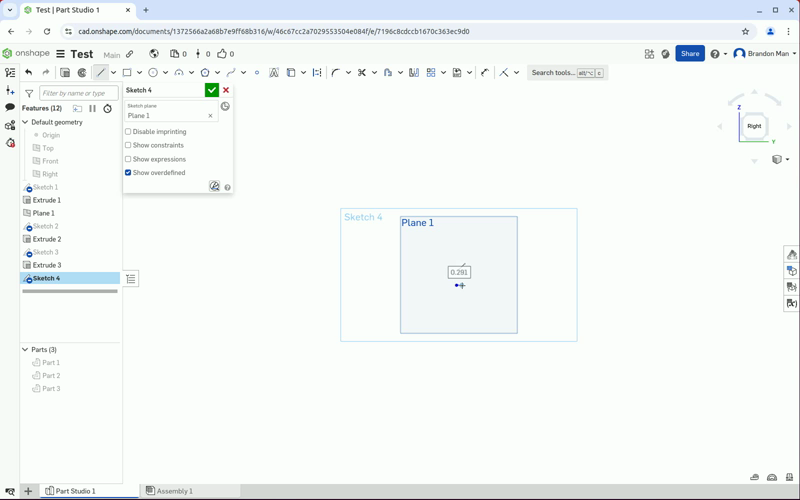
scroll(-6)
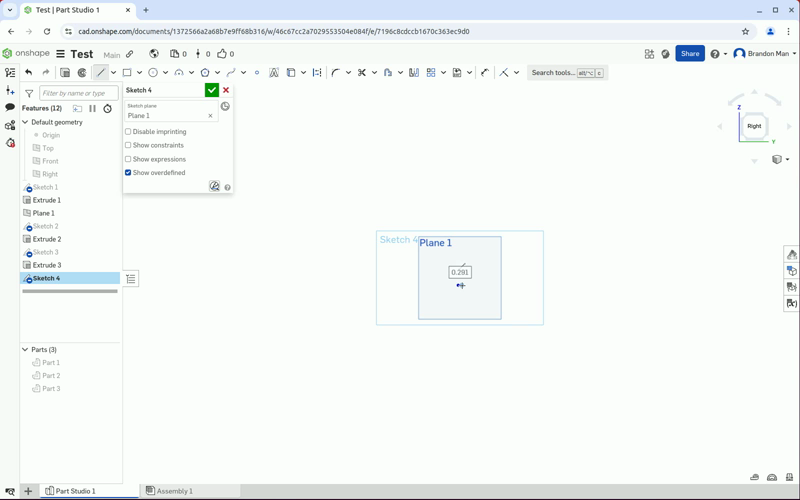
scroll(-6)
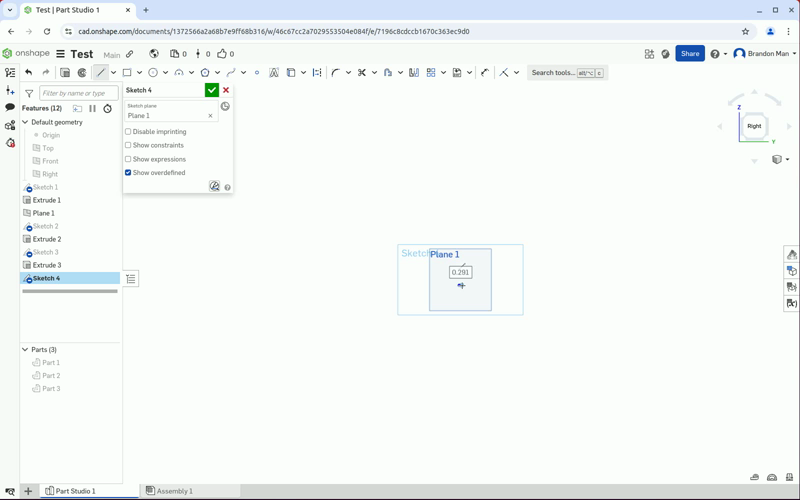
scroll(-6)
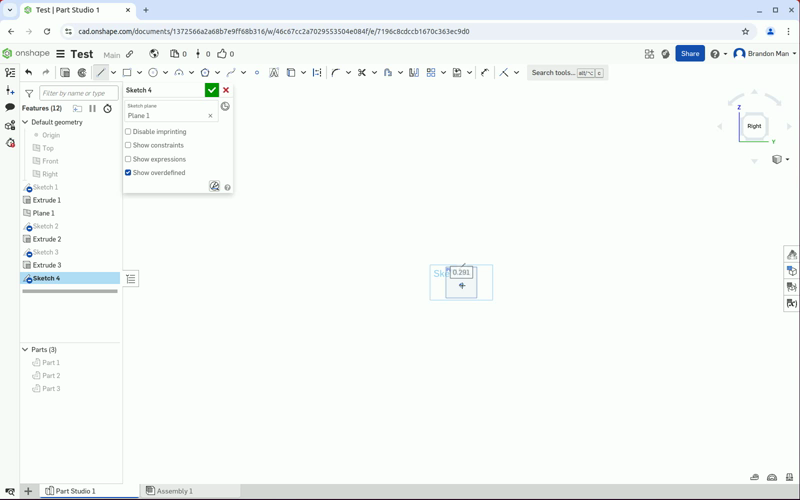
key_up(shift)
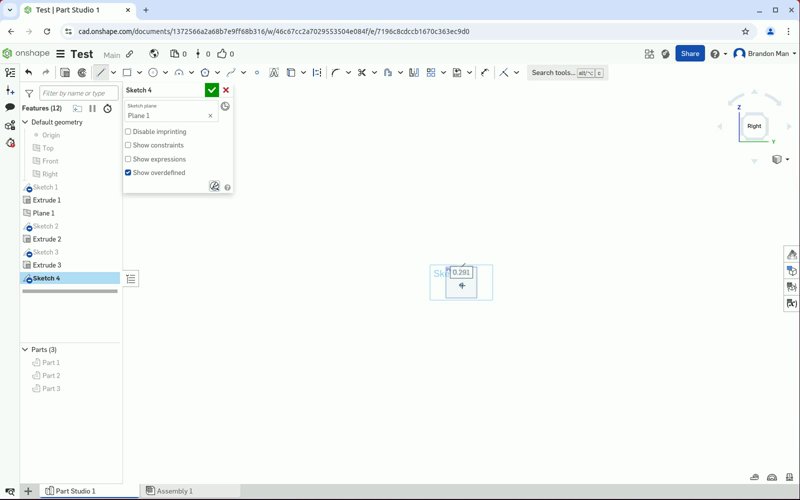
key_down(shift)
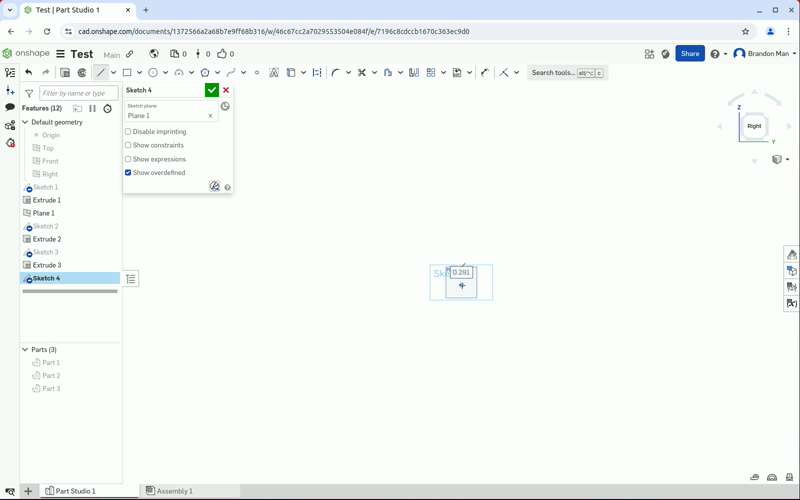
mouse_move(492, 285)
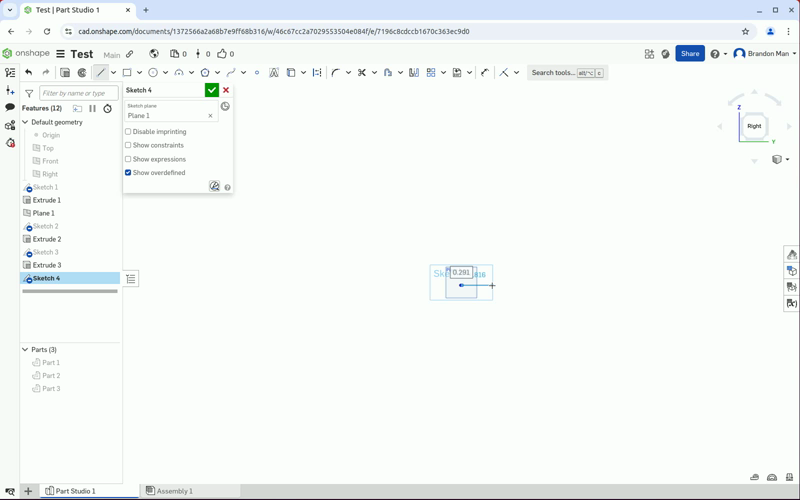
mouse_move(464, 284)
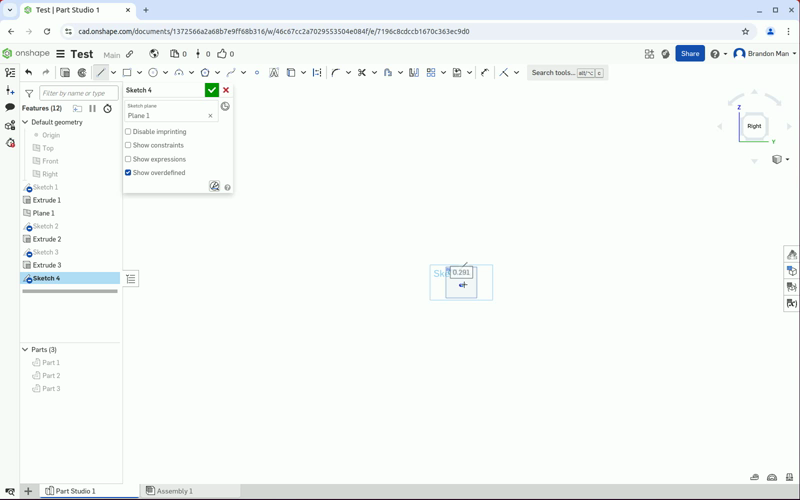
scroll(6)
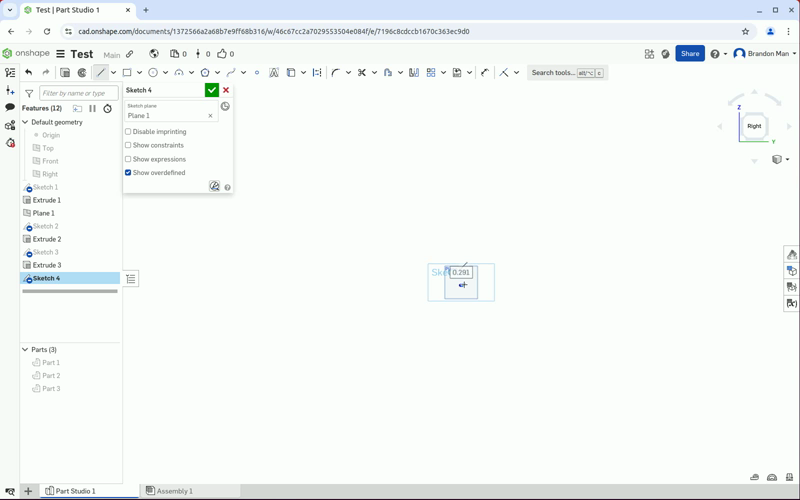
scroll(6)
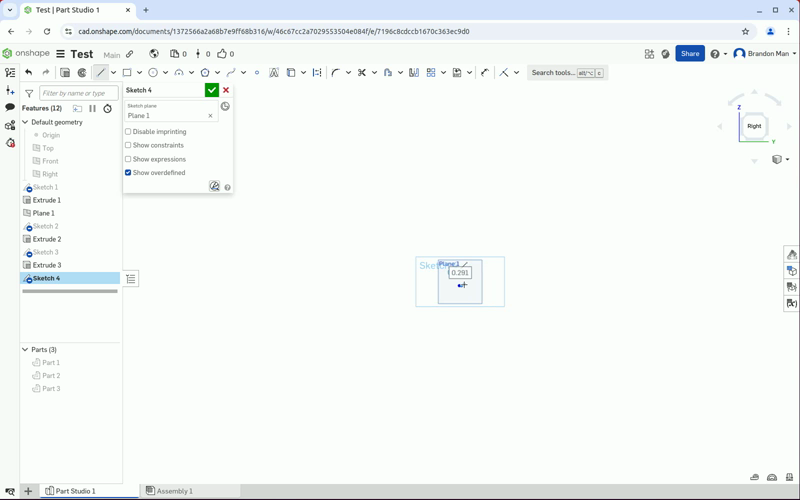
scroll(6)
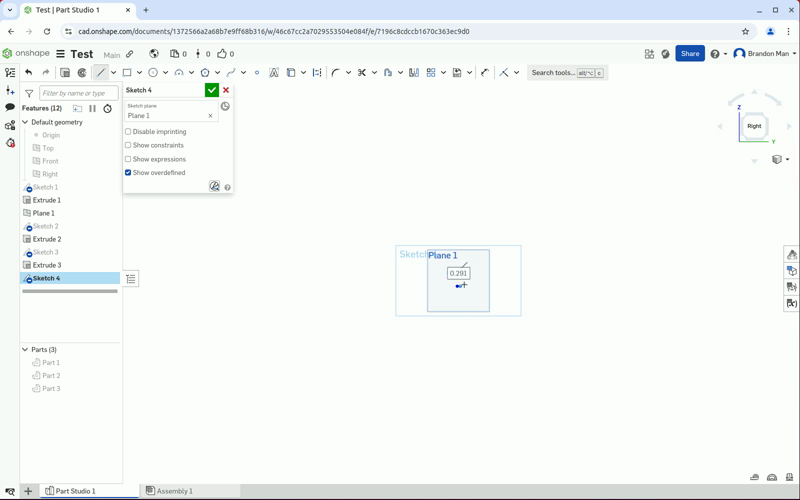
scroll(6)
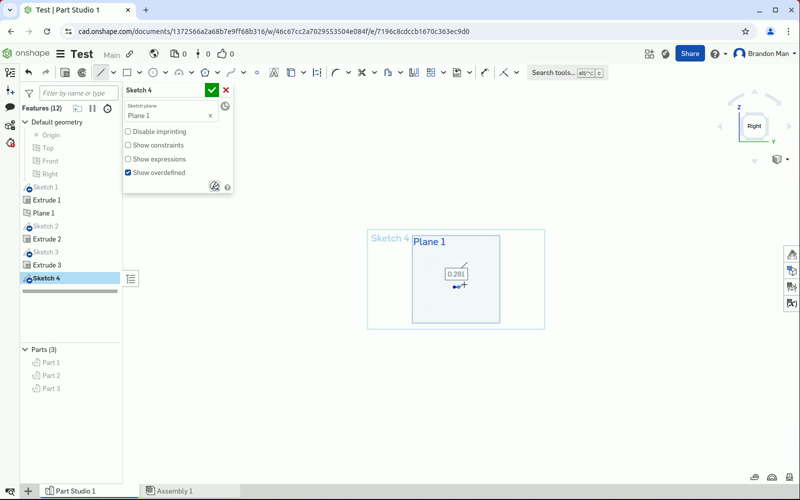
scroll(6)
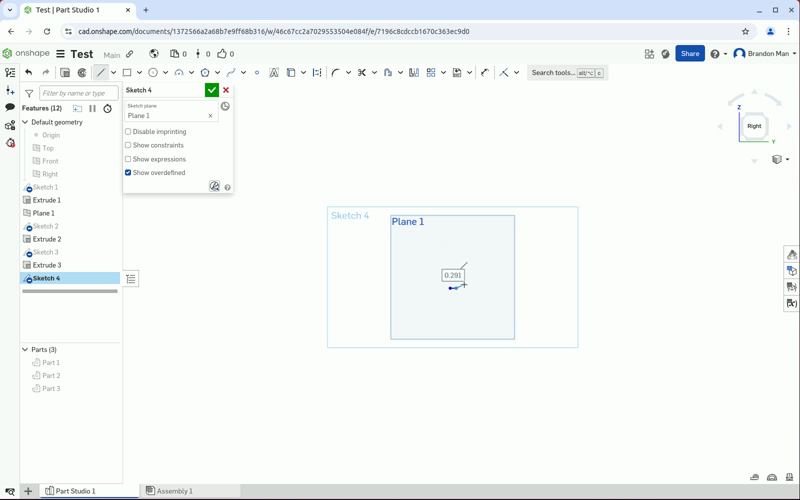
scroll(6)
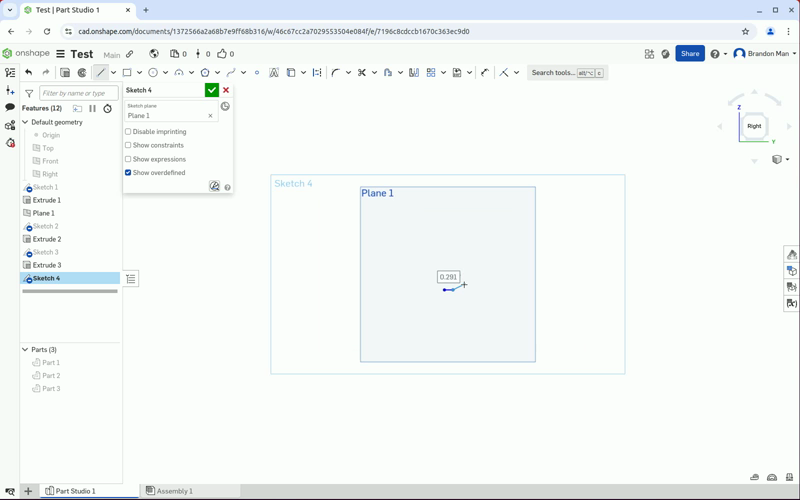
scroll(6)
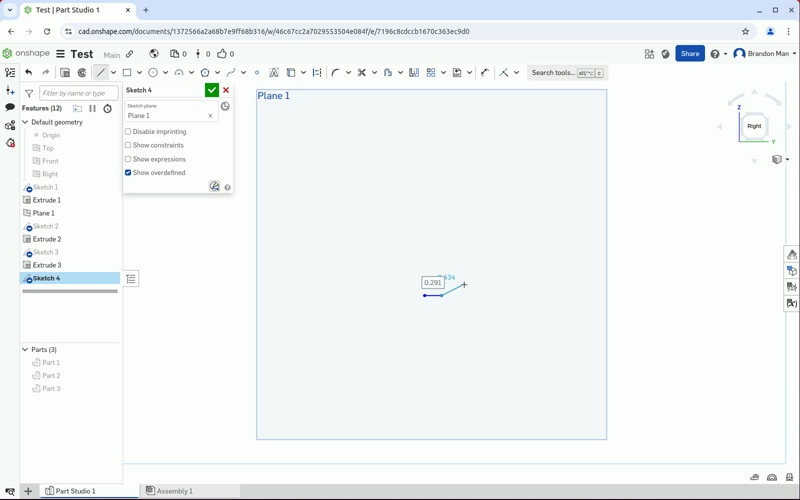
click(464, 284)
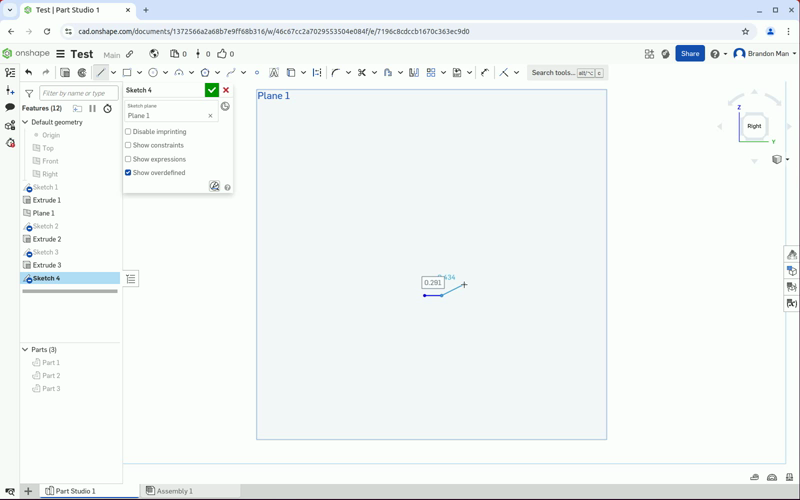
scroll(-6)
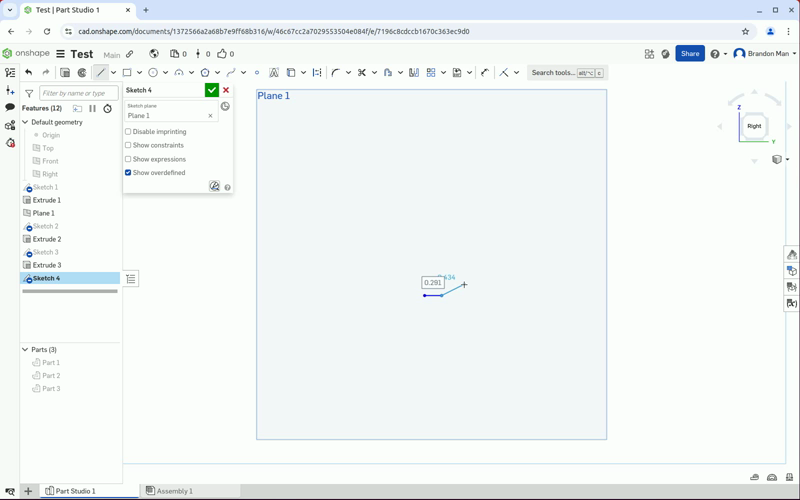
scroll(-6)
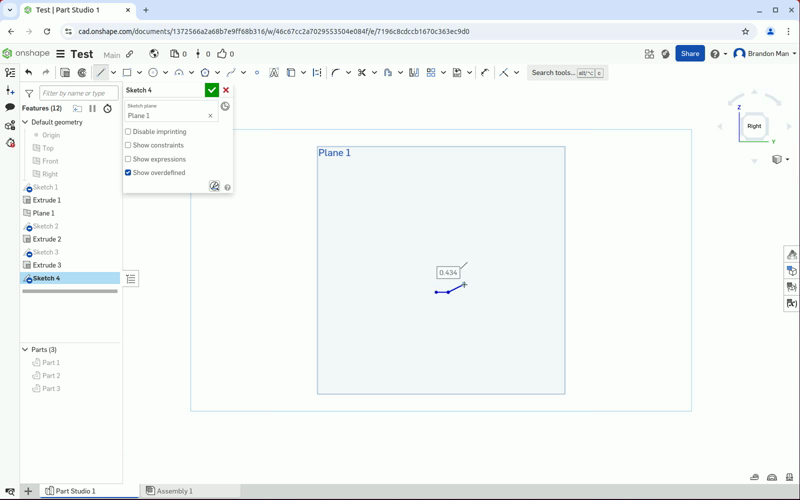
scroll(-6)
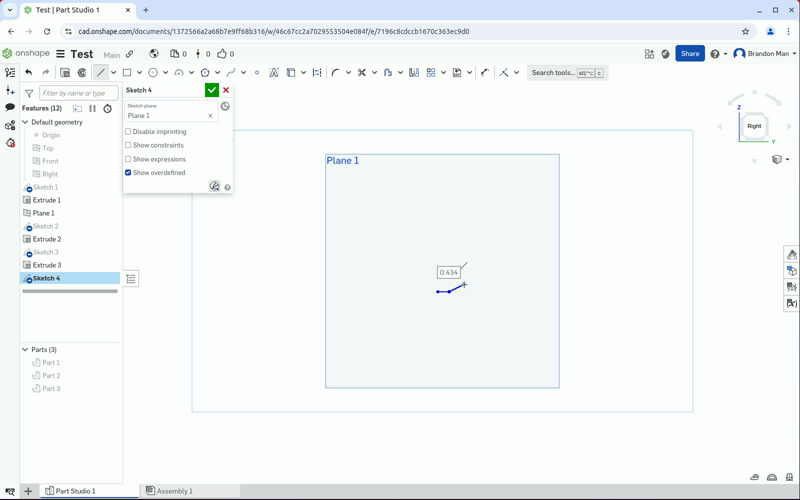
scroll(-6)
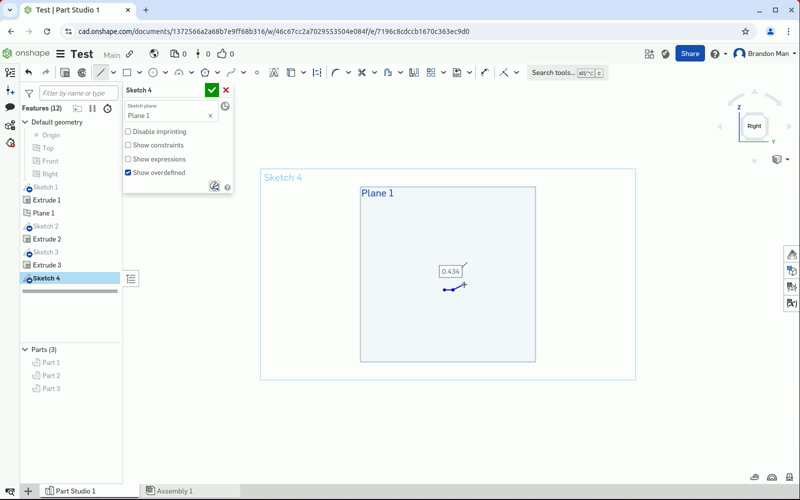
scroll(-6)
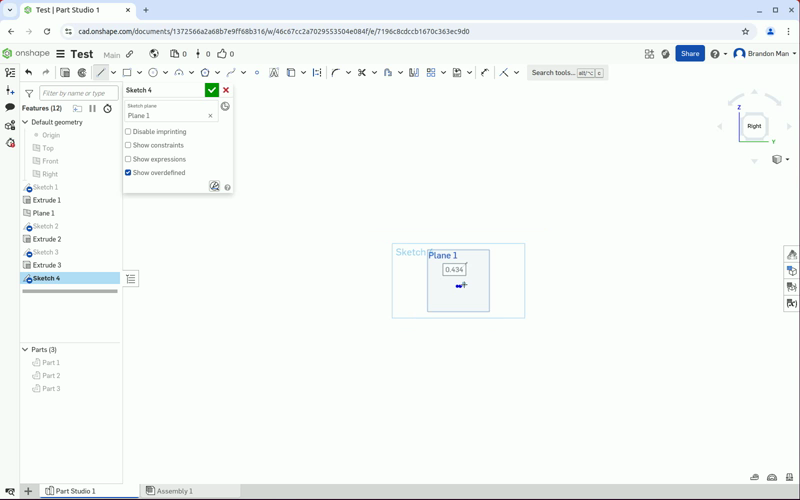
scroll(-6)
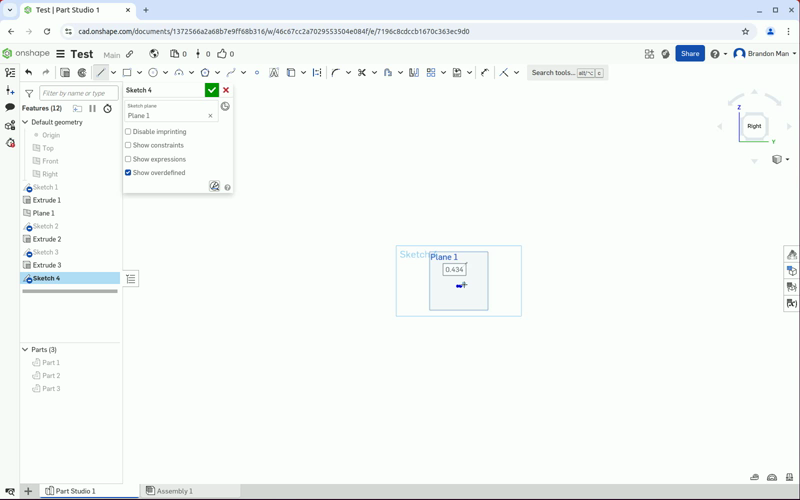
scroll(-6)
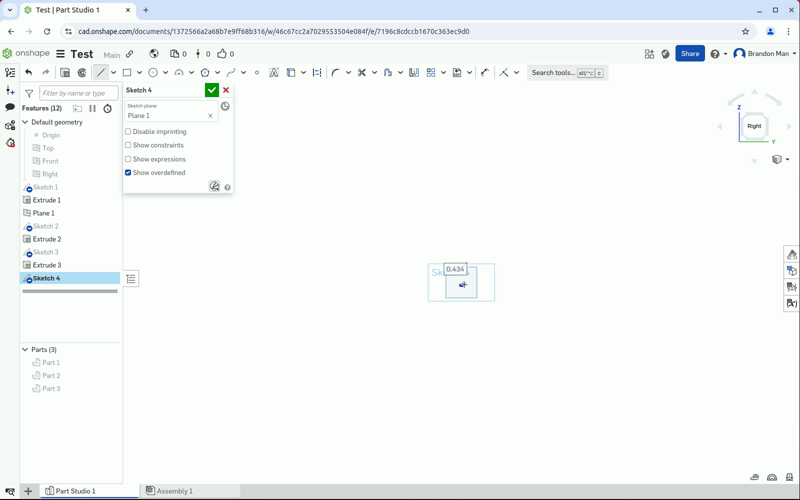
key_up(shift)
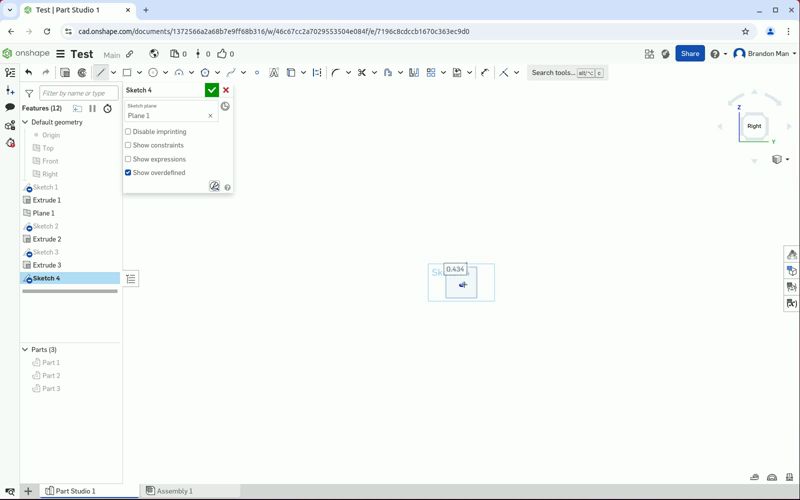
key_down(shift)
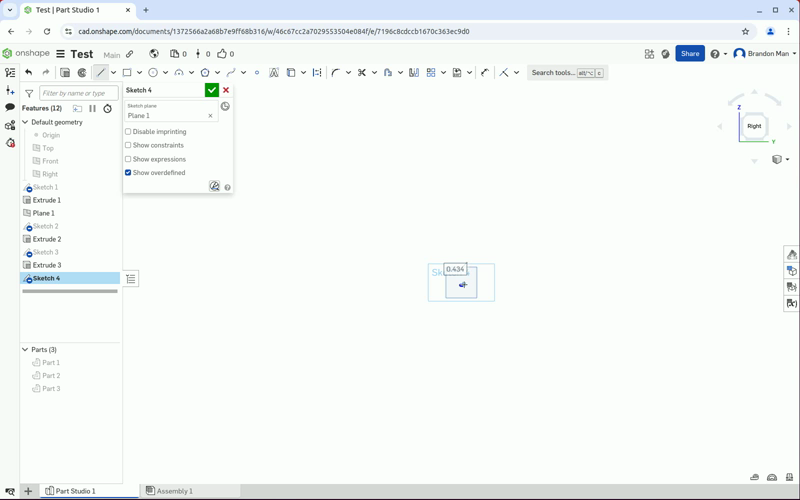
mouse_move(494, 284)
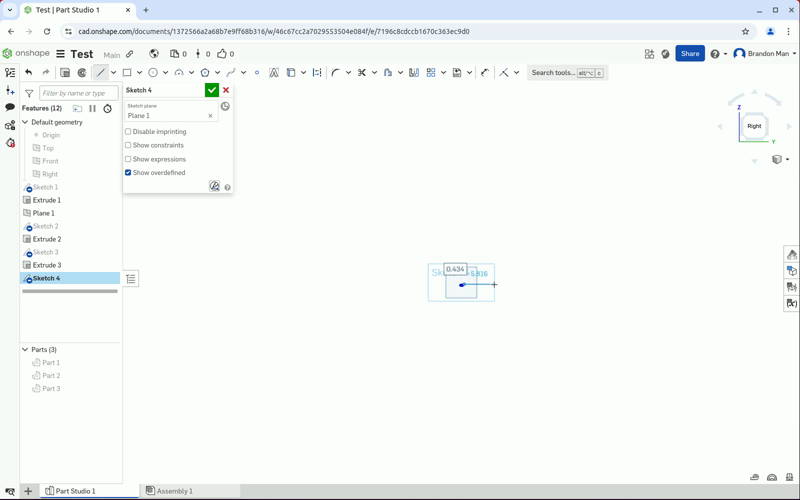
mouse_move(464, 285)
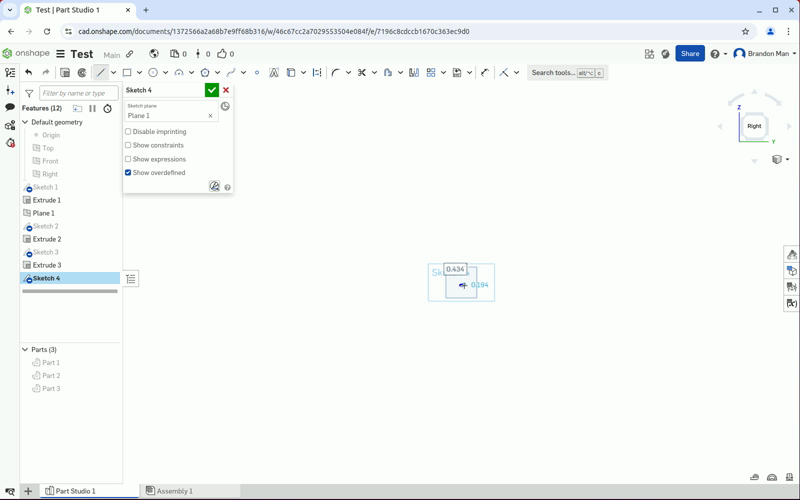
scroll(6)
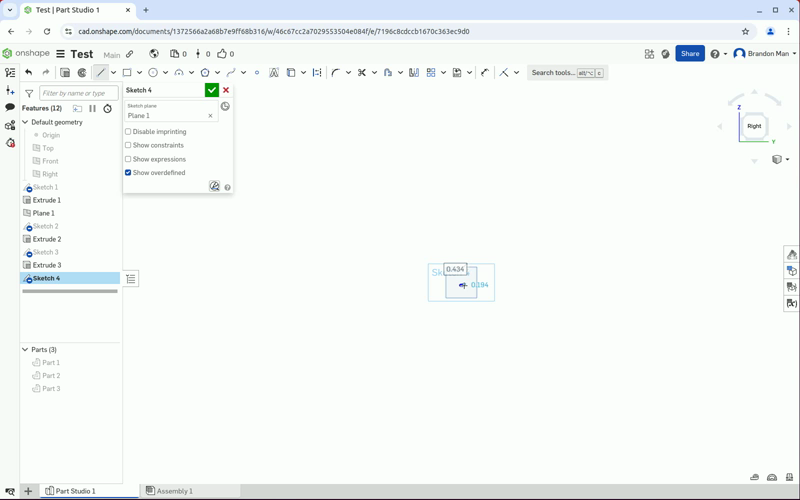
scroll(6)
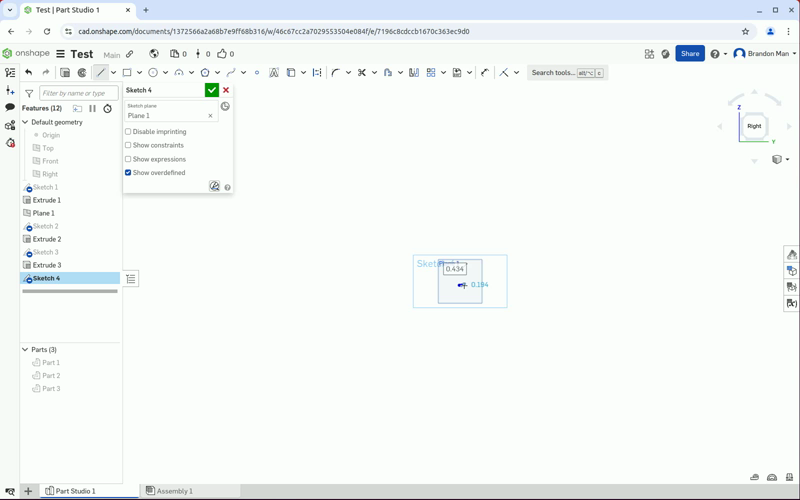
scroll(6)
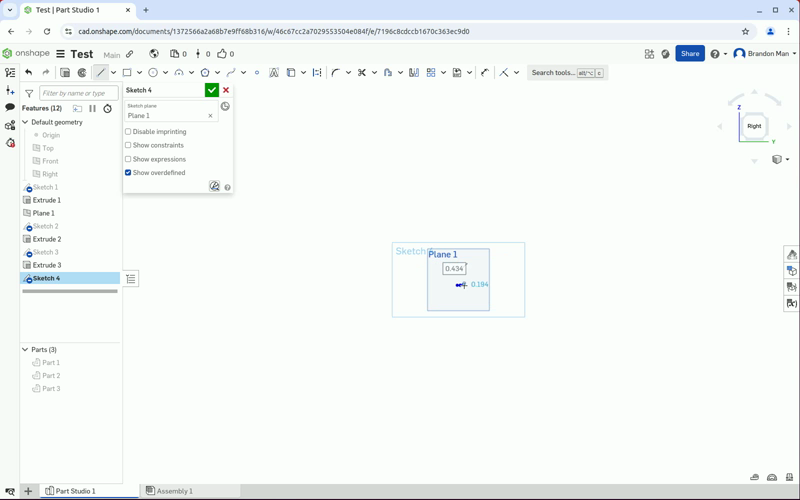
scroll(6)
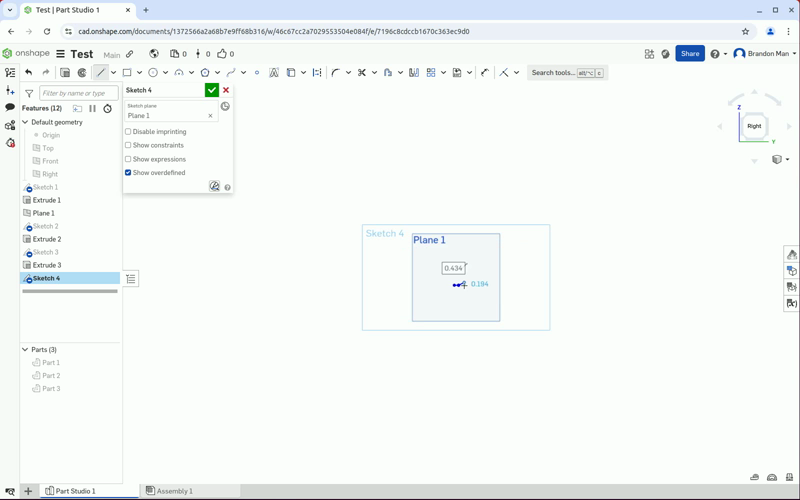
scroll(6)
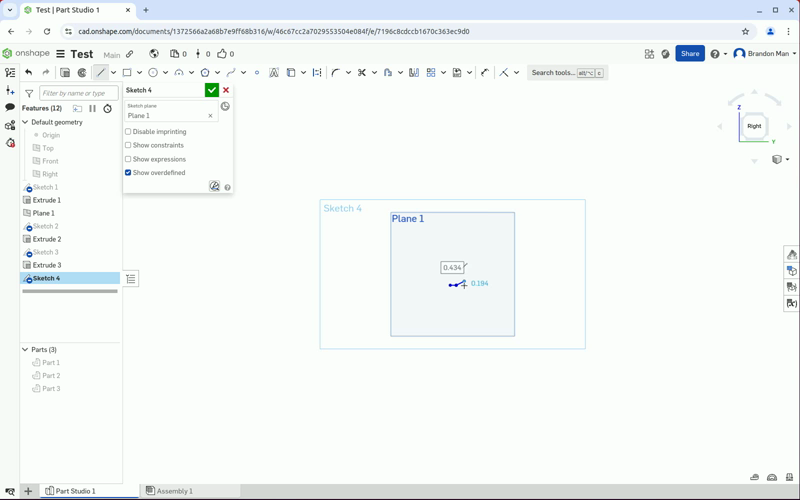
scroll(6)
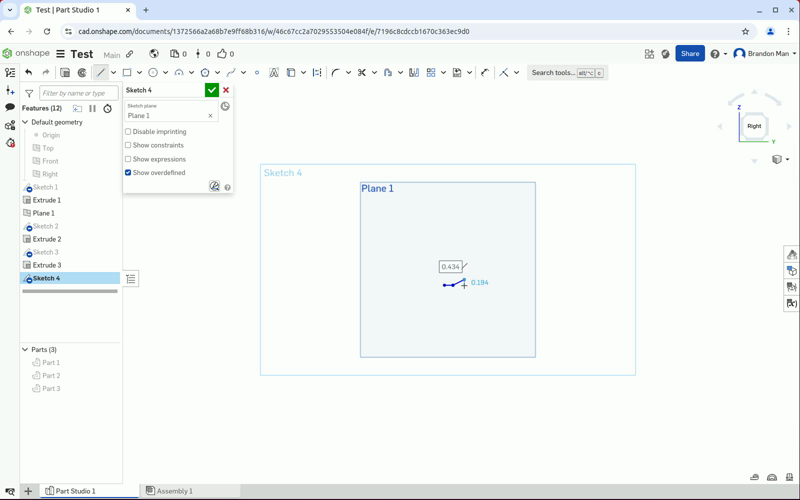
scroll(6)
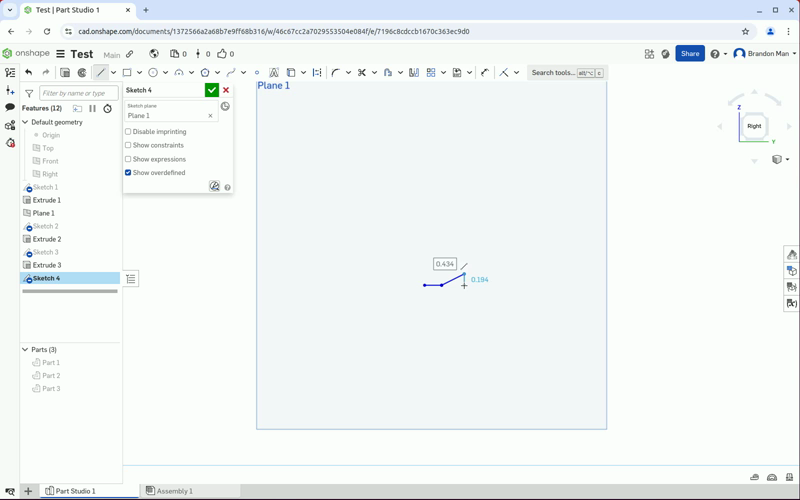
click(464, 285)
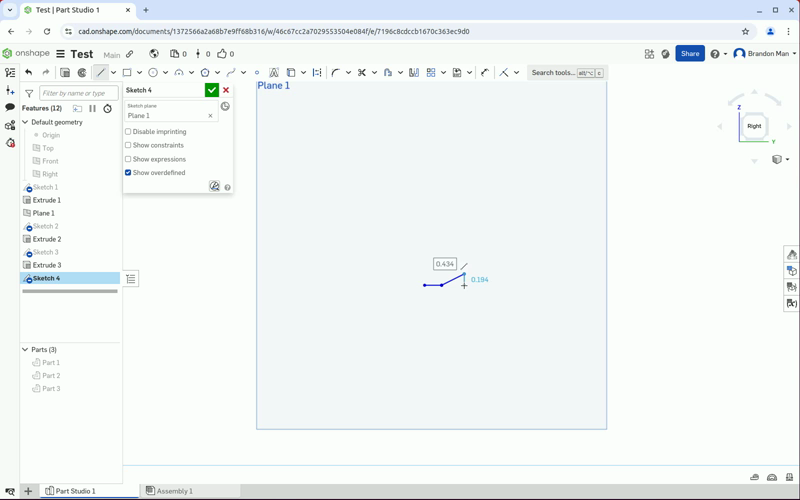
scroll(-6)
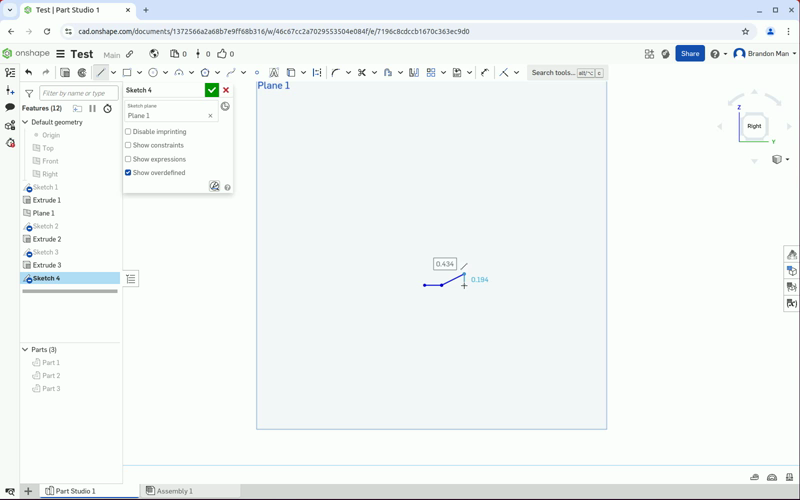
scroll(-6)
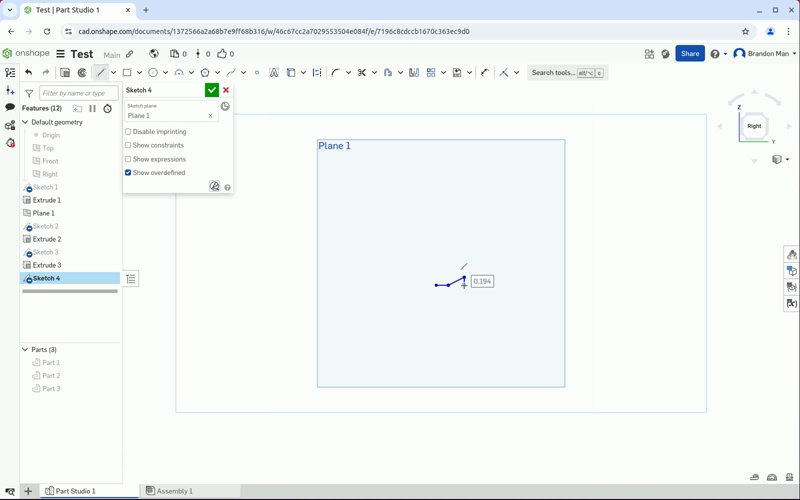
scroll(-6)
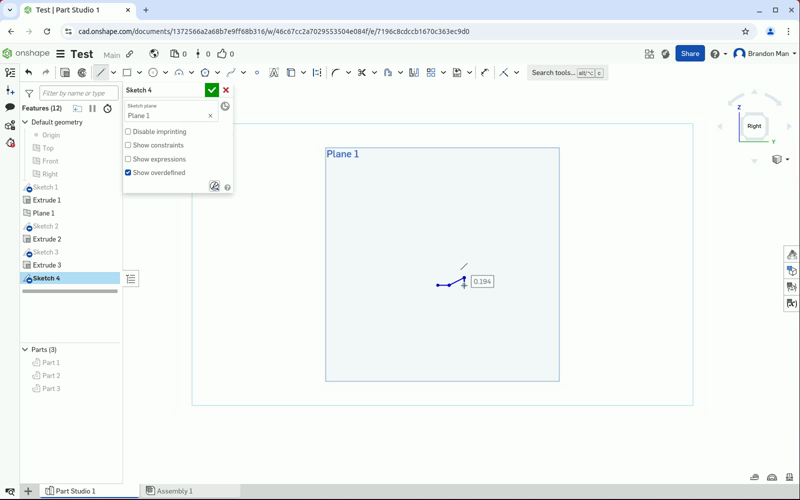
scroll(-6)
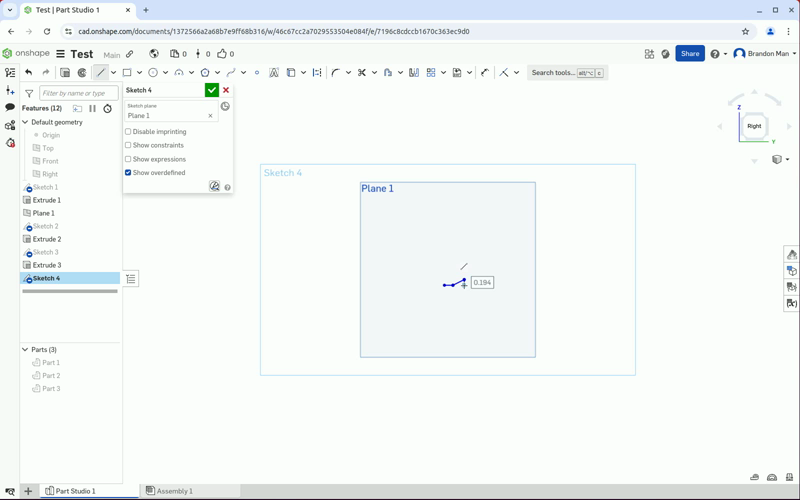
scroll(-6)
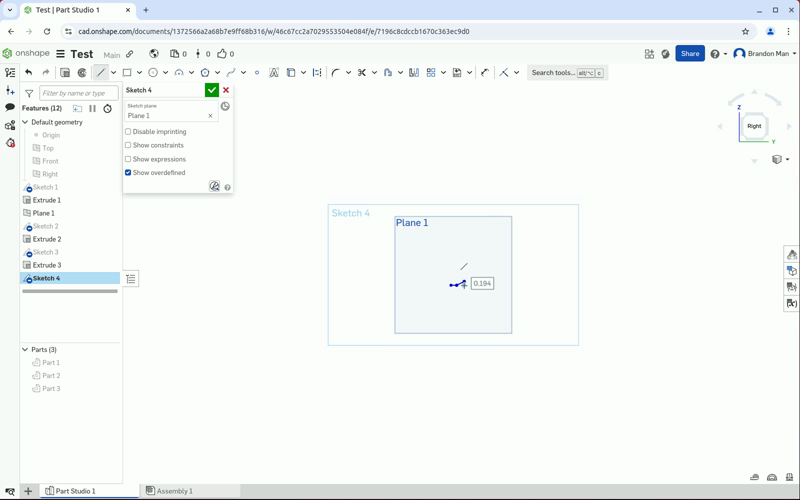
scroll(-6)
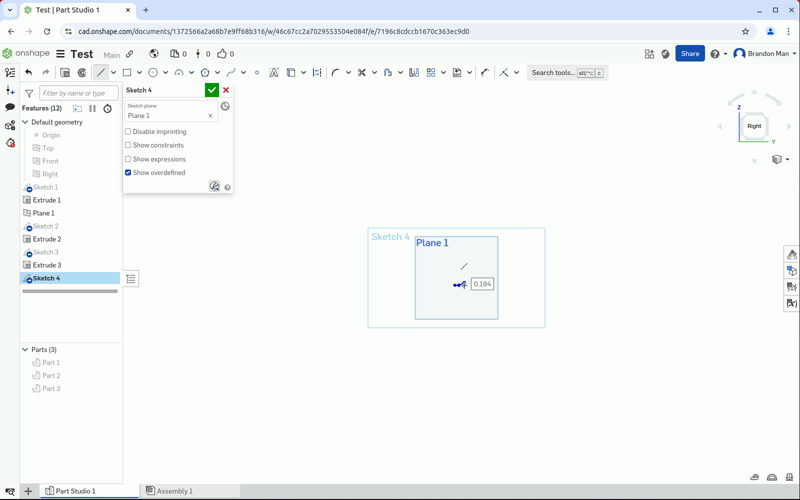
scroll(-6)
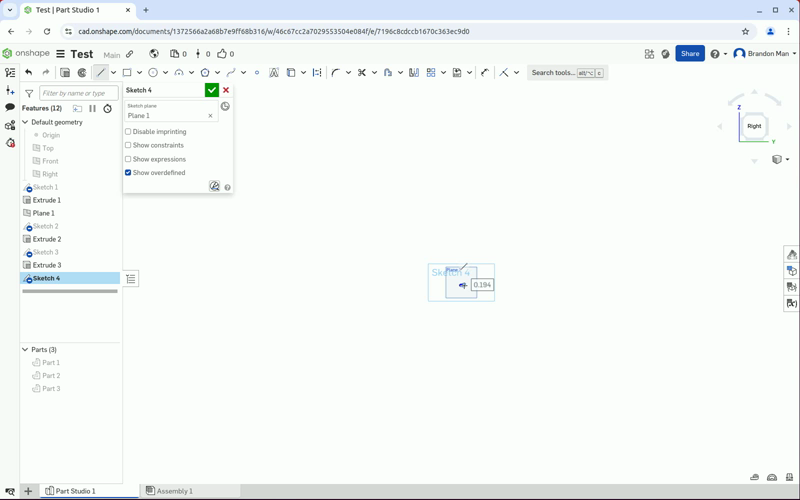
key_up(shift)
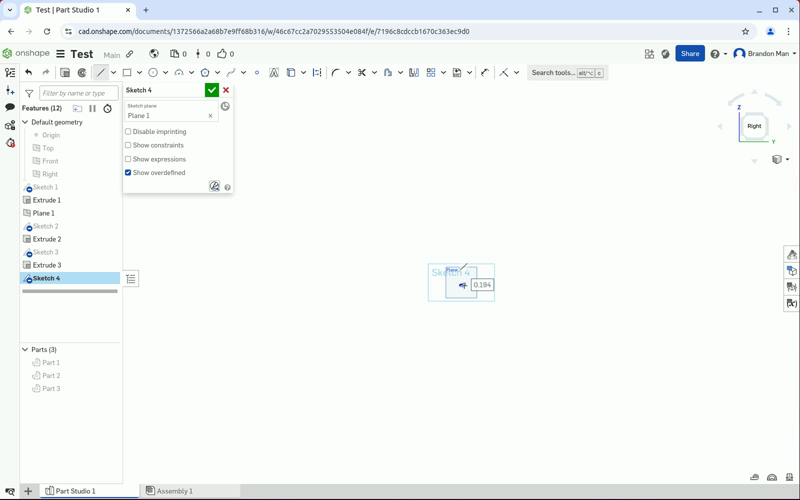
key_down(shift)
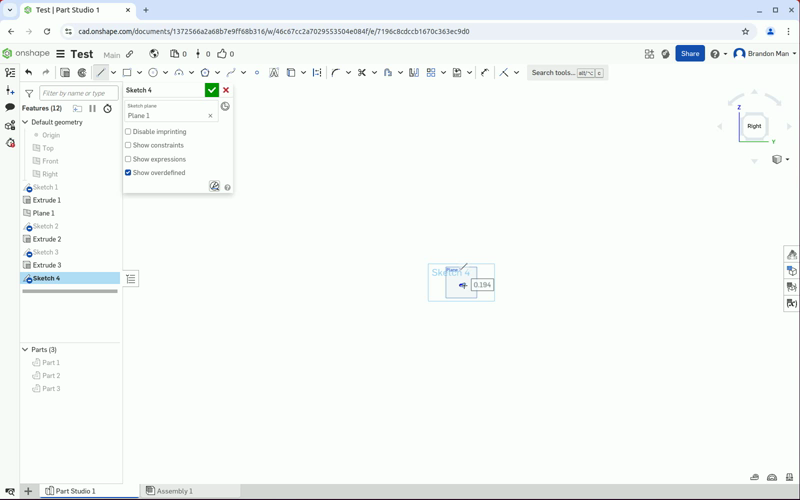
mouse_move(494, 285)
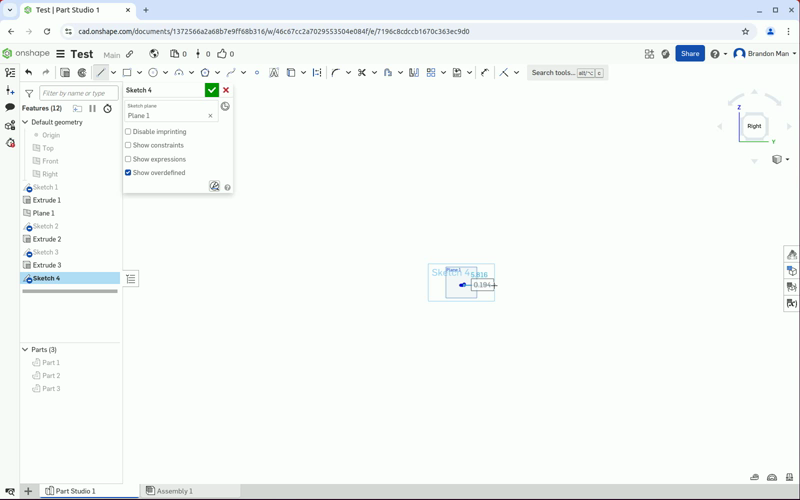
mouse_move(465, 285)
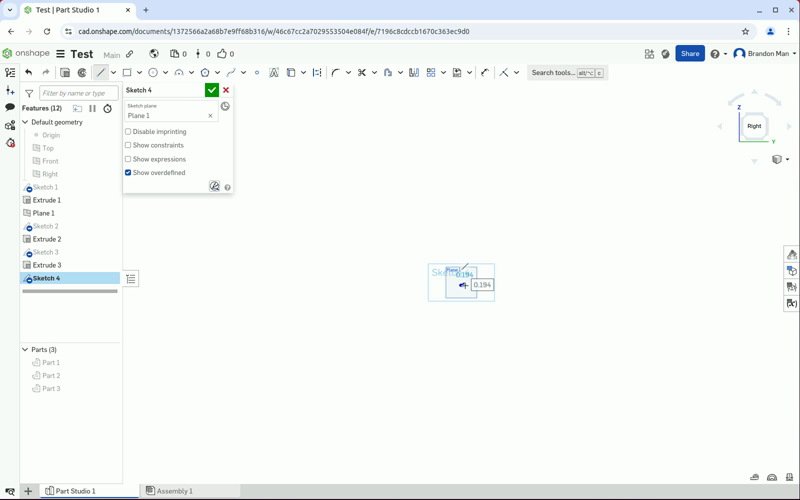
scroll(6)
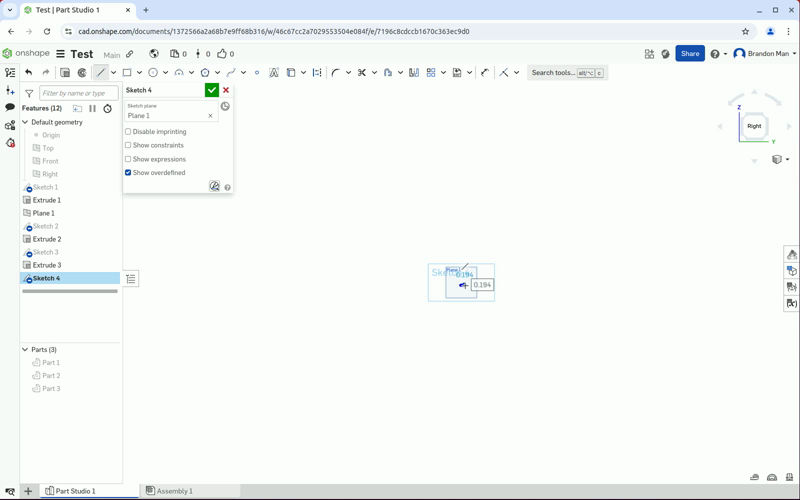
scroll(6)
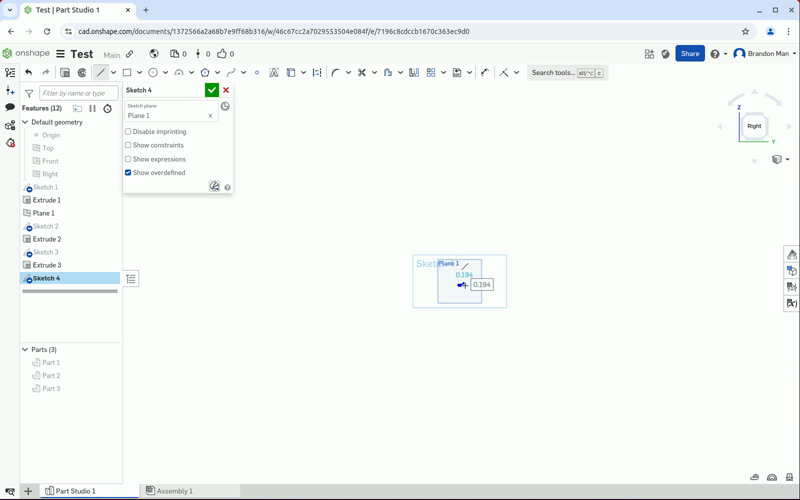
scroll(6)
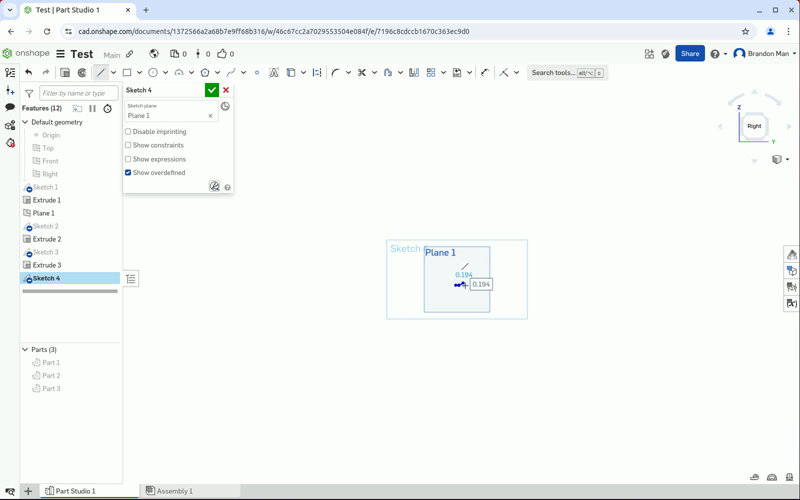
scroll(6)
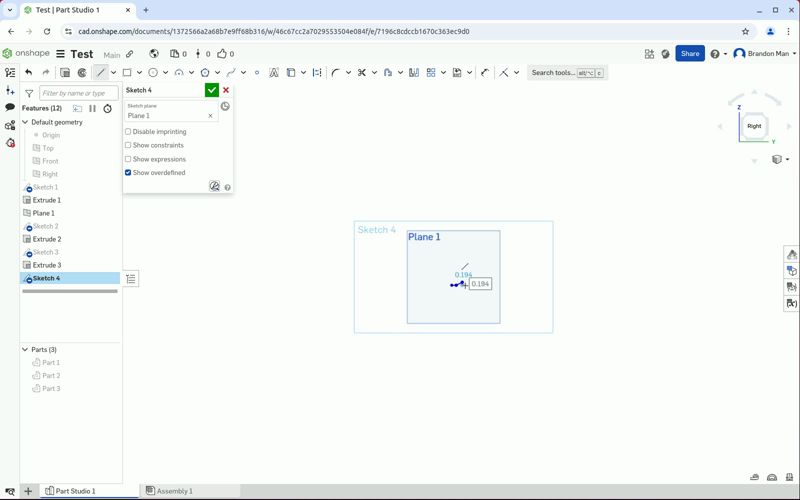
scroll(6)
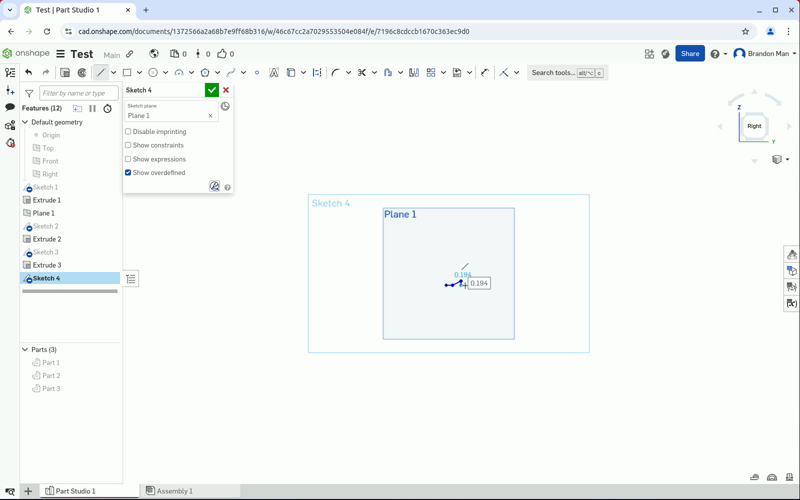
scroll(6)
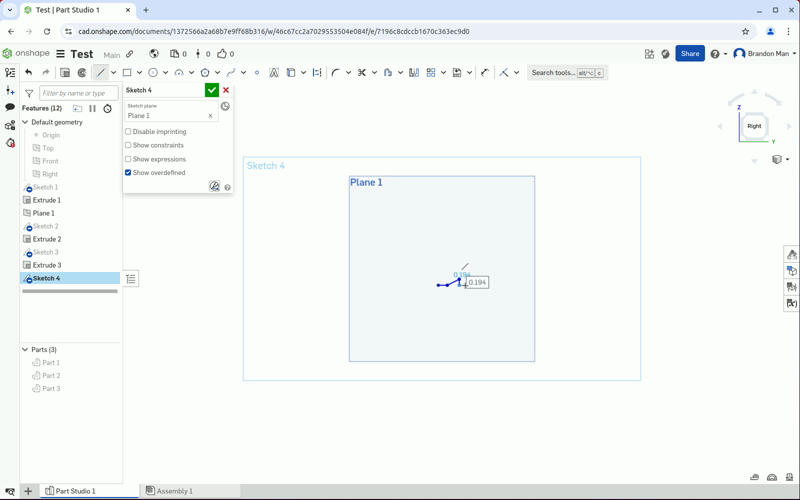
scroll(6)
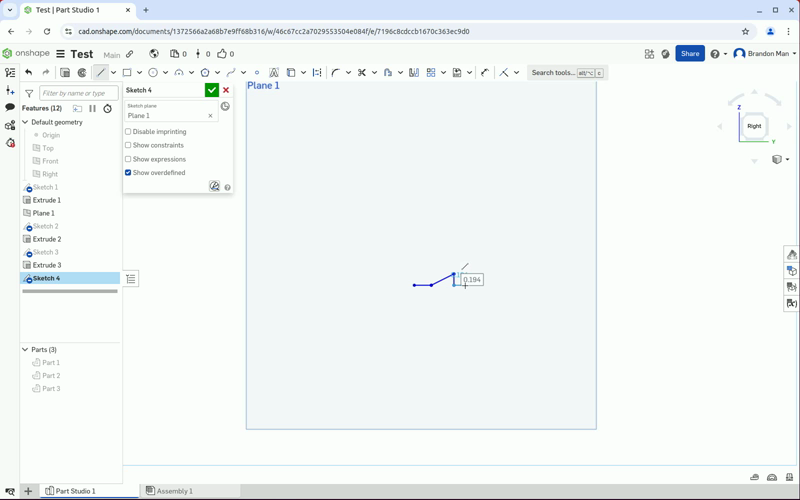
click(465, 285)
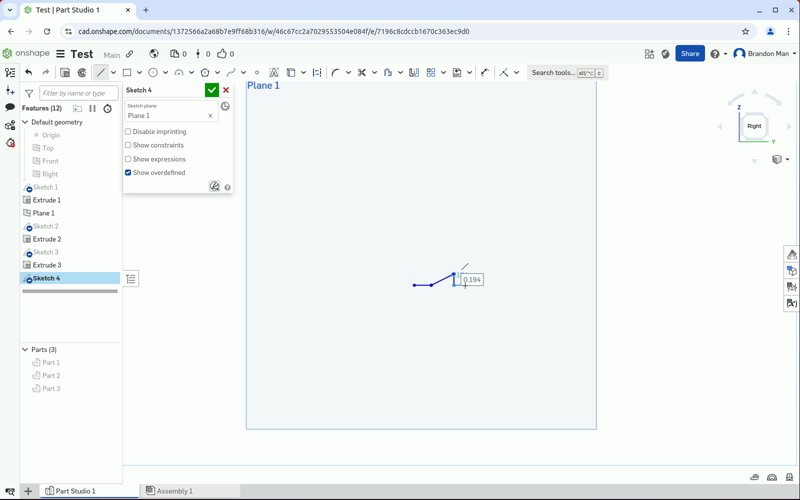
scroll(-6)
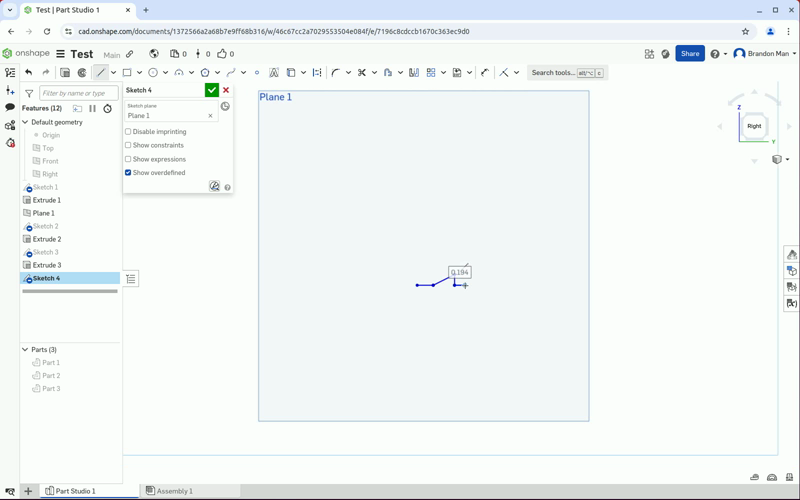
scroll(-6)
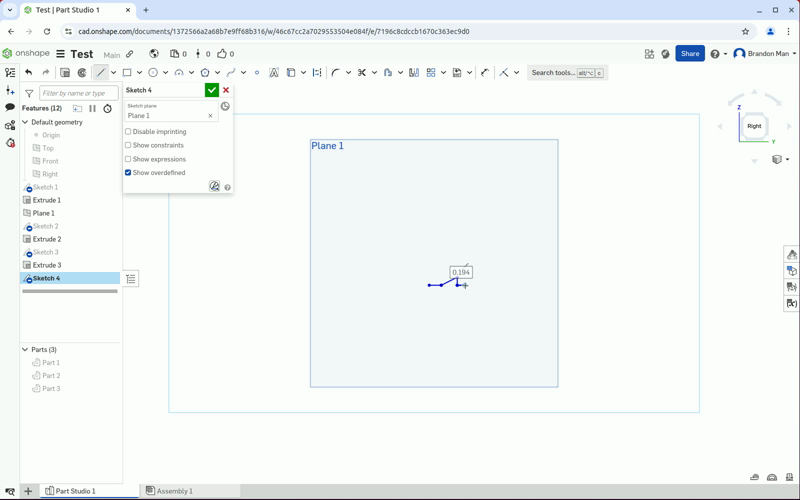
scroll(-6)
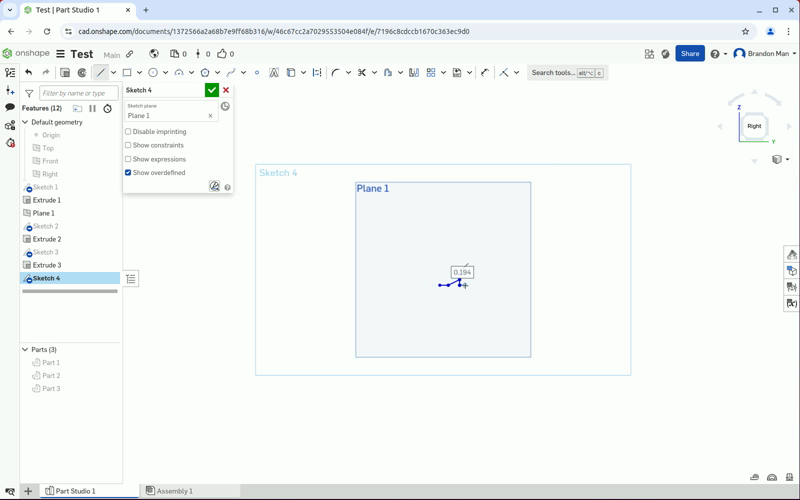
scroll(-6)
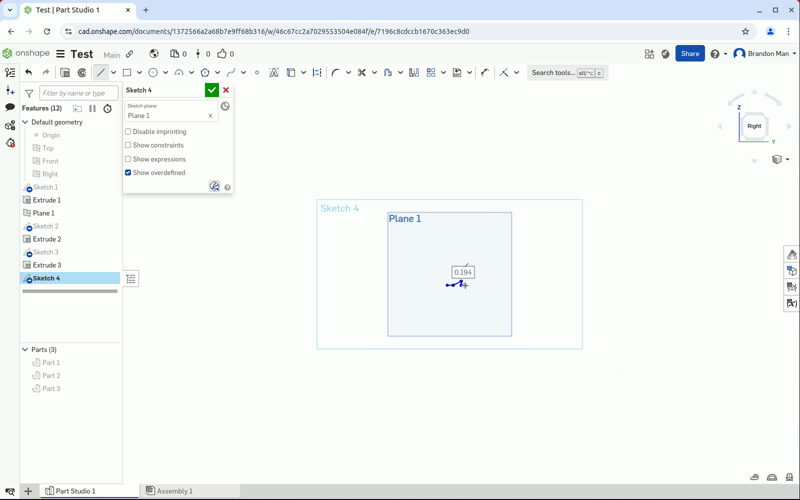
scroll(-6)
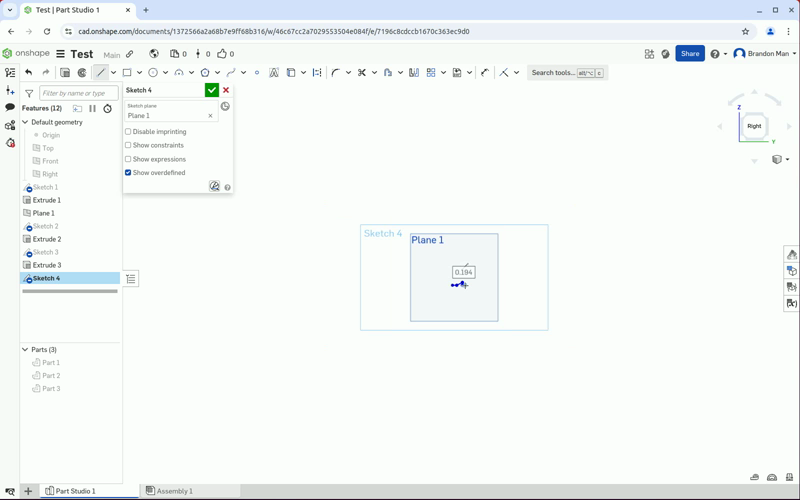
scroll(-6)
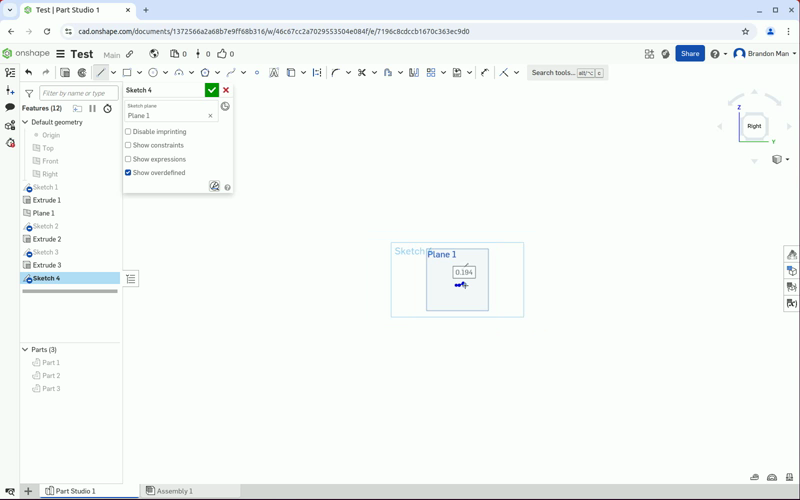
scroll(-6)
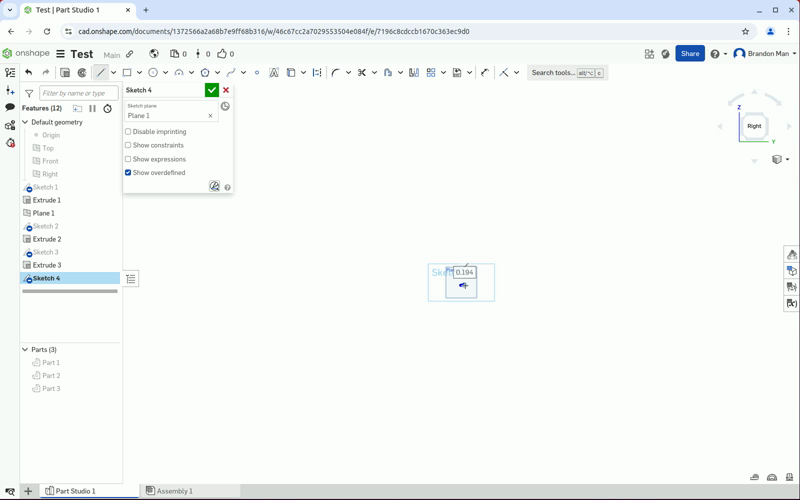
key_up(shift)
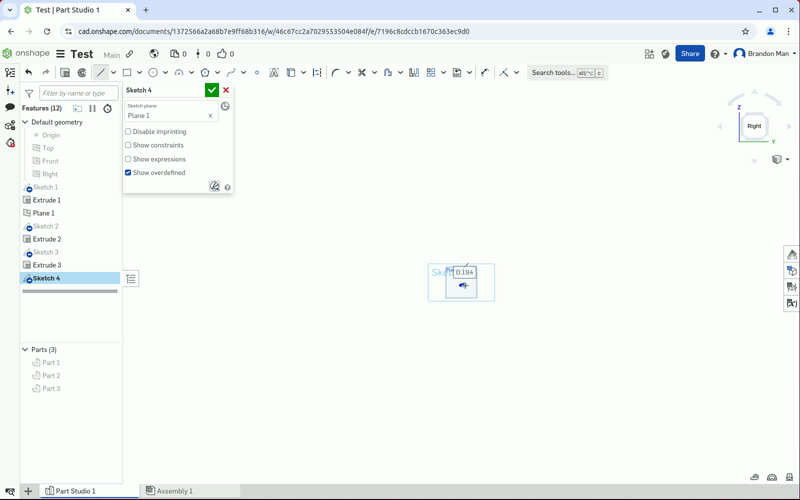
key_down(shift)
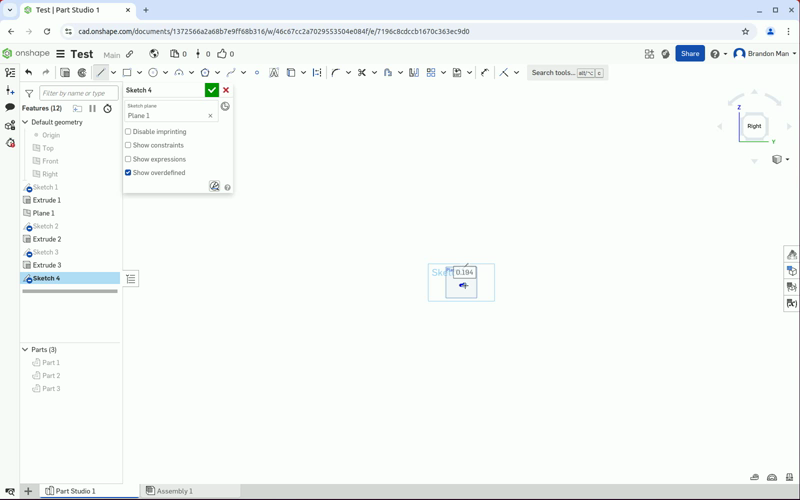
mouse_move(495, 285)
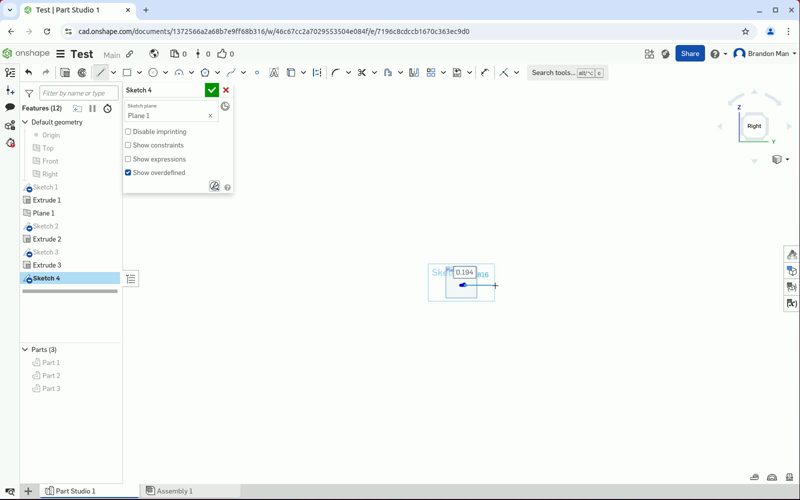
mouse_move(465, 283)
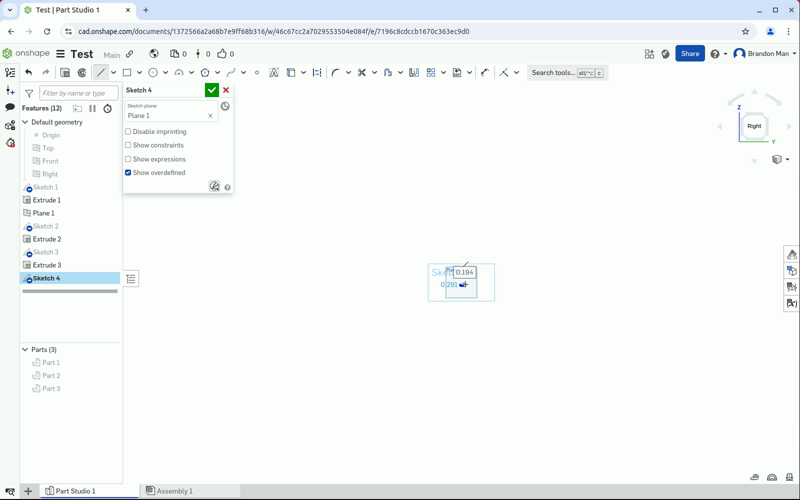
scroll(6)
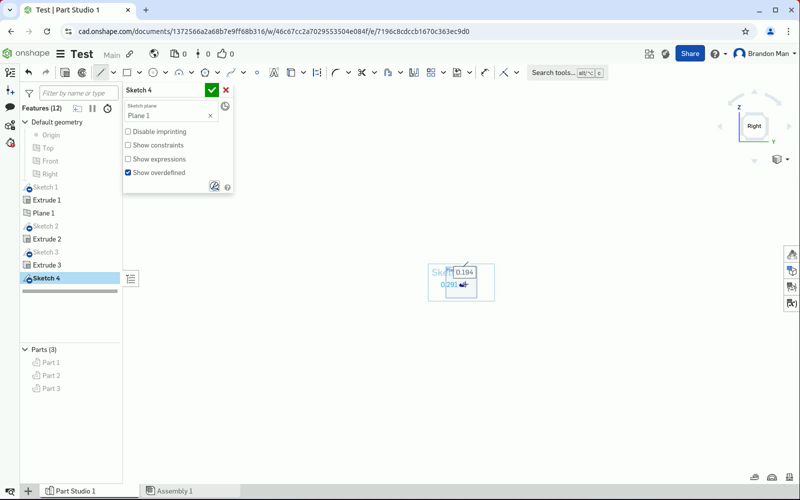
scroll(6)
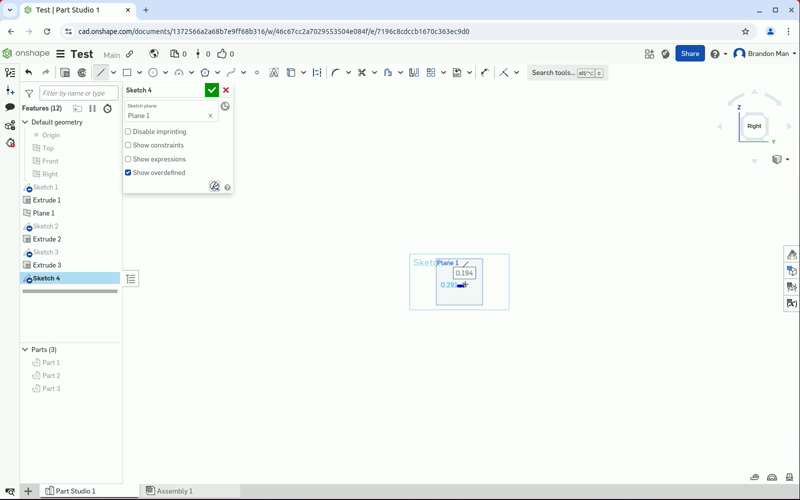
scroll(6)
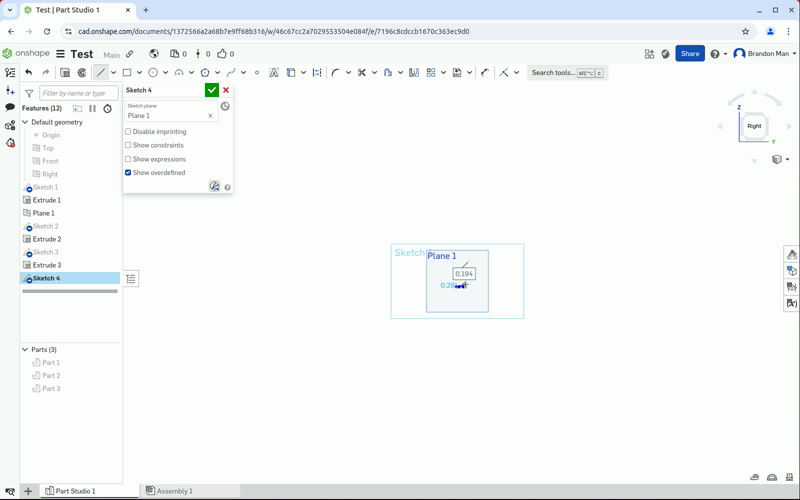
scroll(6)
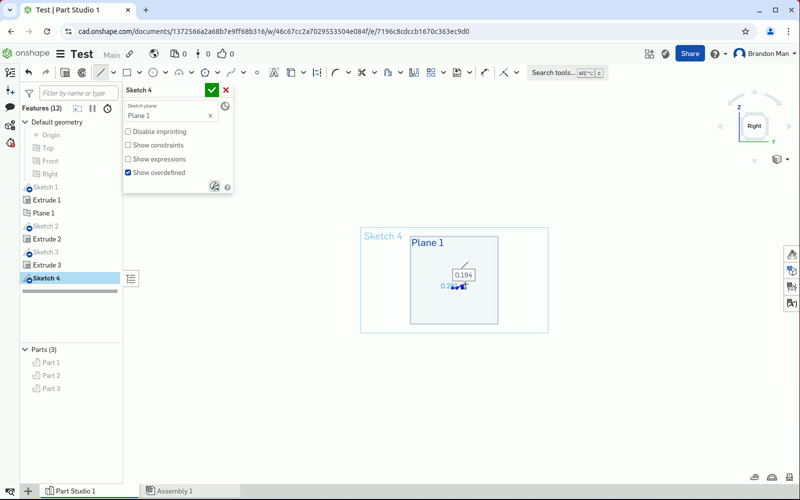
scroll(6)
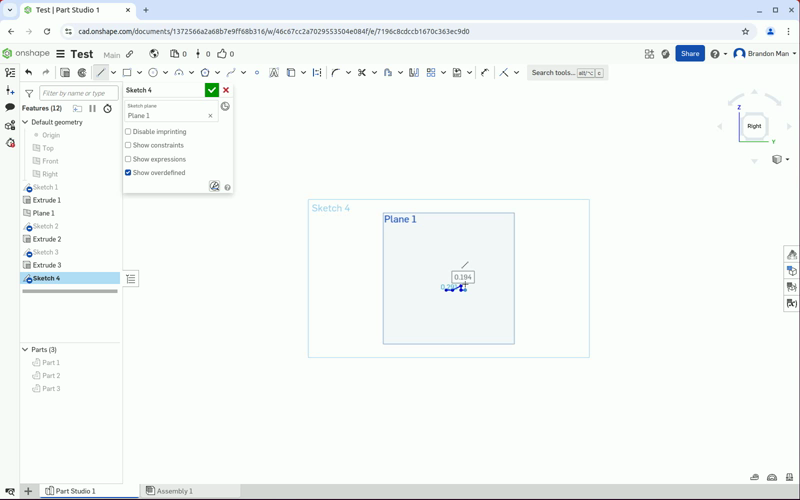
scroll(6)
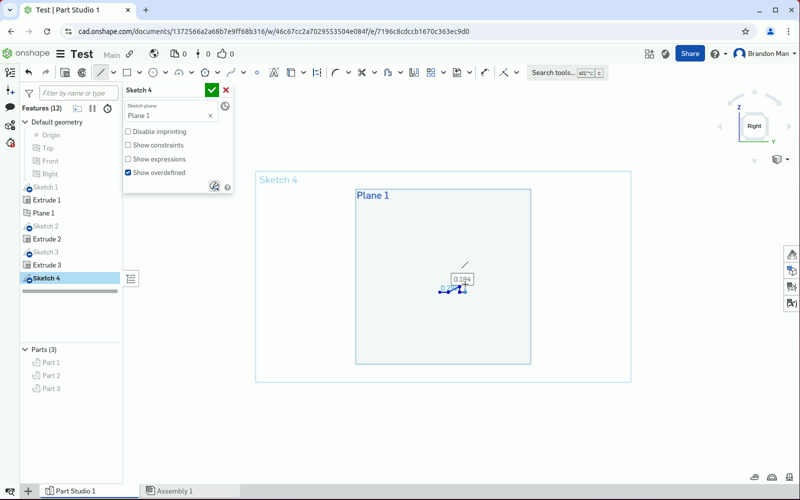
scroll(6)
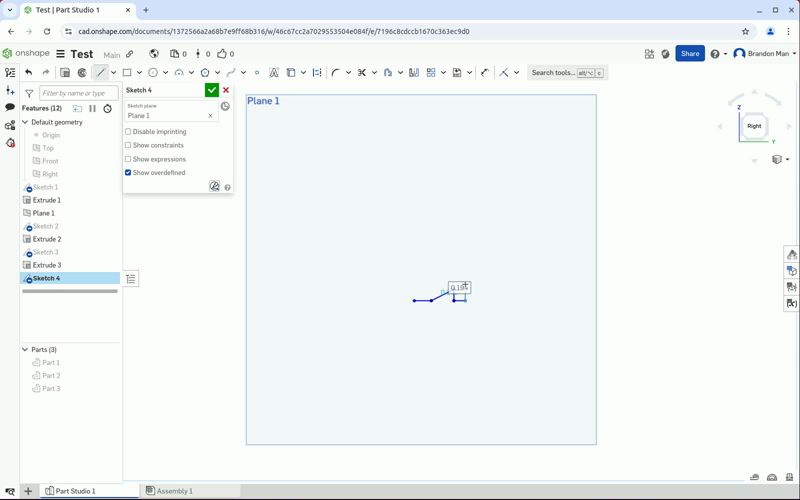
click(465, 283)
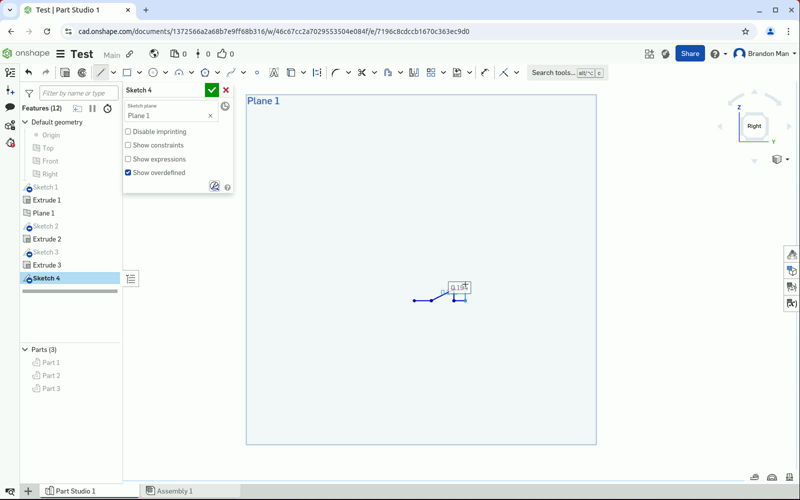
scroll(-6)
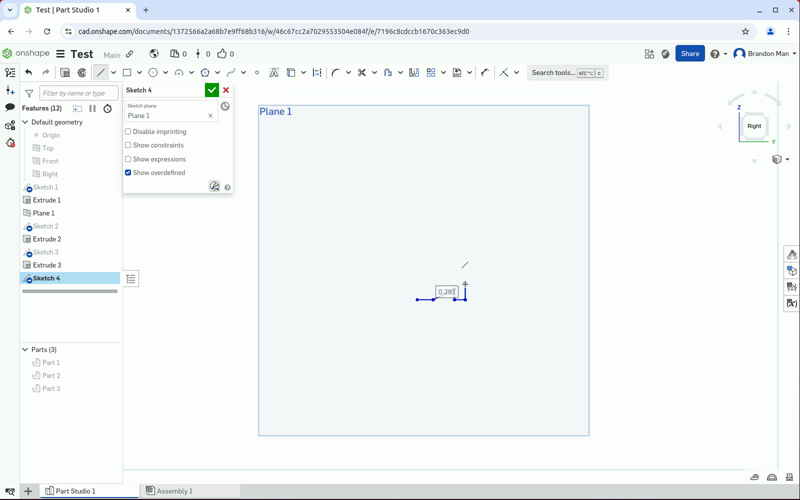
scroll(-6)
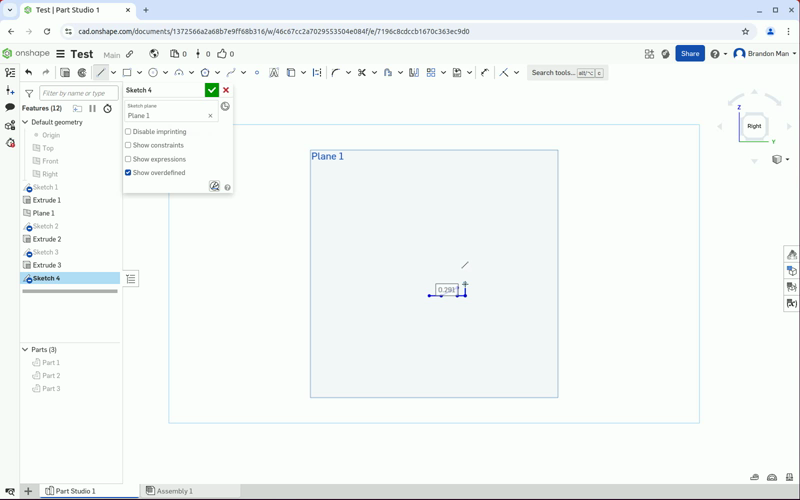
scroll(-6)
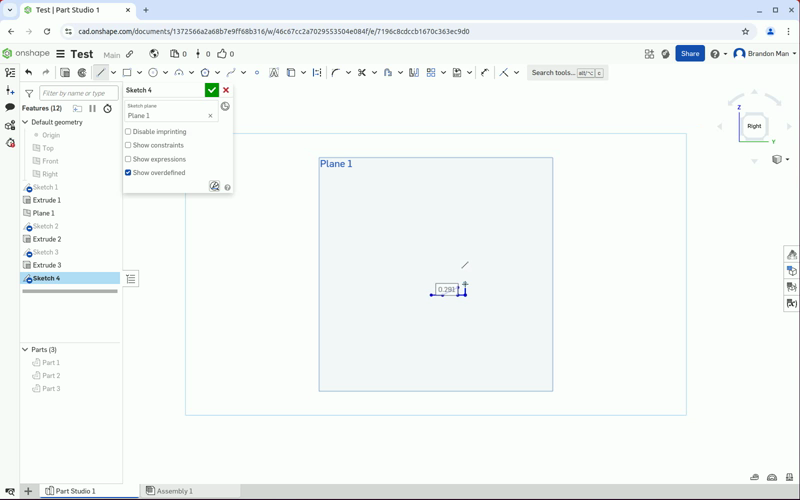
scroll(-6)
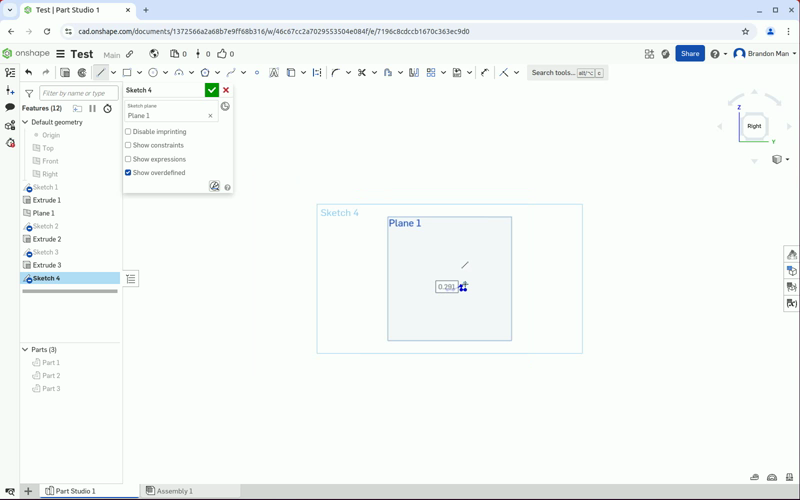
scroll(-6)
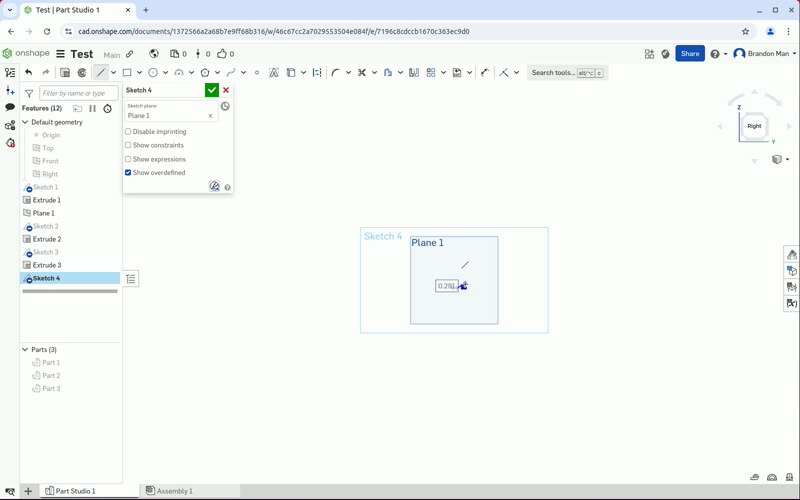
scroll(-6)
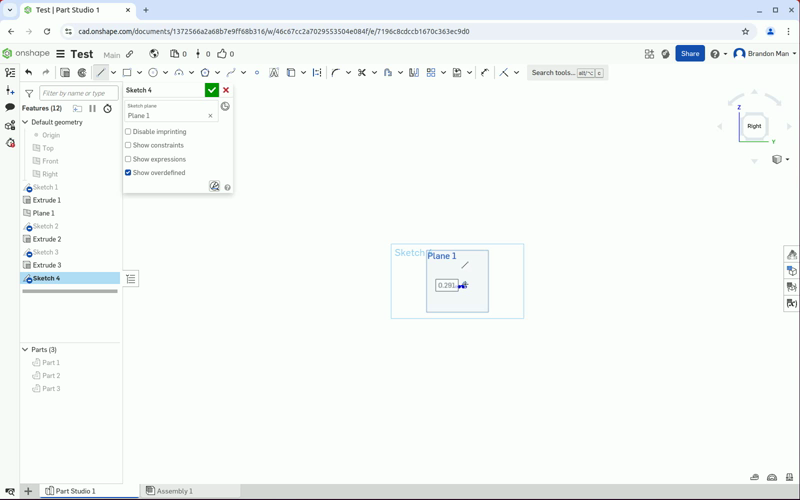
scroll(-6)
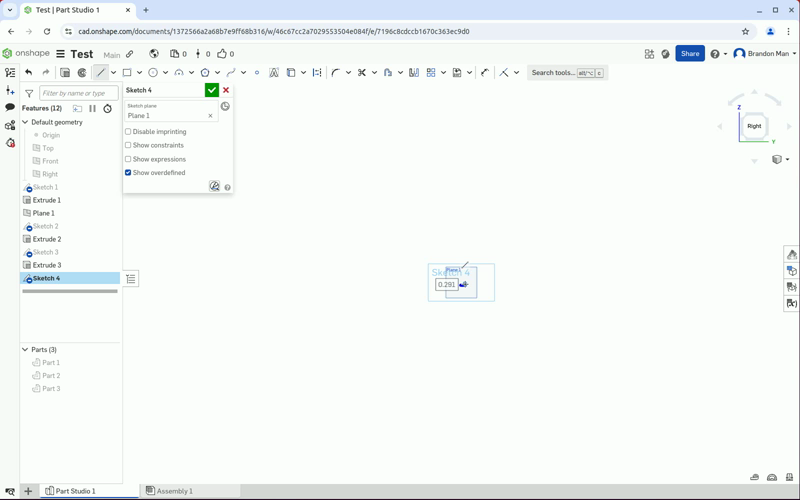
key_up(shift)
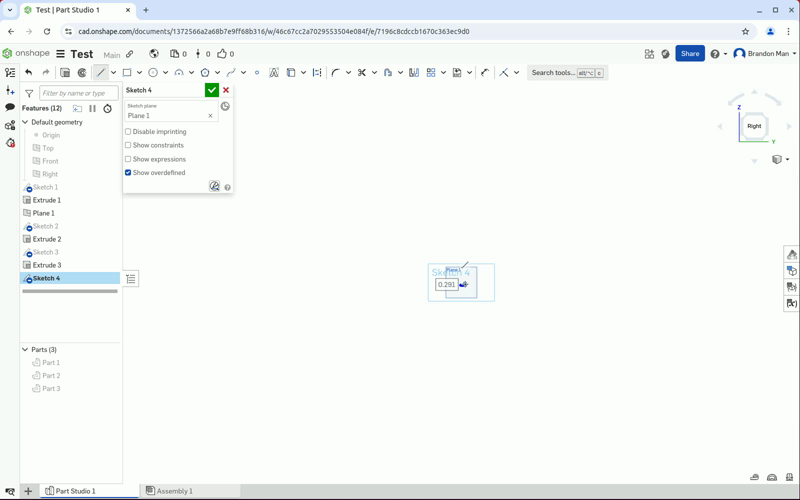
key_down(shift)
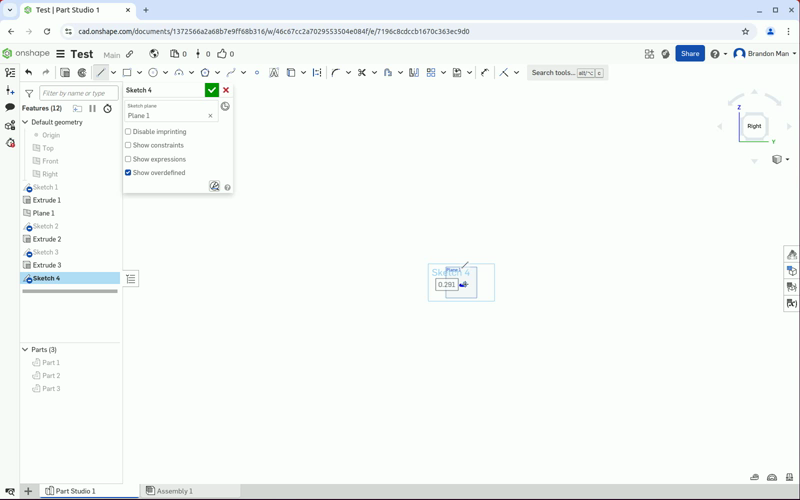
mouse_move(495, 283)
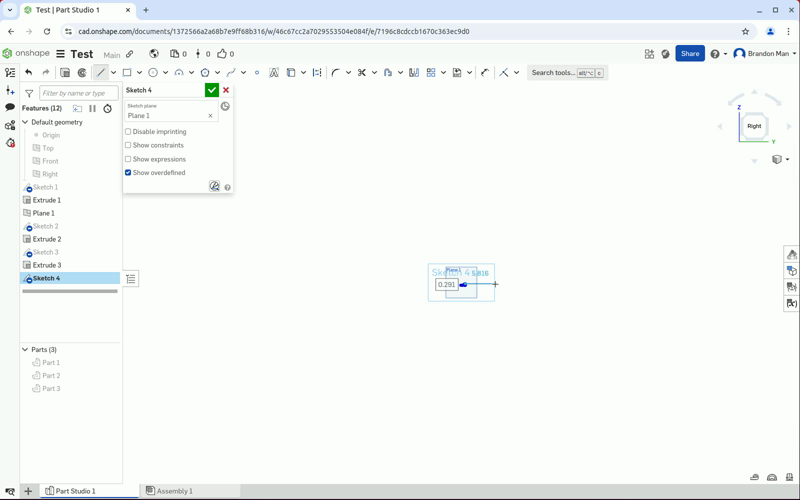
mouse_move(477, 276)
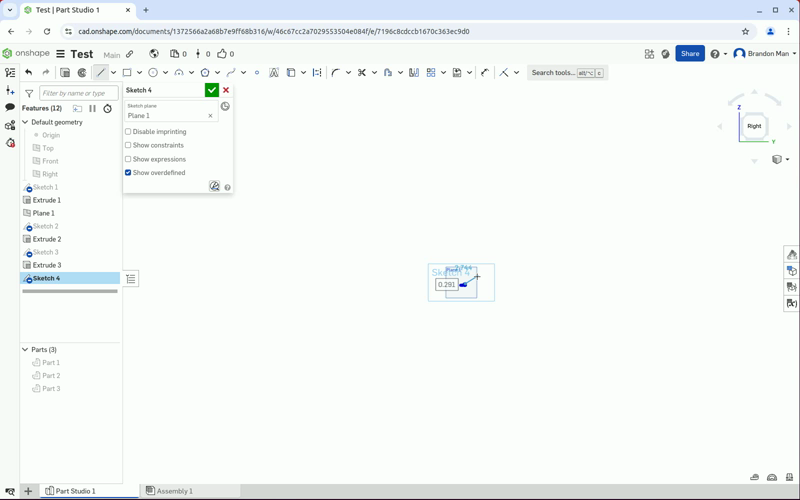
click(477, 276)
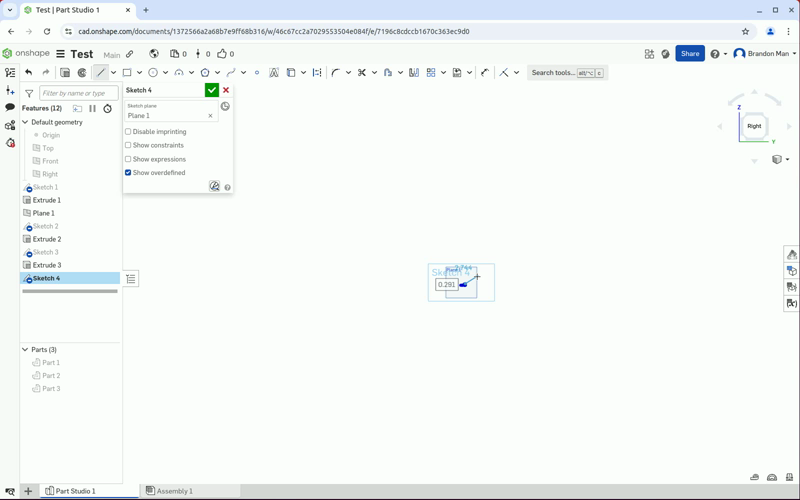
key_up(shift)
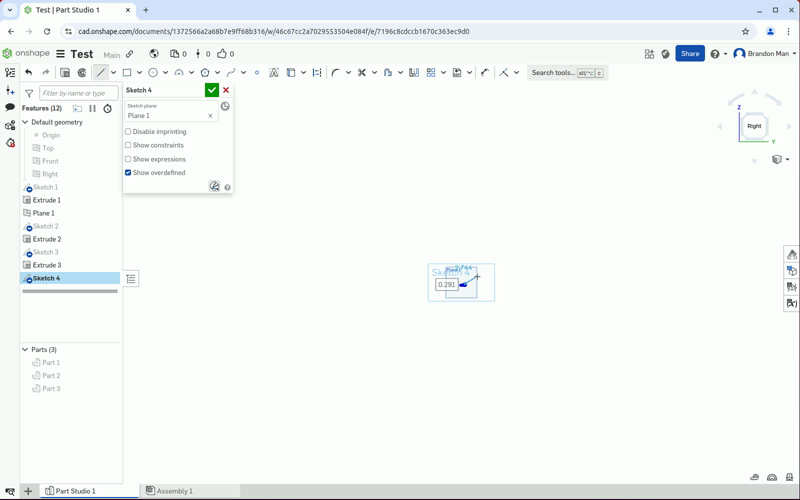
key_down(shift)
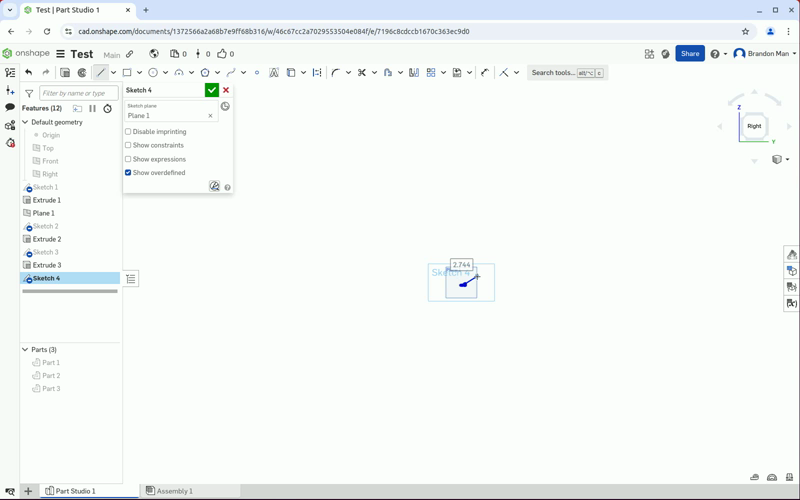
mouse_move(507, 276)
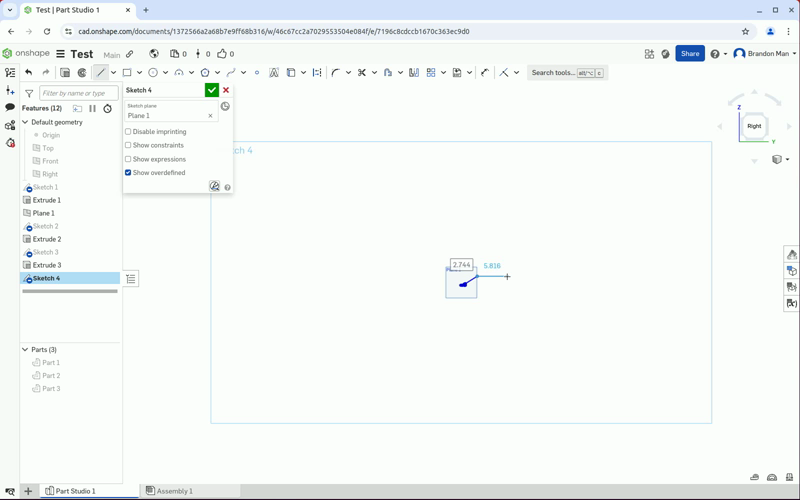
mouse_move(477, 275)
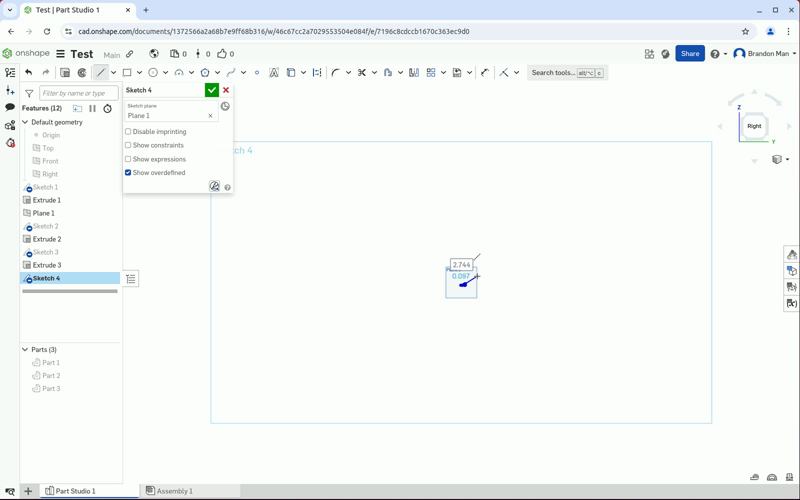
scroll(6)
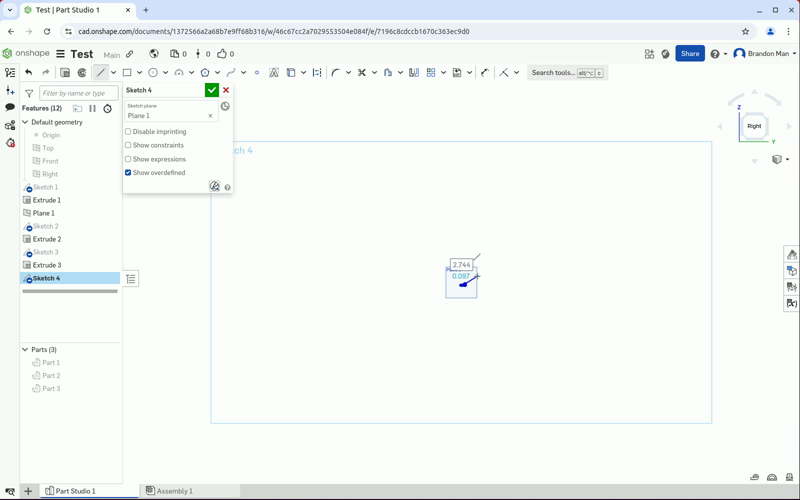
scroll(6)
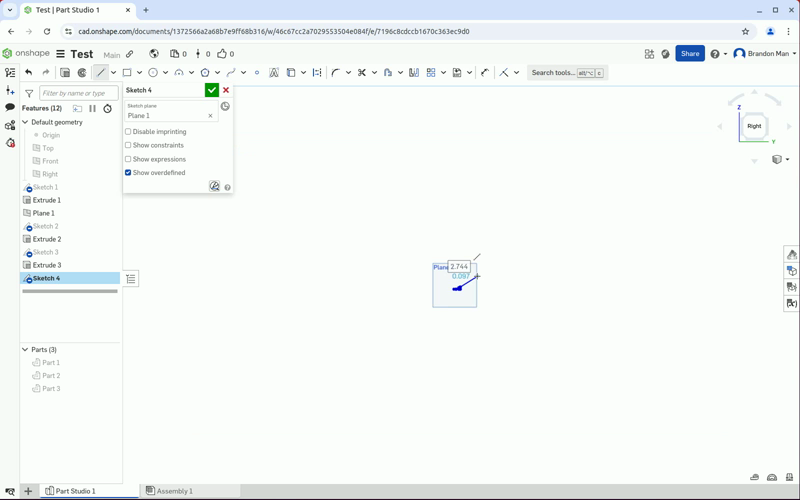
scroll(6)
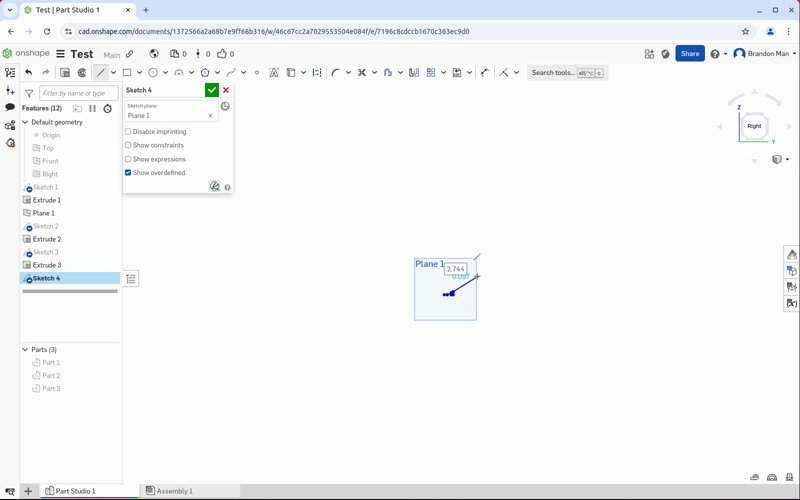
scroll(6)
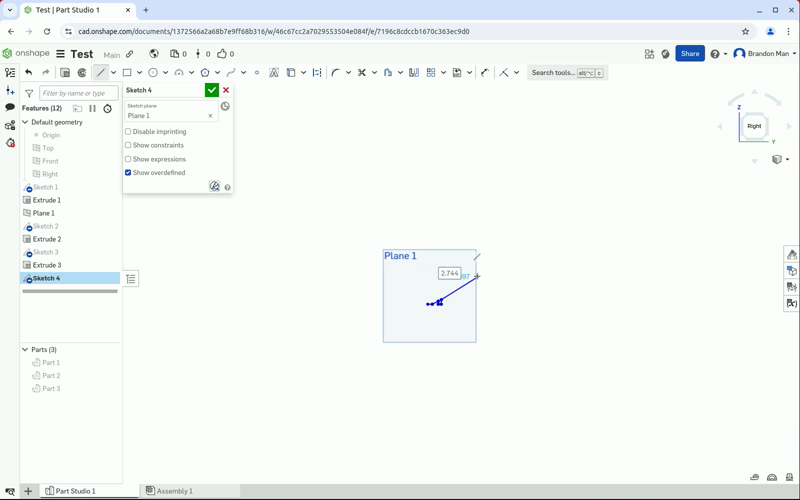
scroll(6)
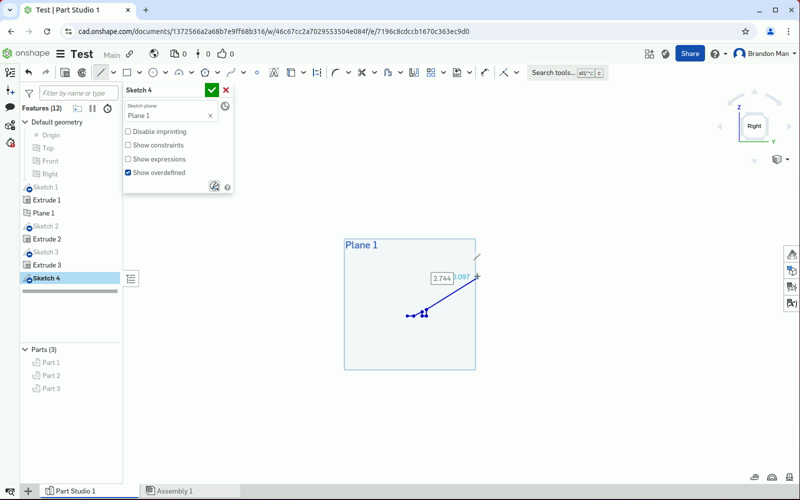
scroll(6)
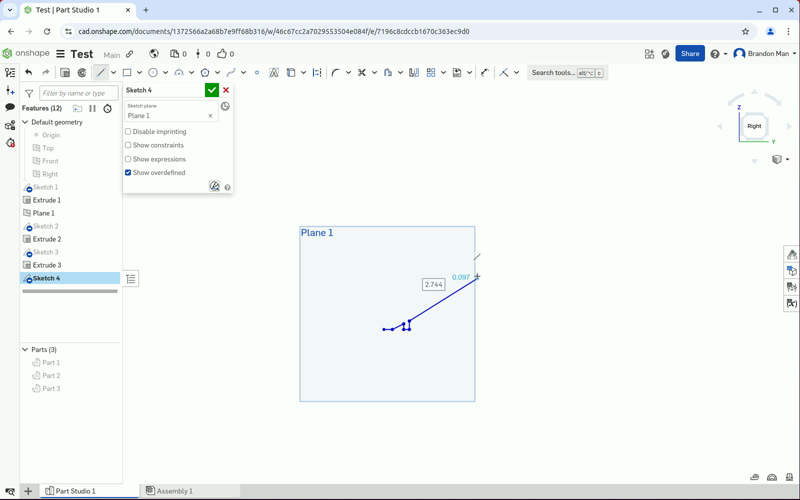
scroll(6)
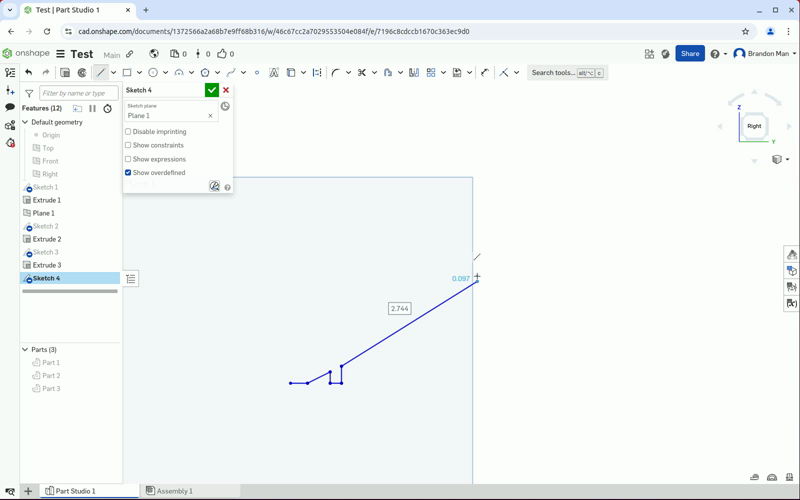
click(477, 275)
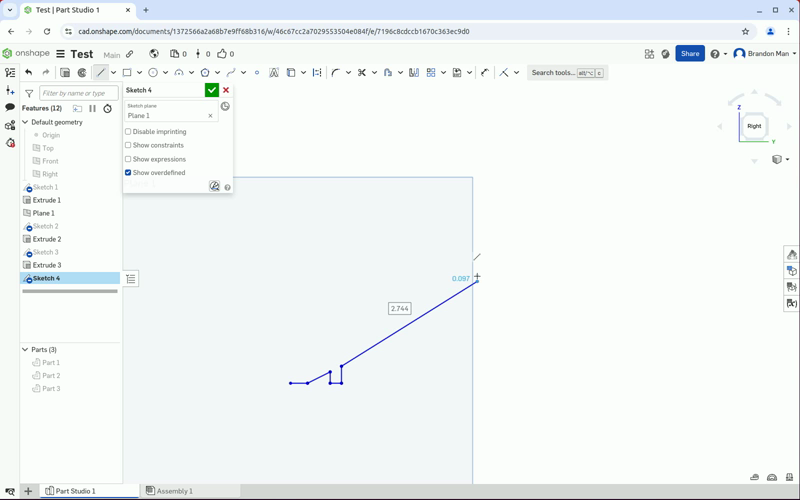
scroll(-6)
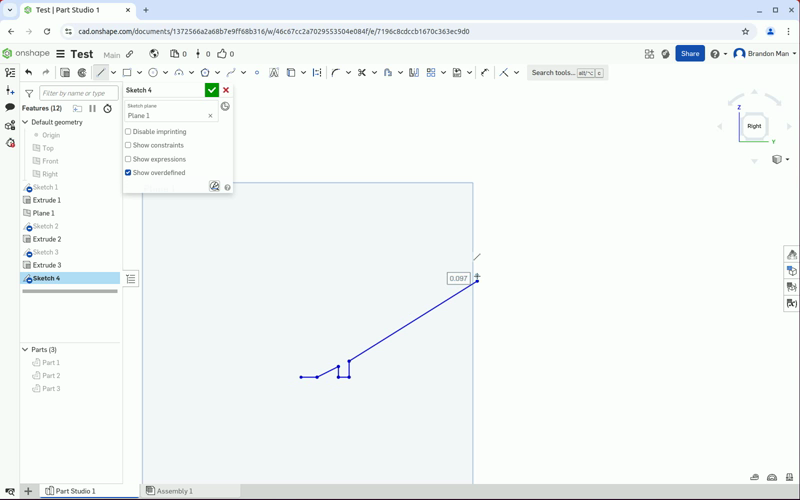
scroll(-6)
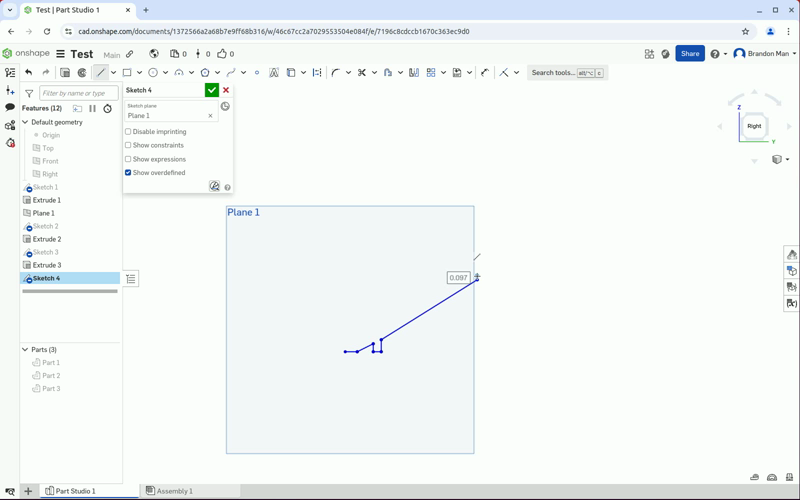
scroll(-6)
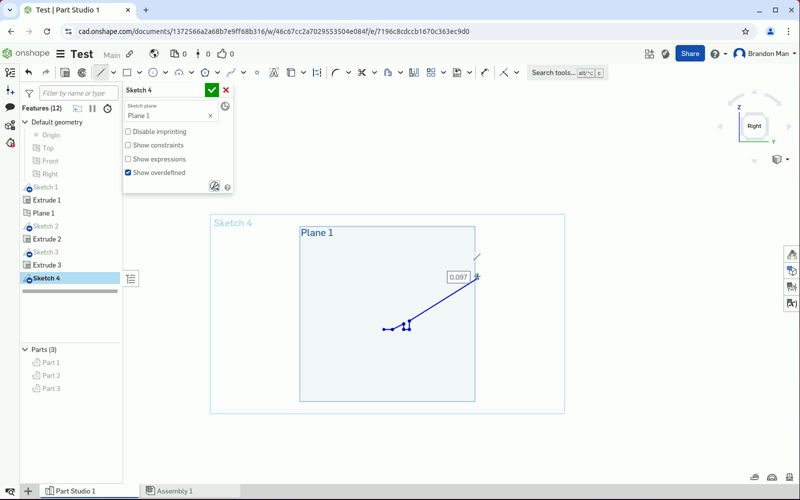
scroll(-6)
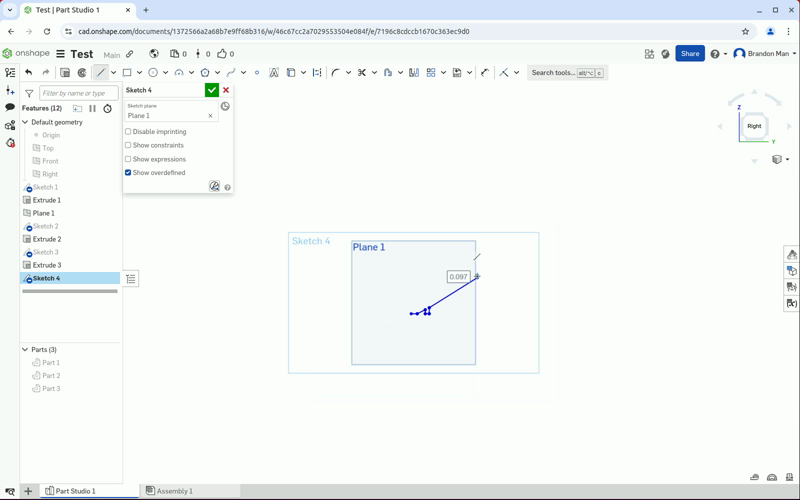
scroll(-6)
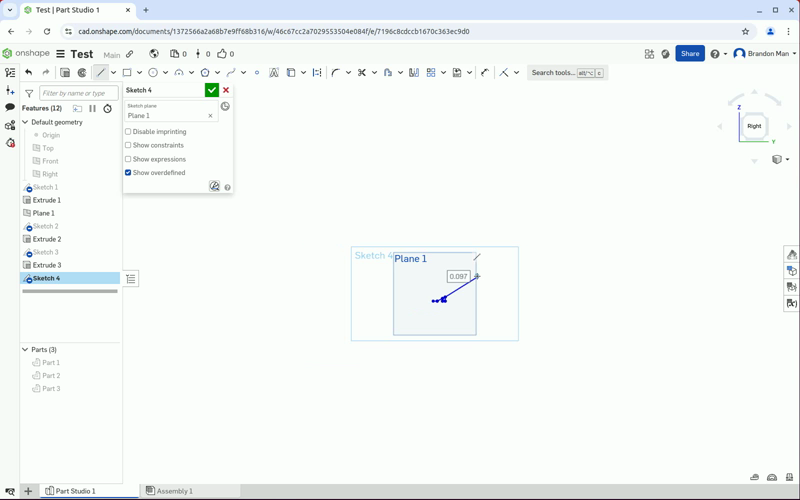
scroll(-6)
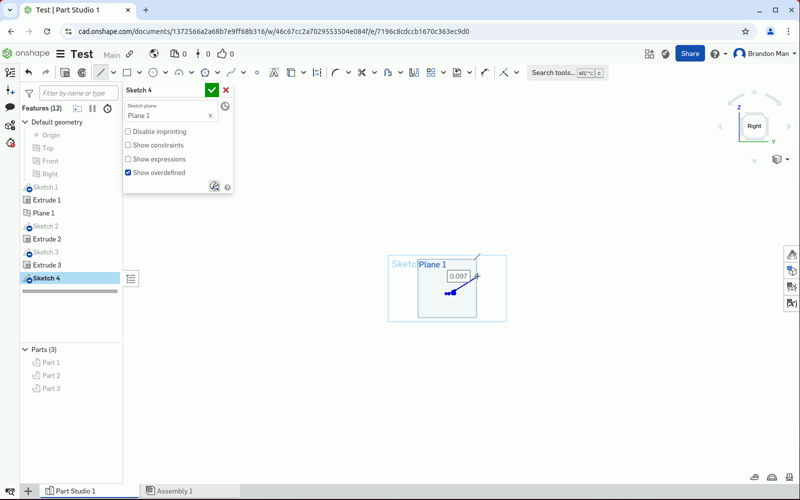
scroll(-6)
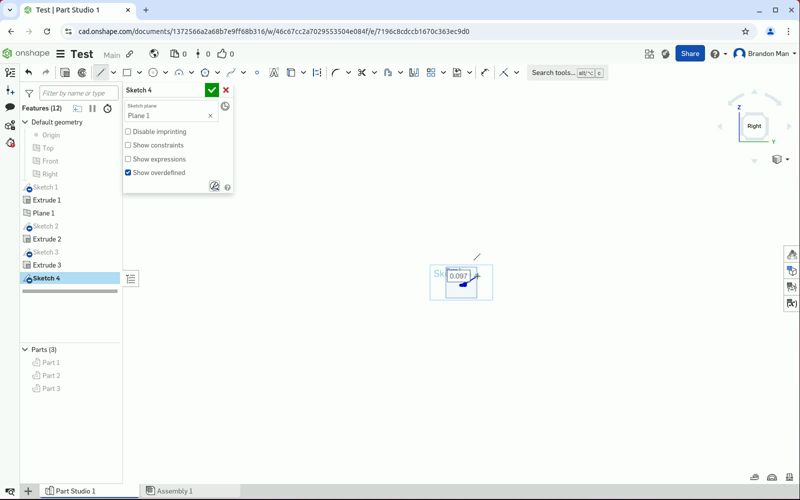
key_up(shift)
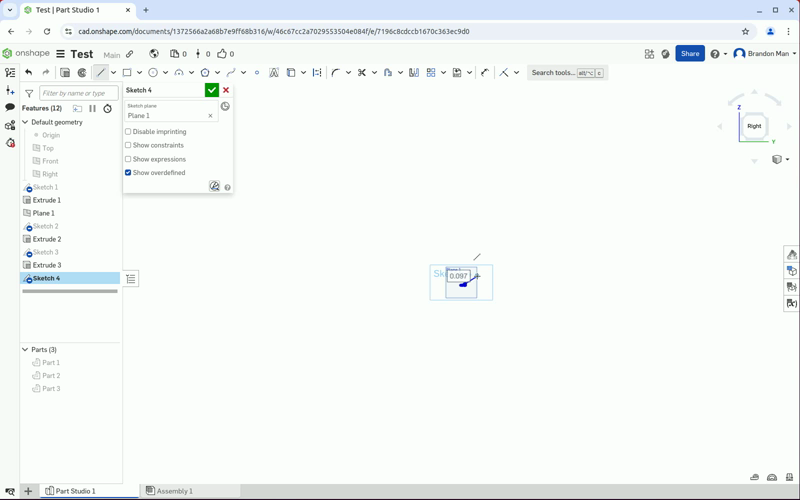
mouse_move(507, 275)
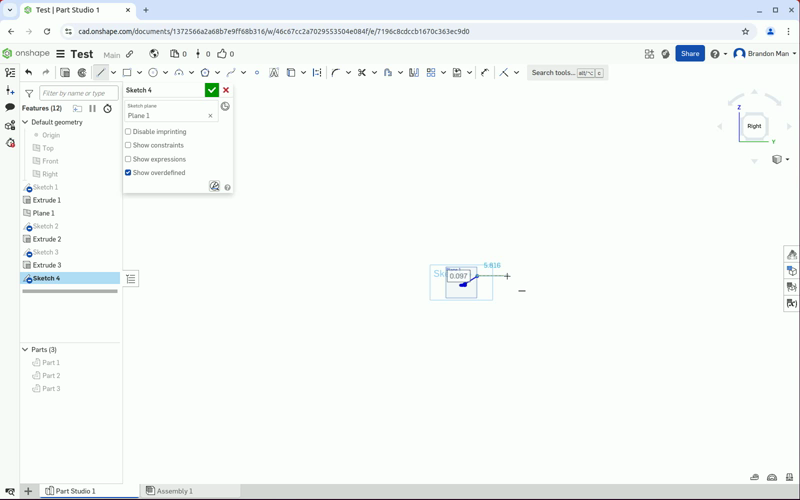
key_down(shift)
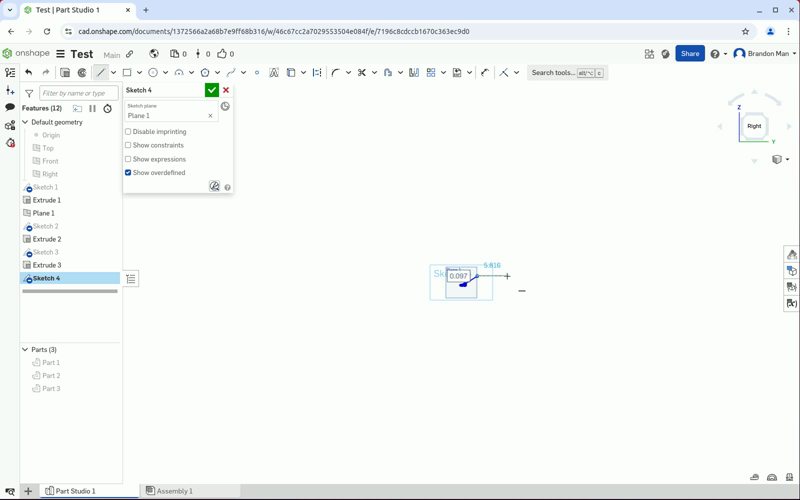
mouse_move(460, 285)
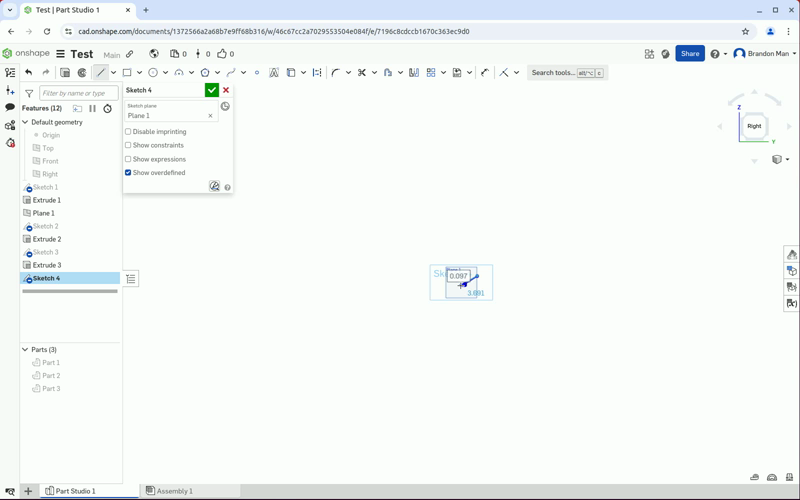
scroll(6)
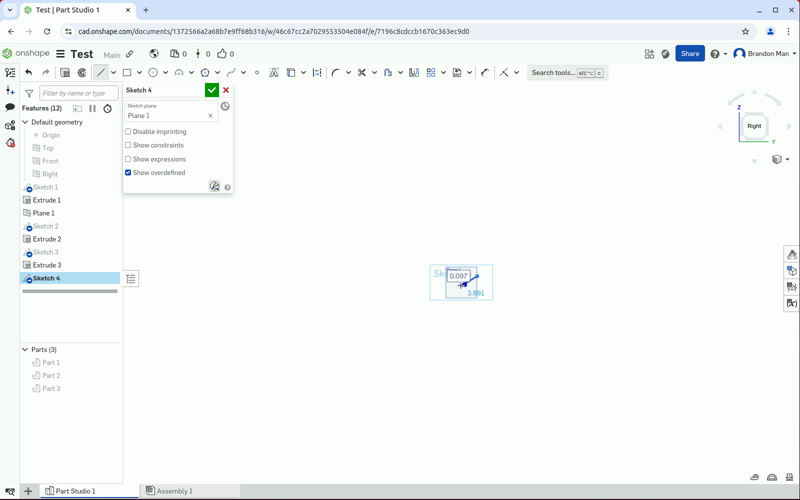
scroll(6)
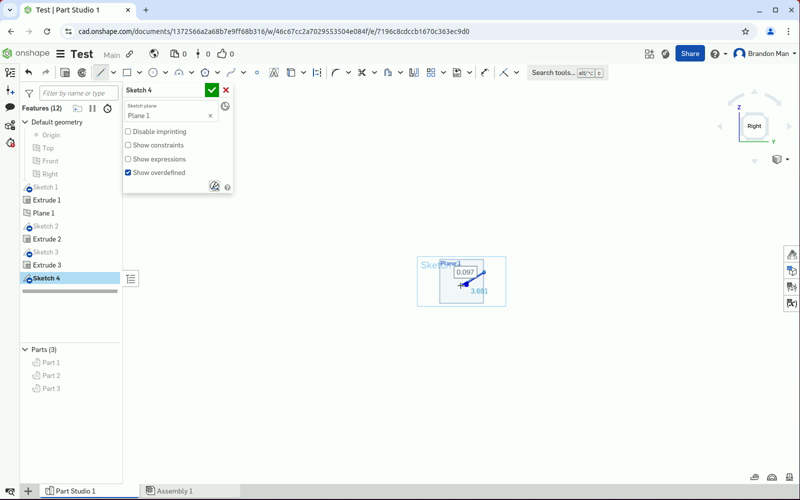
scroll(6)
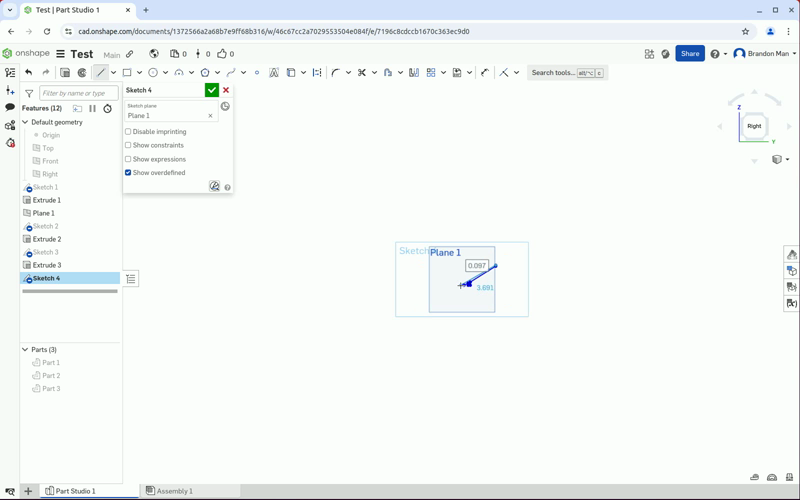
scroll(6)
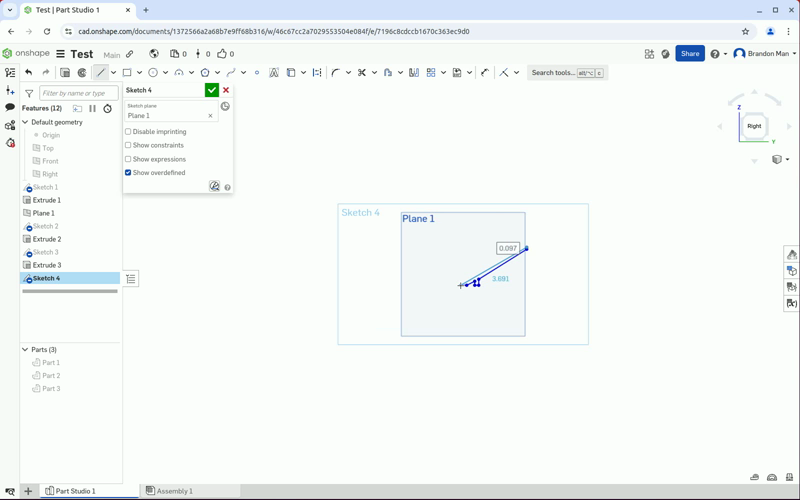
scroll(6)
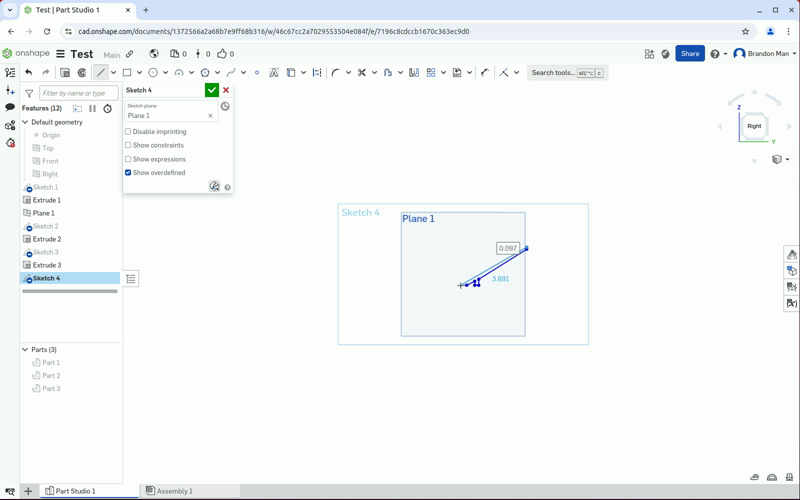
scroll(6)
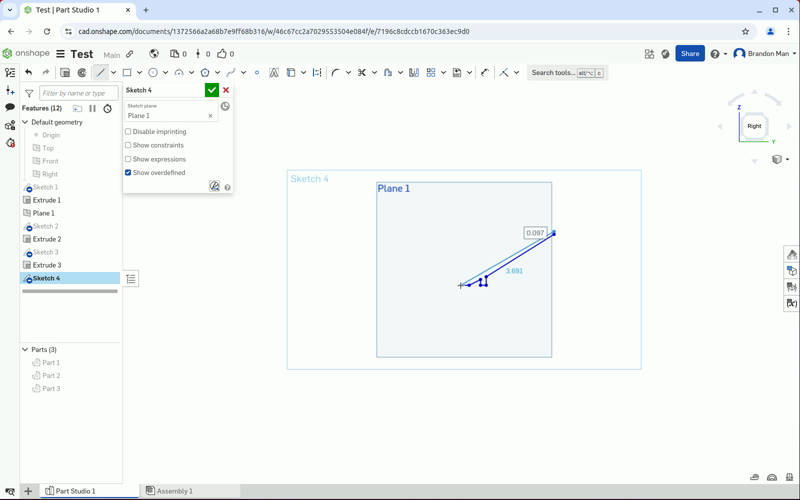
scroll(6)
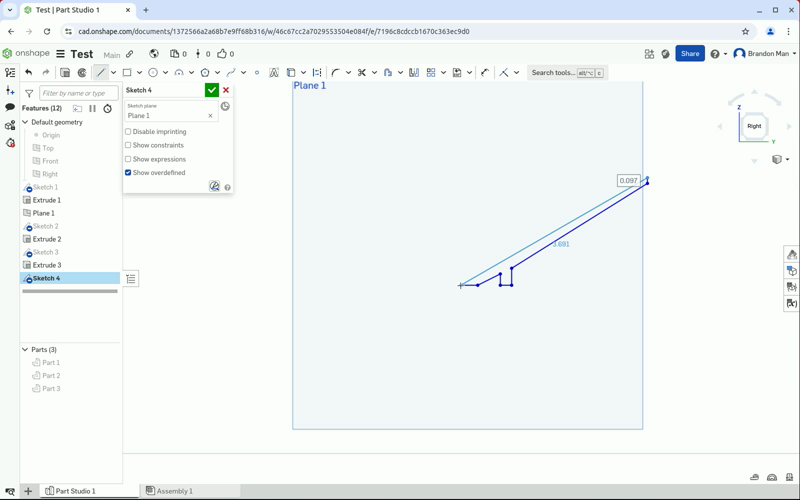
key_up(shift)
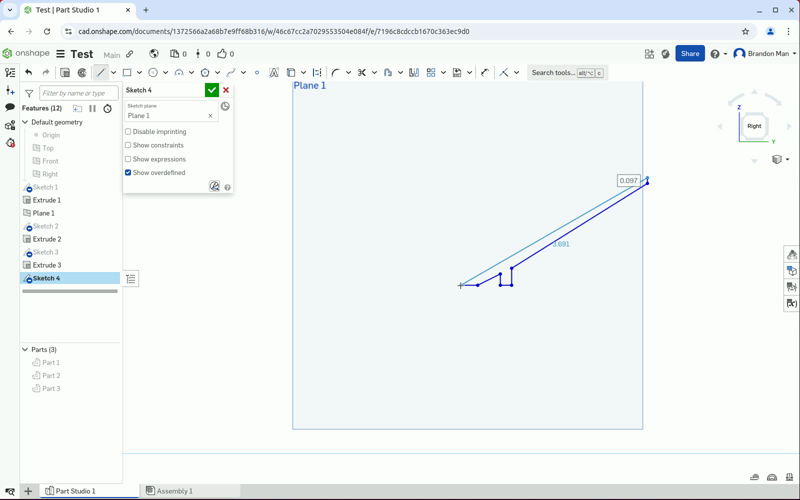
click(460, 285)
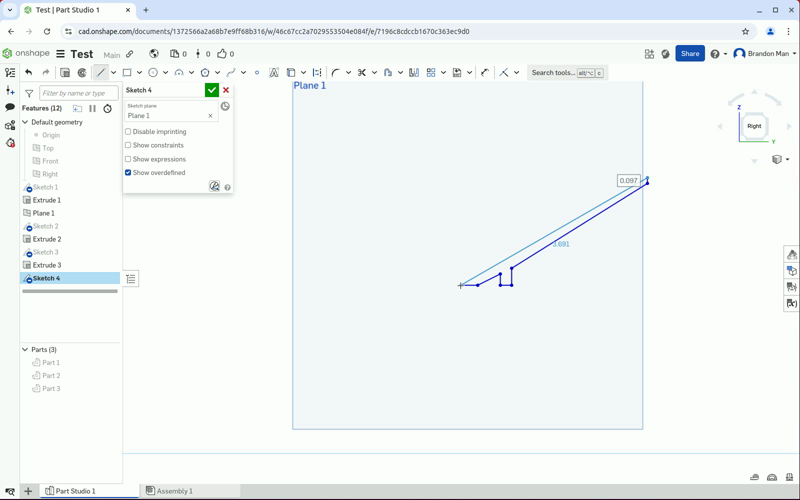
scroll(-6)
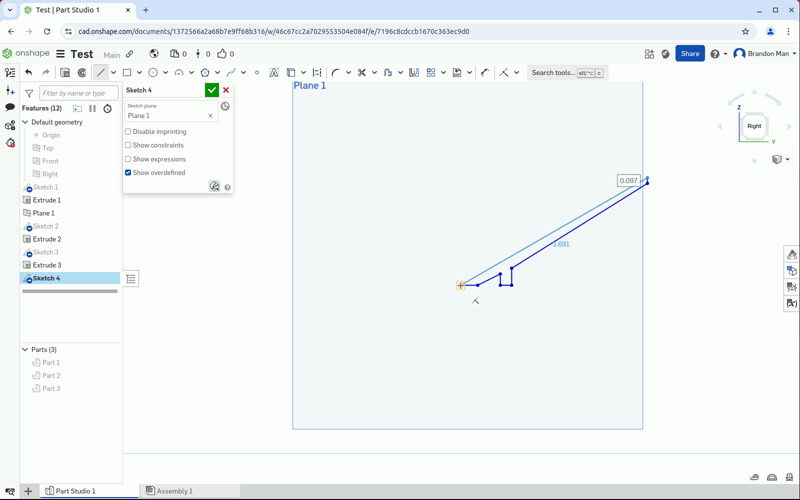
scroll(-6)
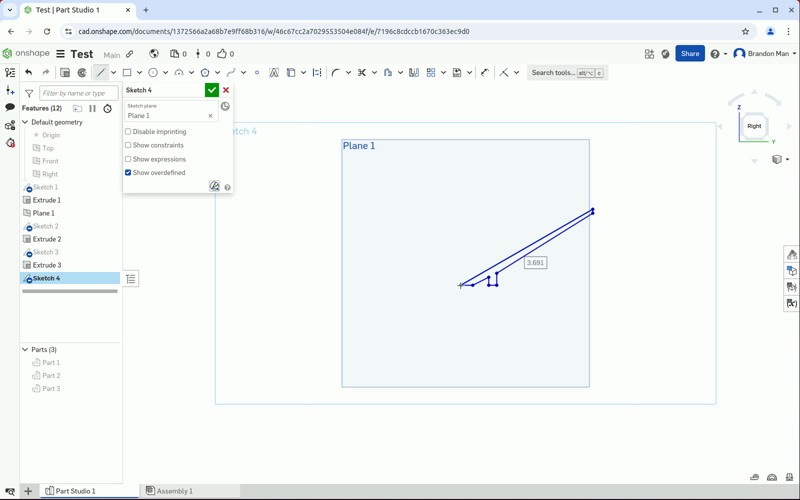
scroll(-6)
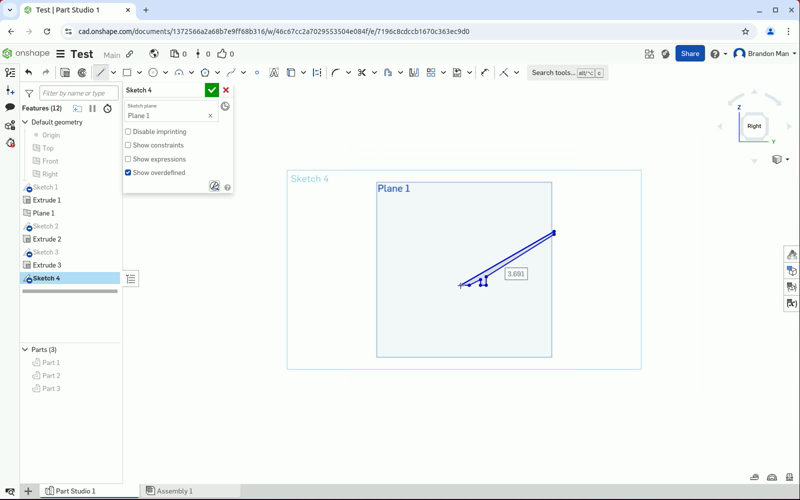
scroll(-6)
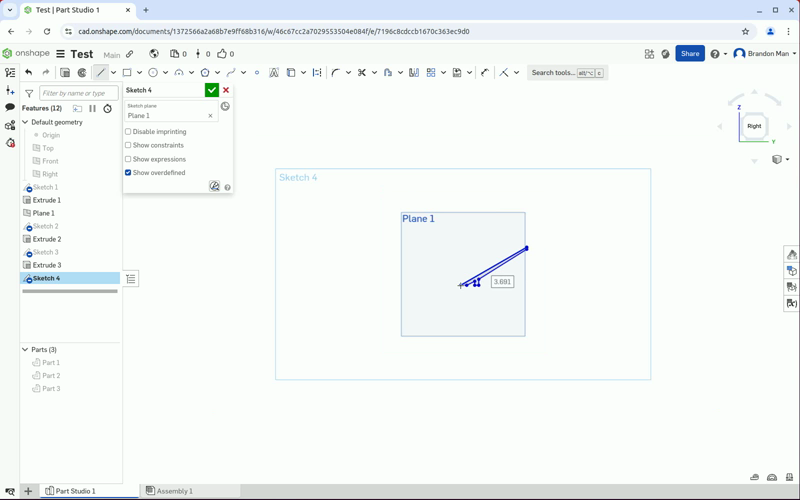
scroll(-6)
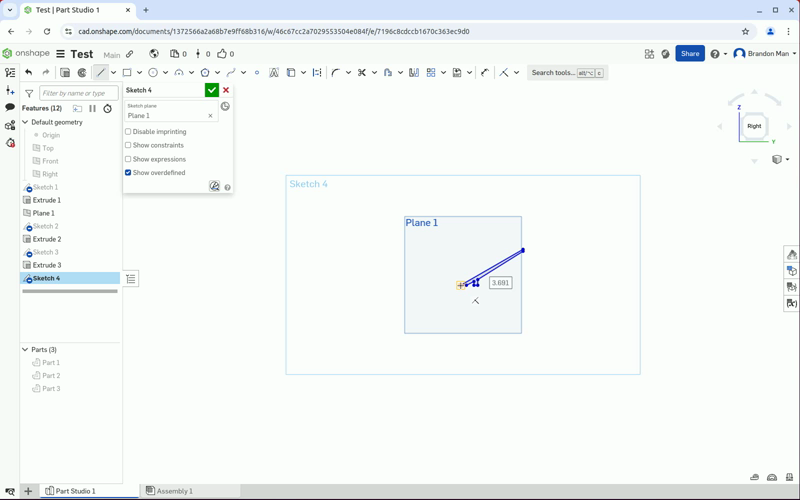
scroll(-6)
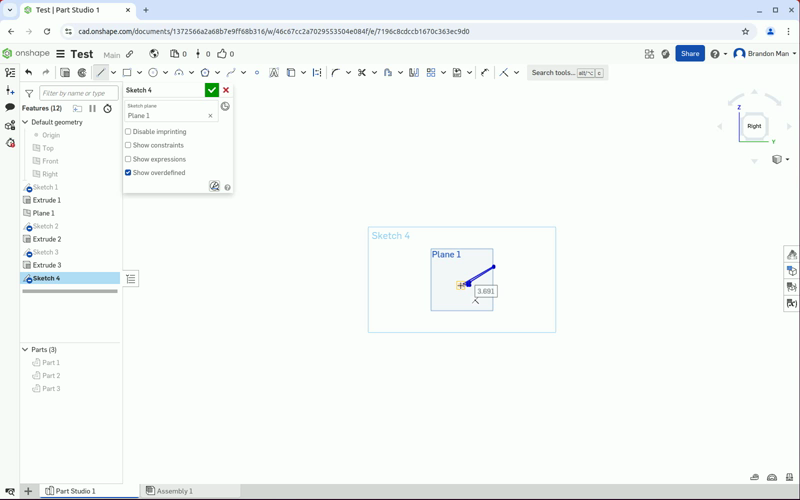
scroll(-6)
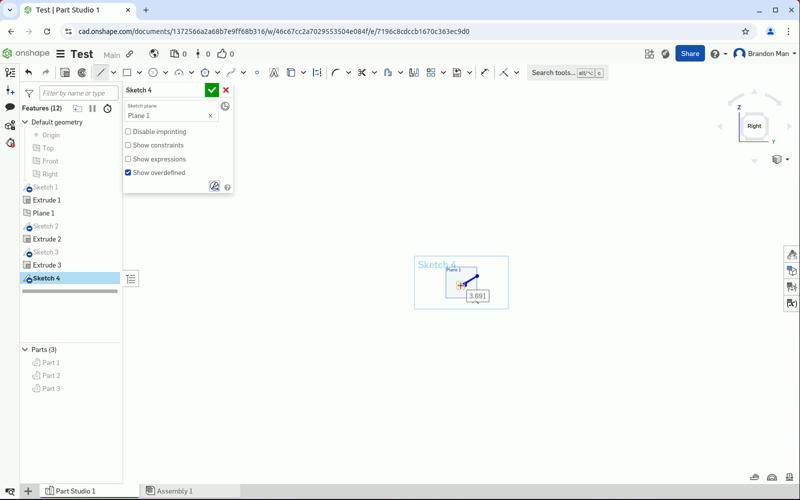
key(esc)
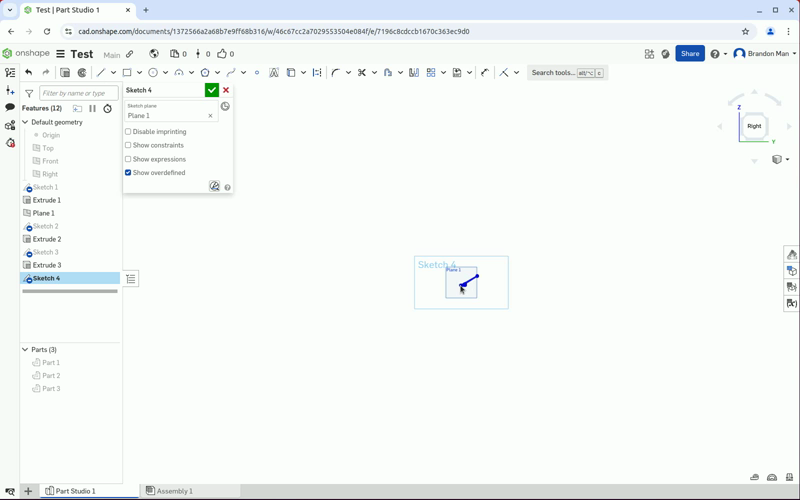
mouse_move(464, 284)
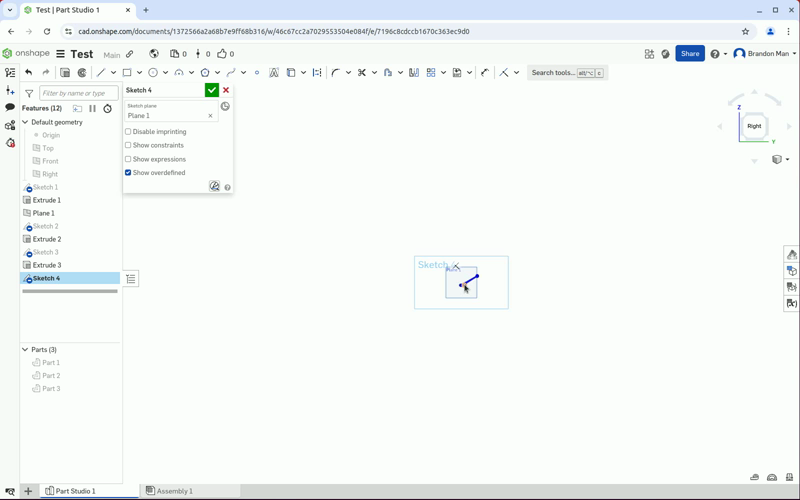
scroll(6)
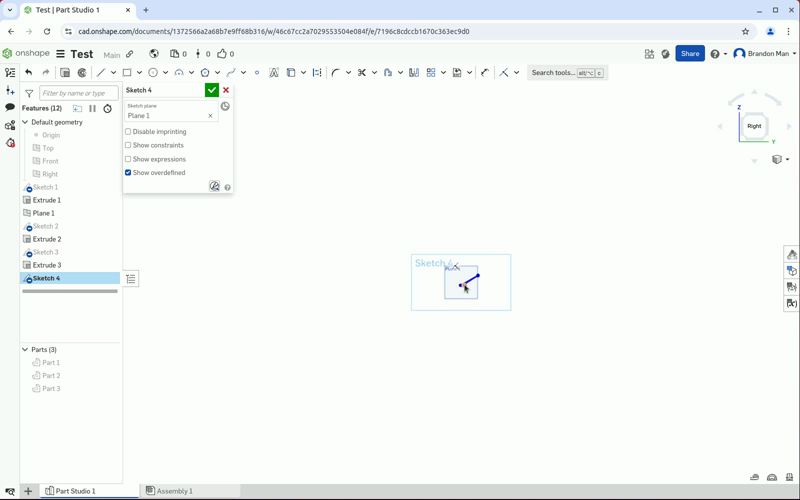
scroll(6)
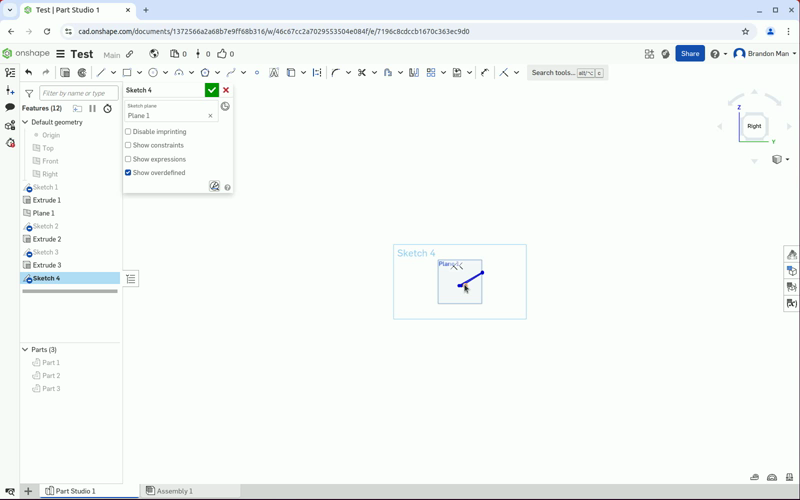
scroll(6)
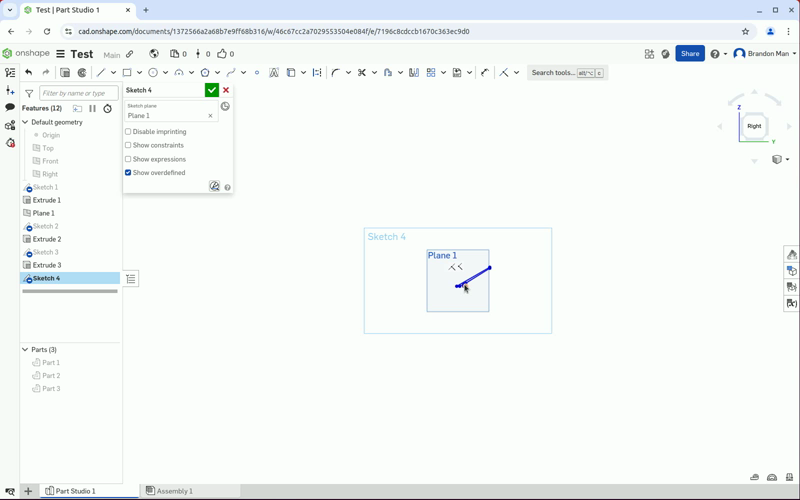
scroll(6)
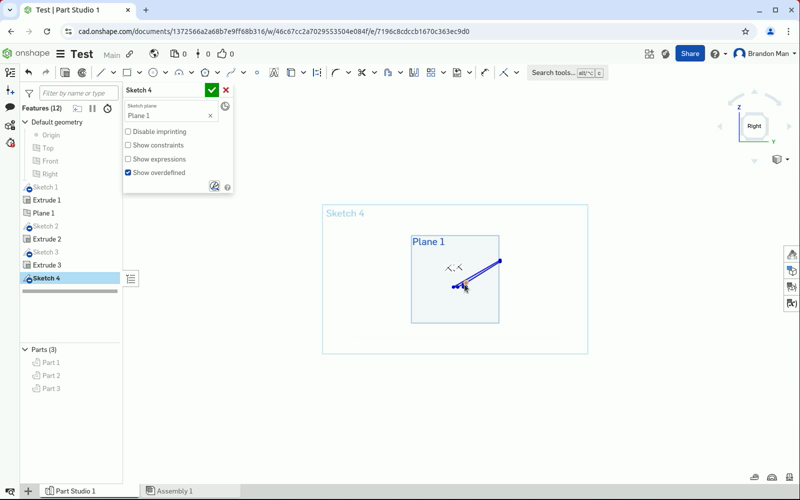
scroll(6)
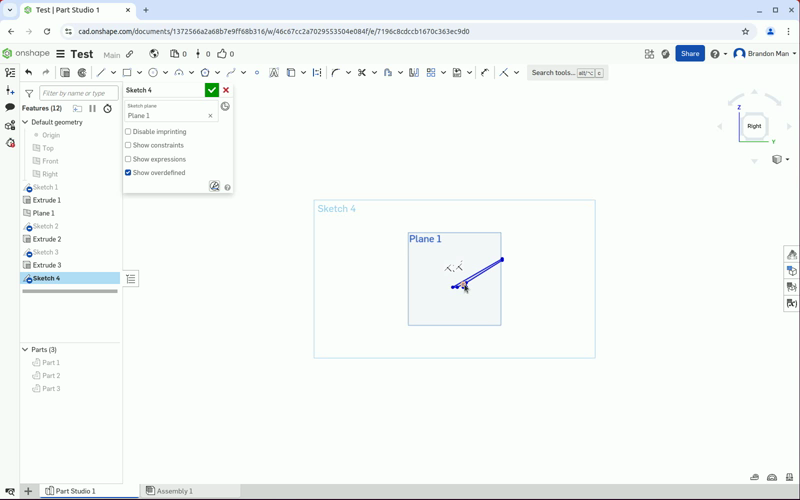
scroll(6)
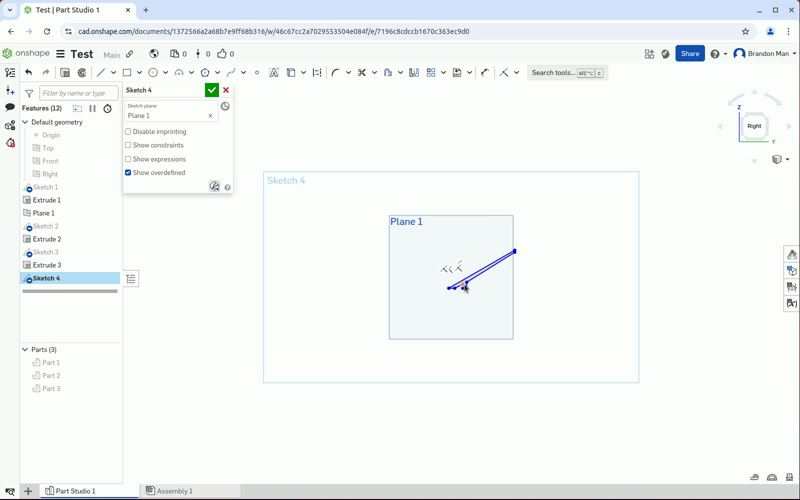
scroll(6)
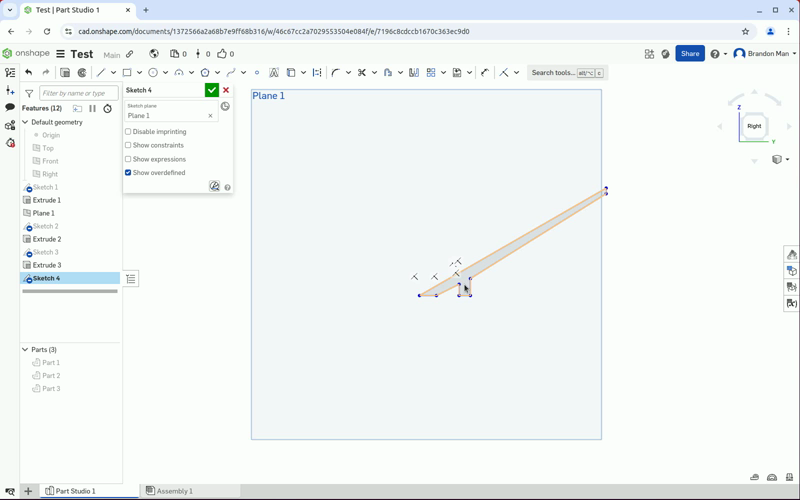
click(464, 284)
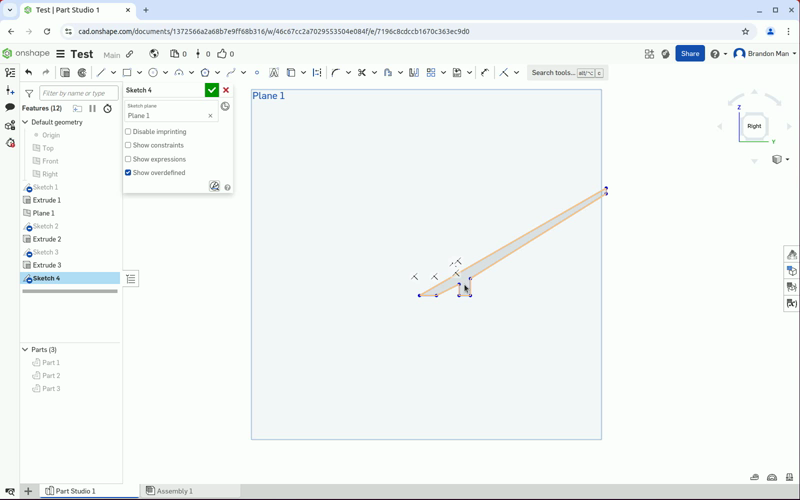
scroll(-6)
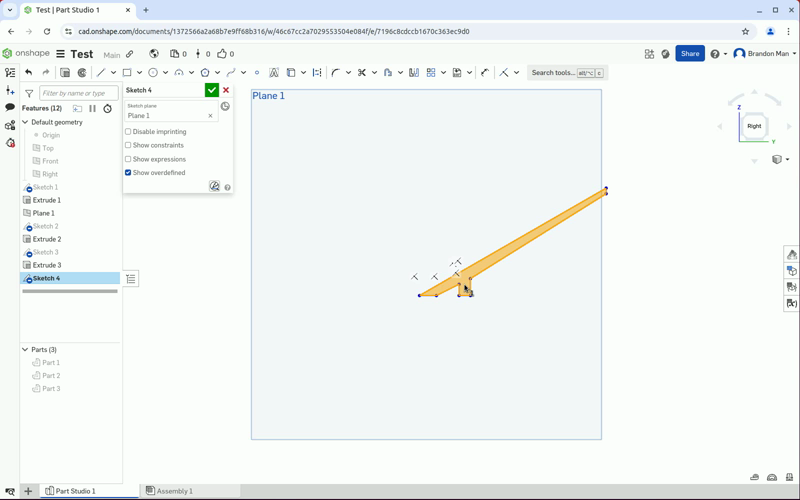
scroll(-6)
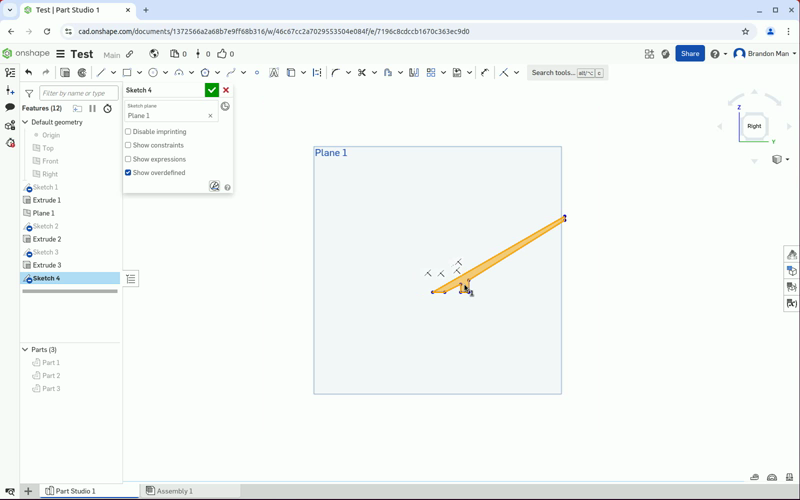
scroll(-6)
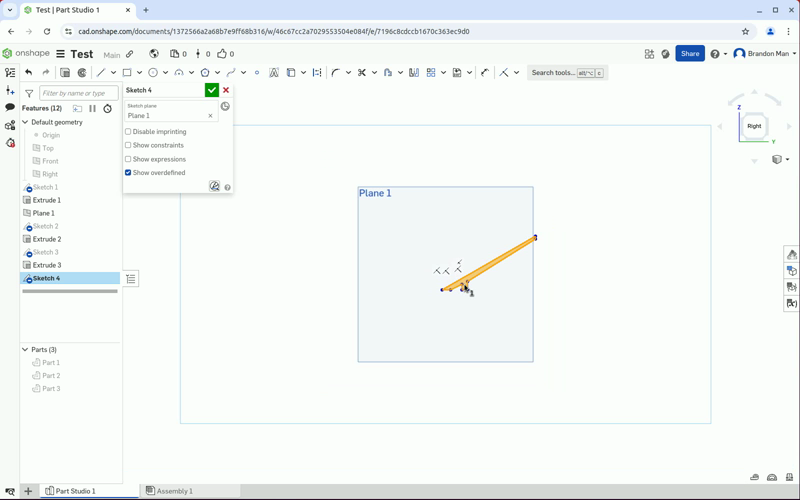
scroll(-6)
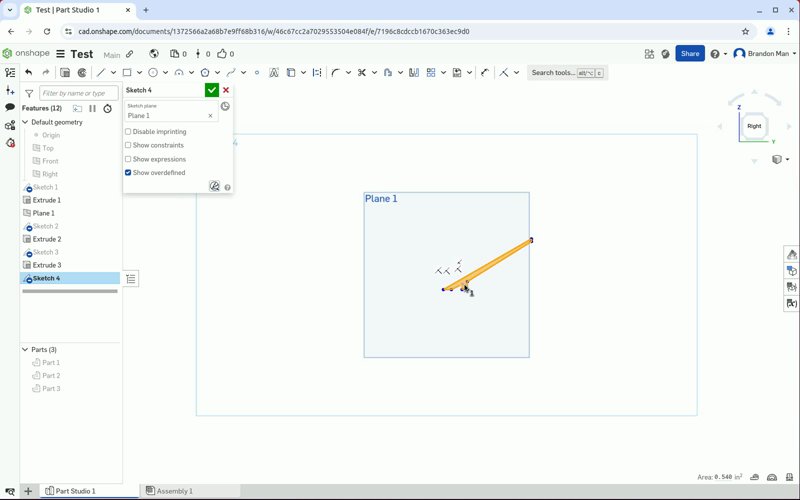
scroll(-6)
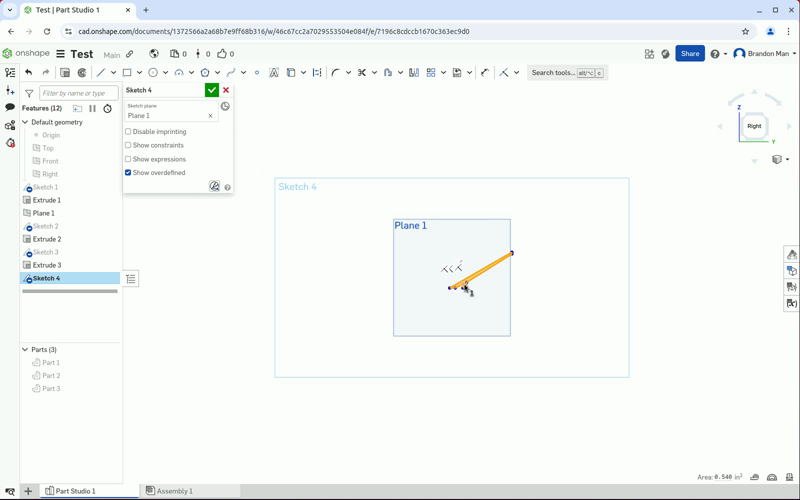
scroll(-6)
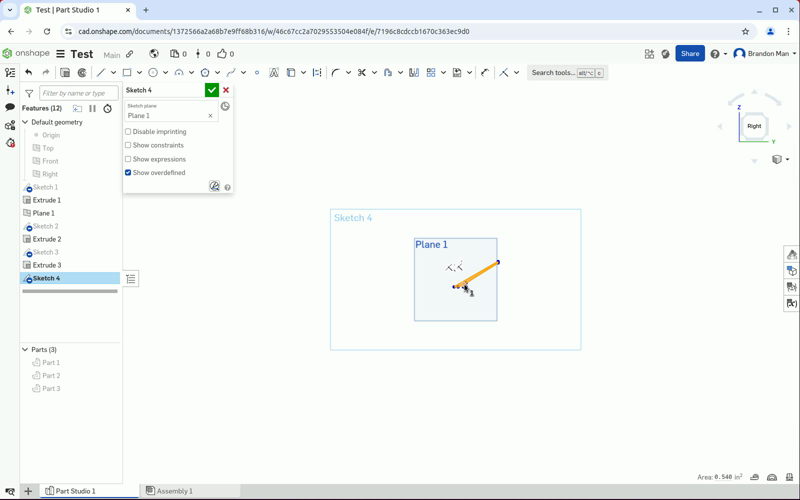
scroll(-6)
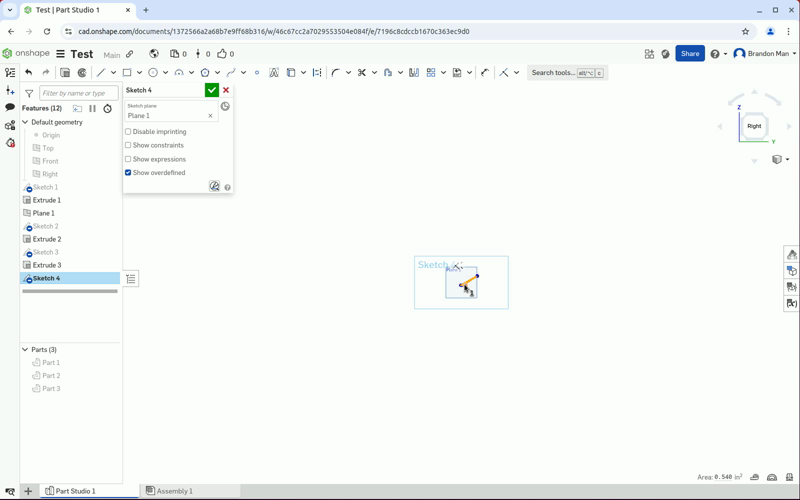
mouse_move(73, 352)
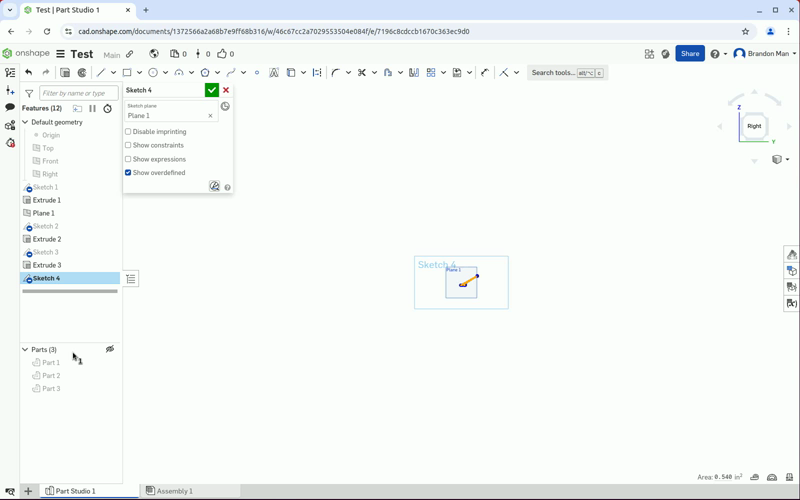
key(shift+y)
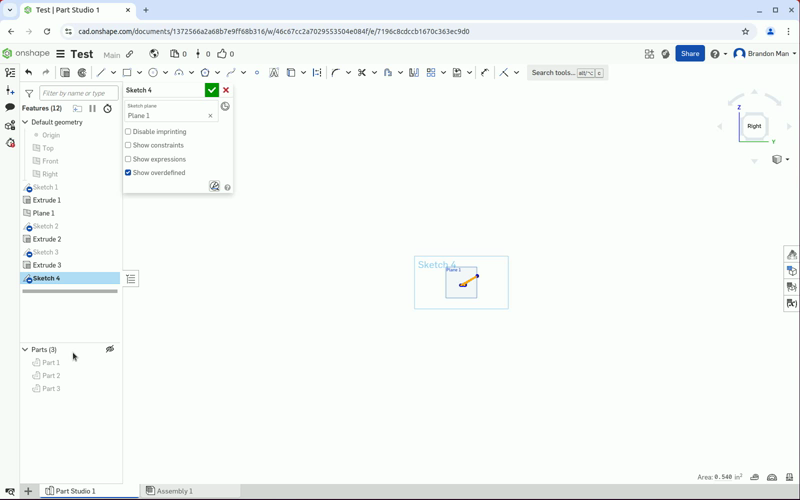
key(shift+e)
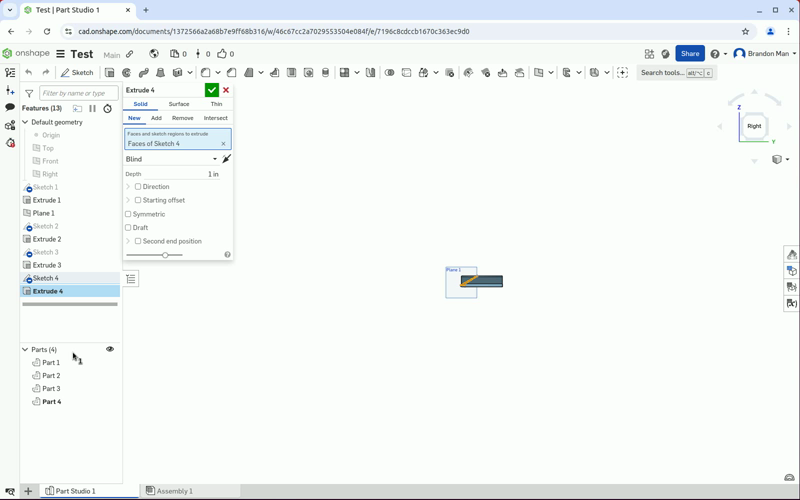
mouse_move(143, 106)
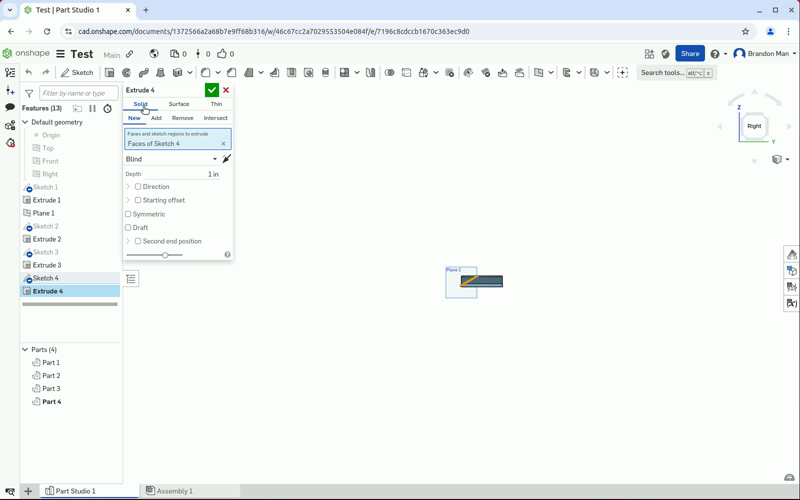
click(143, 106)
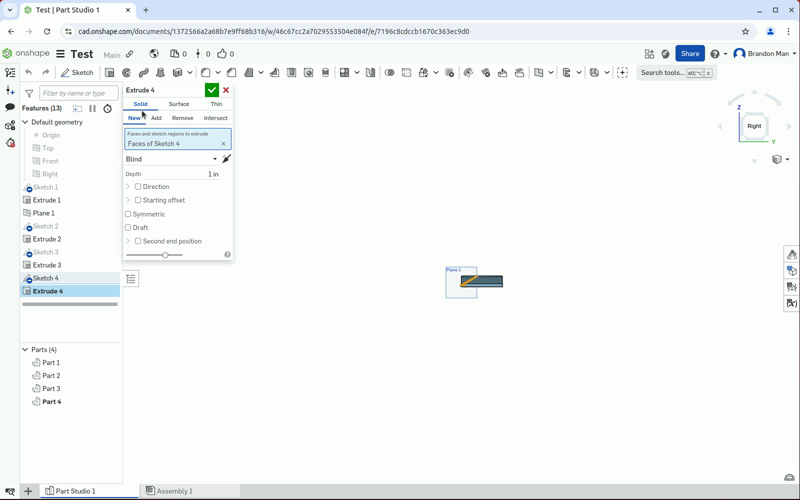
mouse_move(137, 120)
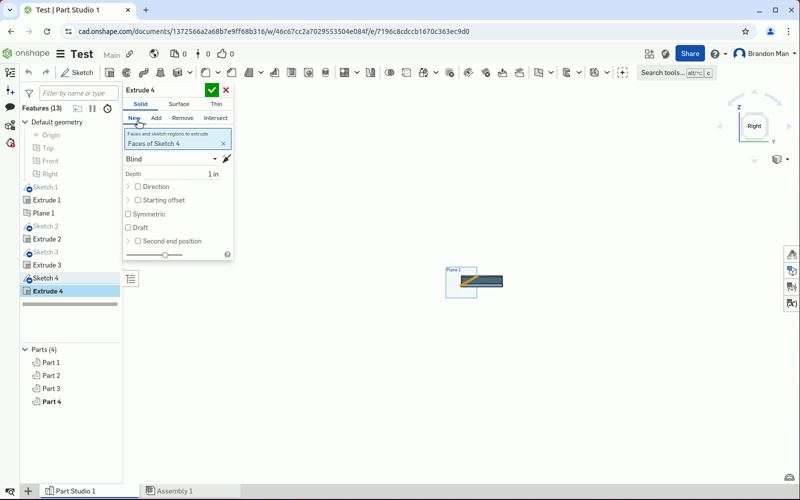
click(137, 120)
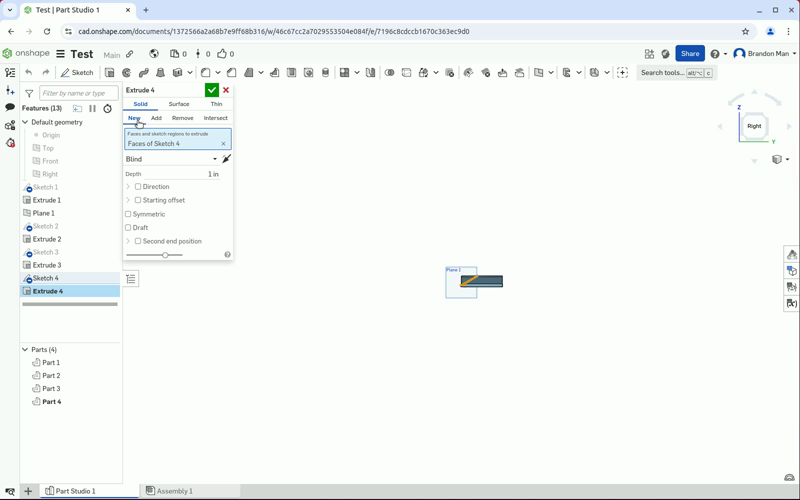
key(tab, 4)
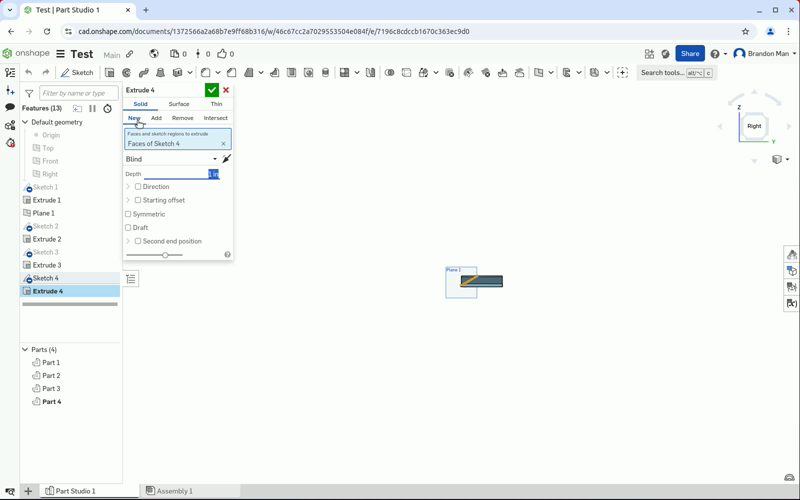
text(-24.793)
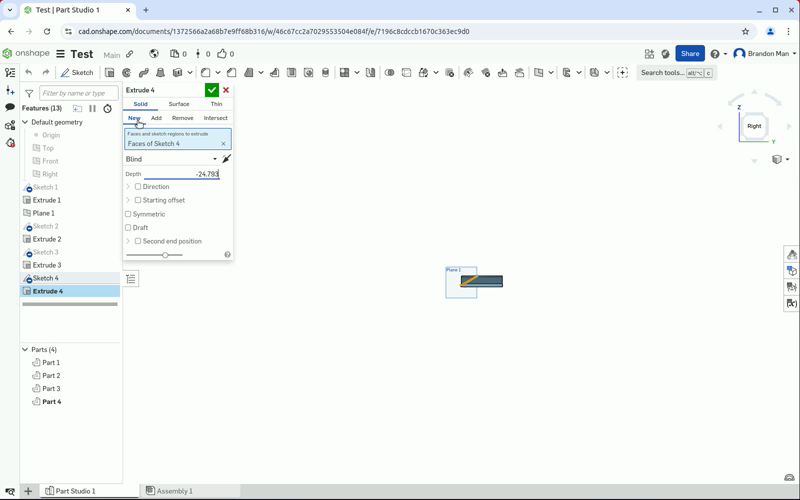
key(enter)
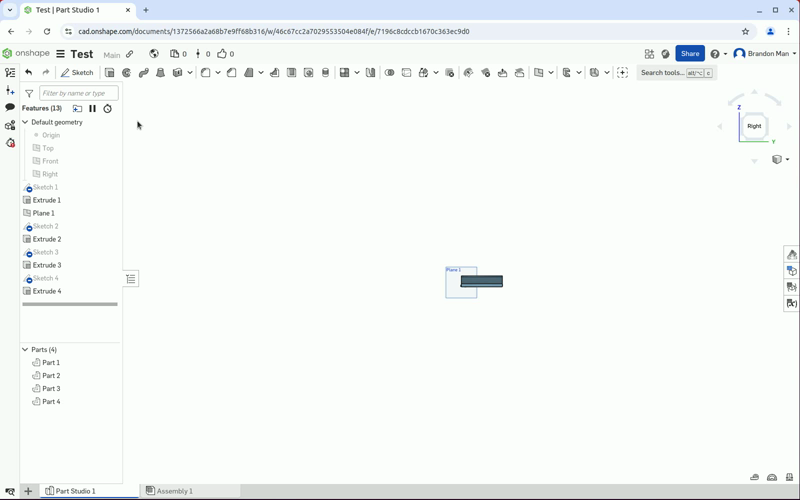
key(shift+h)
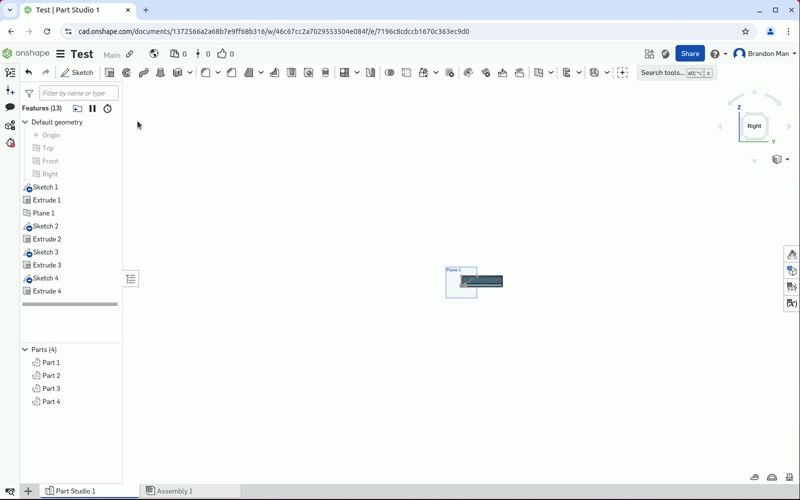
key(shift+h)
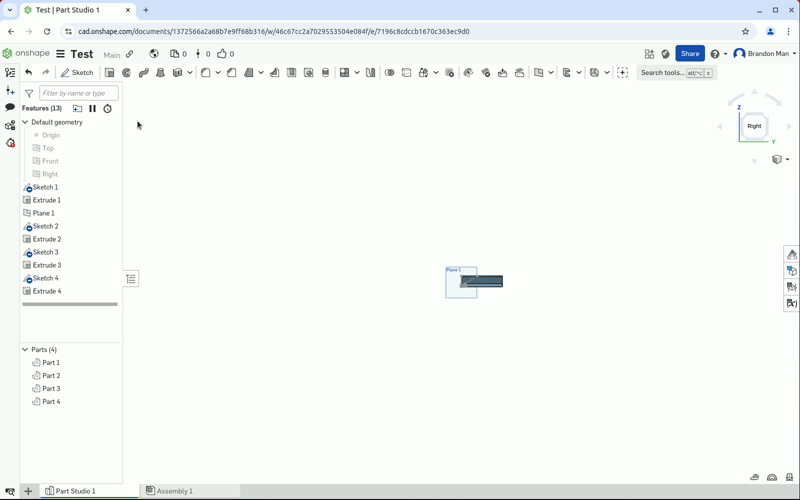
key(shift+7)
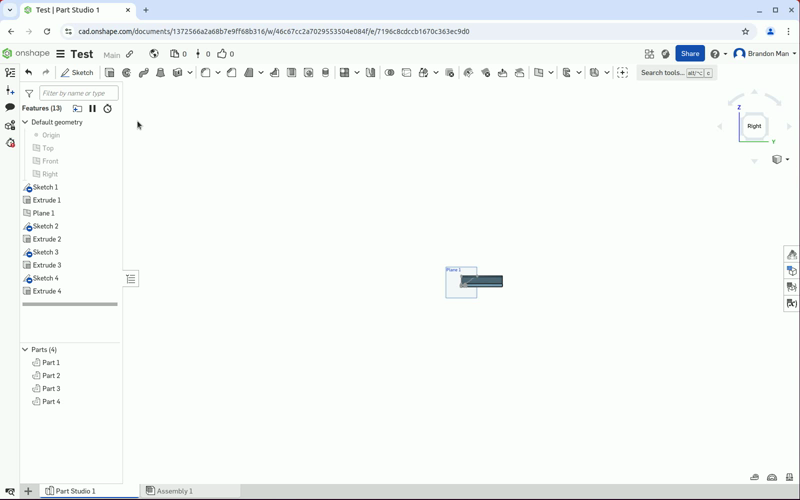
key(right, 2)
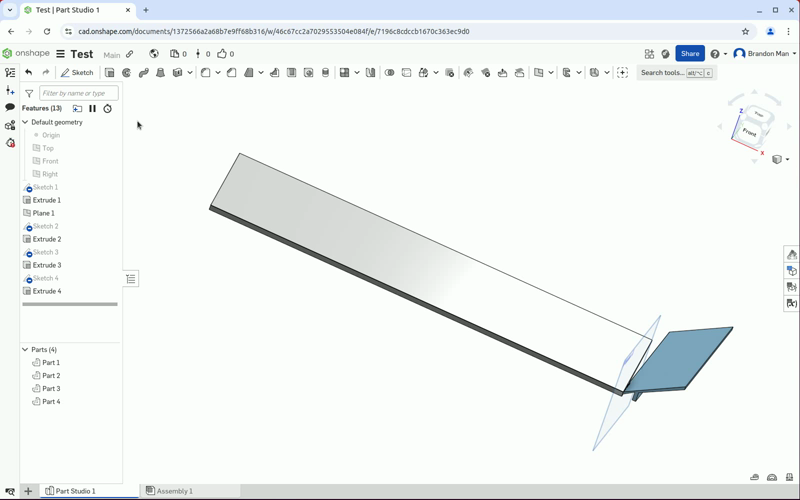
key(down, 2)
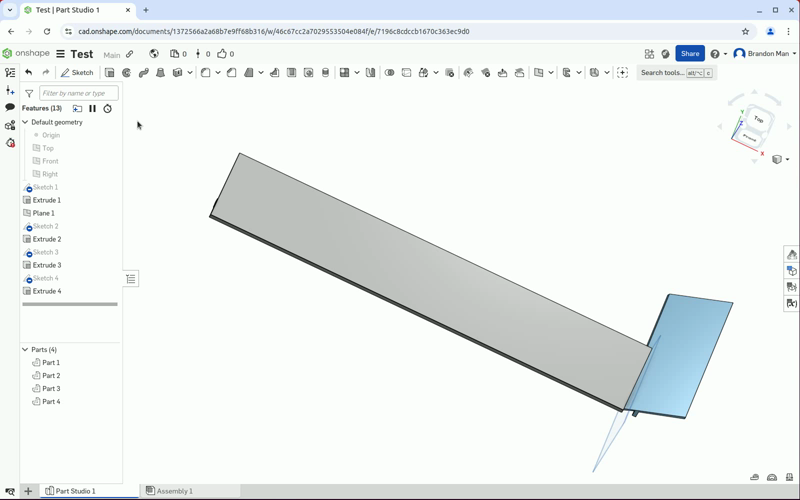
key(up, 2)
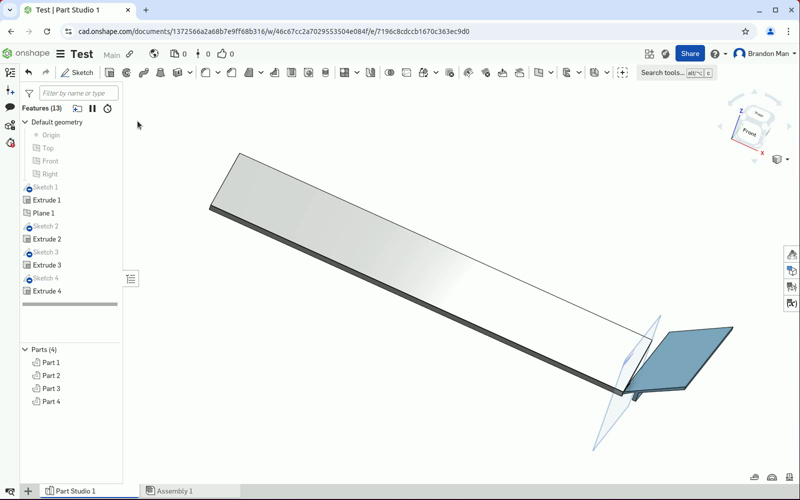
key(left, 2)
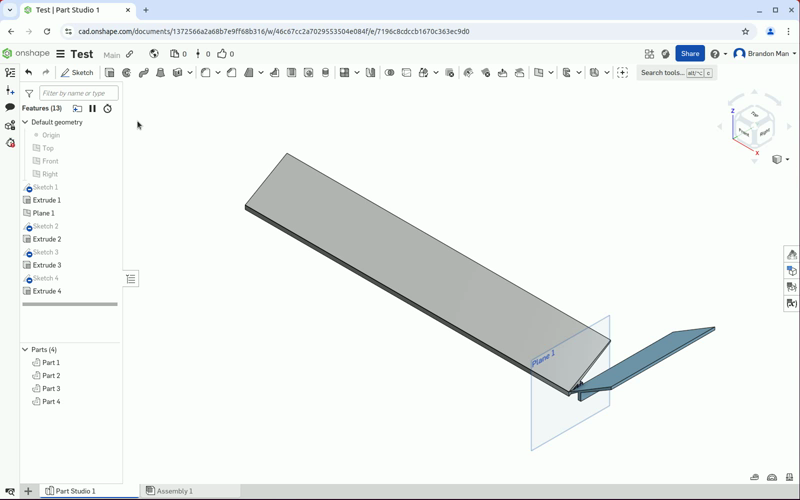
mouse_move(73, 189)
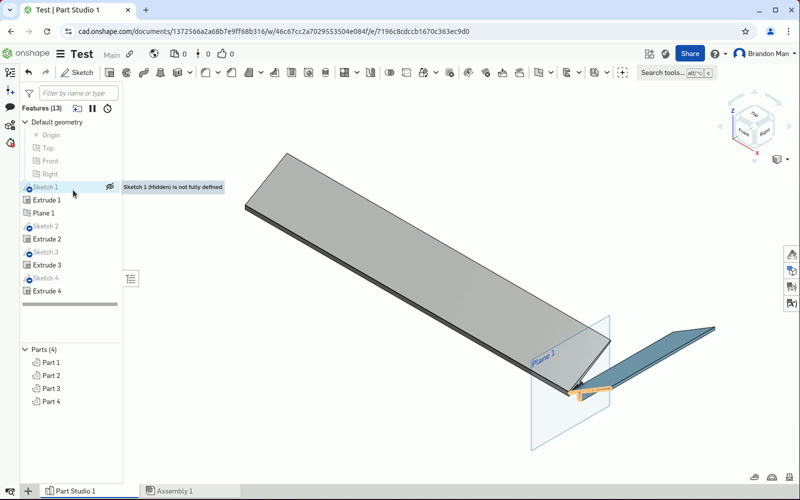
click(73, 189)